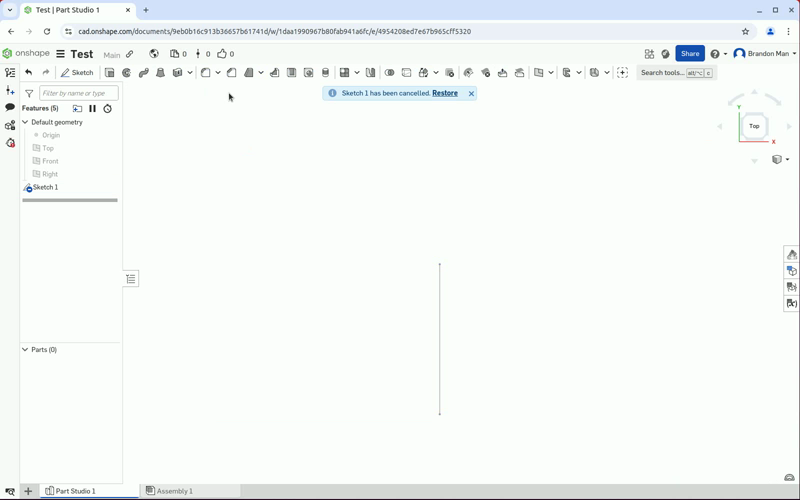
key(shift+h)
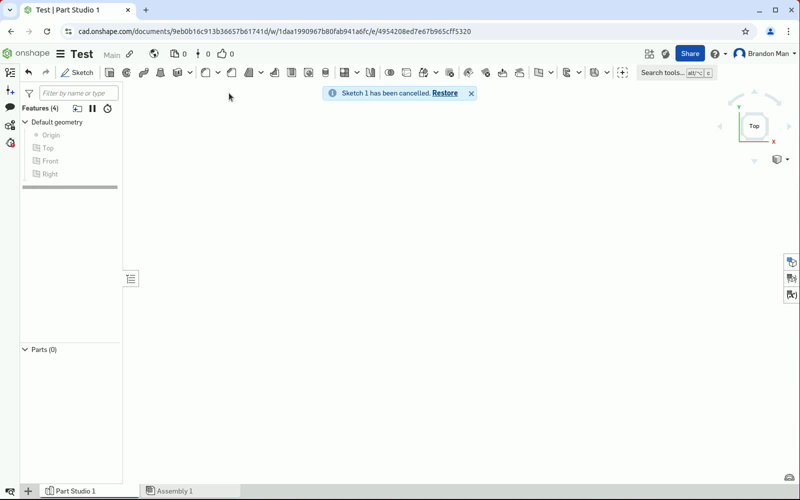
key(shift+s)
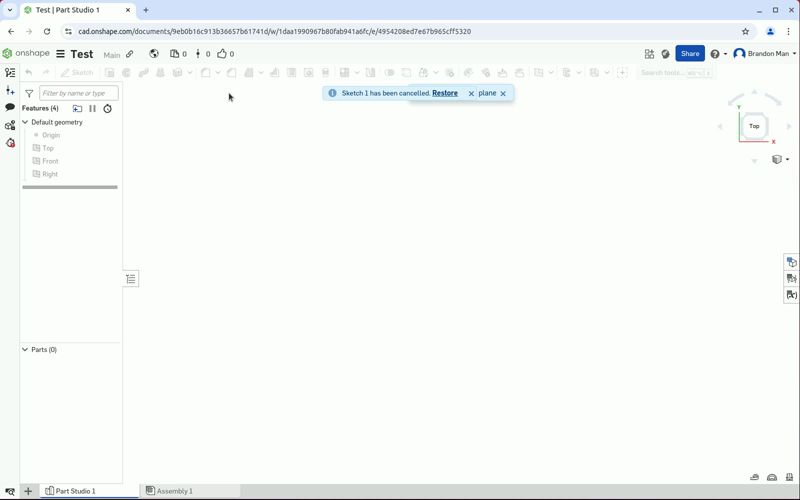
mouse_move(73, 150)
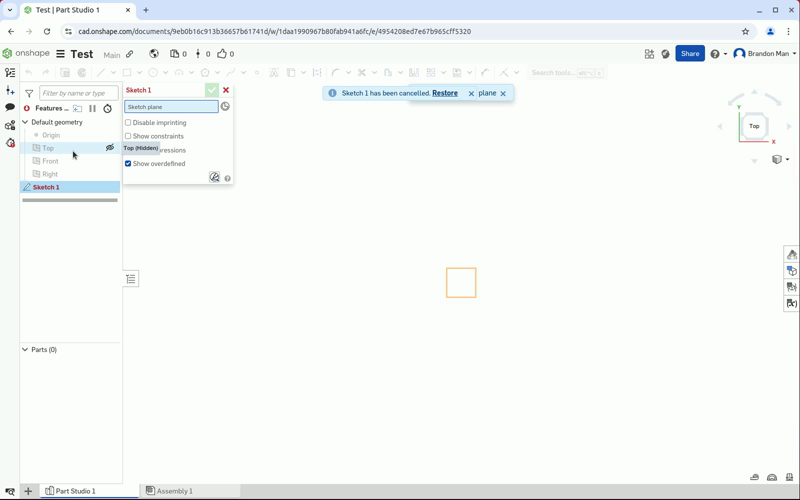
click(73, 150)
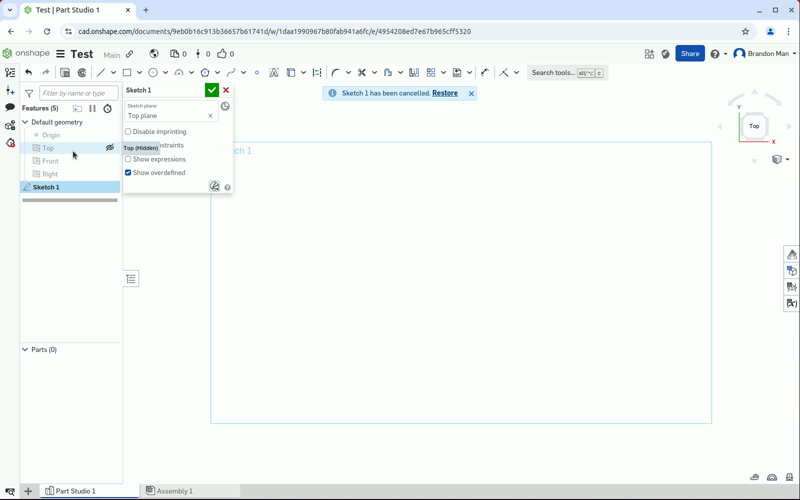
mouse_move(73, 352)
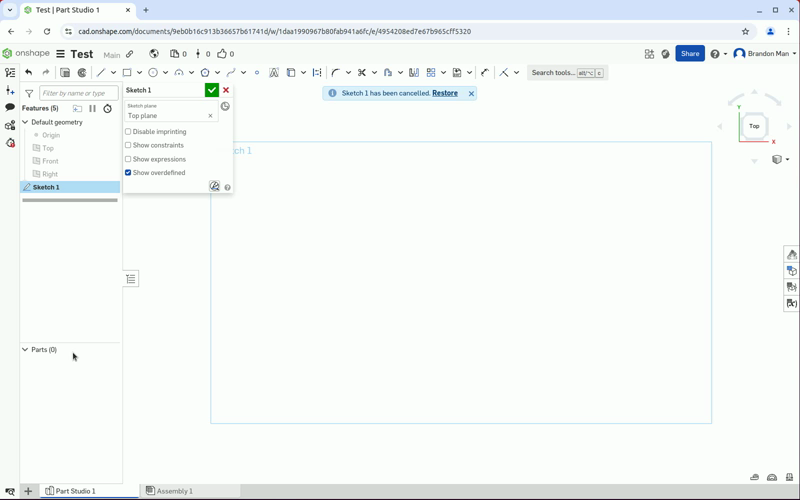
key(y)
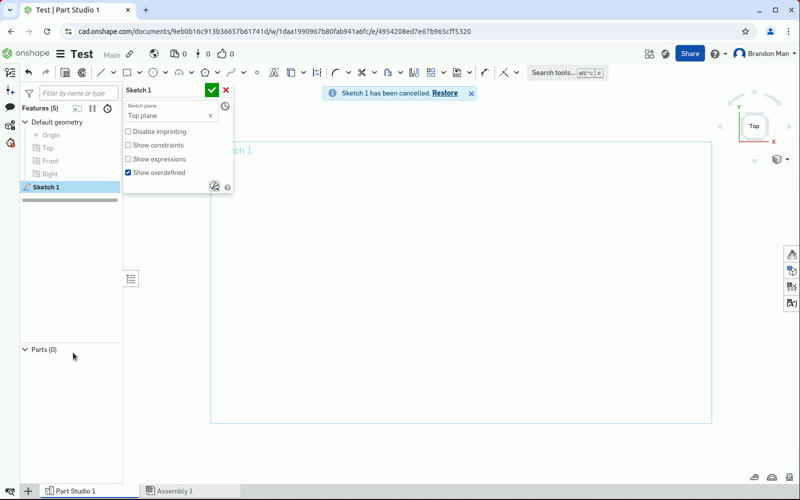
key(a)
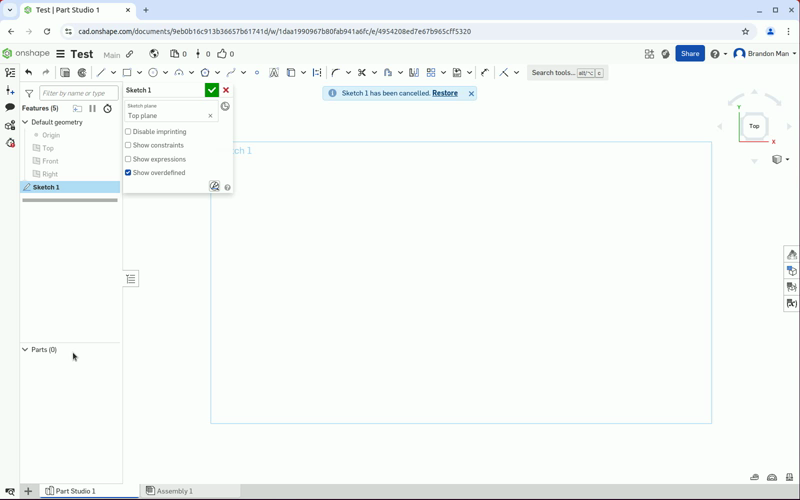
key_down(shift)
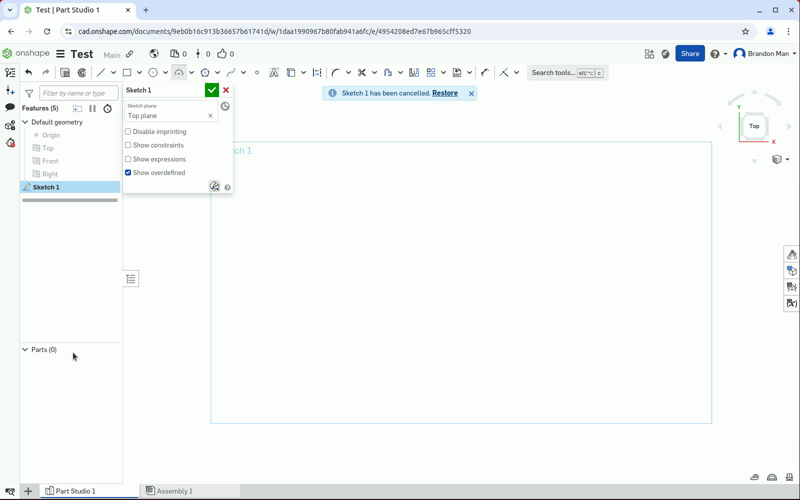
mouse_move(451, 295)
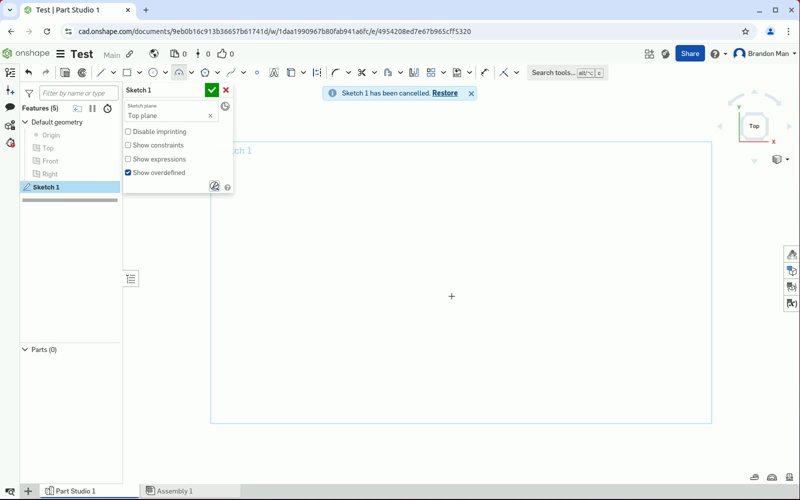
click(451, 295)
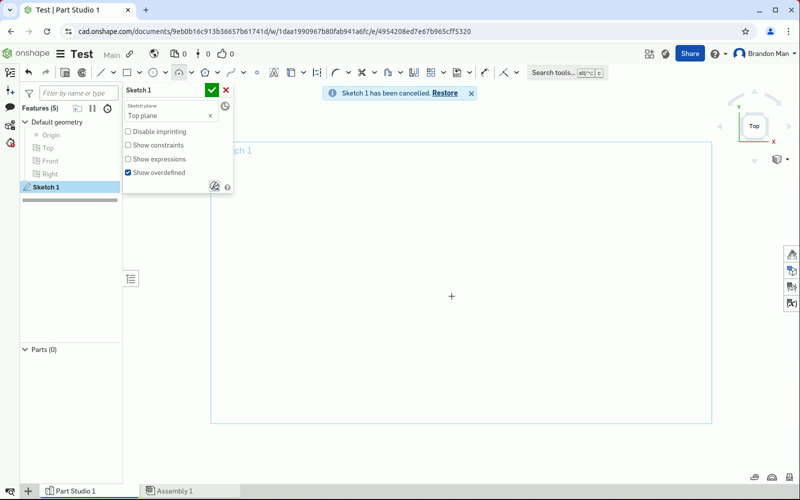
key_up(shift)
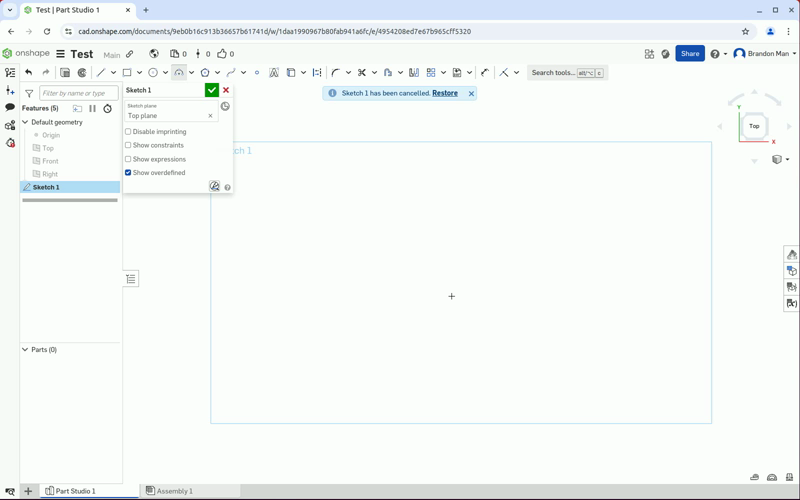
key_down(shift)
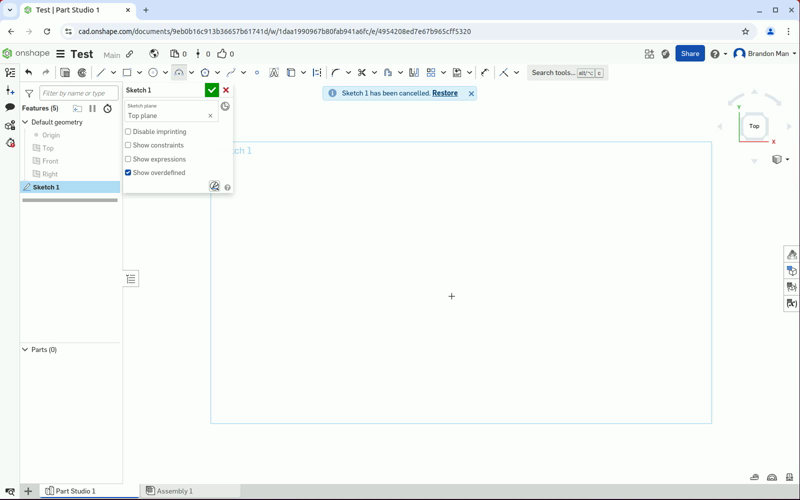
mouse_move(452, 296)
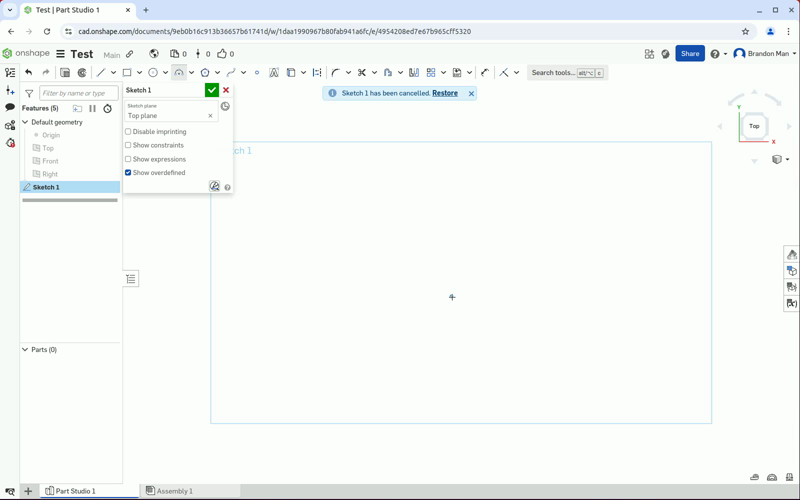
scroll(6)
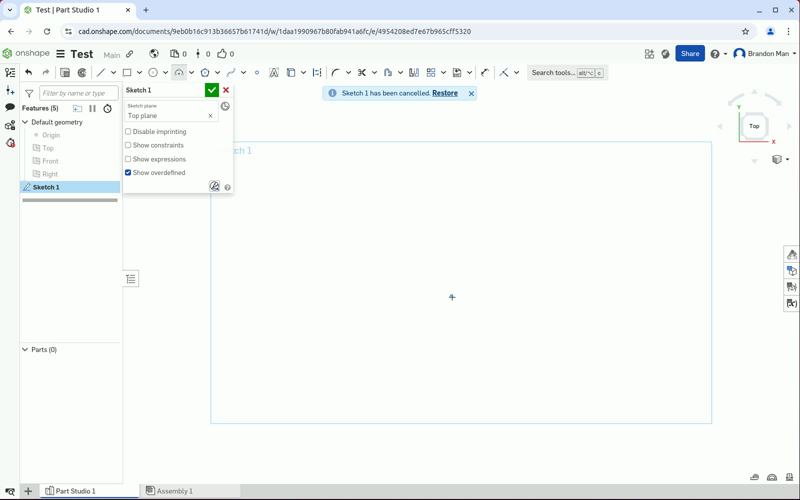
scroll(6)
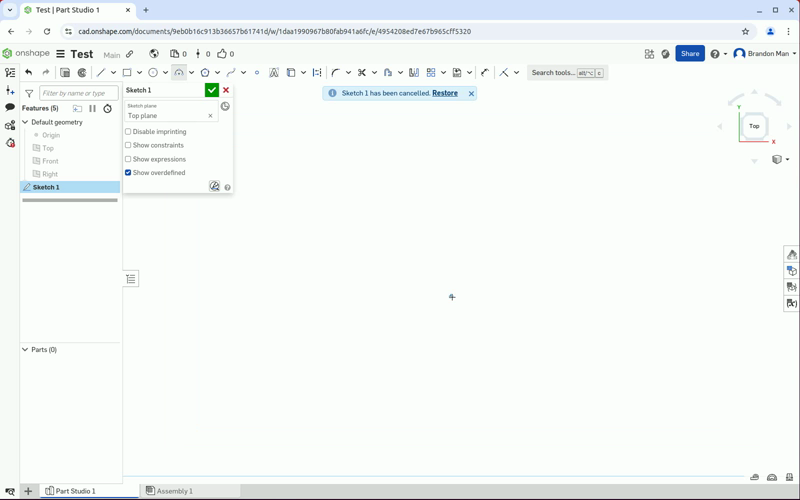
scroll(6)
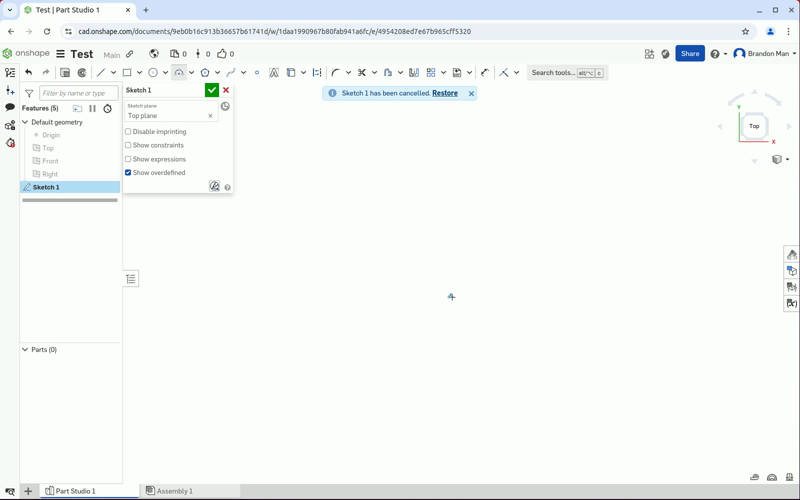
scroll(6)
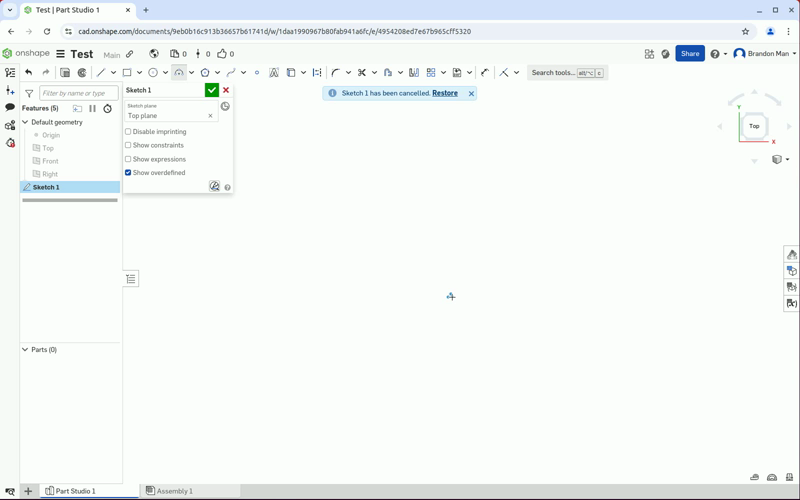
scroll(6)
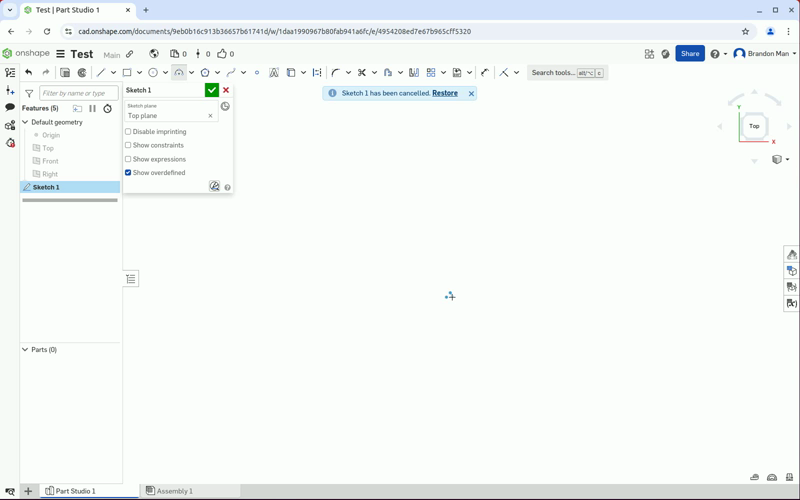
scroll(6)
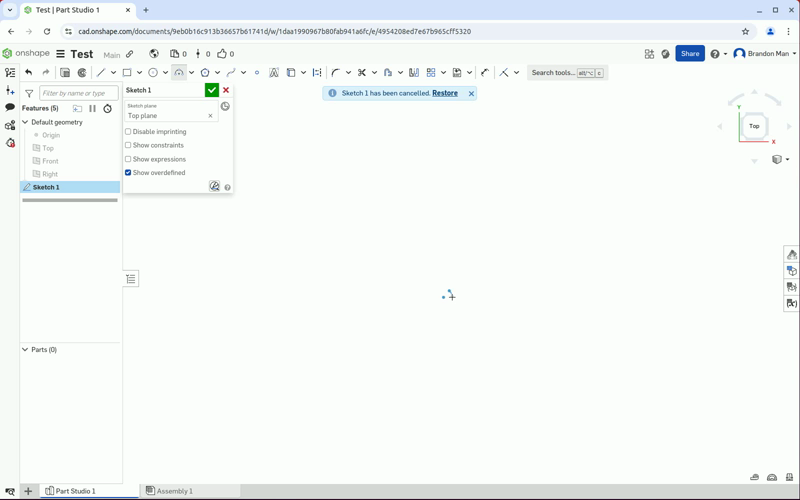
scroll(6)
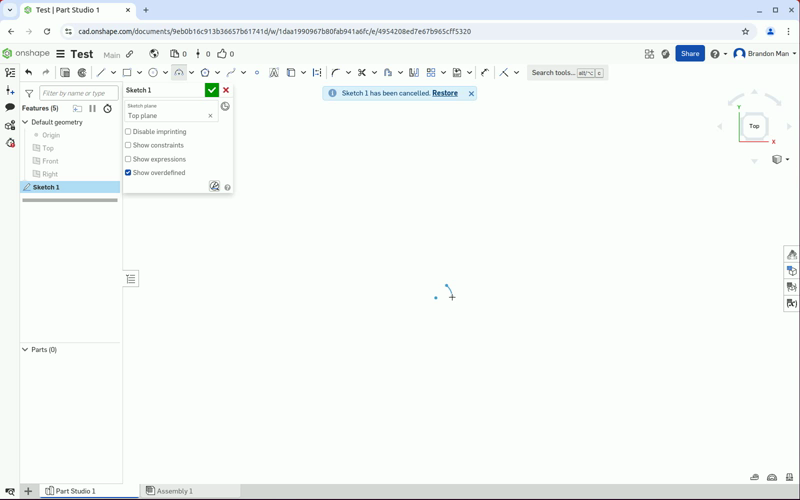
click(452, 296)
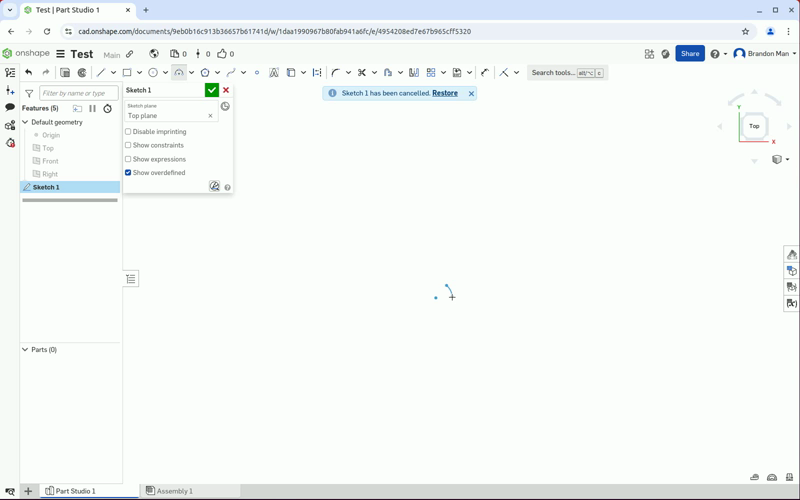
scroll(-6)
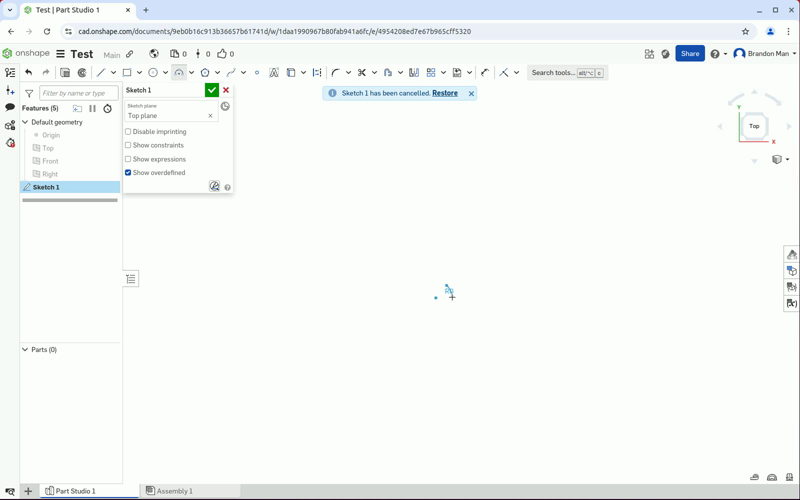
scroll(-6)
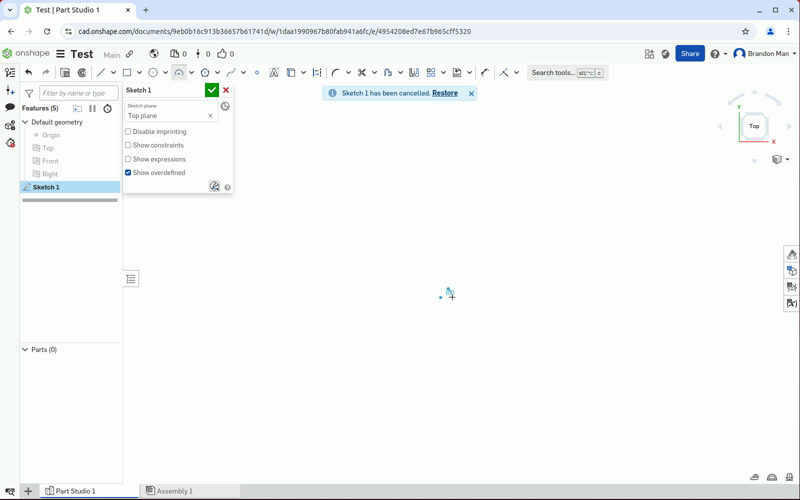
scroll(-6)
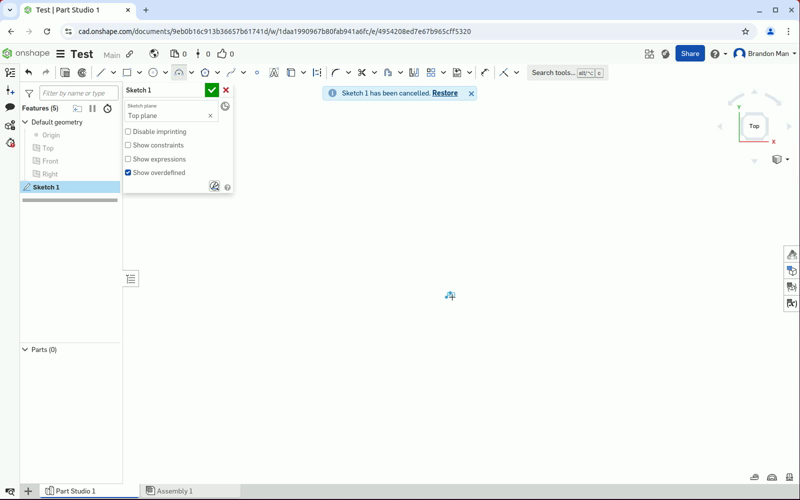
scroll(-6)
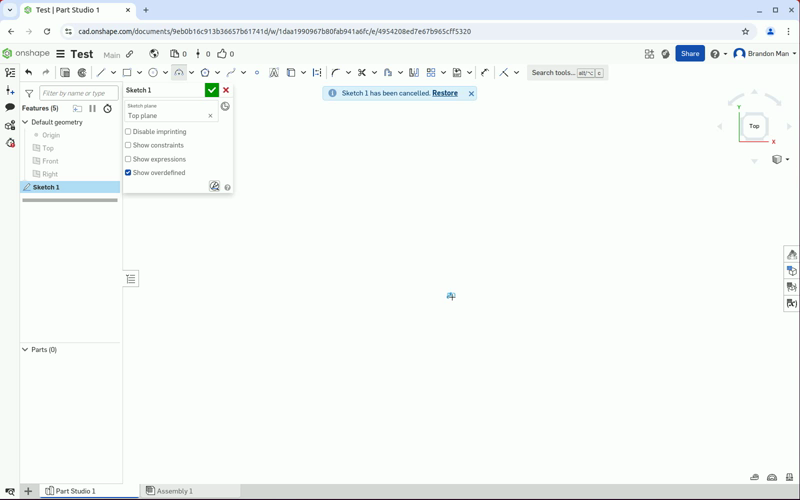
scroll(-6)
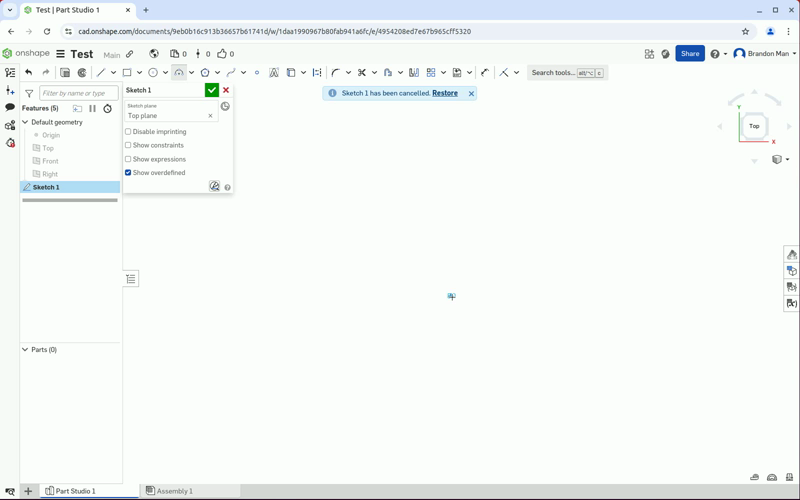
scroll(-6)
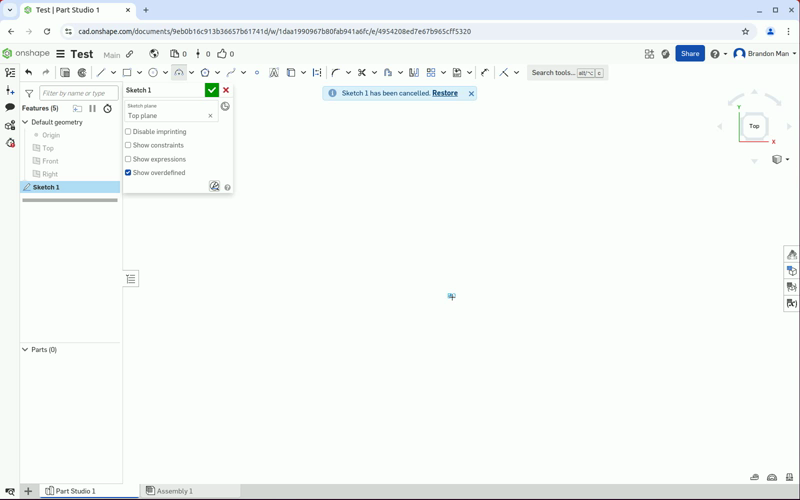
scroll(-6)
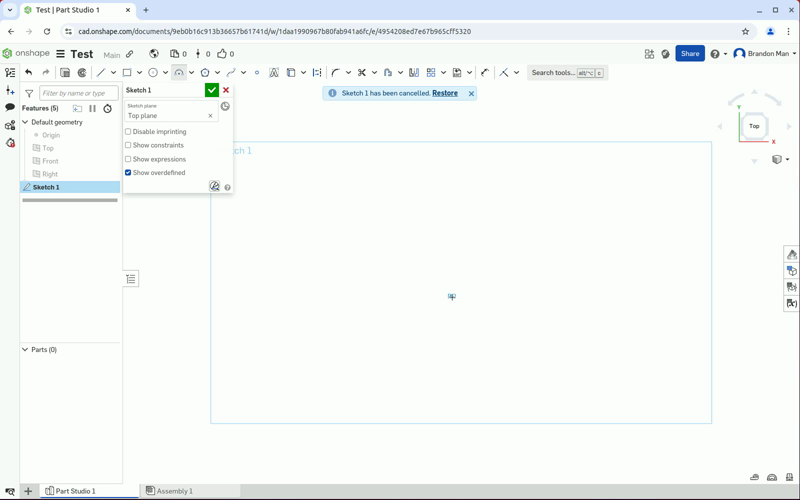
mouse_move(451, 296)
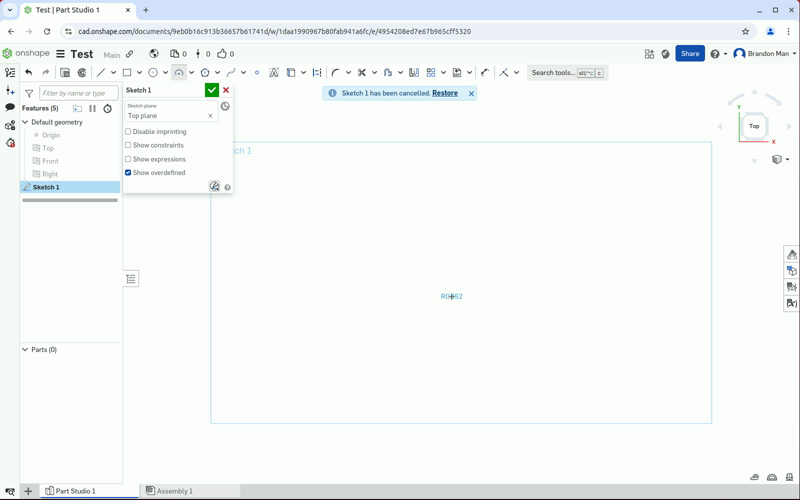
scroll(6)
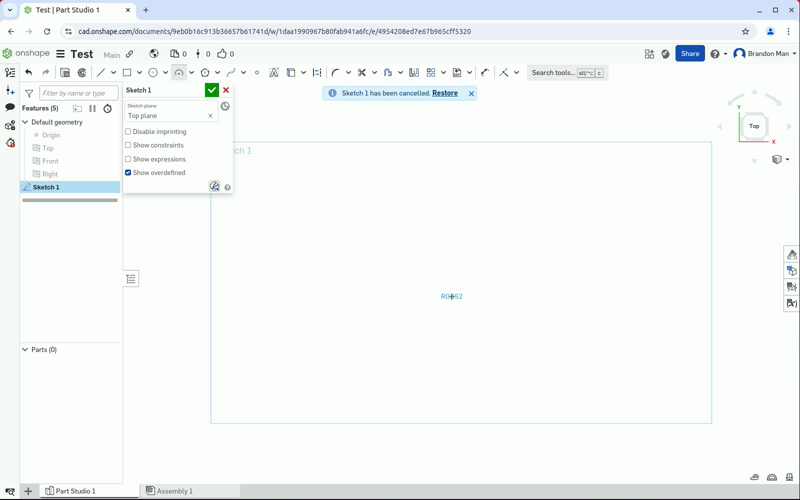
scroll(6)
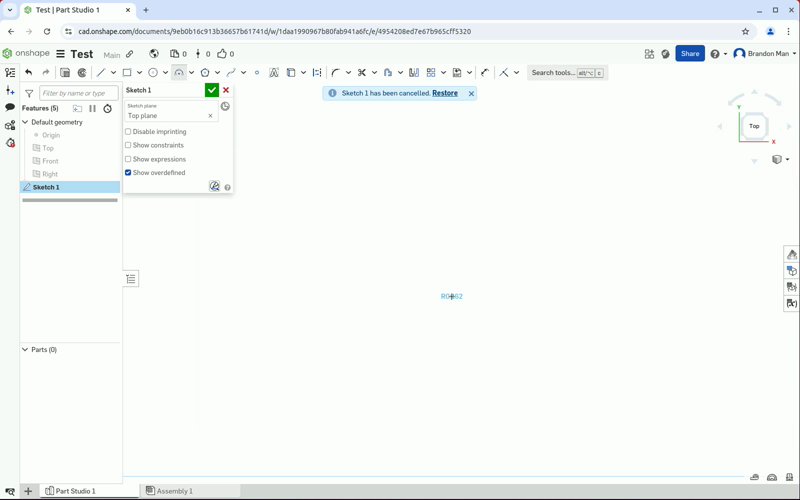
scroll(6)
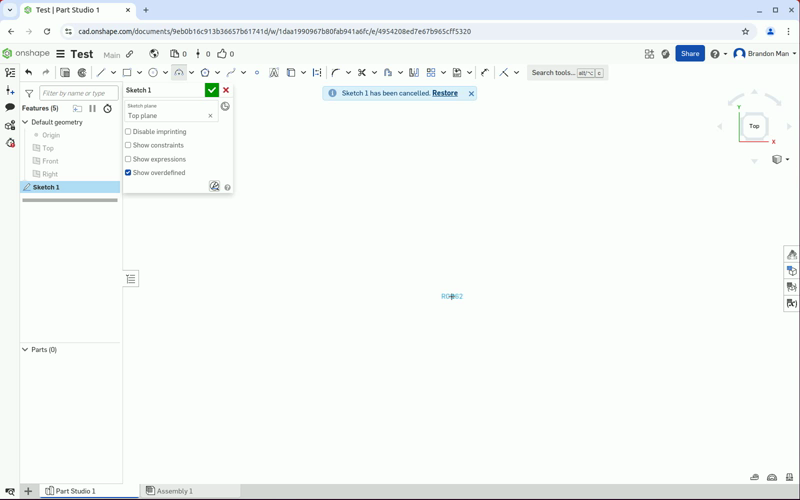
scroll(6)
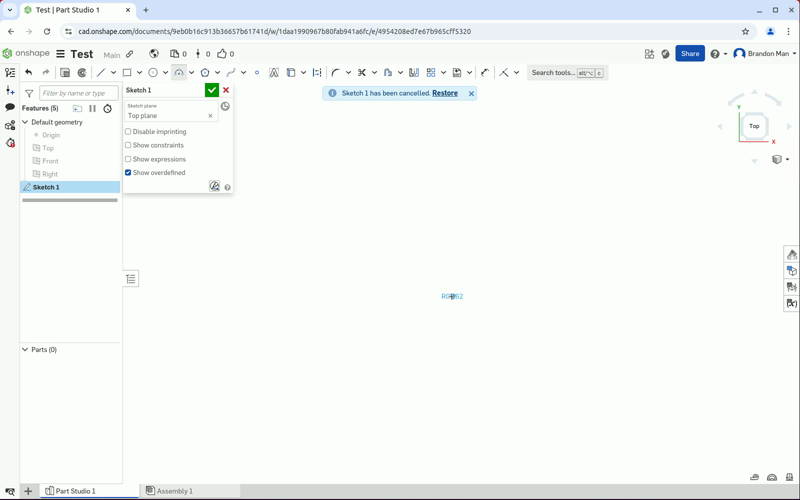
scroll(6)
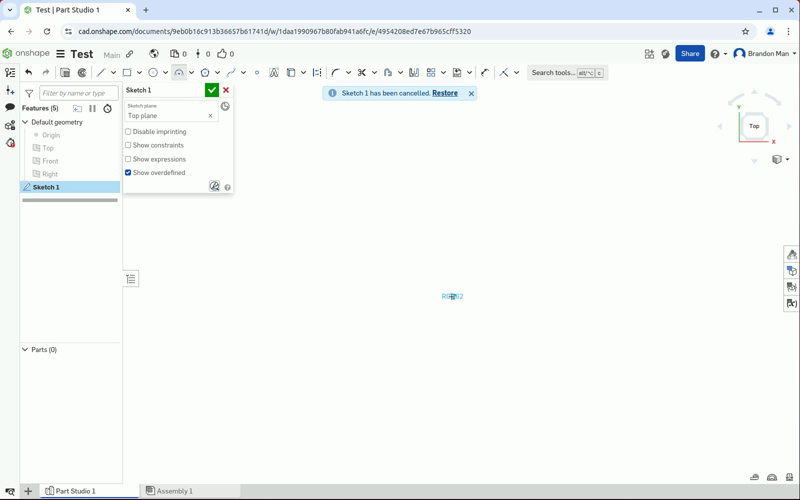
scroll(6)
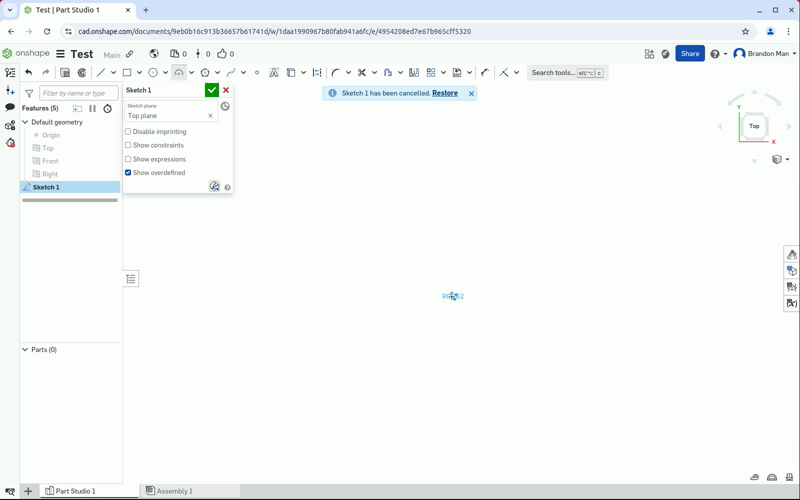
scroll(6)
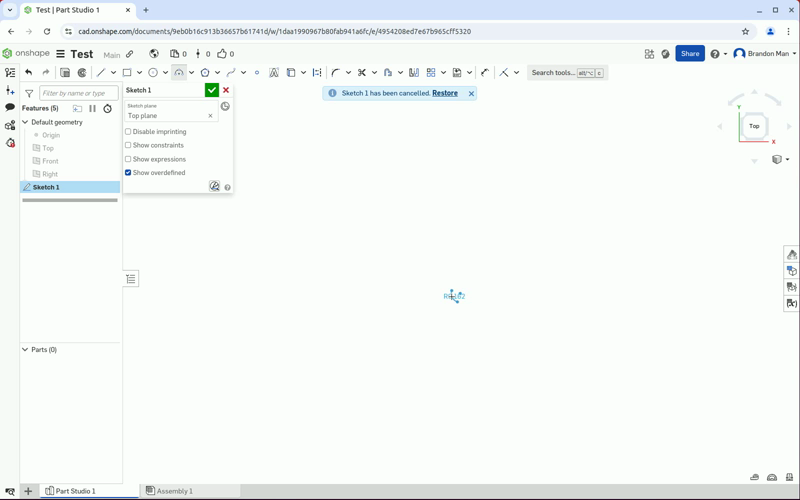
click(451, 296)
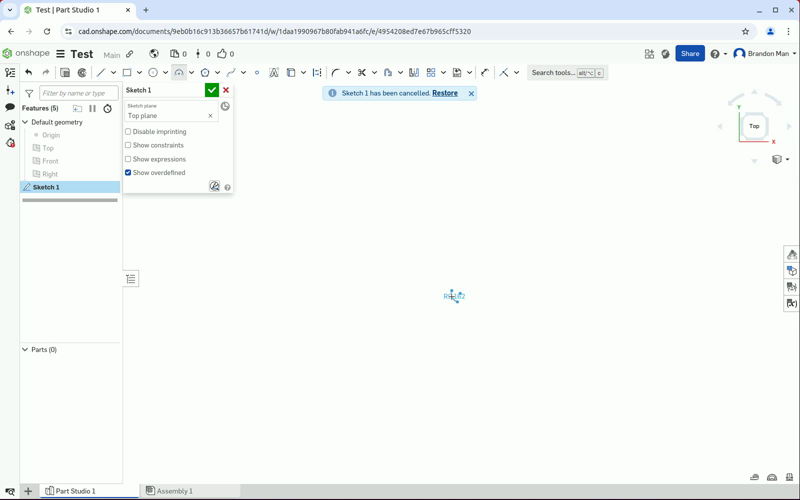
scroll(-6)
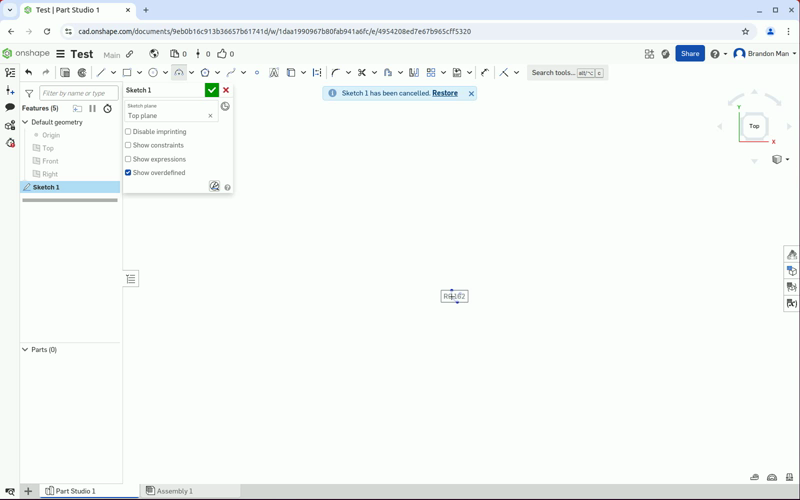
scroll(-6)
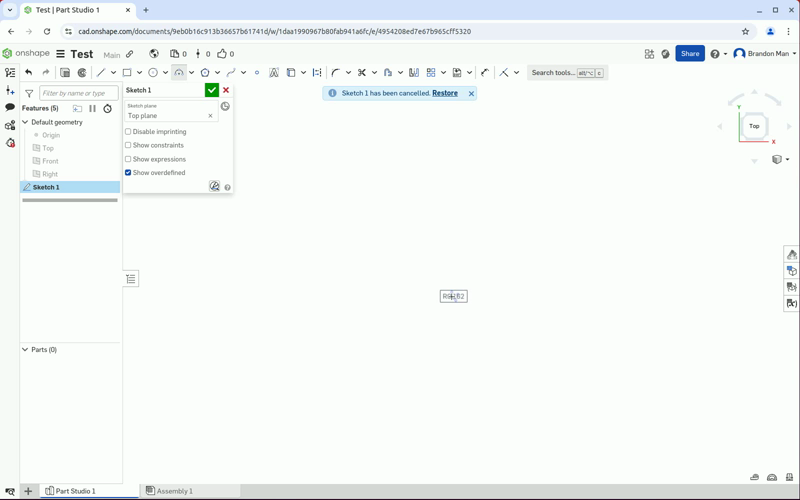
scroll(-6)
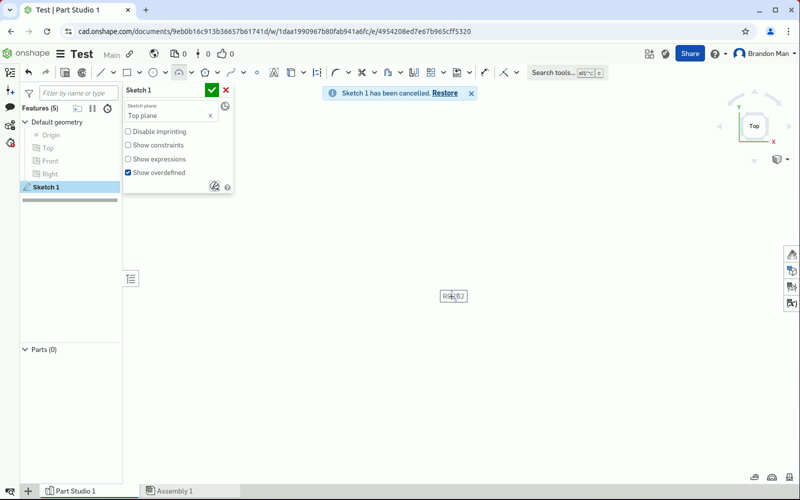
scroll(-6)
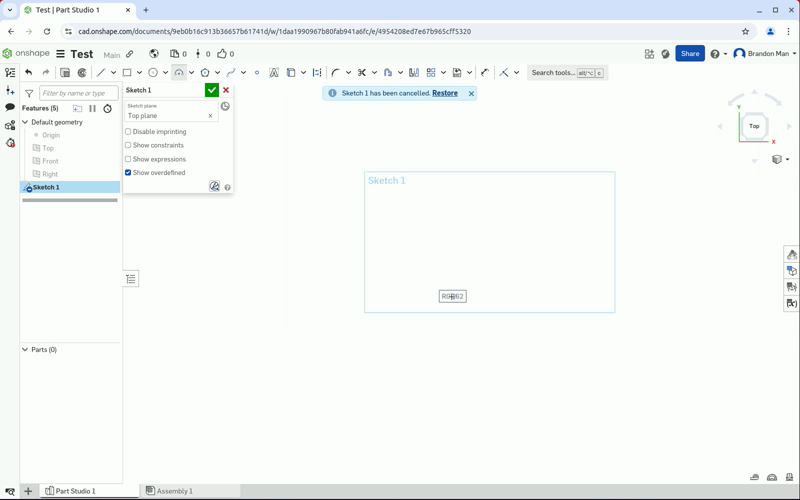
scroll(-6)
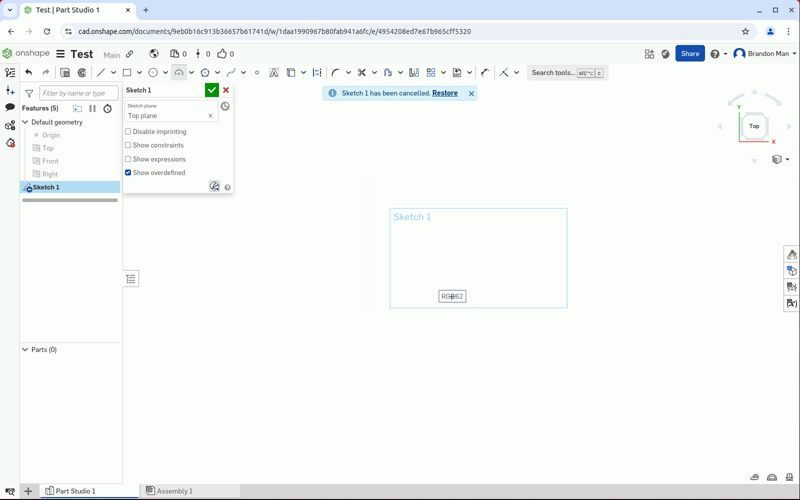
scroll(-6)
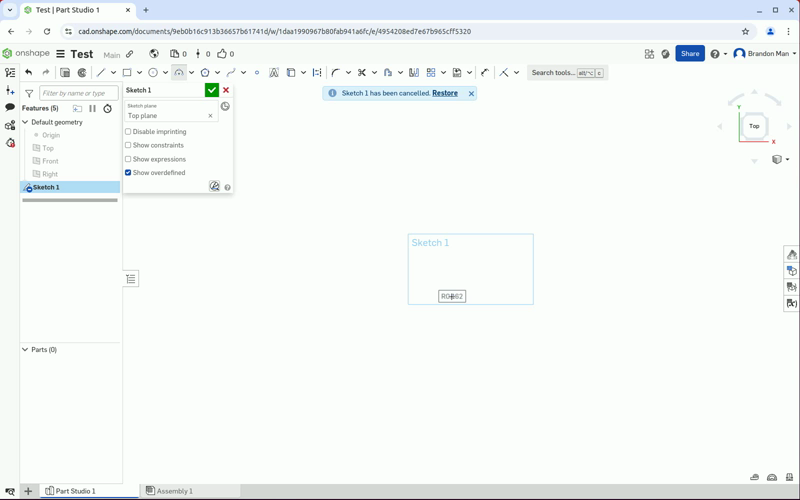
scroll(-6)
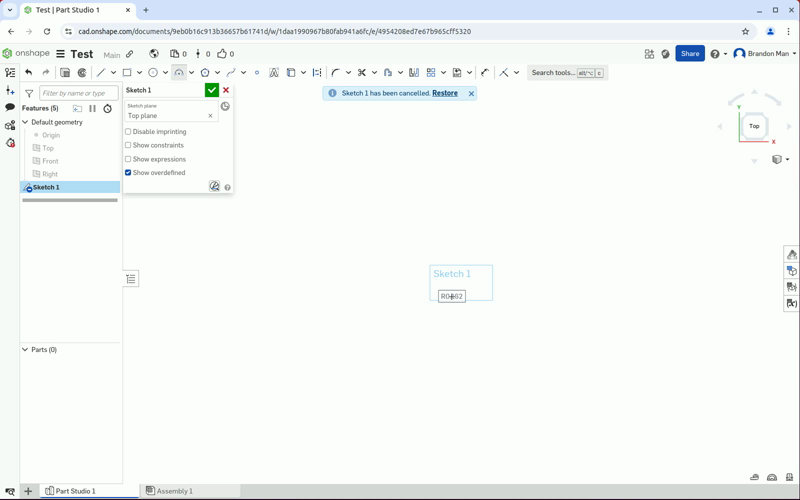
key_up(shift)
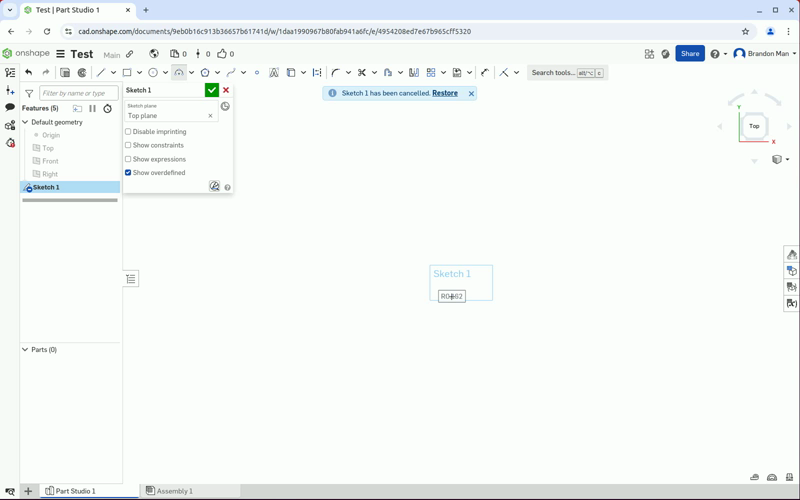
key(esc)
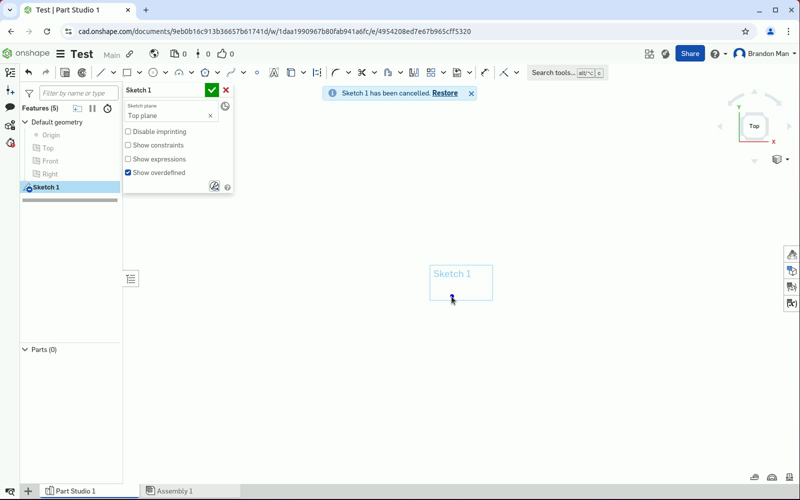
key(l)
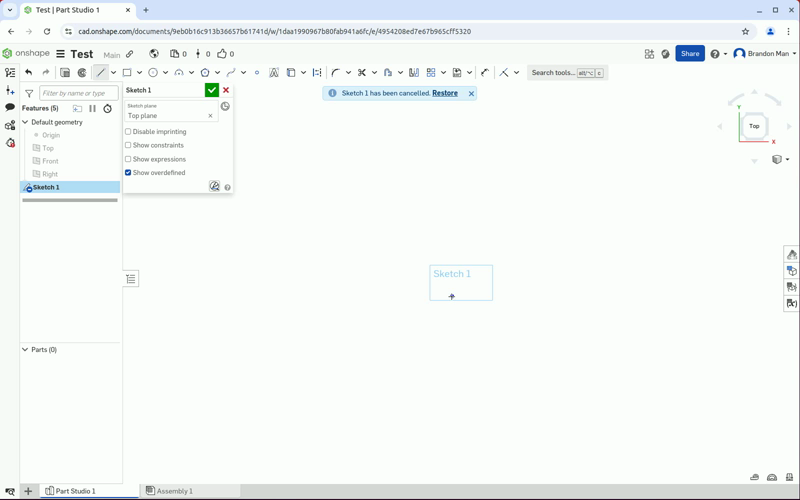
mouse_move(452, 296)
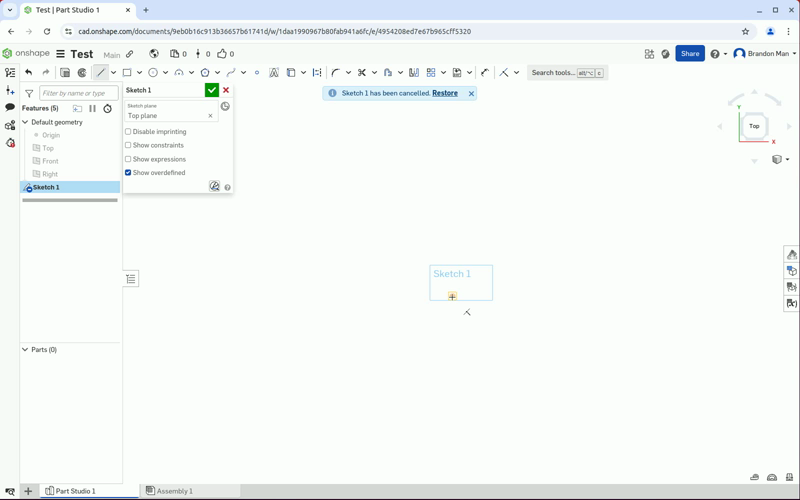
scroll(6)
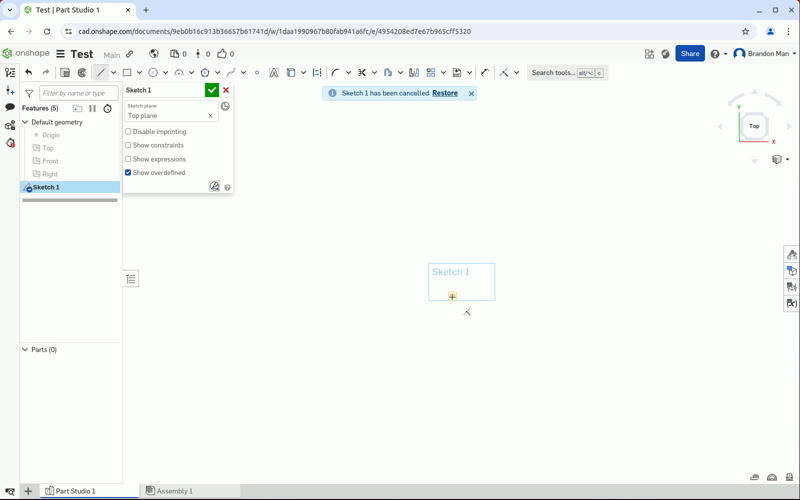
scroll(6)
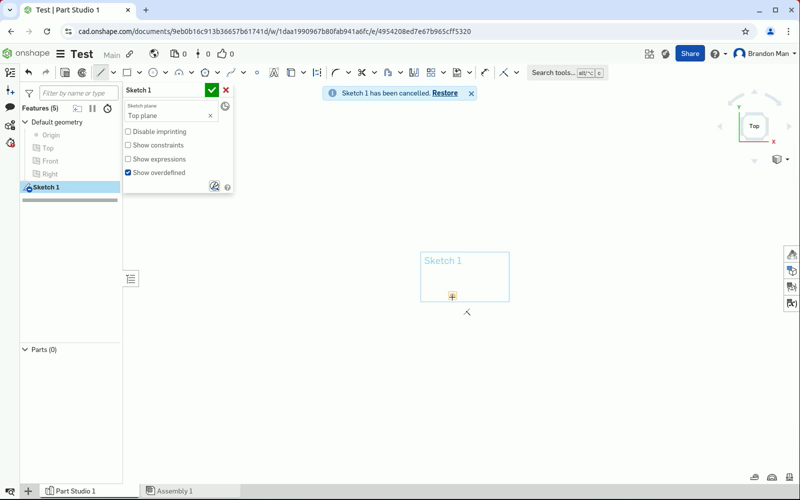
scroll(6)
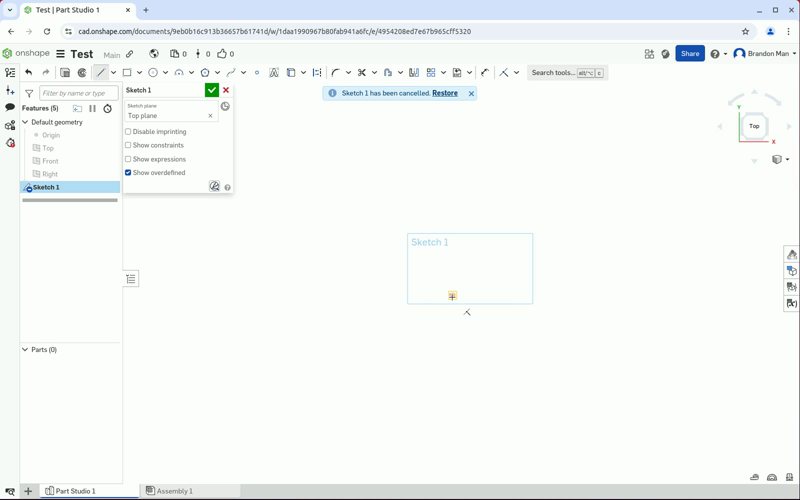
scroll(6)
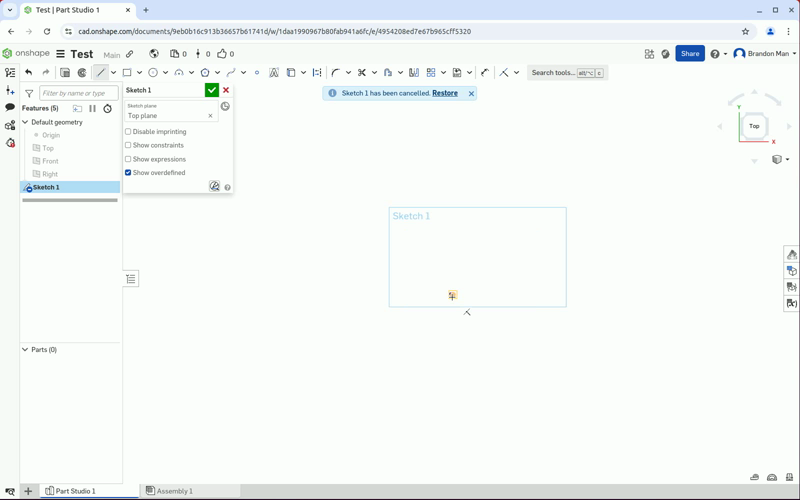
scroll(6)
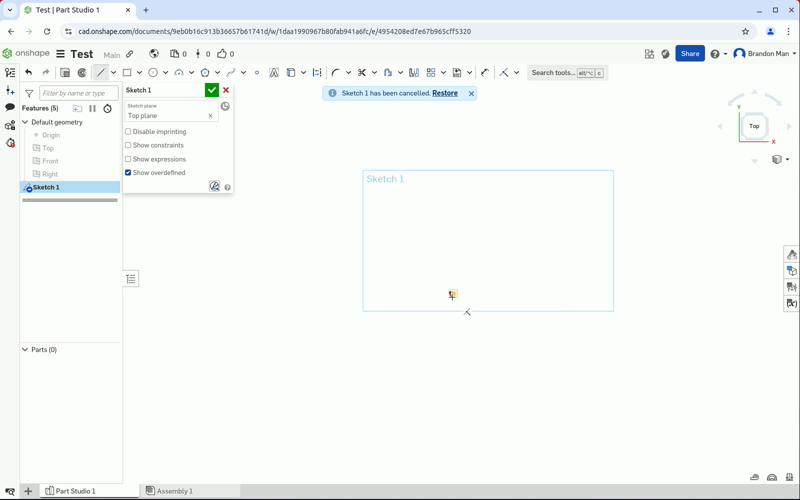
scroll(6)
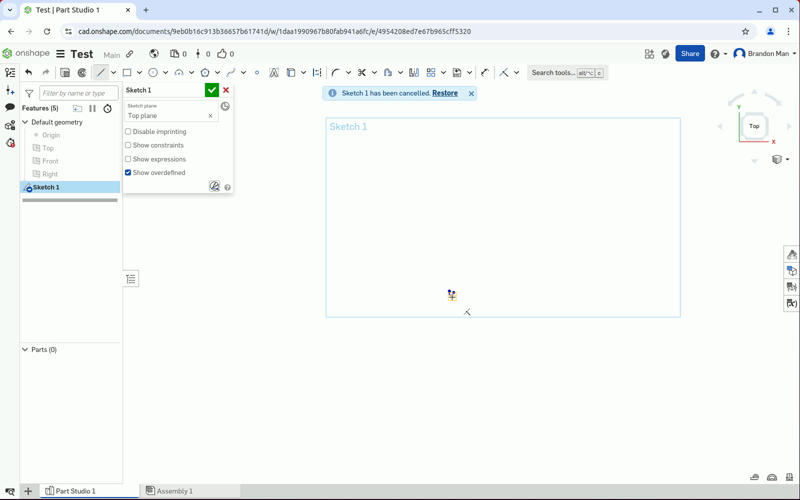
scroll(6)
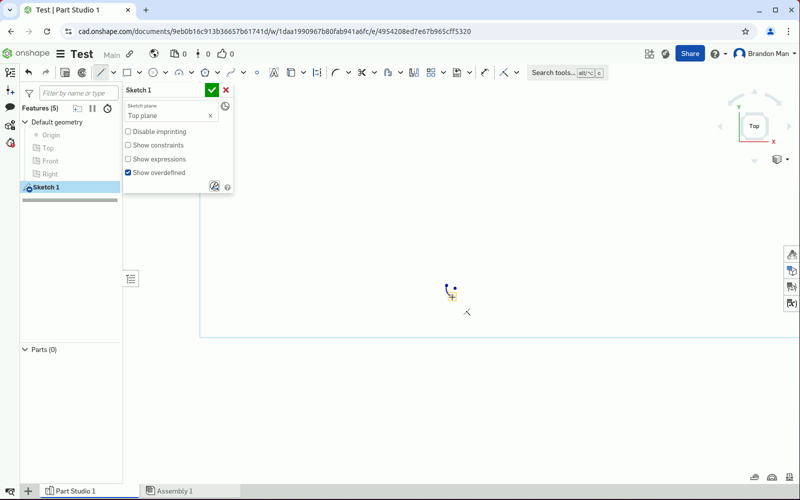
click(452, 296)
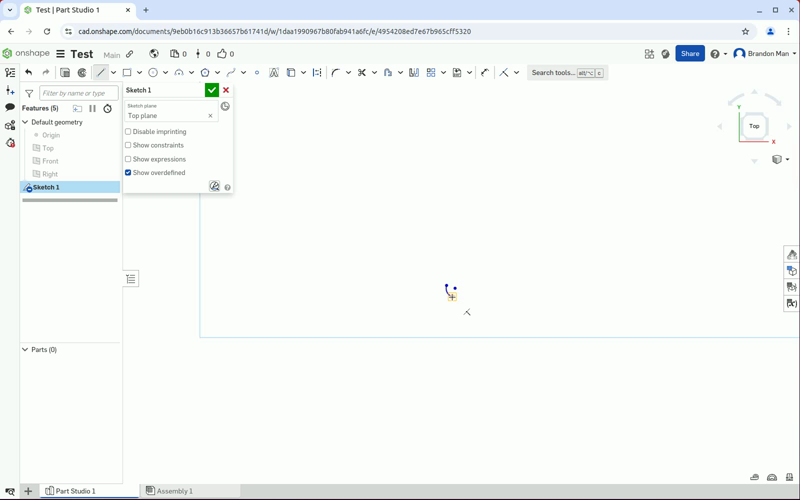
scroll(-6)
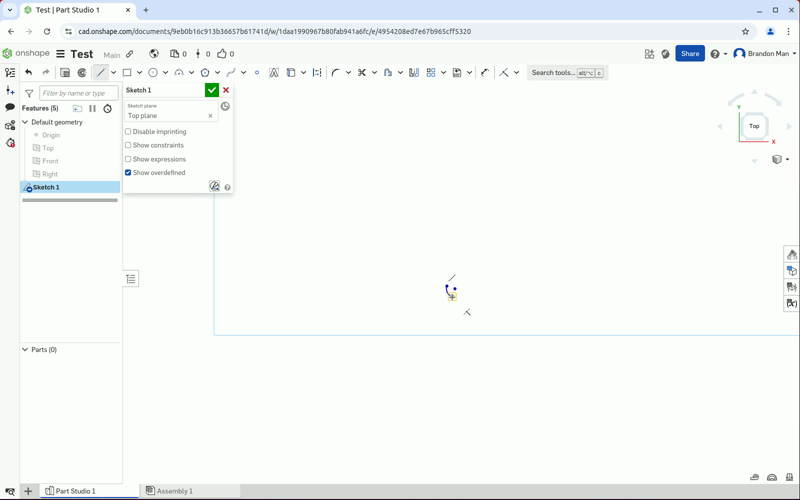
scroll(-6)
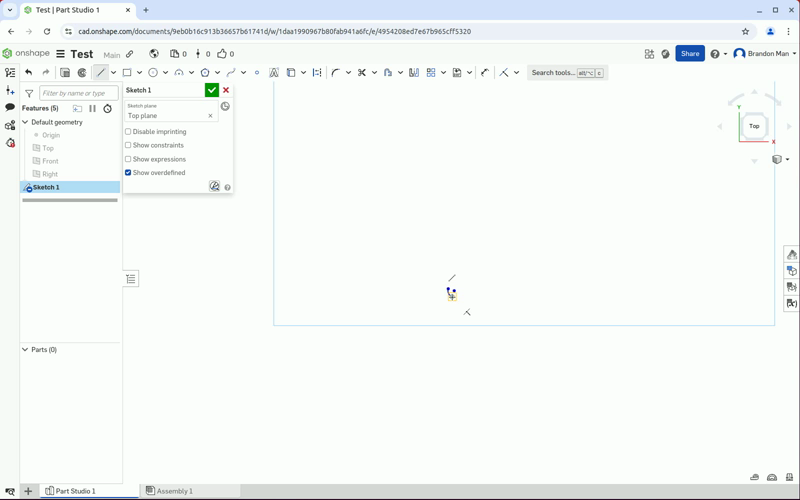
scroll(-6)
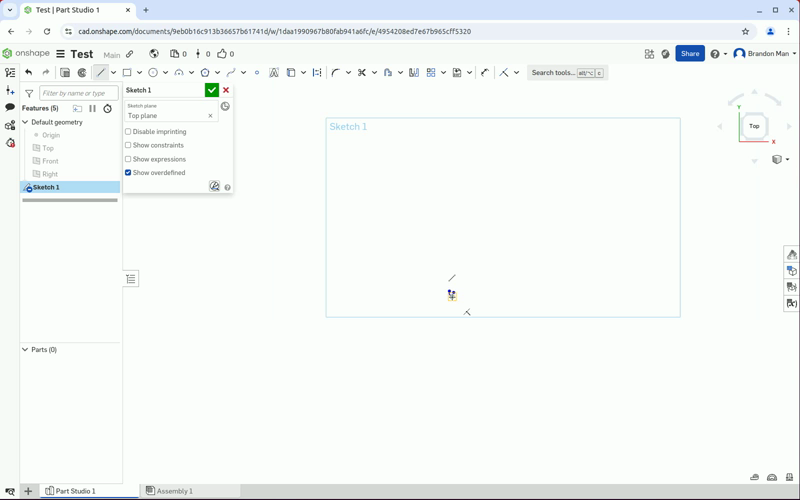
scroll(-6)
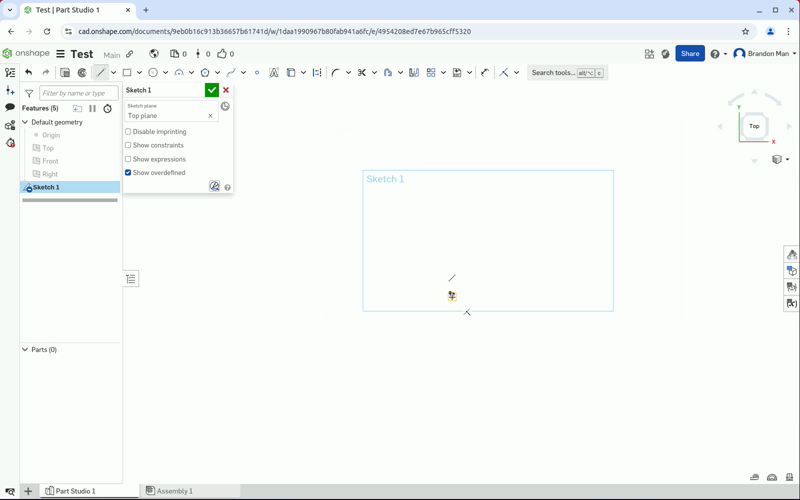
scroll(-6)
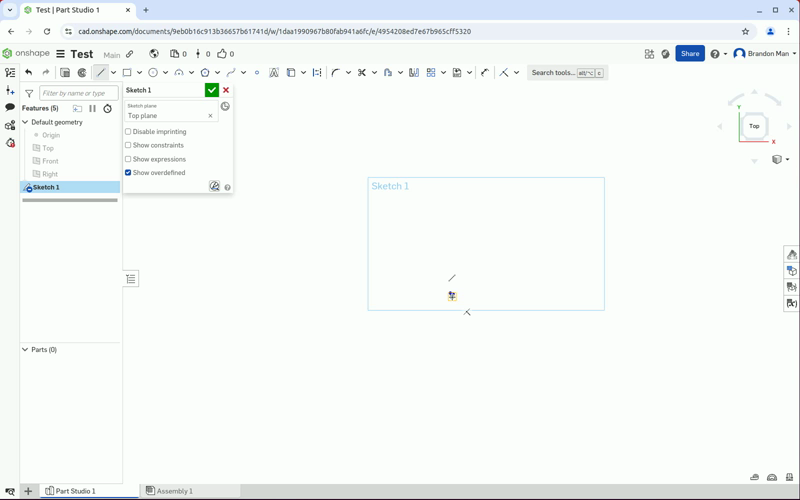
scroll(-6)
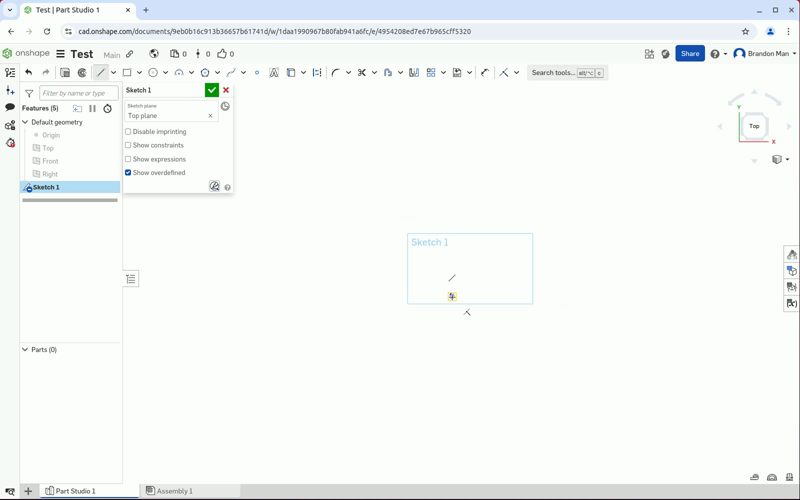
scroll(-6)
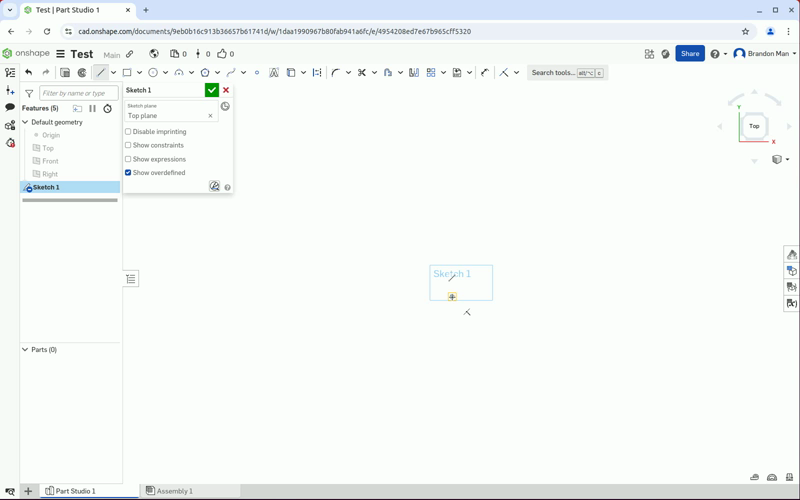
key_down(shift)
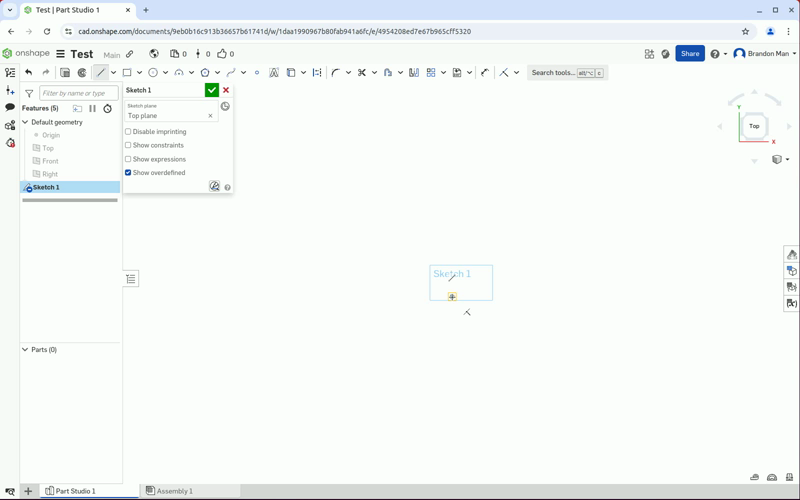
mouse_move(482, 296)
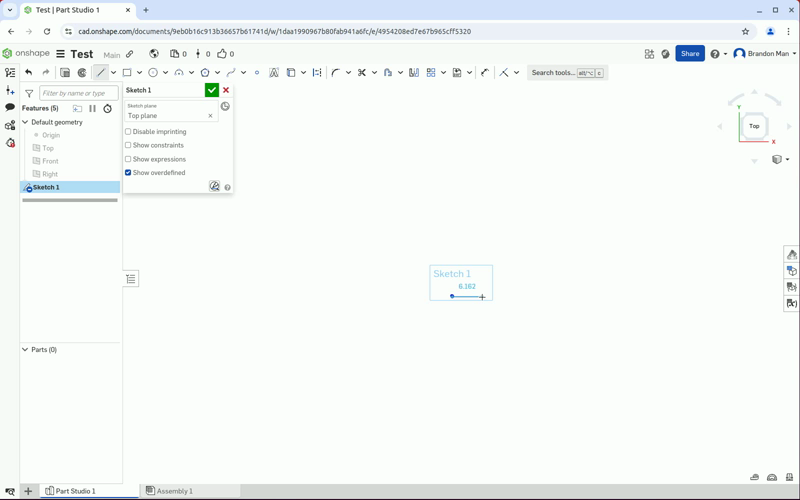
mouse_move(469, 296)
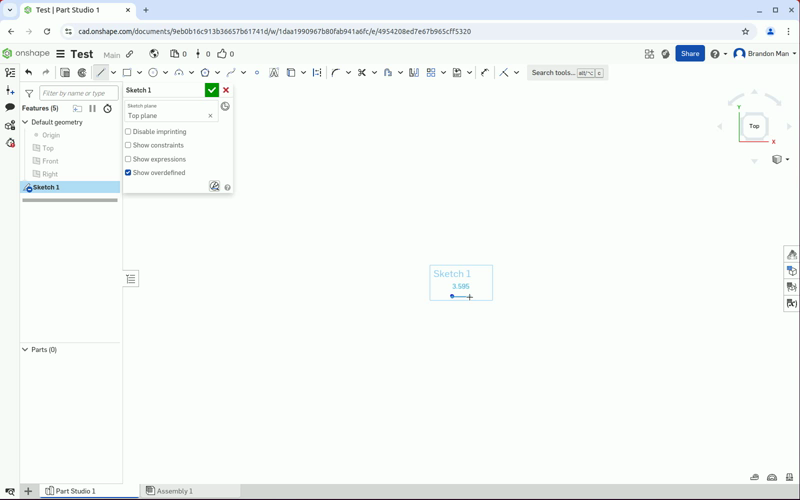
click(469, 296)
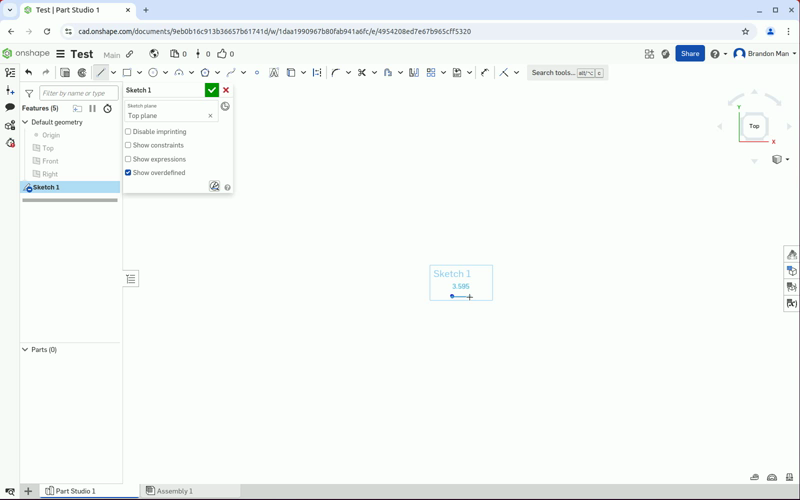
key_up(shift)
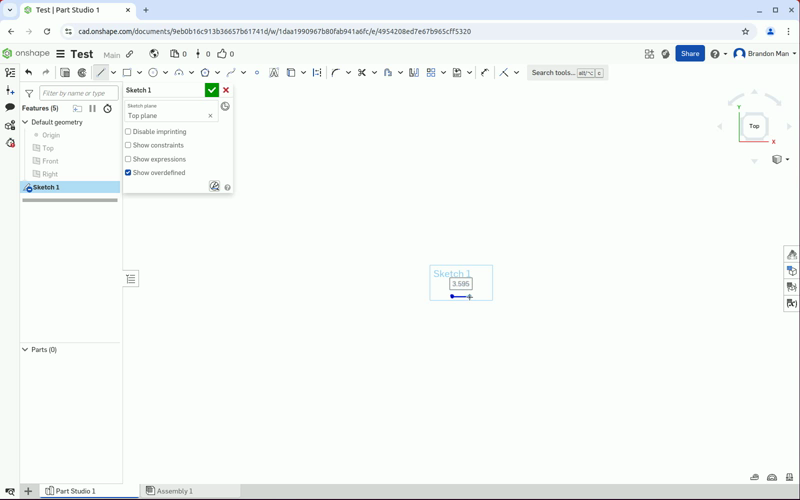
key(esc)
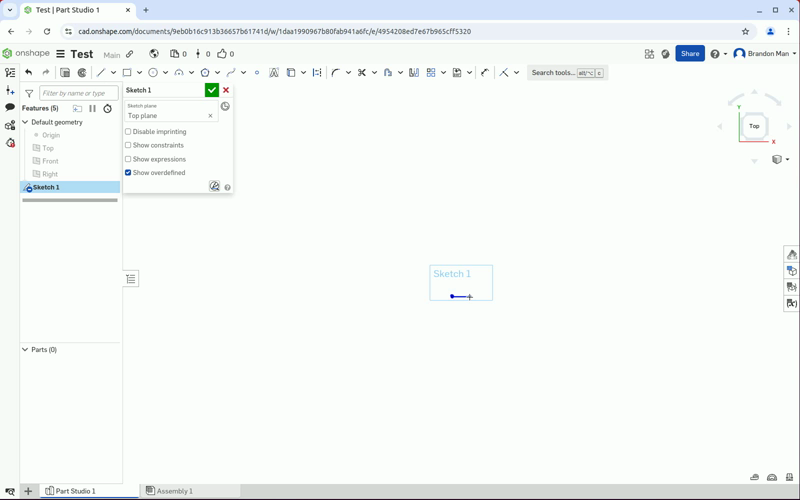
key(a)
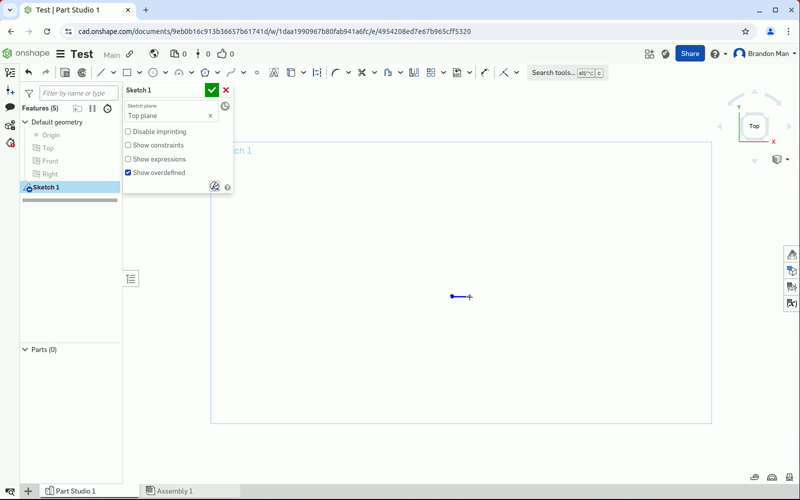
mouse_move(469, 296)
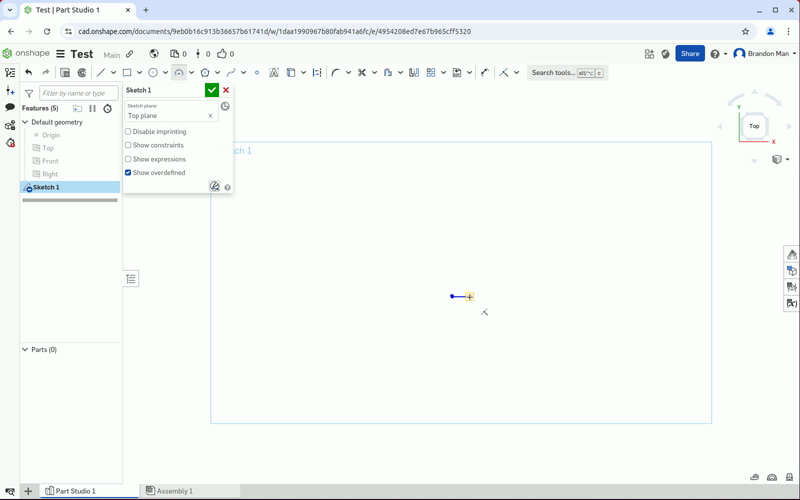
click(469, 296)
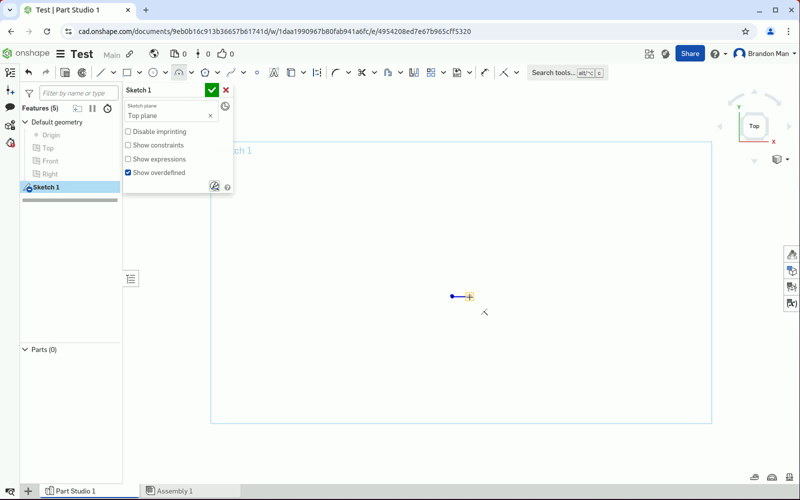
key_down(shift)
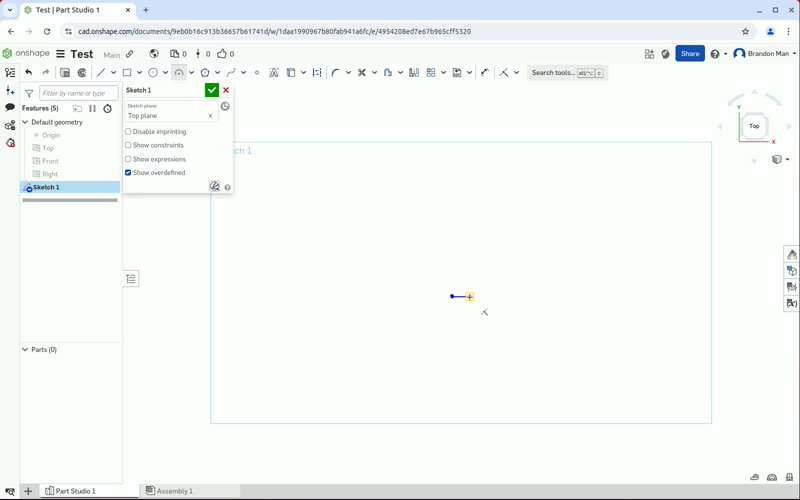
mouse_move(470, 295)
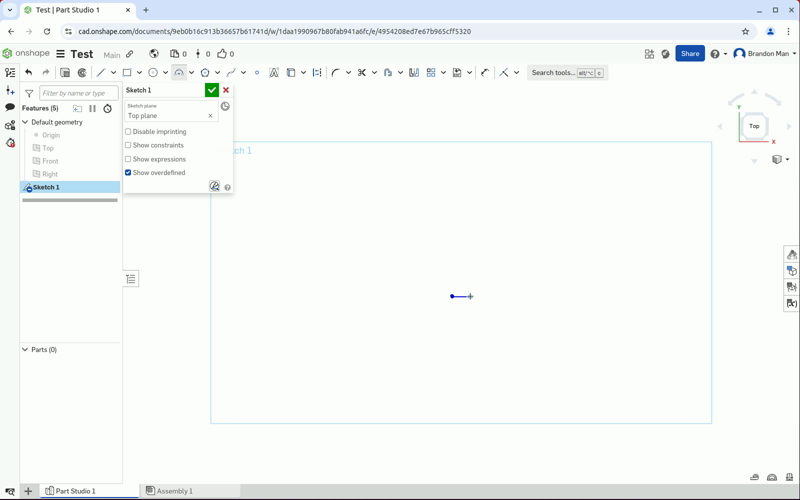
scroll(6)
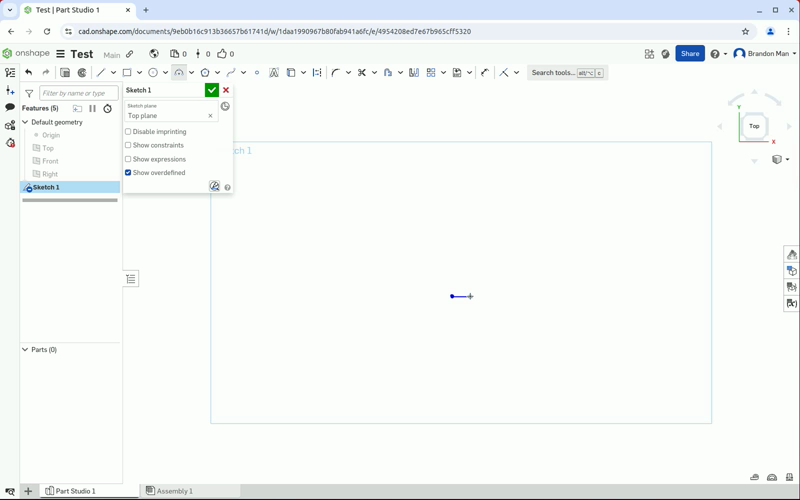
scroll(6)
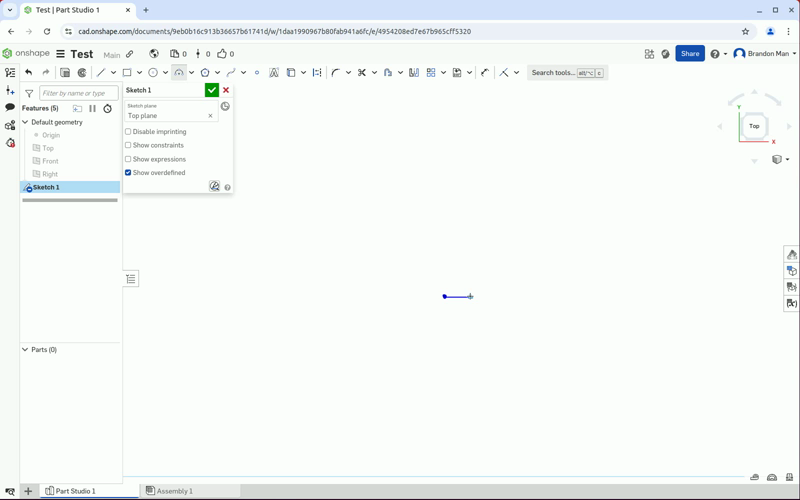
scroll(6)
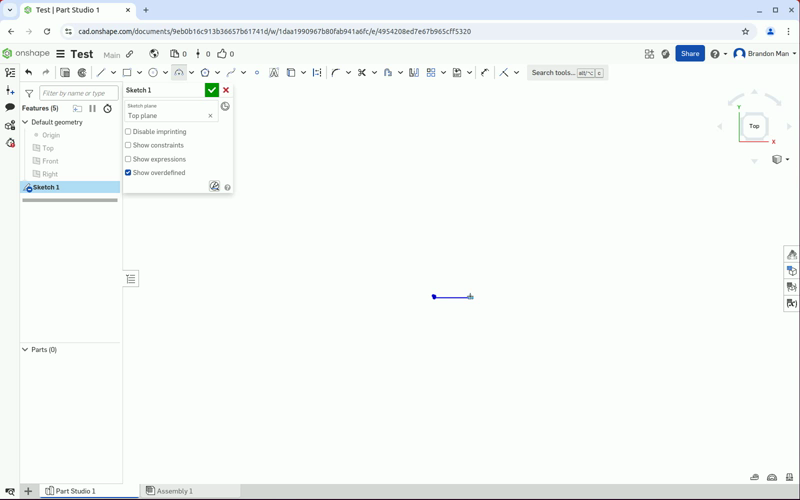
scroll(6)
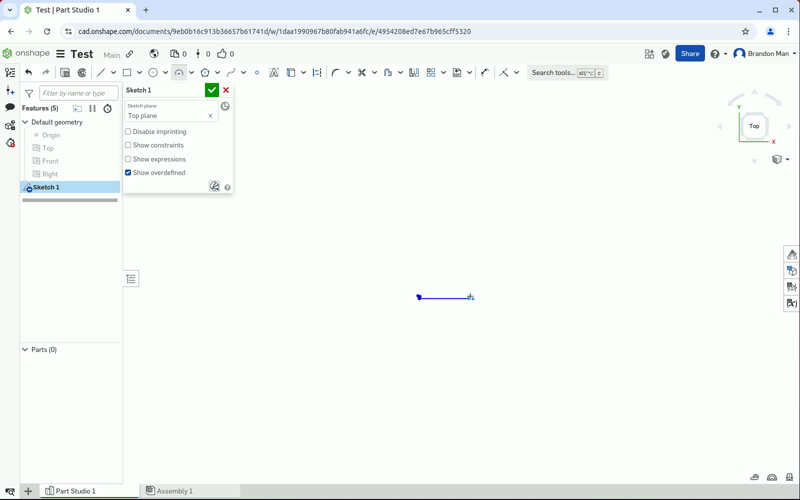
scroll(6)
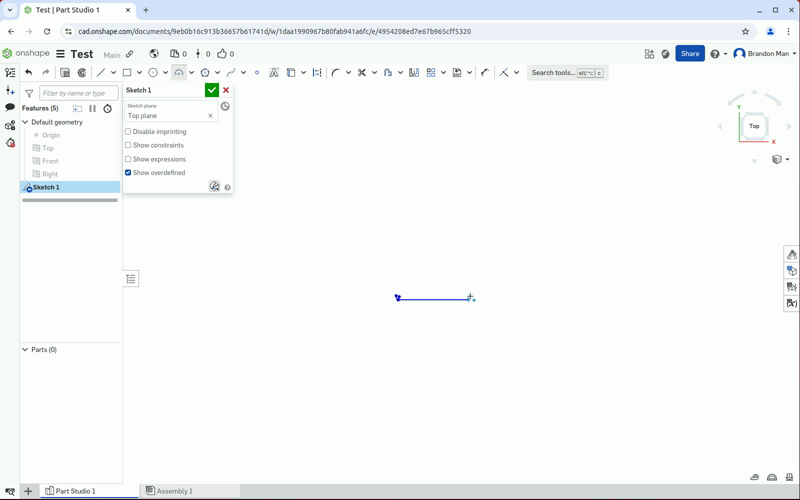
scroll(6)
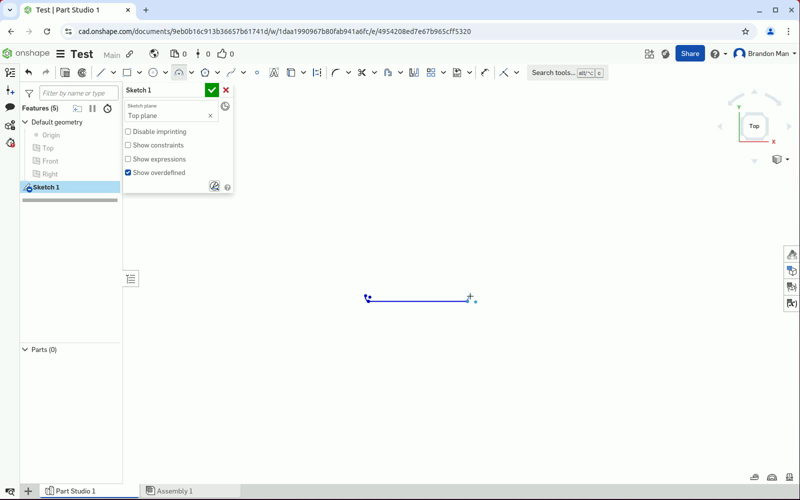
scroll(6)
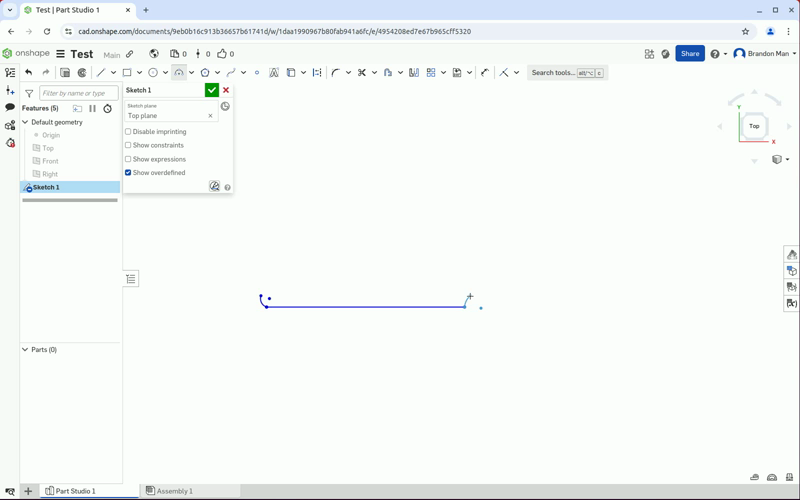
click(470, 295)
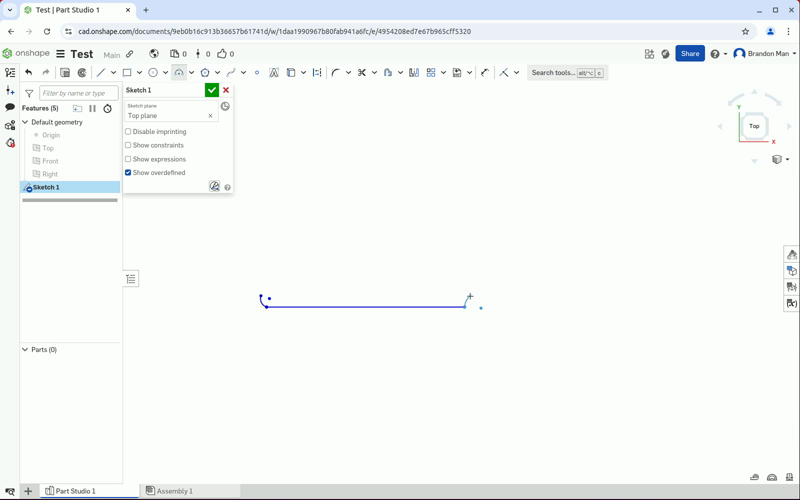
scroll(-6)
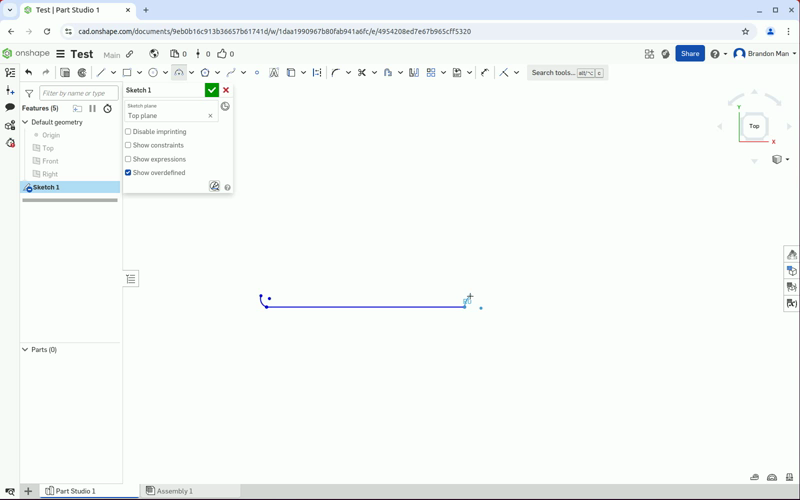
scroll(-6)
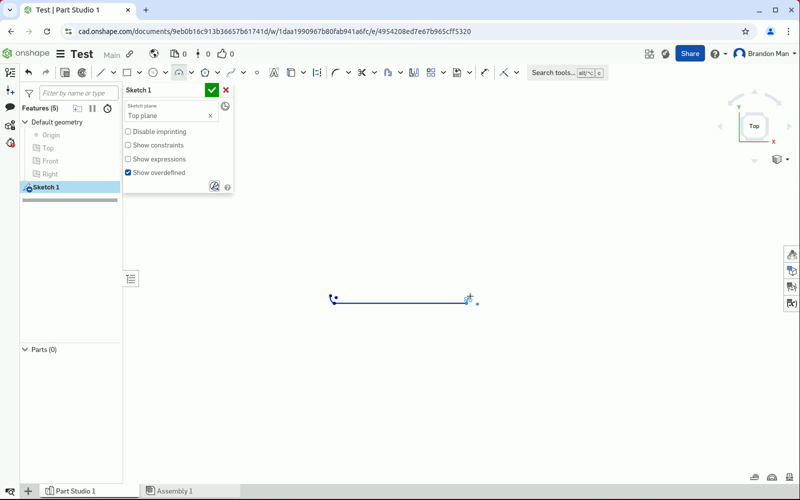
scroll(-6)
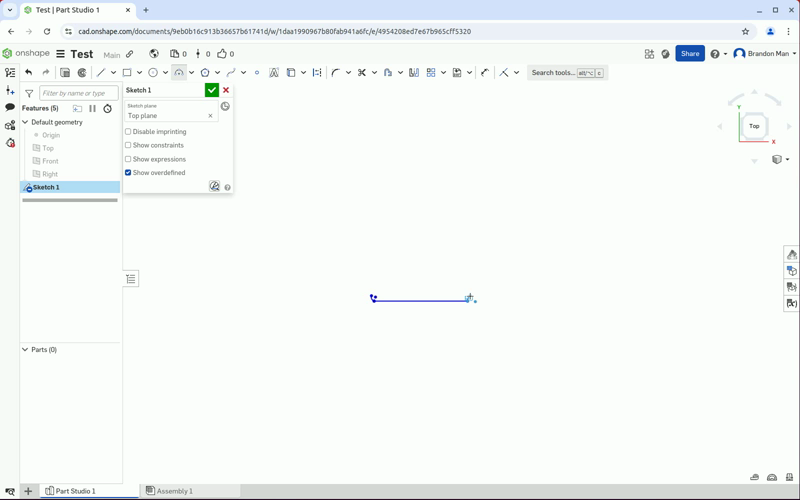
scroll(-6)
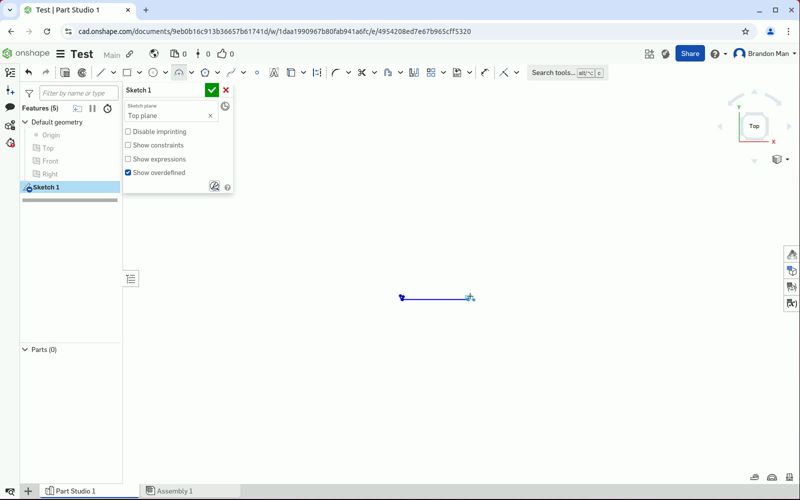
scroll(-6)
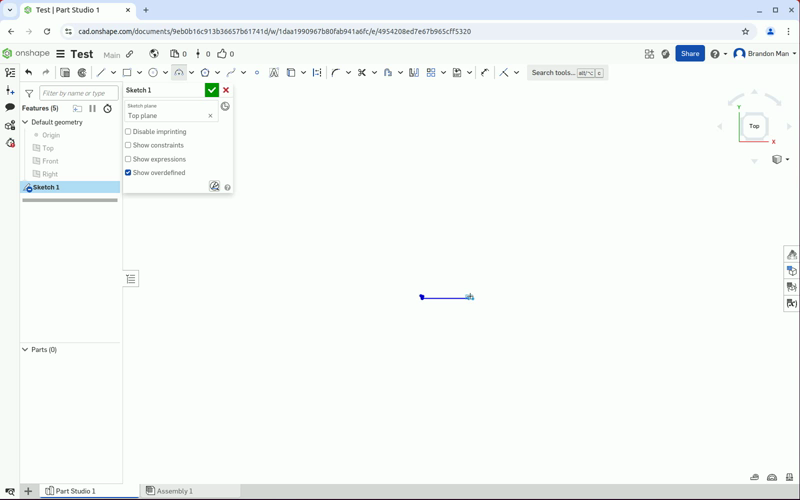
scroll(-6)
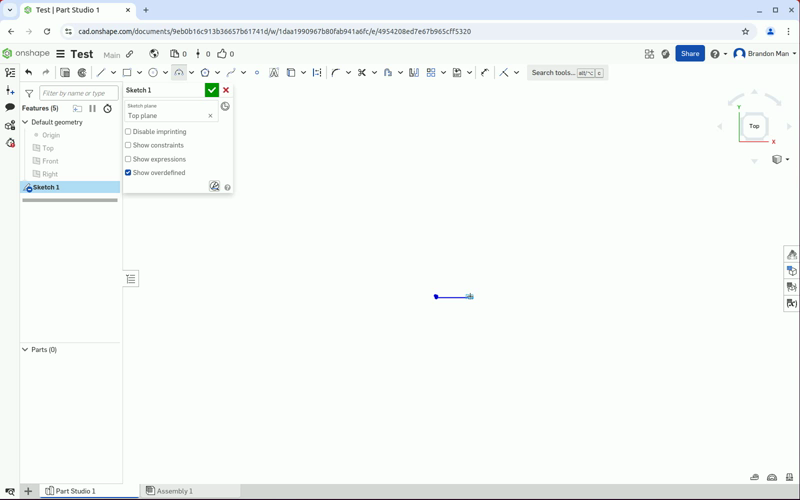
scroll(-6)
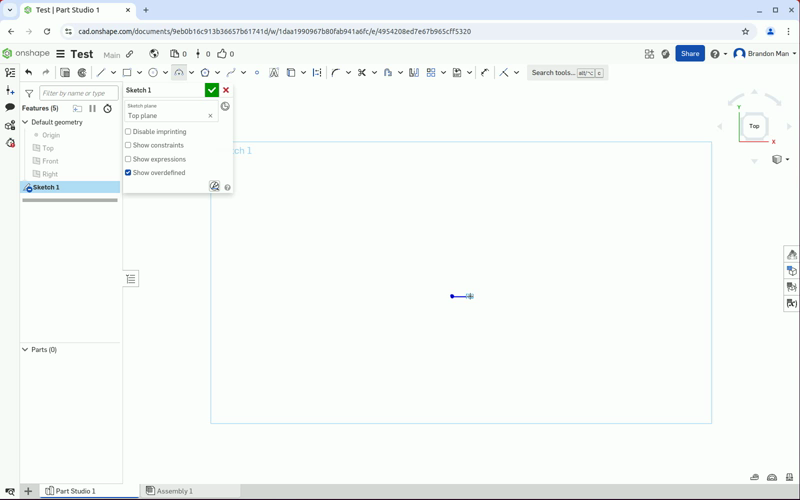
mouse_move(470, 296)
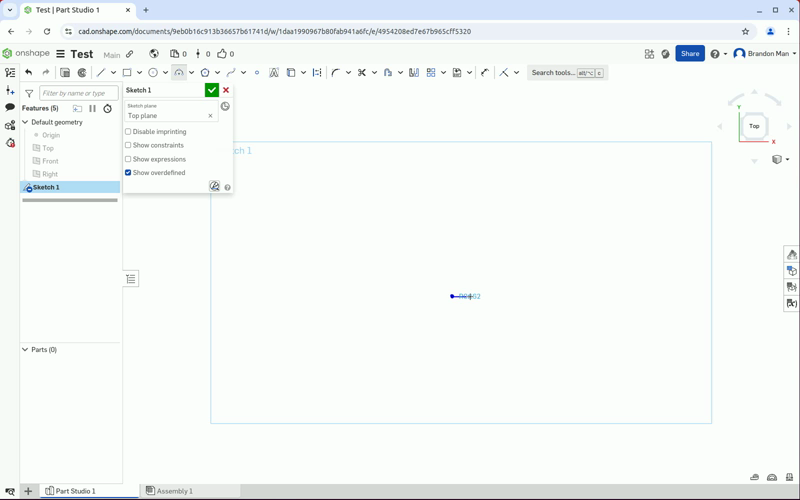
scroll(6)
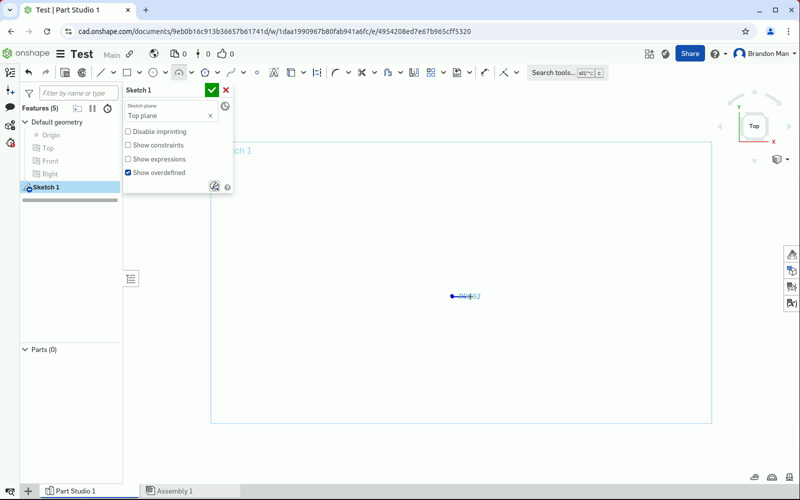
scroll(6)
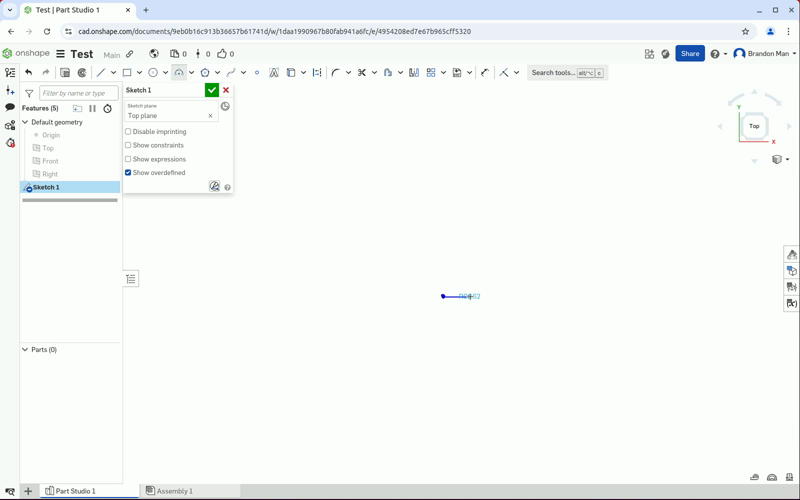
scroll(6)
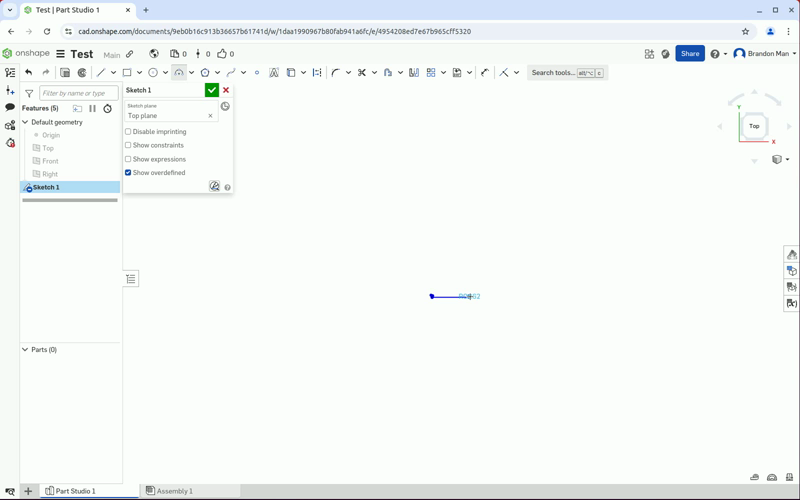
scroll(6)
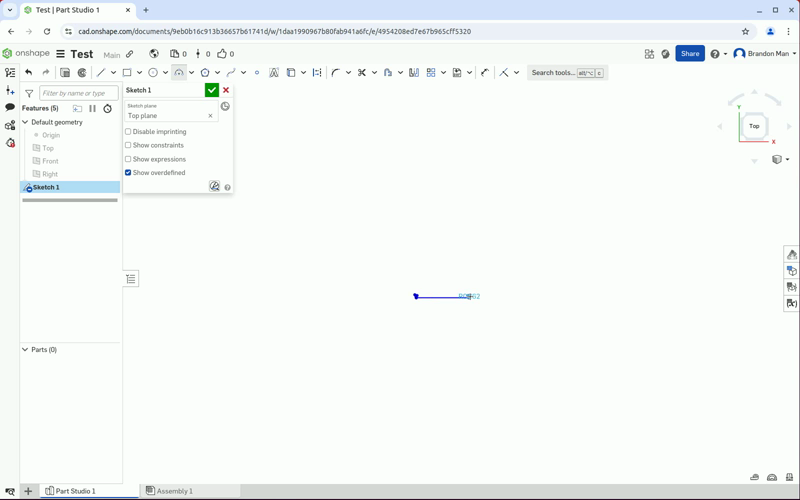
scroll(6)
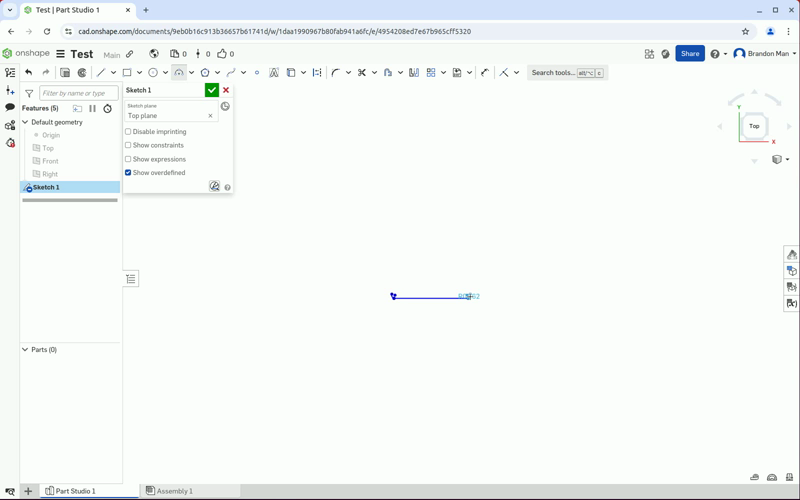
scroll(6)
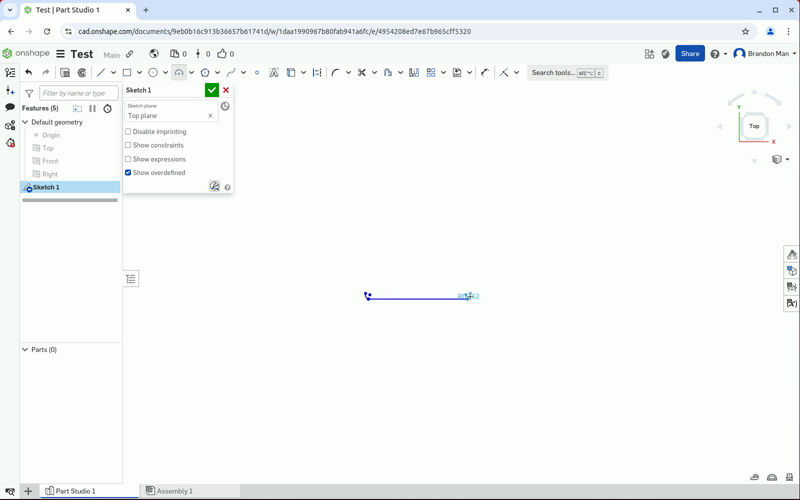
scroll(6)
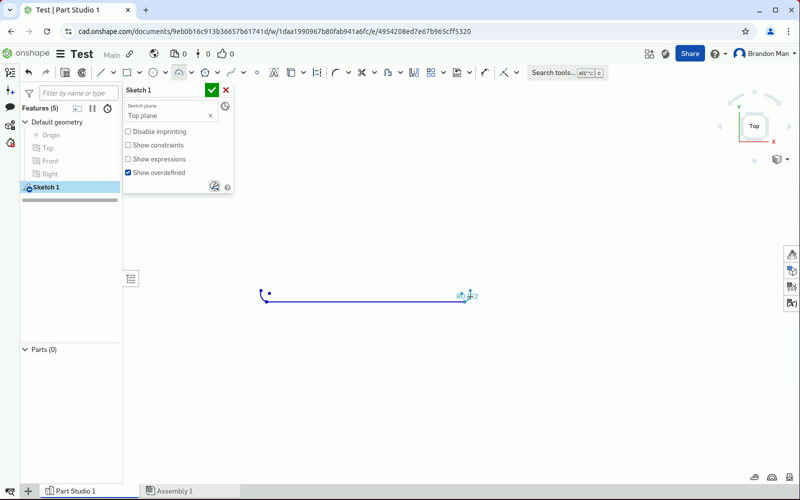
click(470, 296)
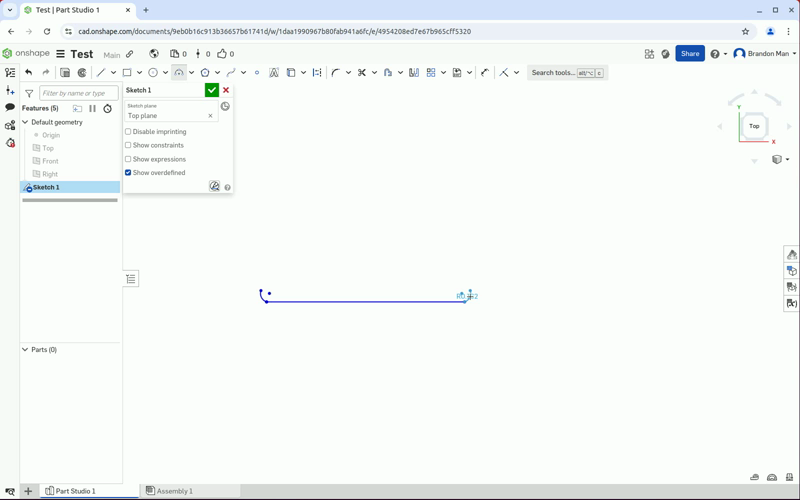
scroll(-6)
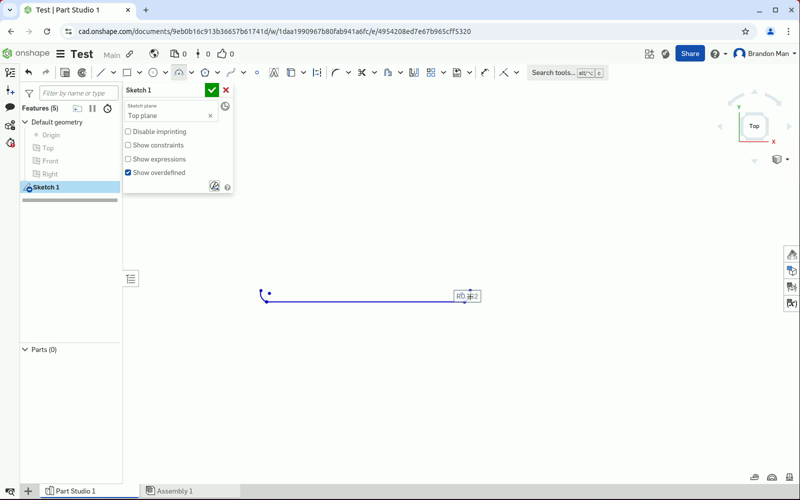
scroll(-6)
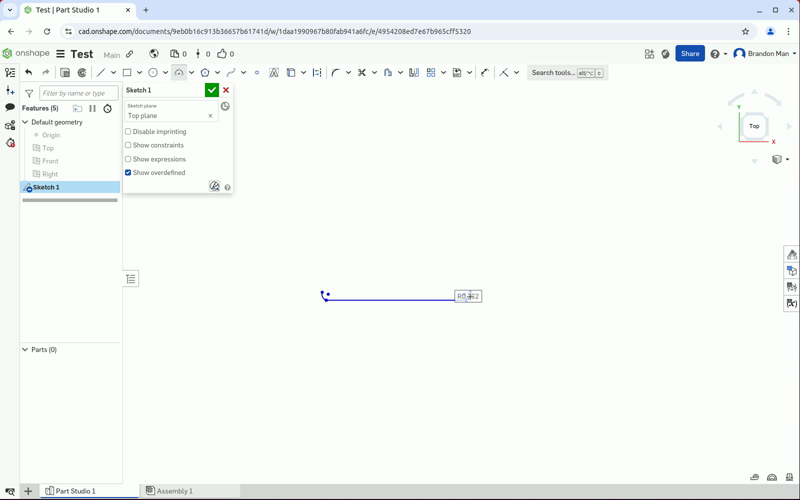
scroll(-6)
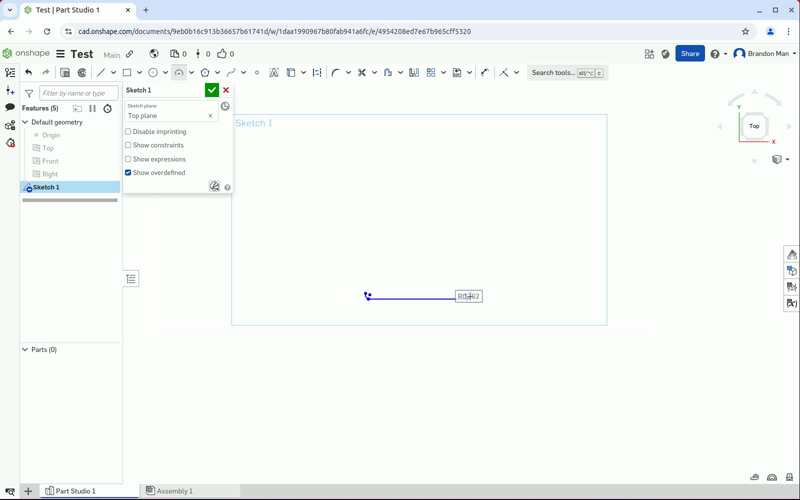
scroll(-6)
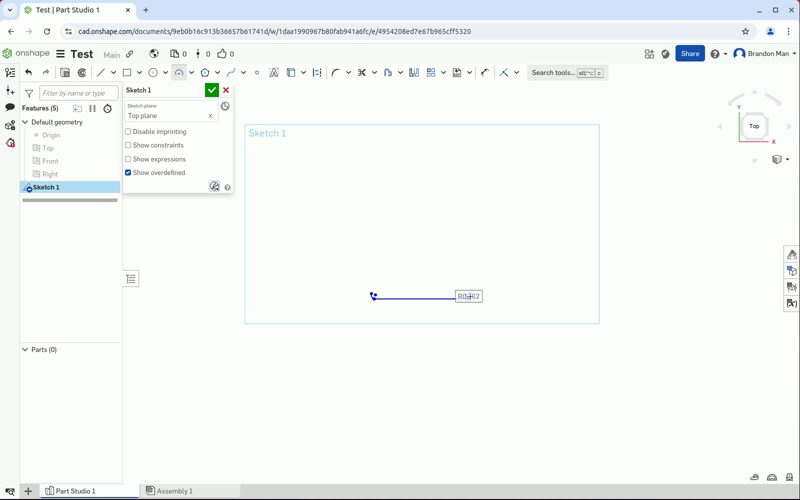
scroll(-6)
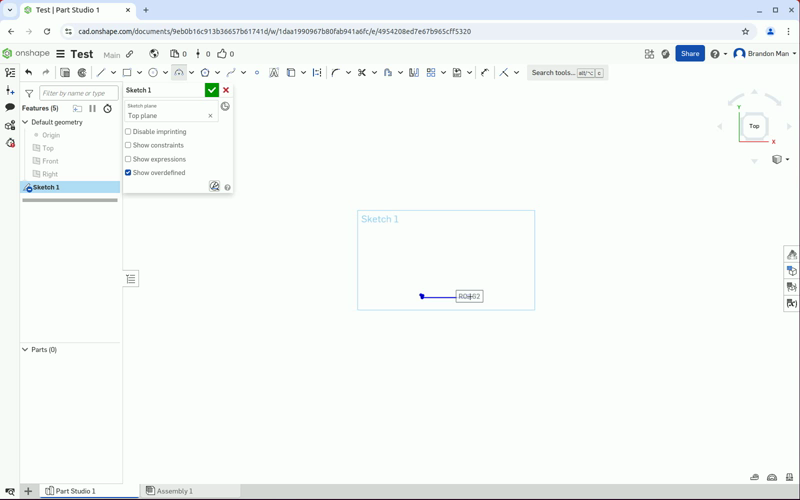
scroll(-6)
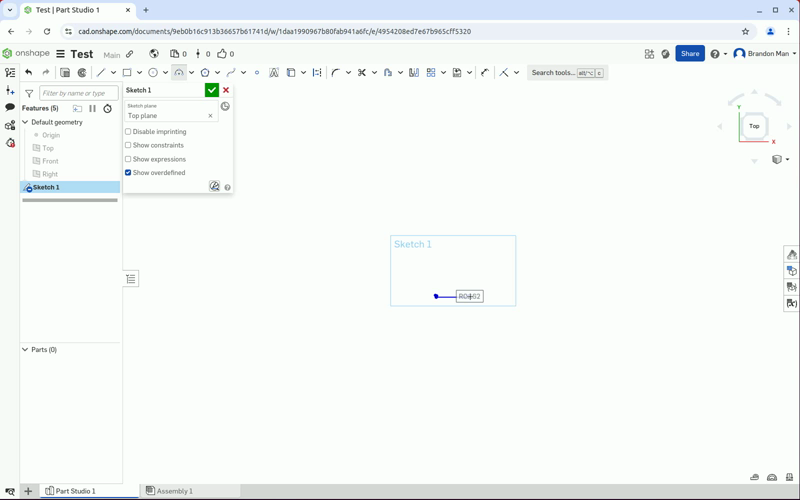
scroll(-6)
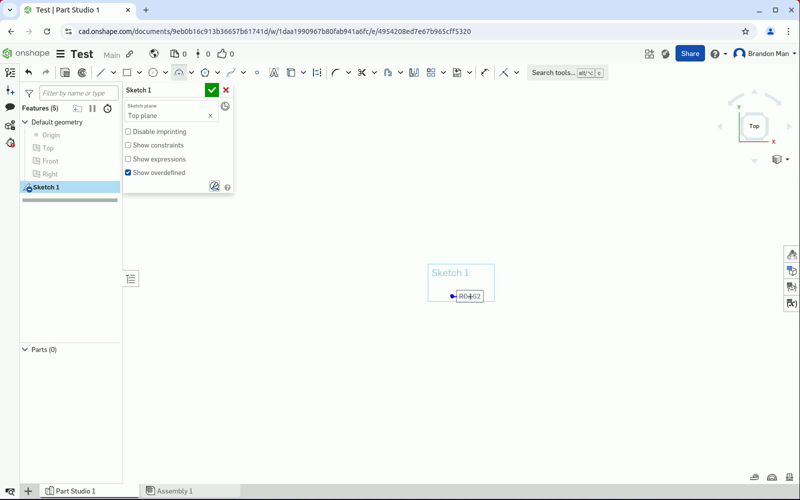
key_up(shift)
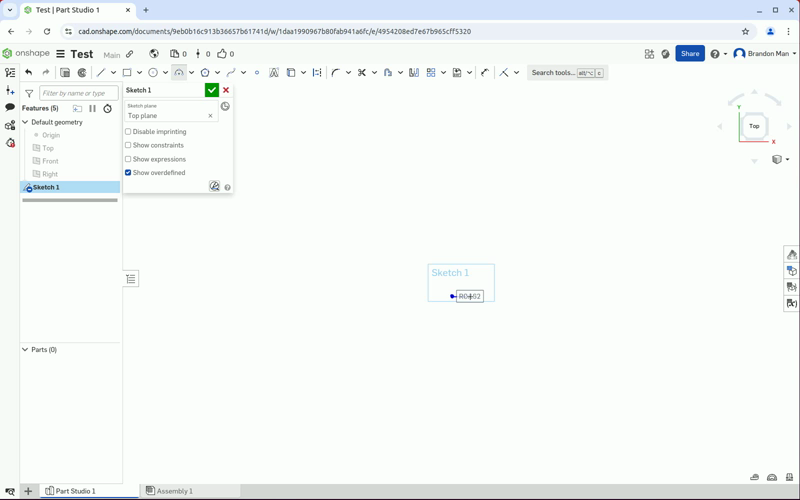
key(esc)
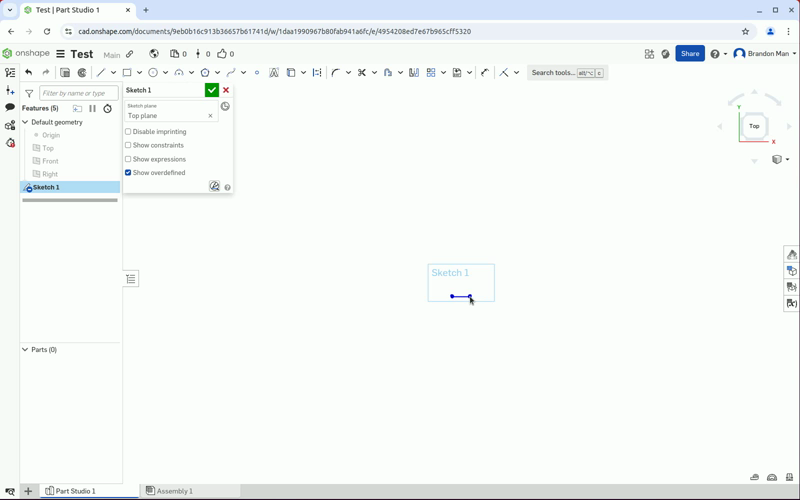
key(l)
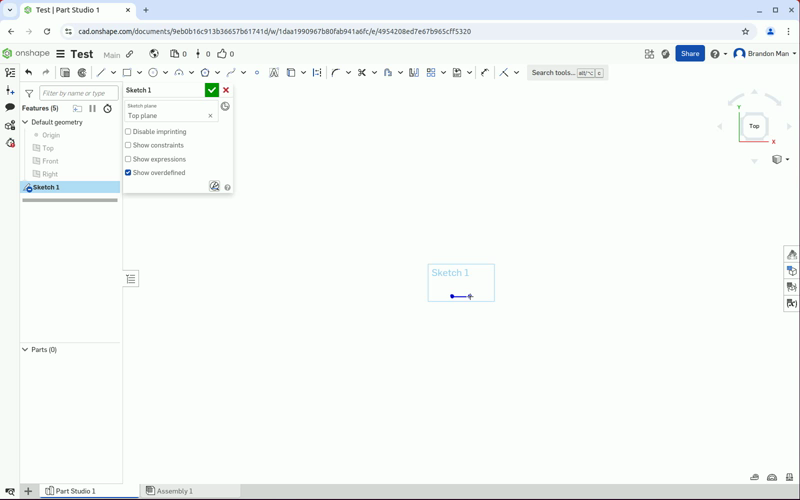
mouse_move(470, 295)
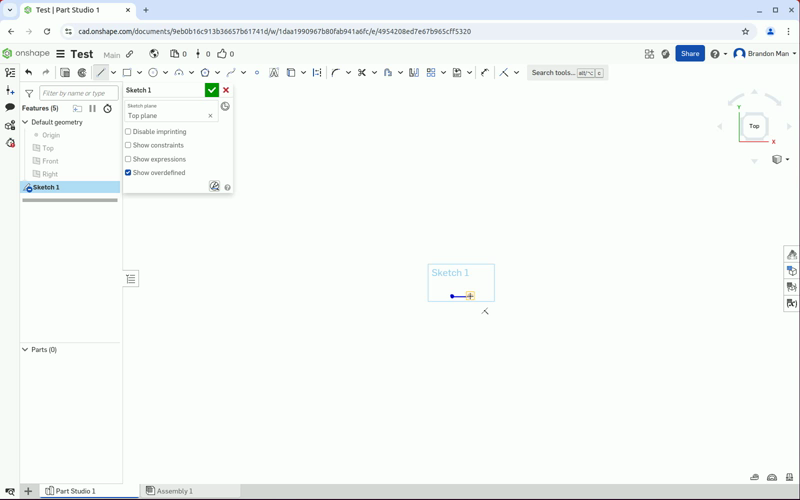
scroll(6)
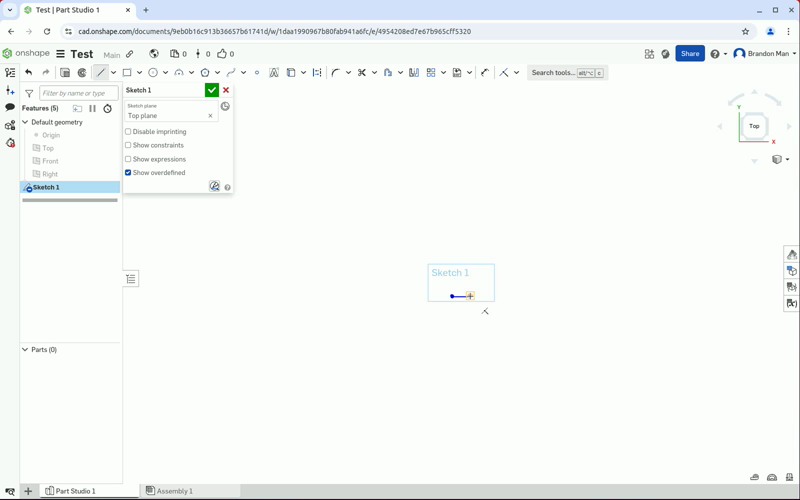
scroll(6)
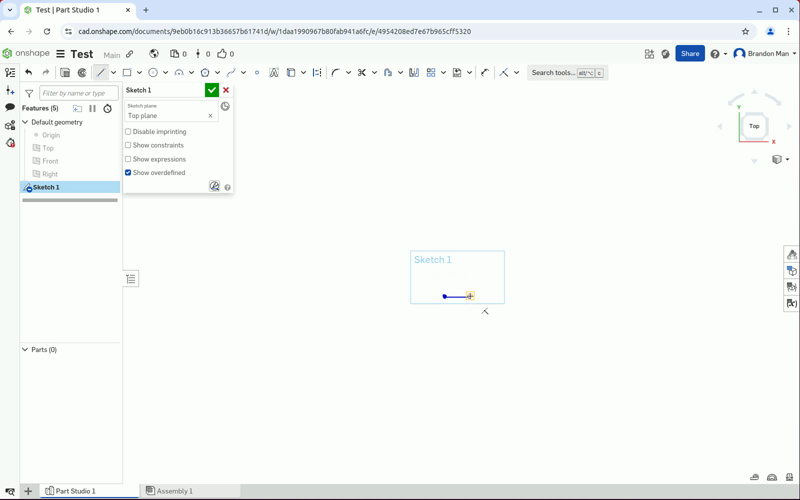
scroll(6)
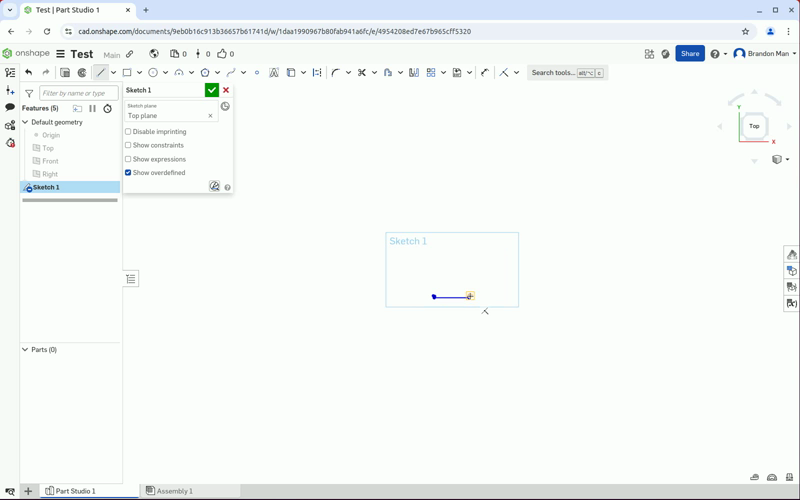
scroll(6)
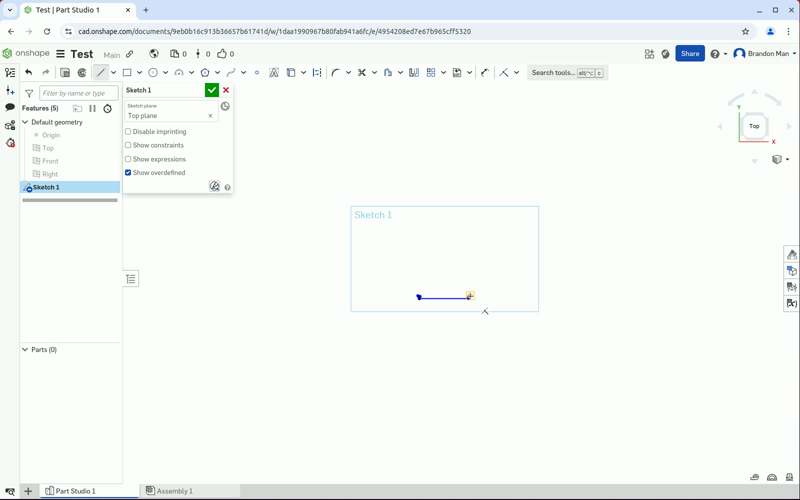
scroll(6)
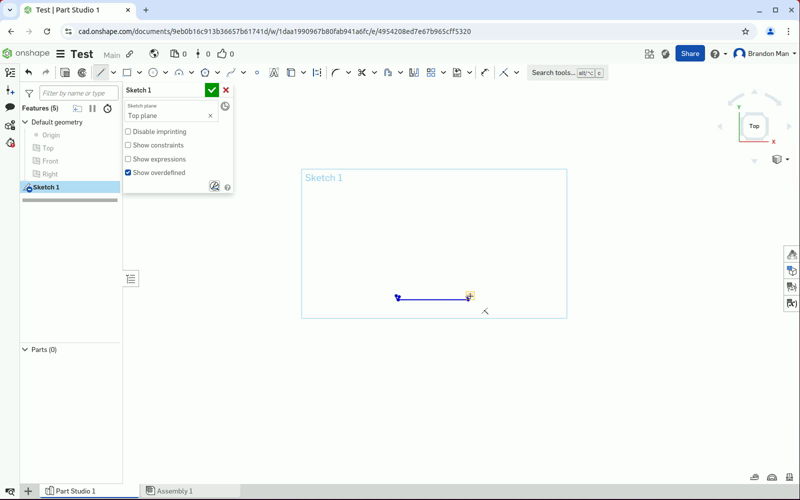
scroll(6)
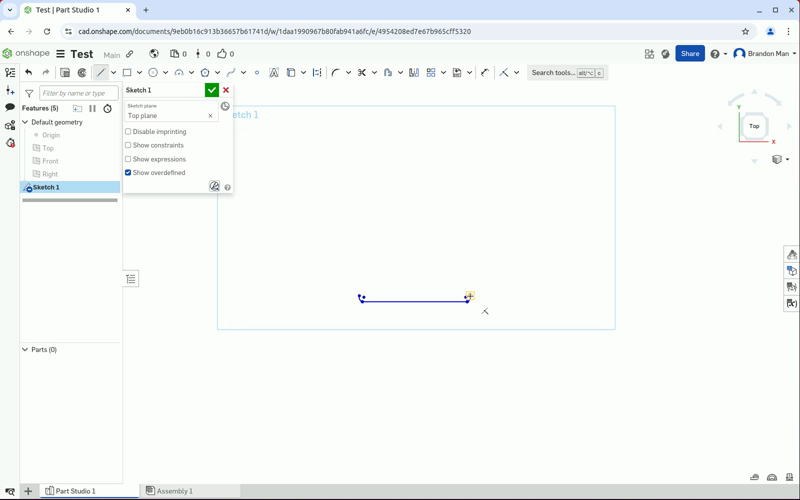
scroll(6)
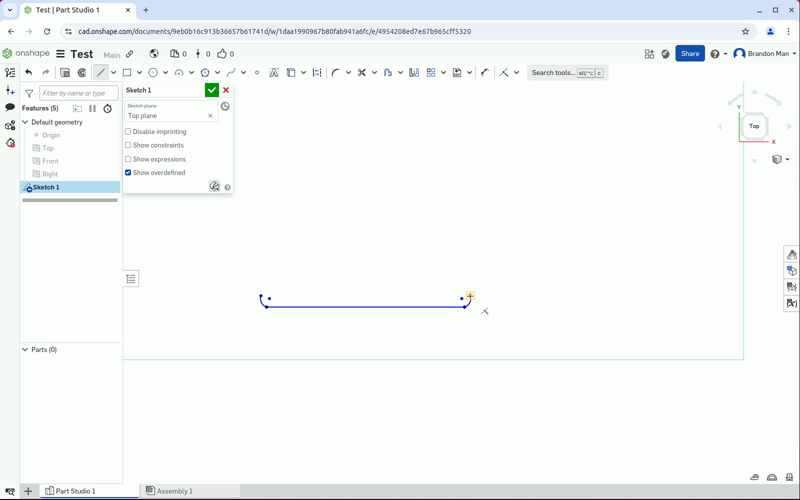
click(470, 295)
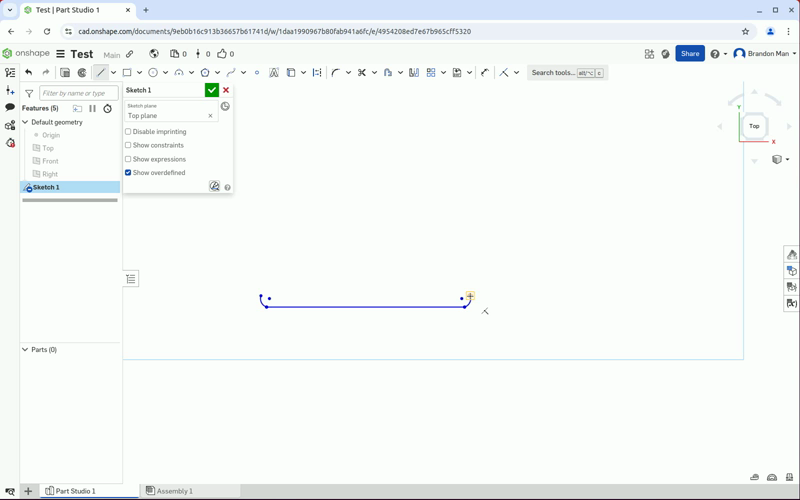
scroll(-6)
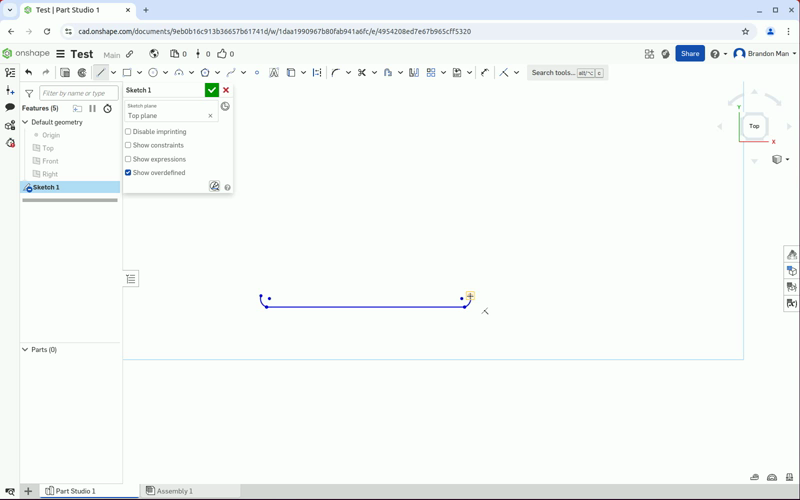
scroll(-6)
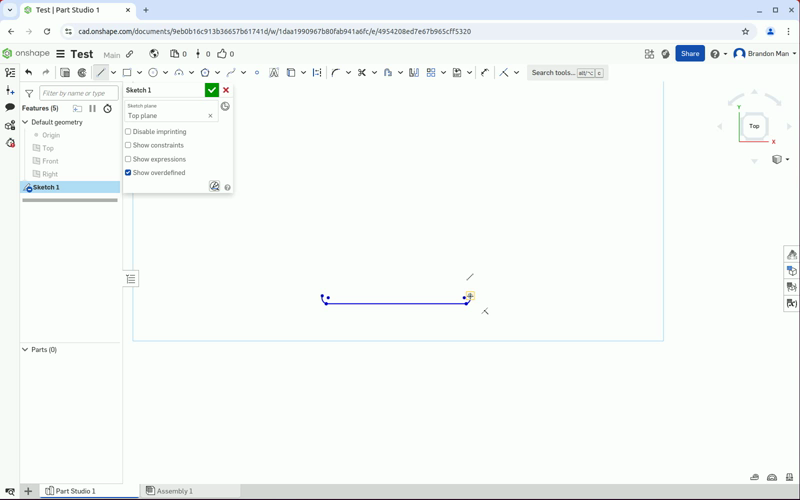
scroll(-6)
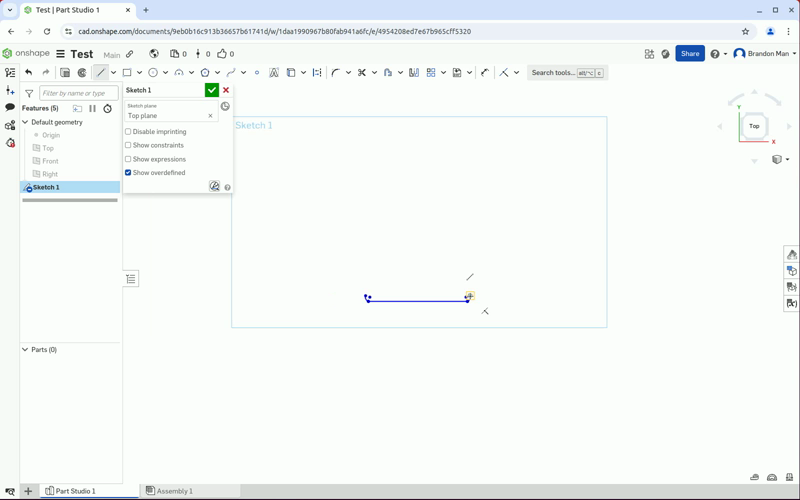
scroll(-6)
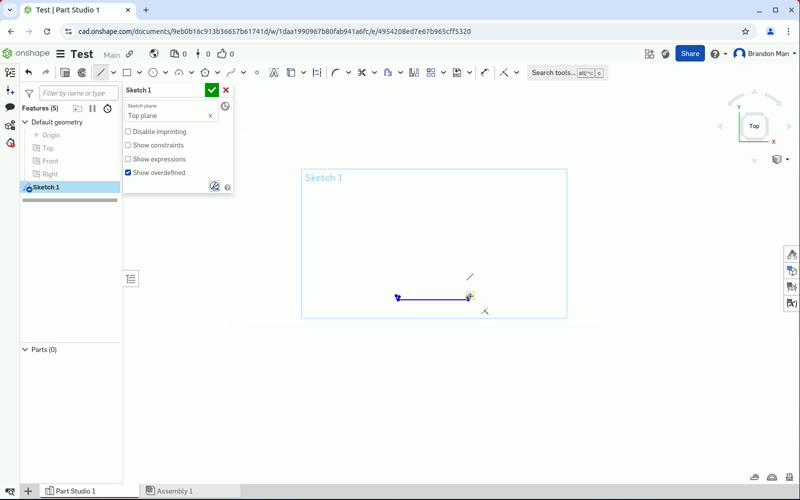
scroll(-6)
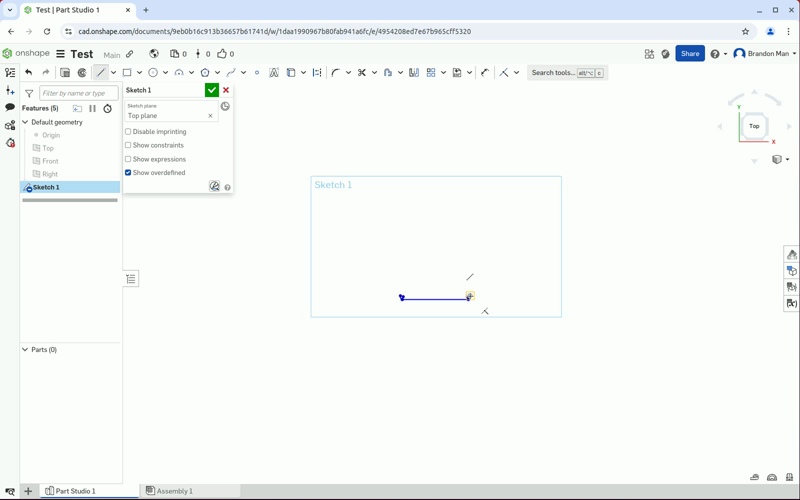
scroll(-6)
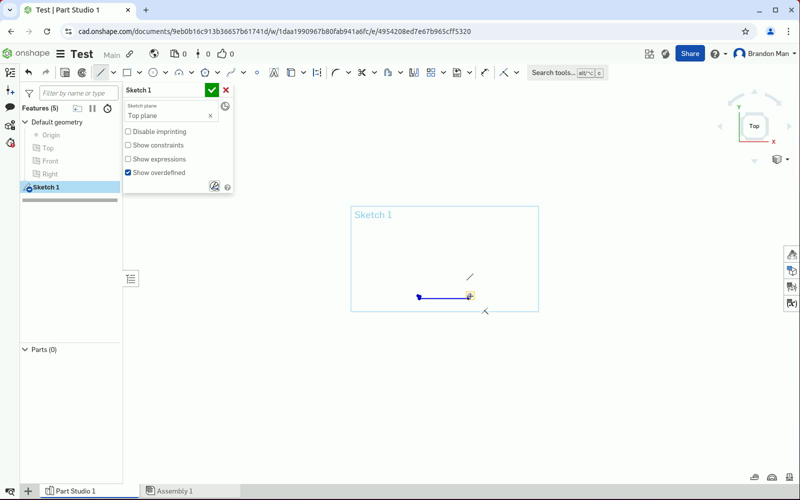
scroll(-6)
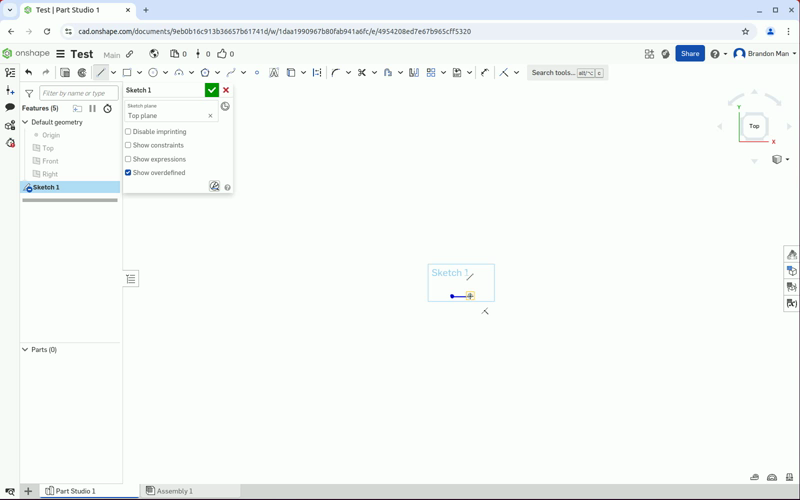
key_down(shift)
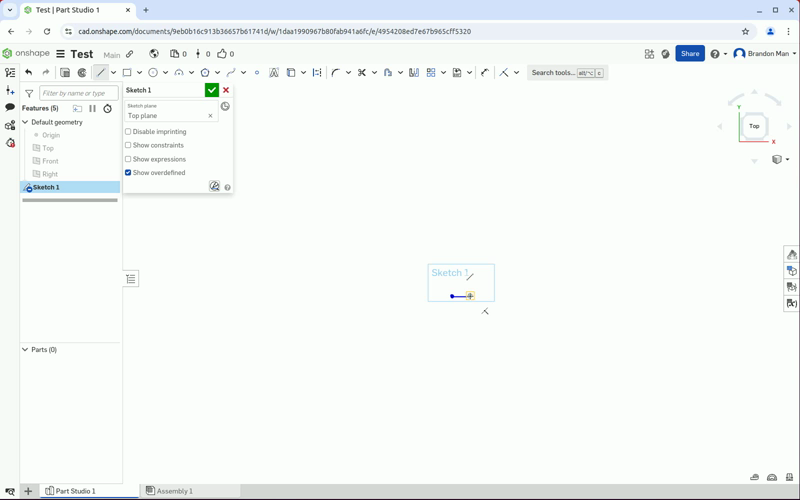
mouse_move(500, 295)
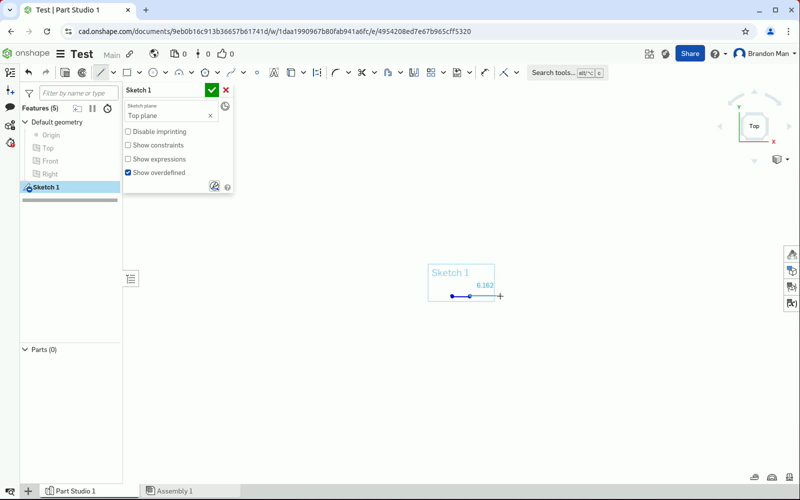
mouse_move(470, 268)
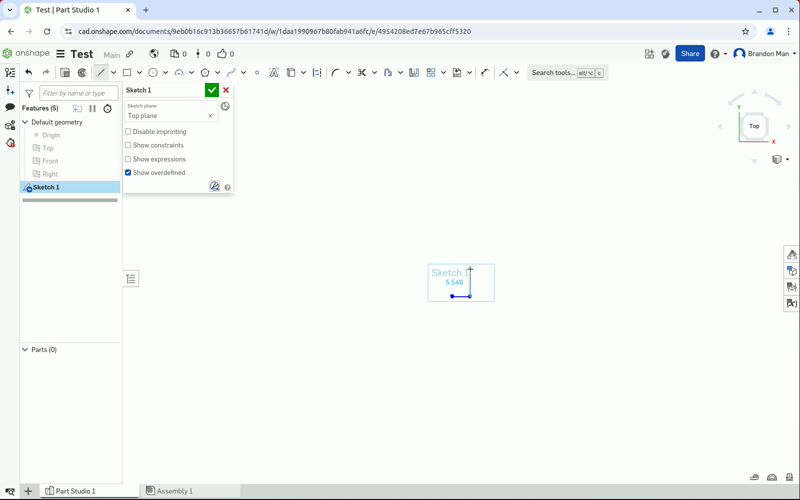
click(470, 268)
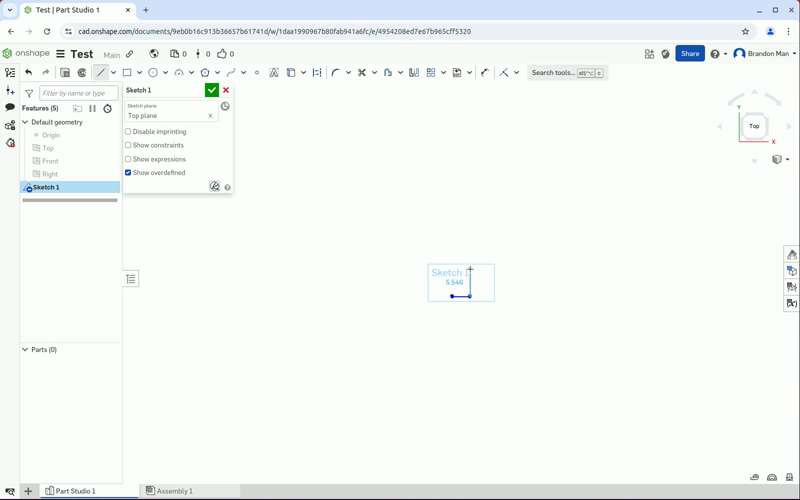
key_up(shift)
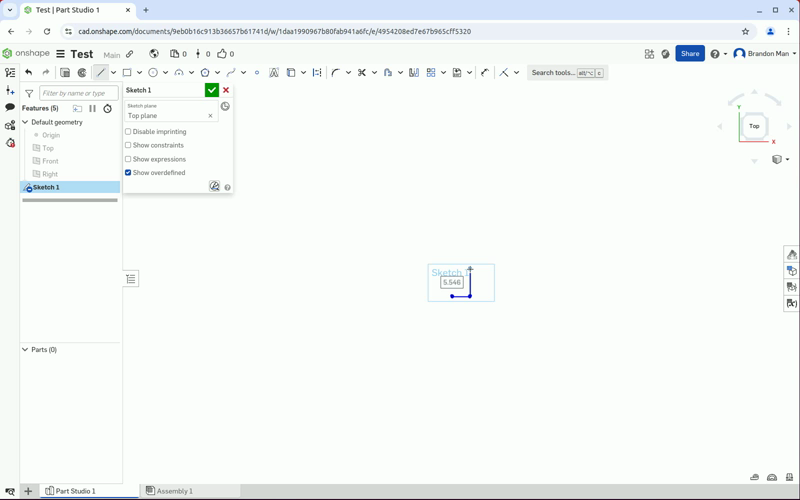
key(esc)
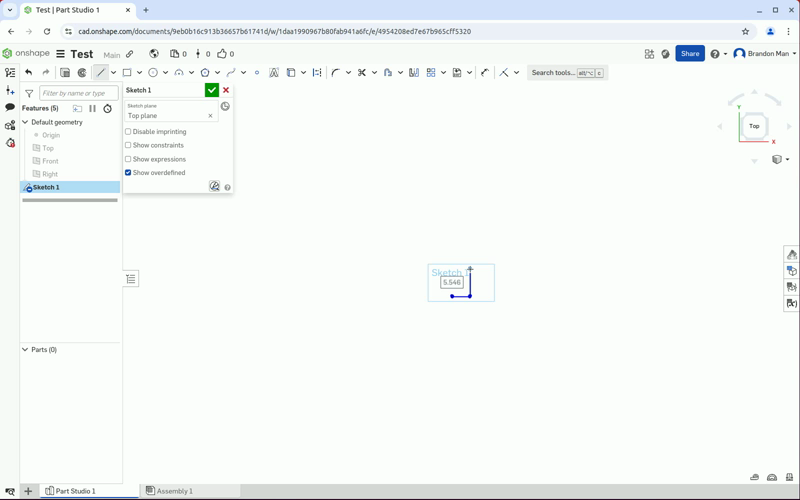
key(a)
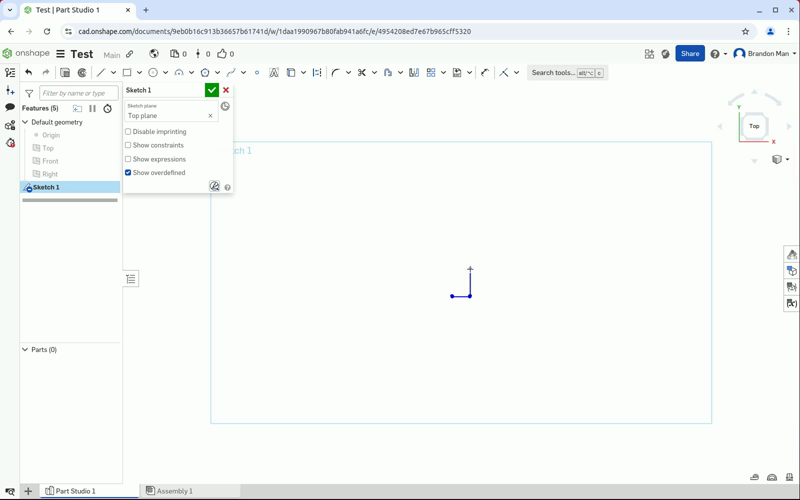
mouse_move(470, 268)
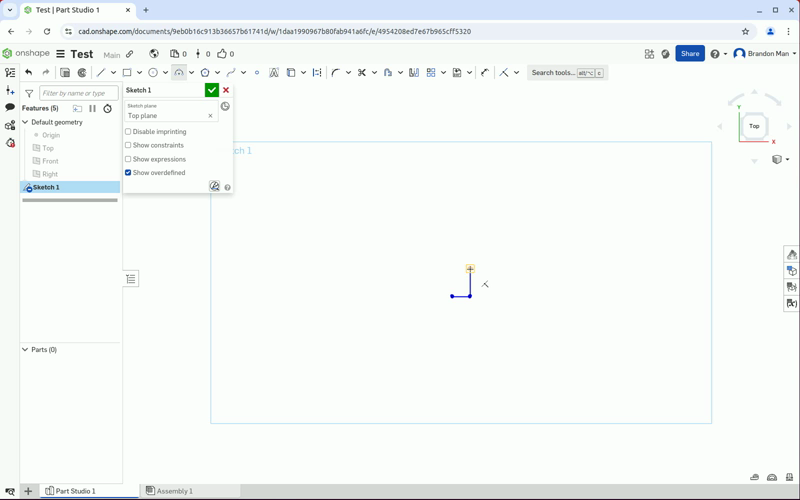
click(470, 268)
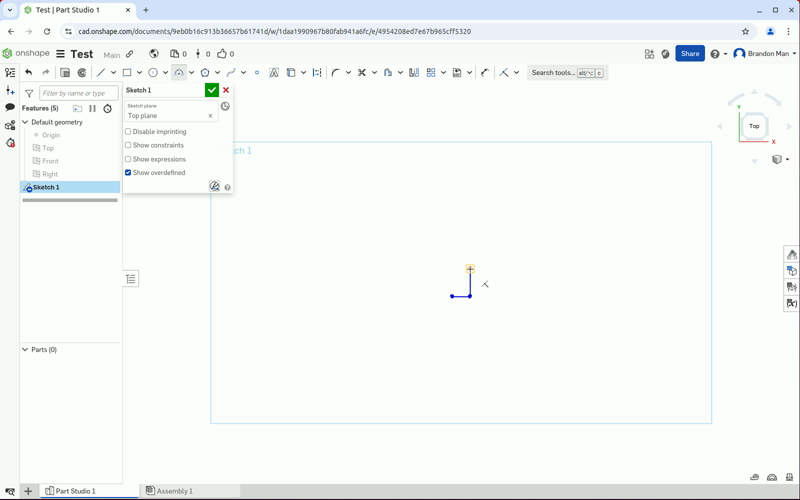
key_down(shift)
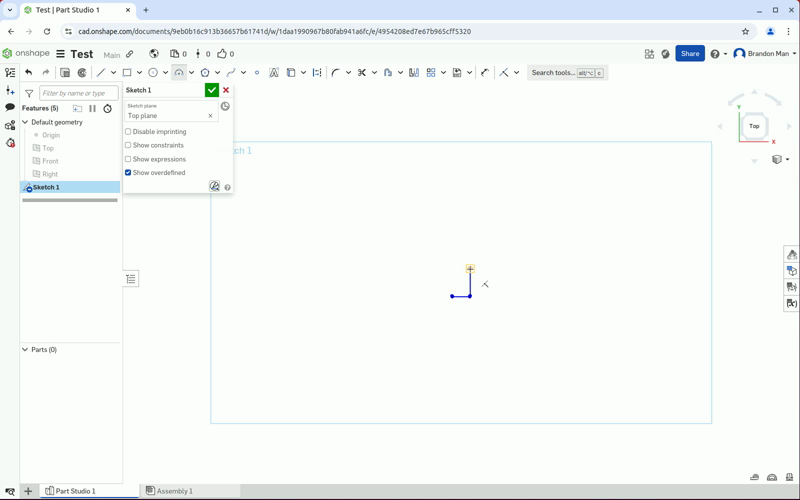
mouse_move(469, 267)
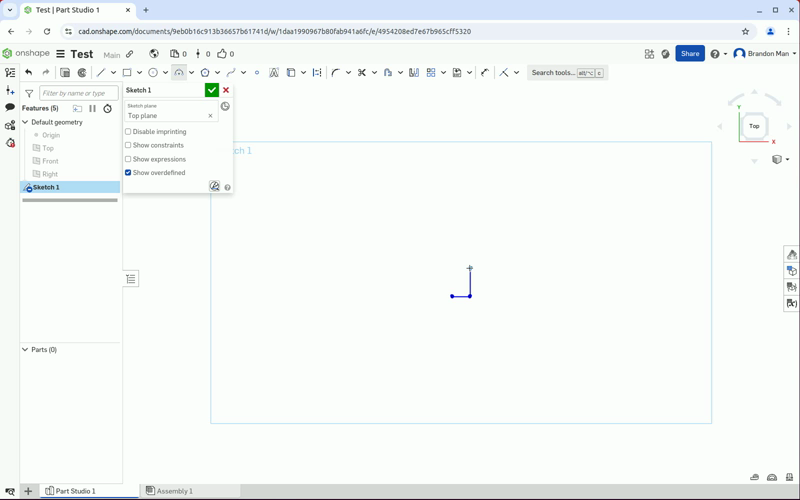
scroll(6)
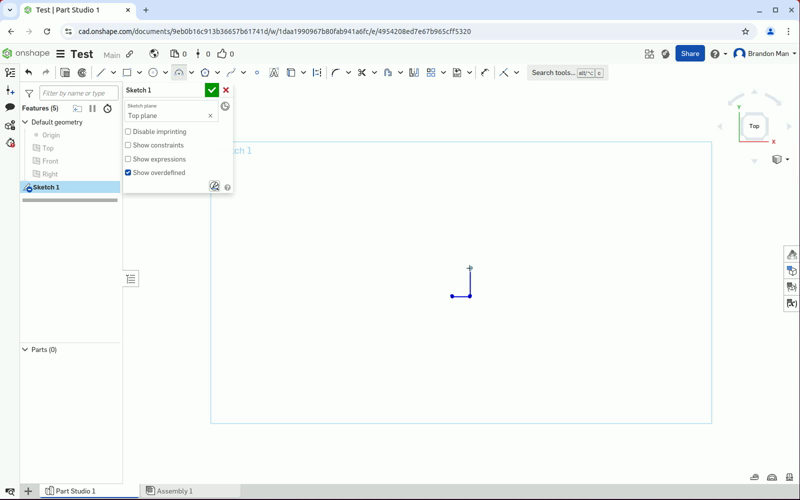
scroll(6)
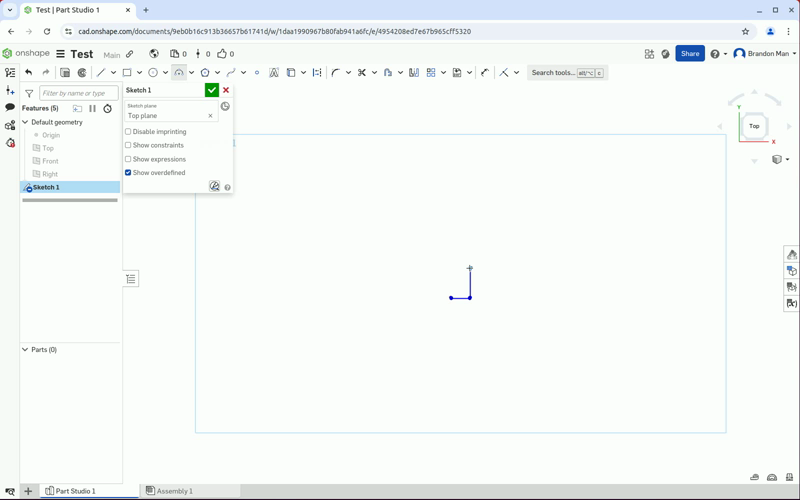
scroll(6)
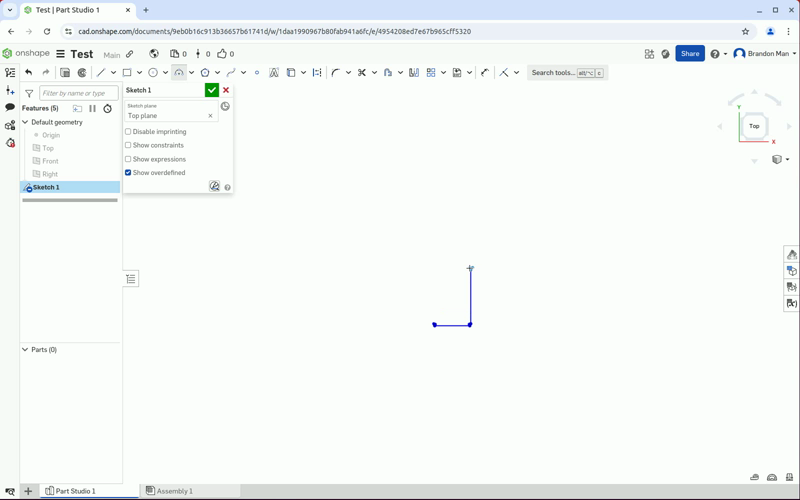
scroll(6)
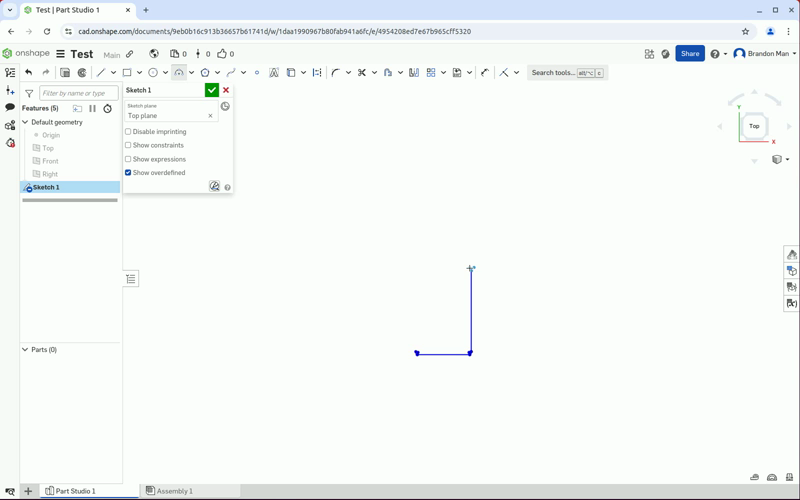
scroll(6)
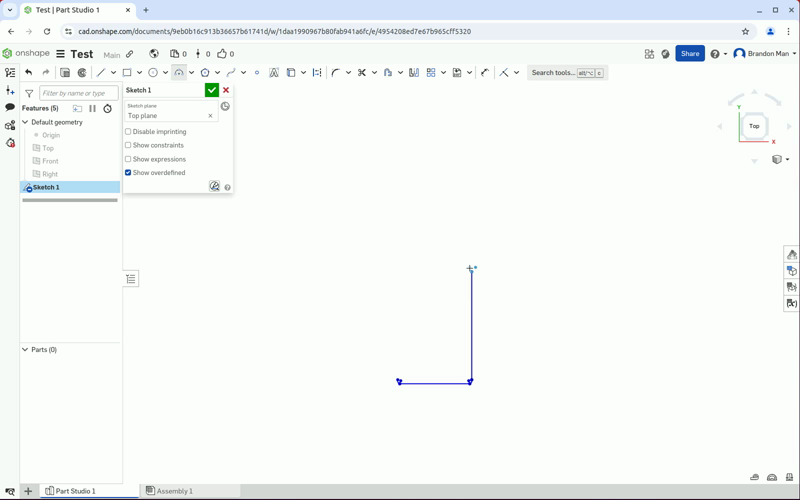
scroll(6)
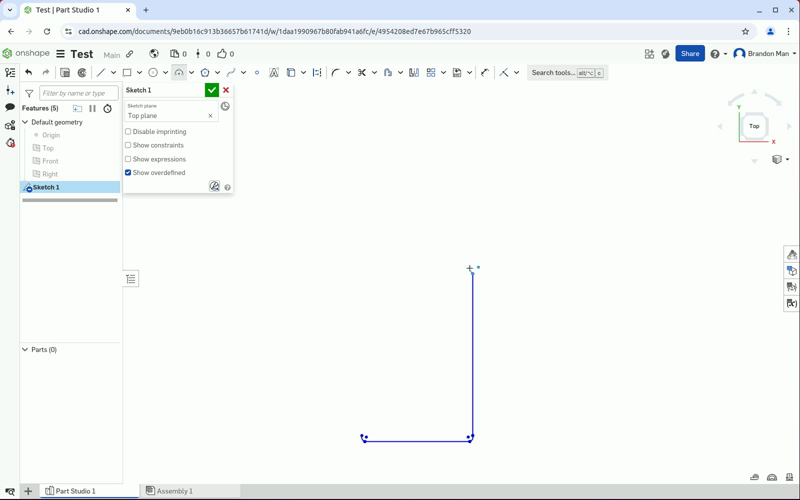
scroll(6)
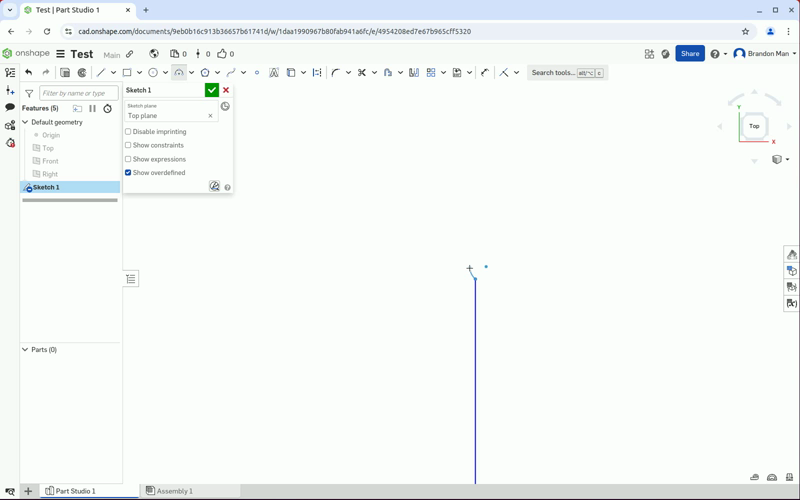
click(469, 267)
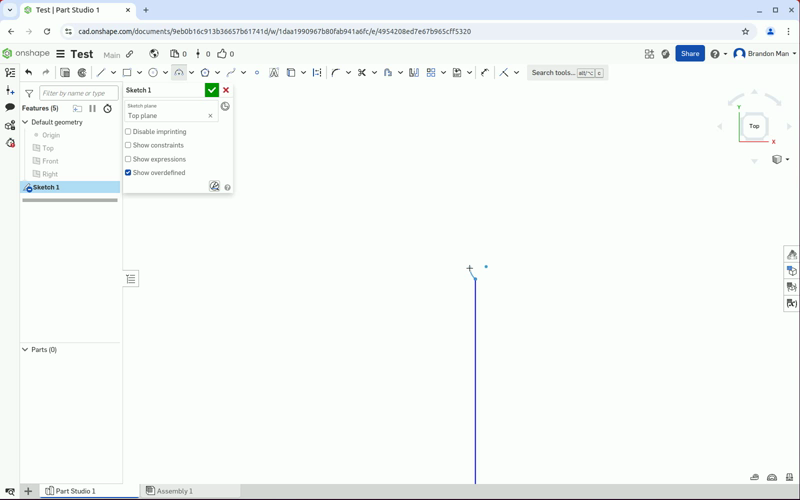
scroll(-6)
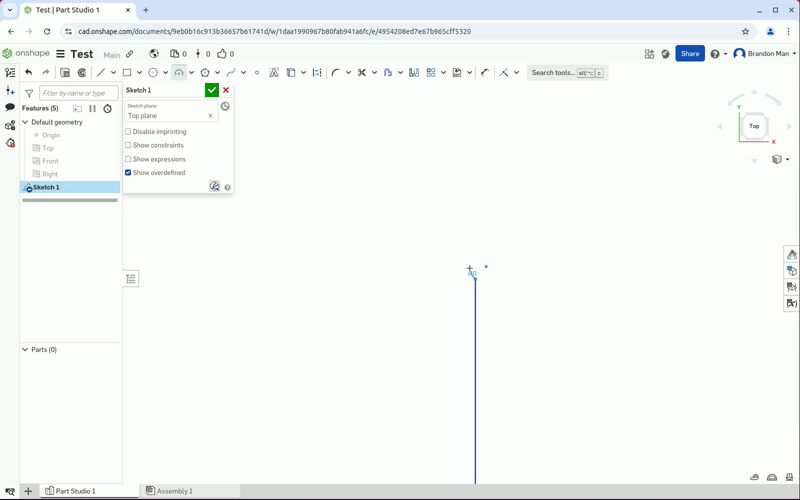
scroll(-6)
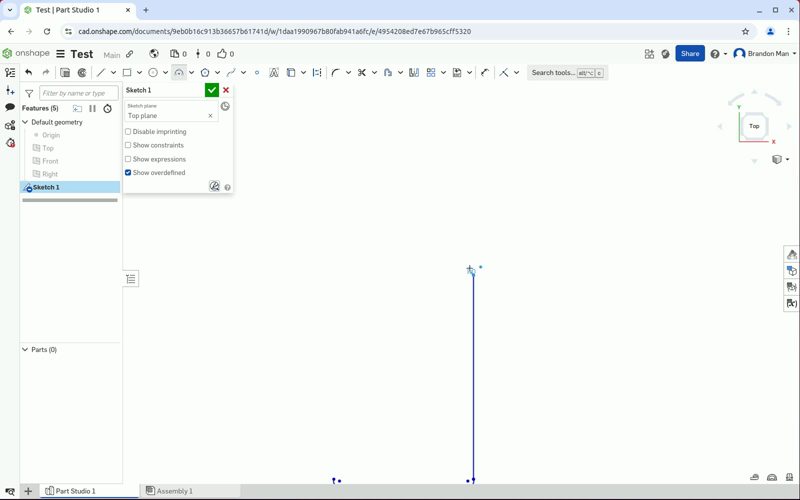
scroll(-6)
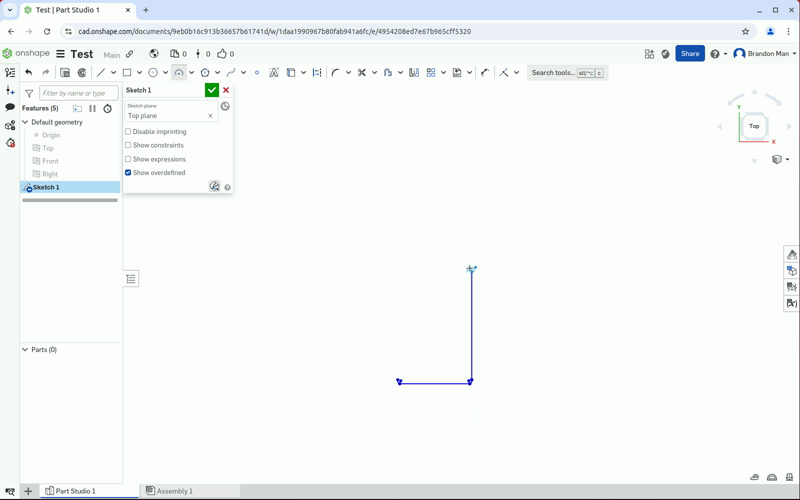
scroll(-6)
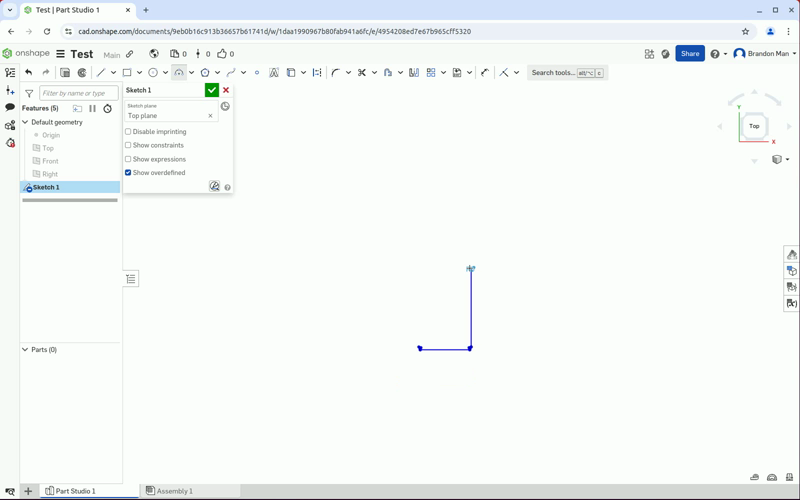
scroll(-6)
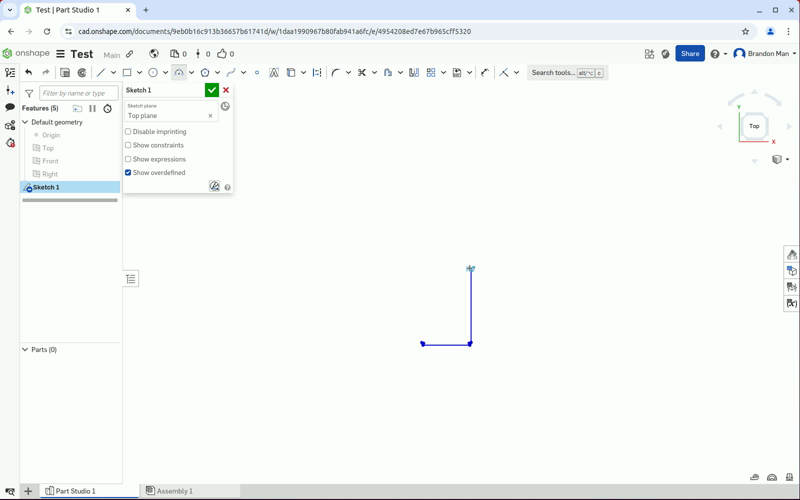
scroll(-6)
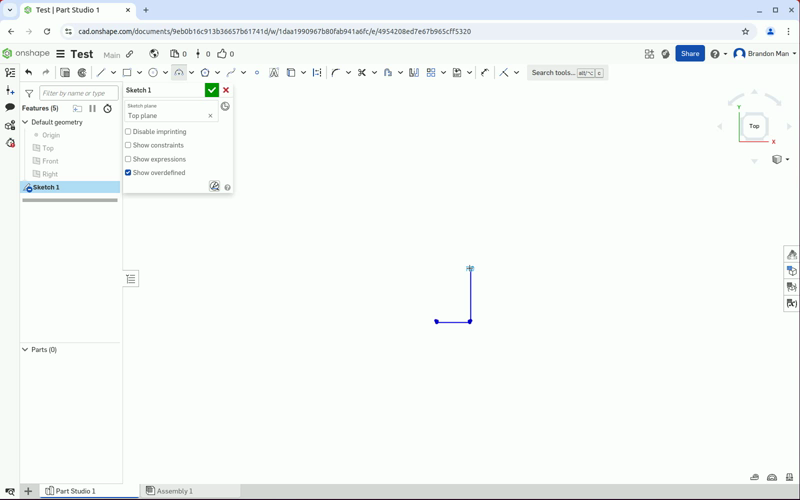
scroll(-6)
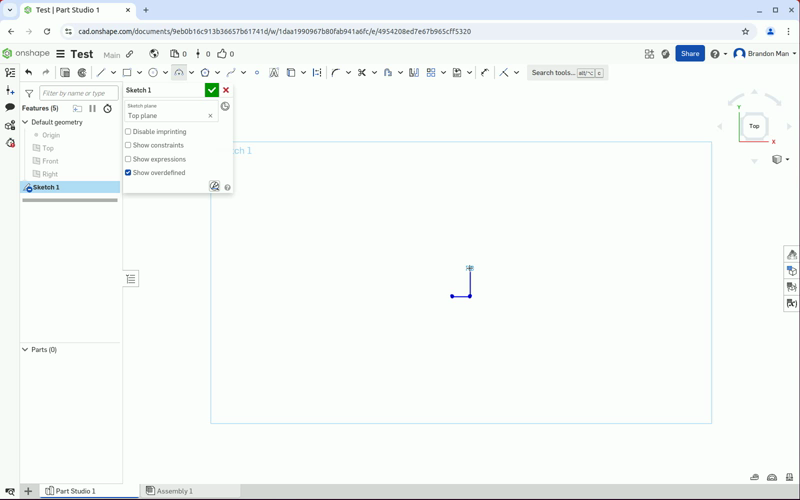
mouse_move(470, 268)
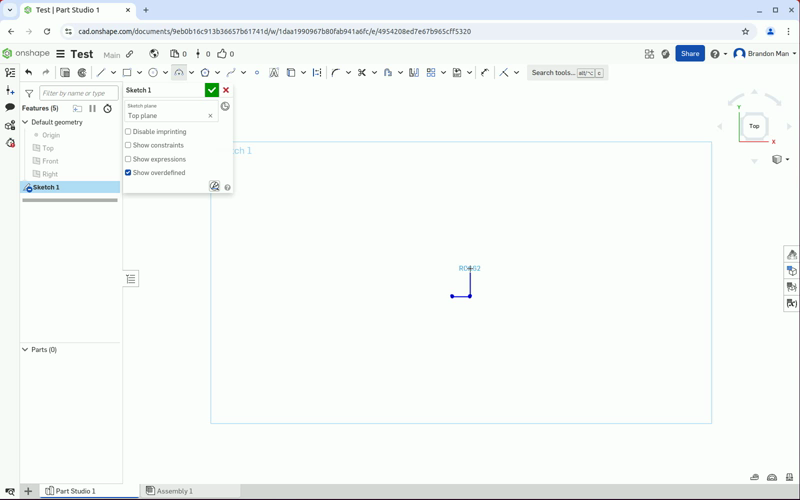
scroll(6)
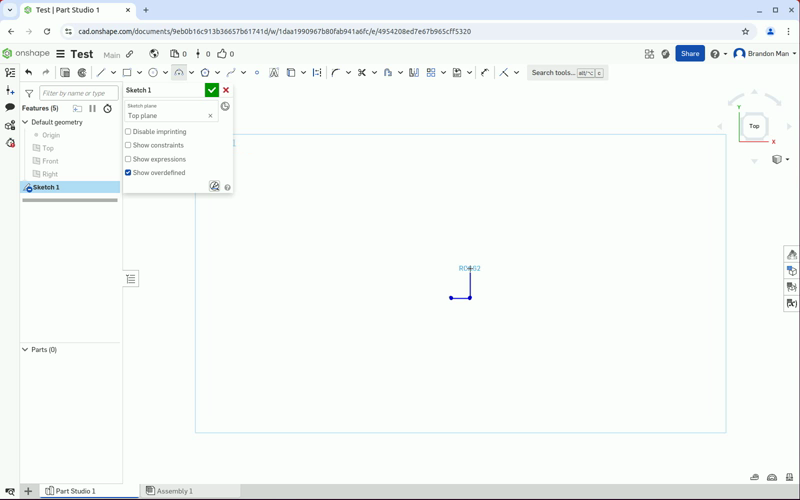
scroll(6)
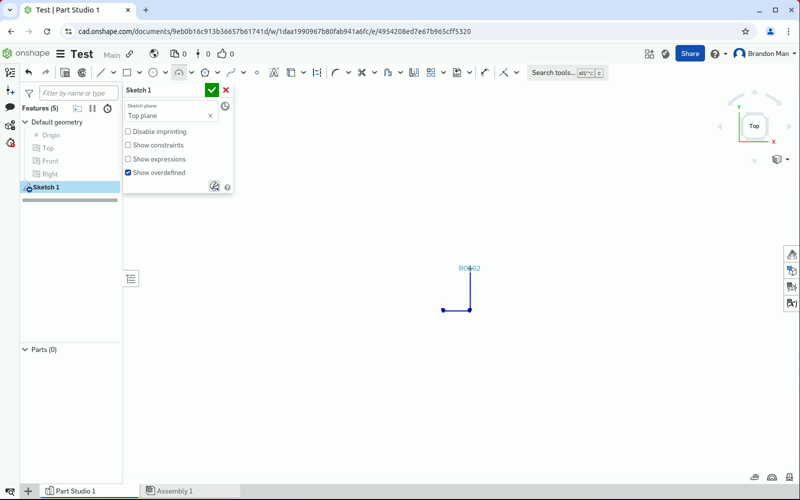
scroll(6)
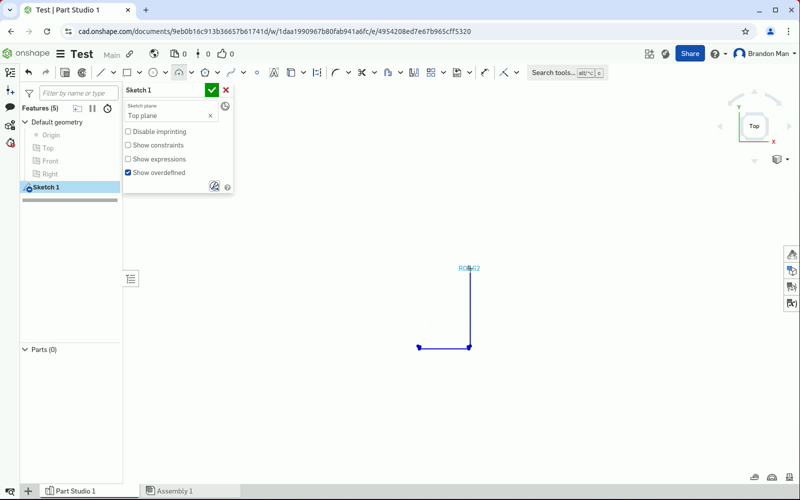
scroll(6)
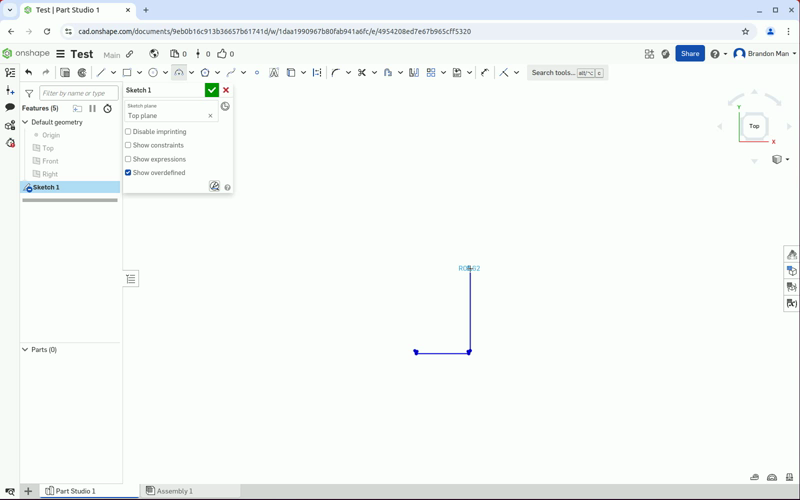
scroll(6)
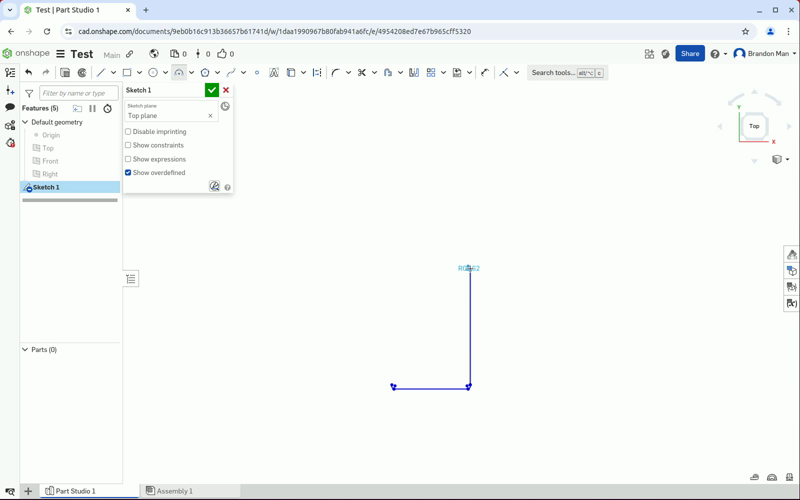
scroll(6)
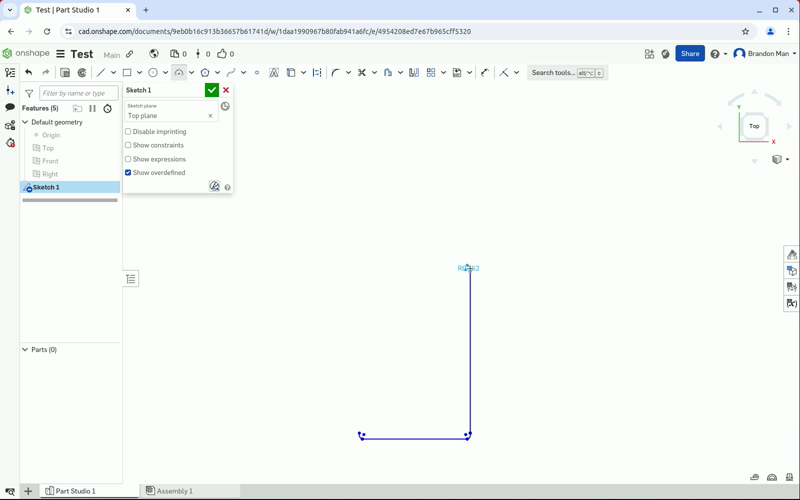
scroll(6)
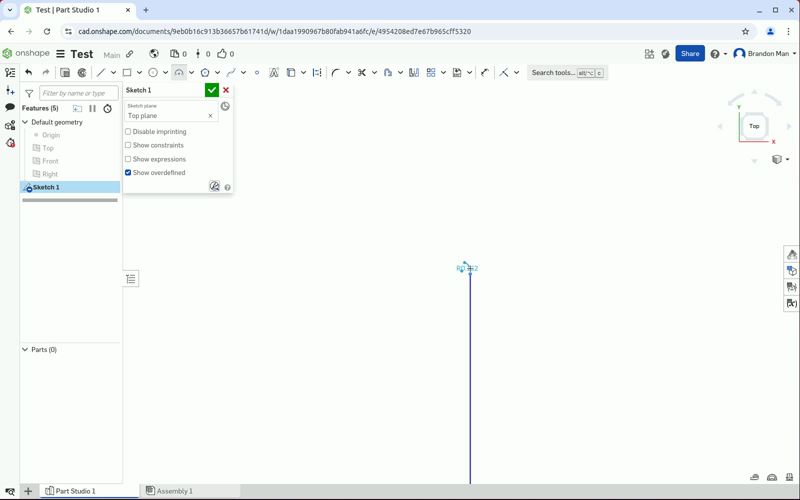
click(470, 268)
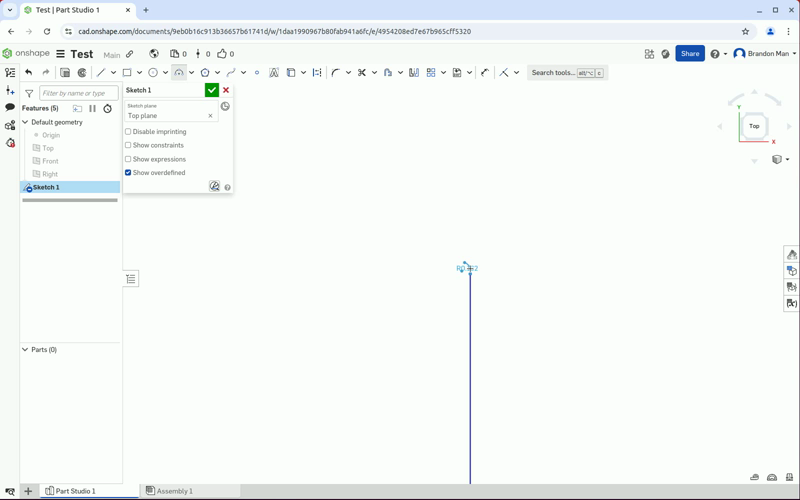
scroll(-6)
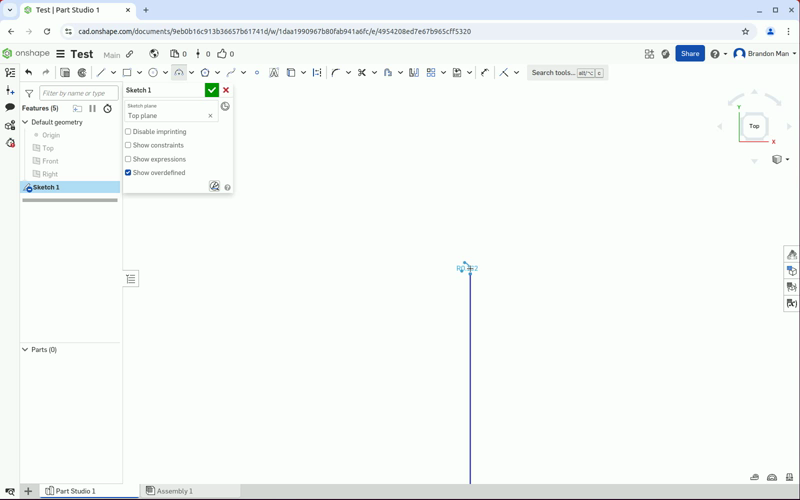
scroll(-6)
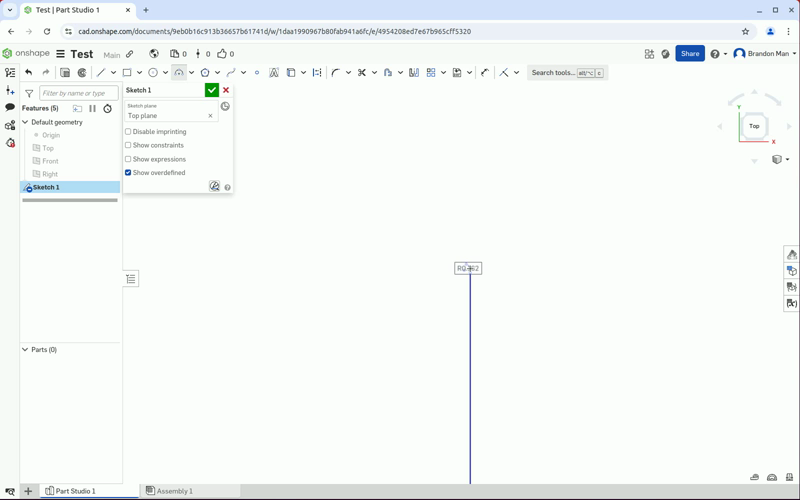
scroll(-6)
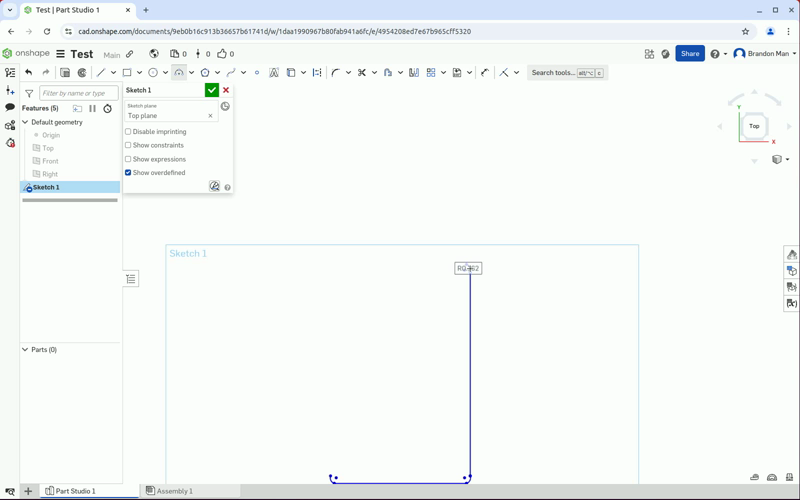
scroll(-6)
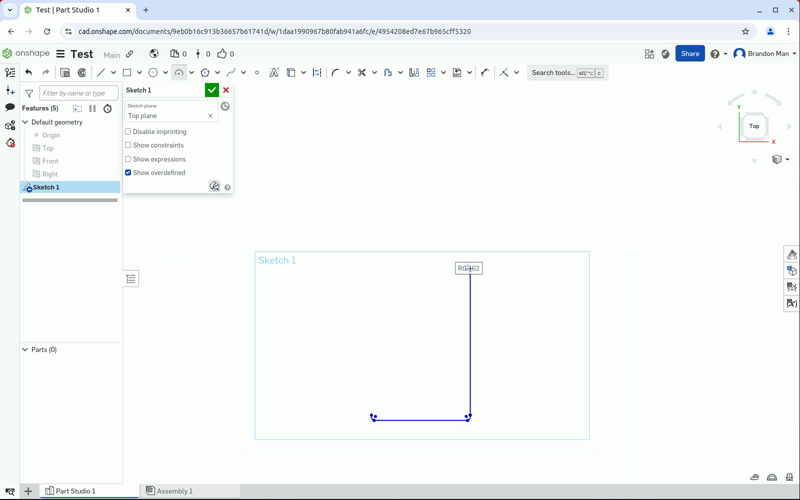
scroll(-6)
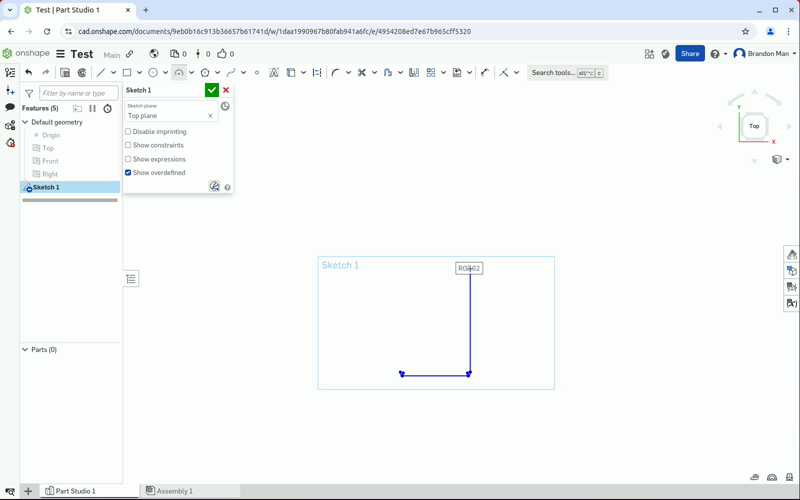
scroll(-6)
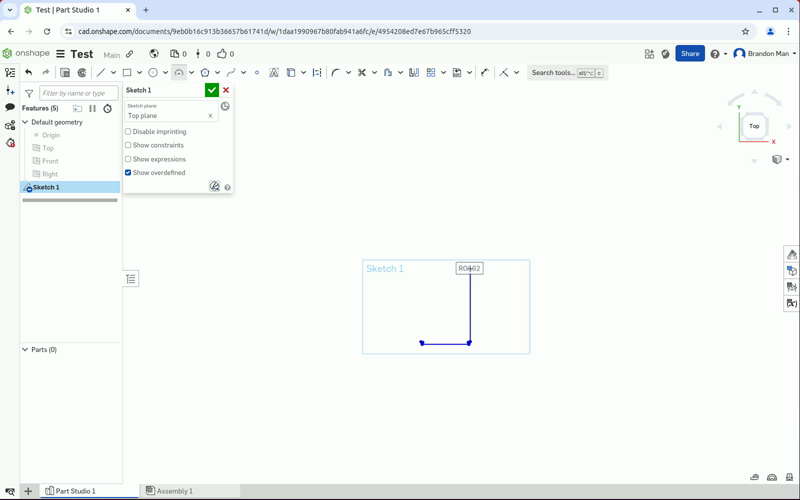
scroll(-6)
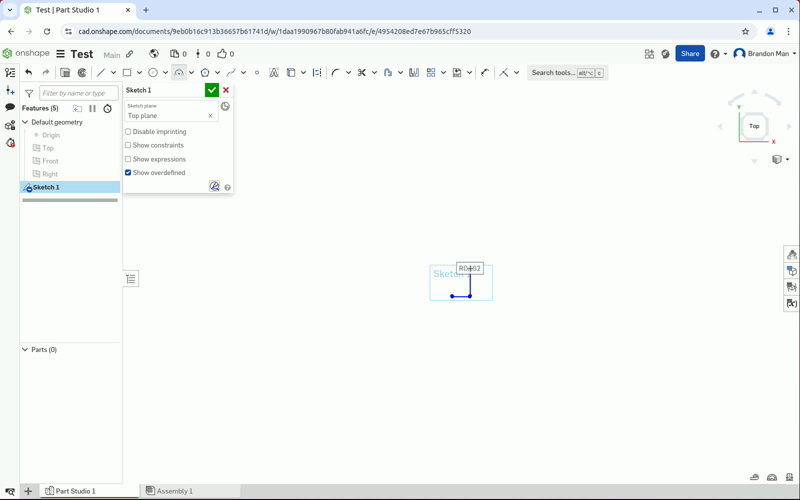
key_up(shift)
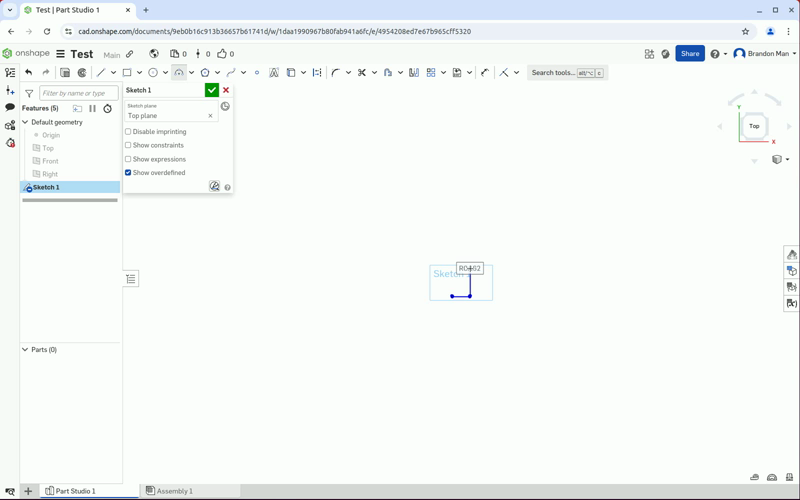
key(esc)
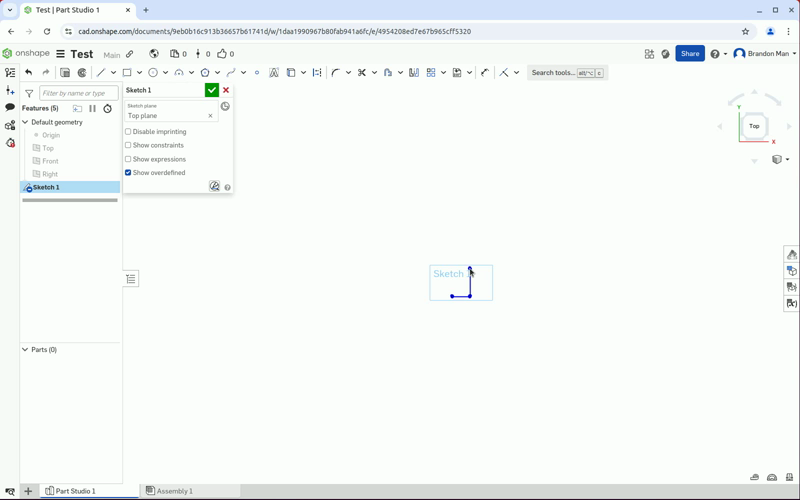
key(l)
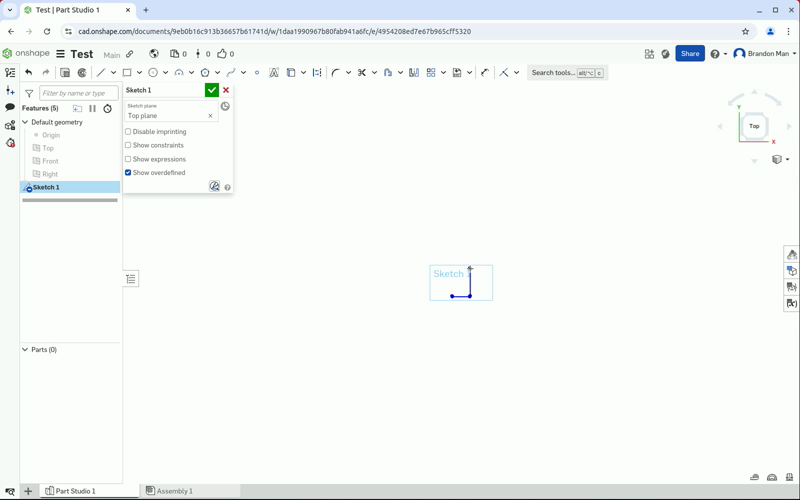
mouse_move(469, 267)
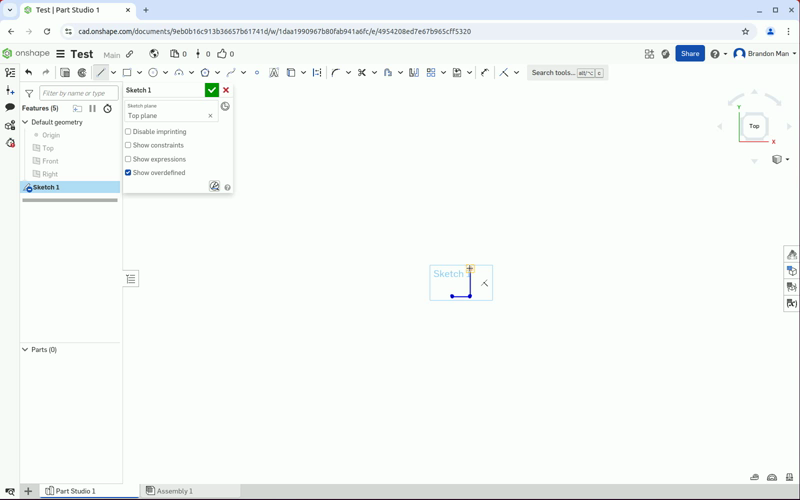
scroll(6)
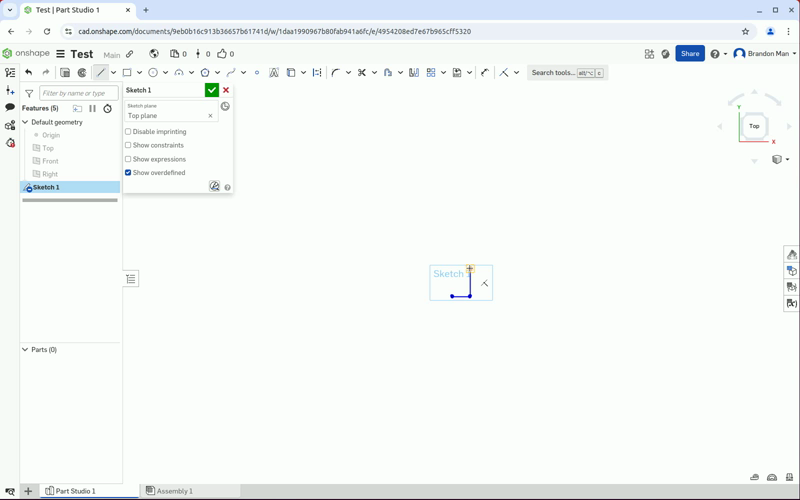
scroll(6)
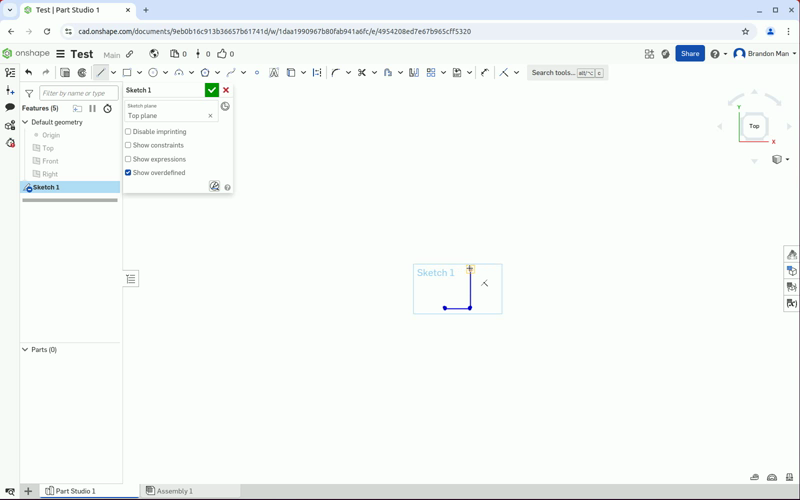
scroll(6)
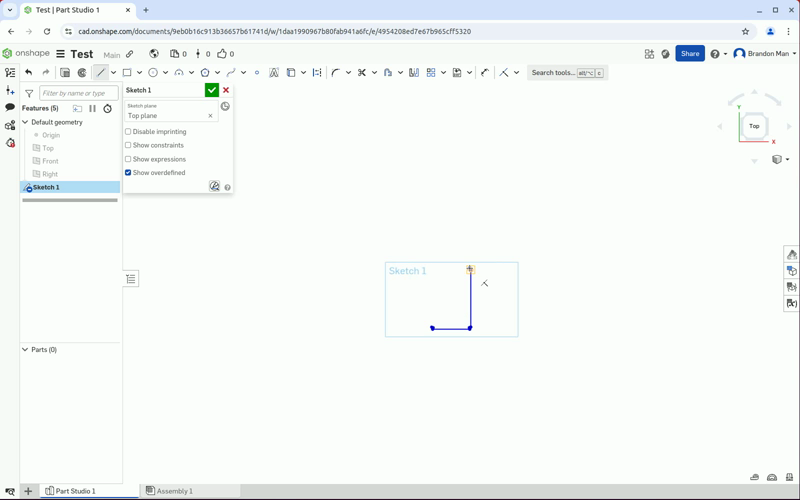
scroll(6)
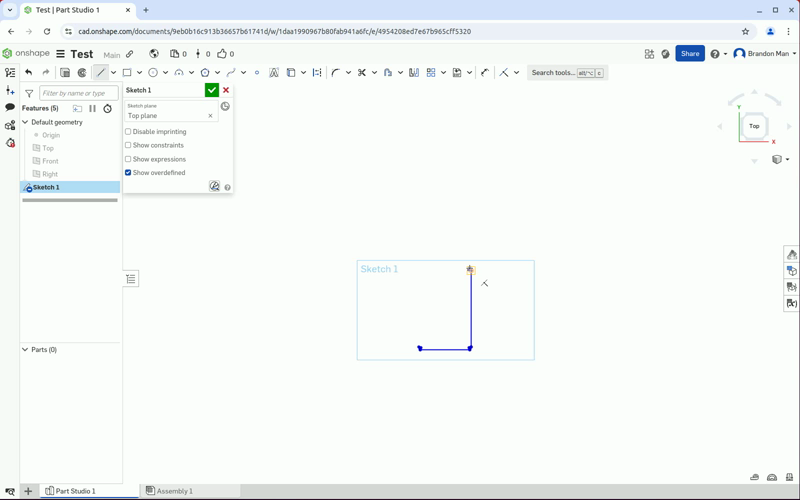
scroll(6)
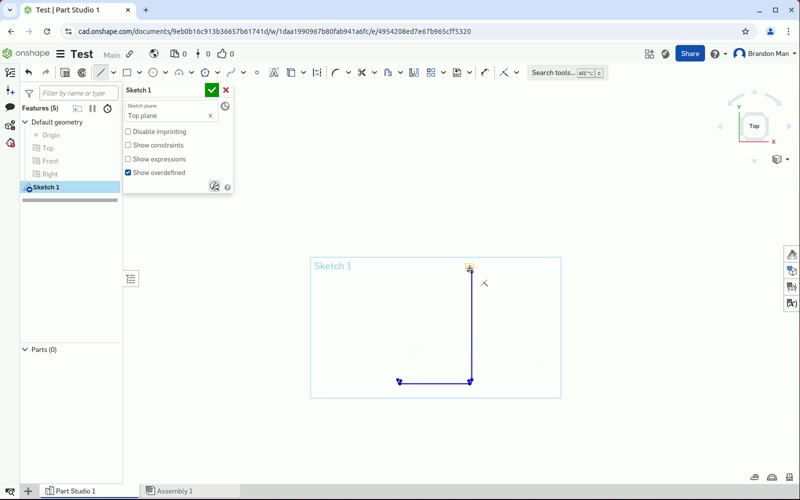
scroll(6)
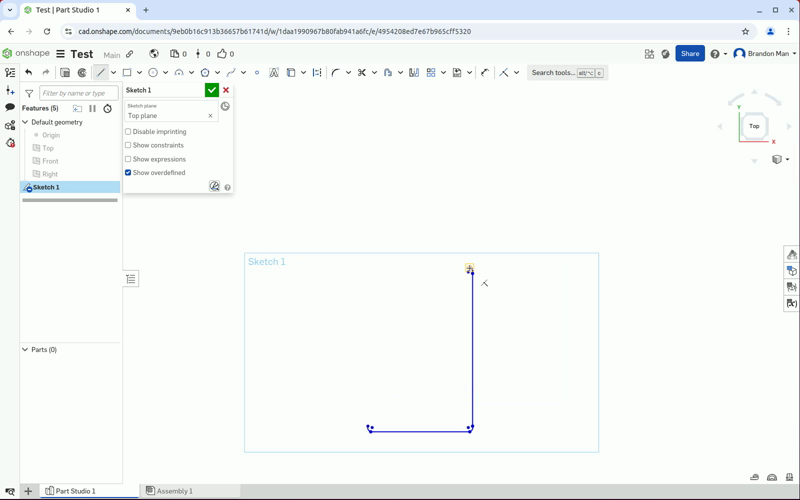
scroll(6)
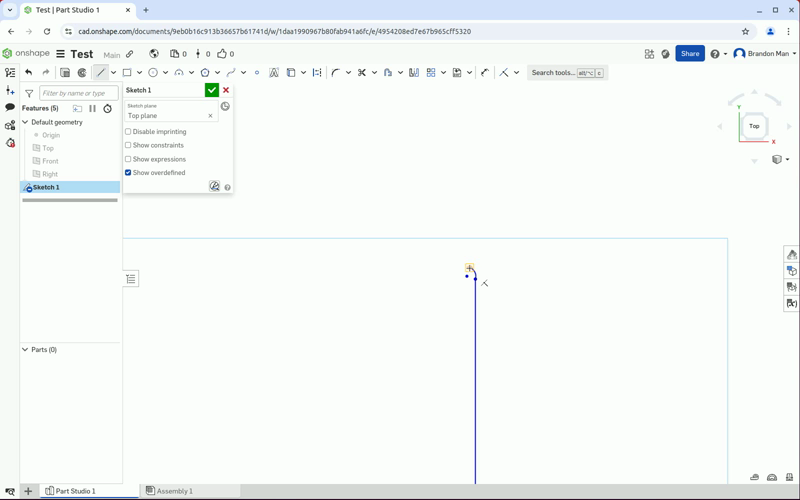
click(469, 267)
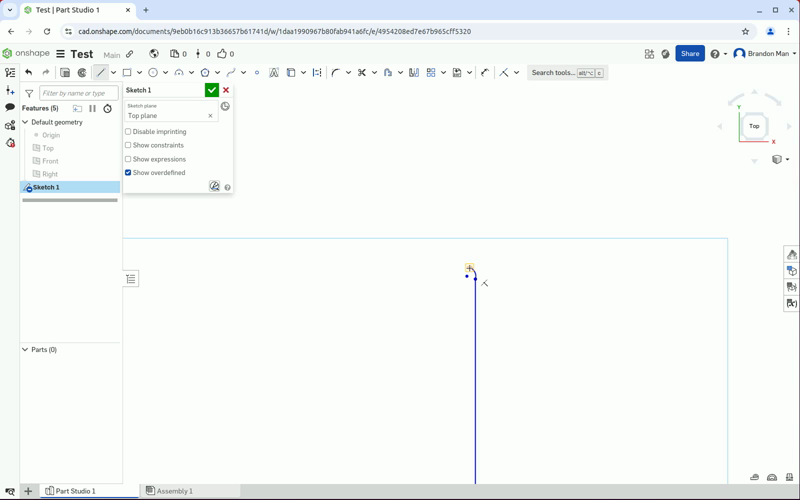
scroll(-6)
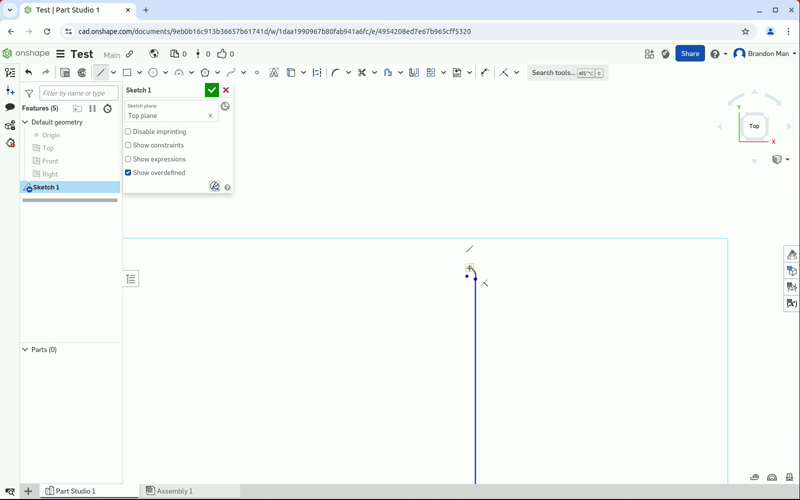
scroll(-6)
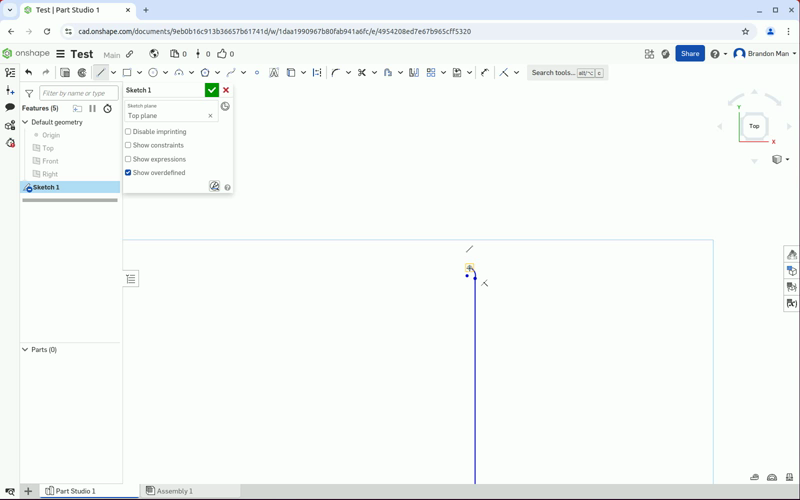
scroll(-6)
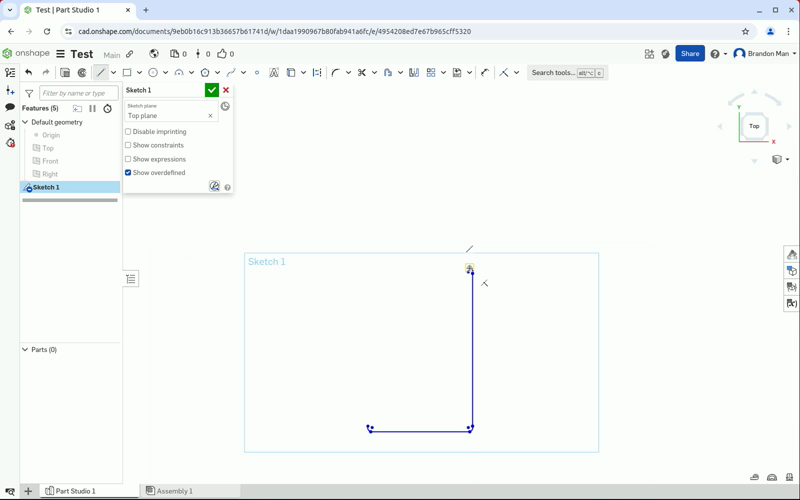
scroll(-6)
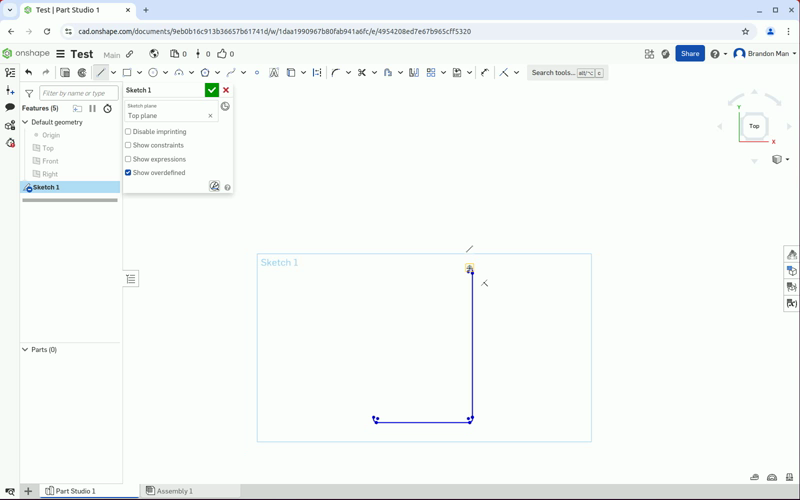
scroll(-6)
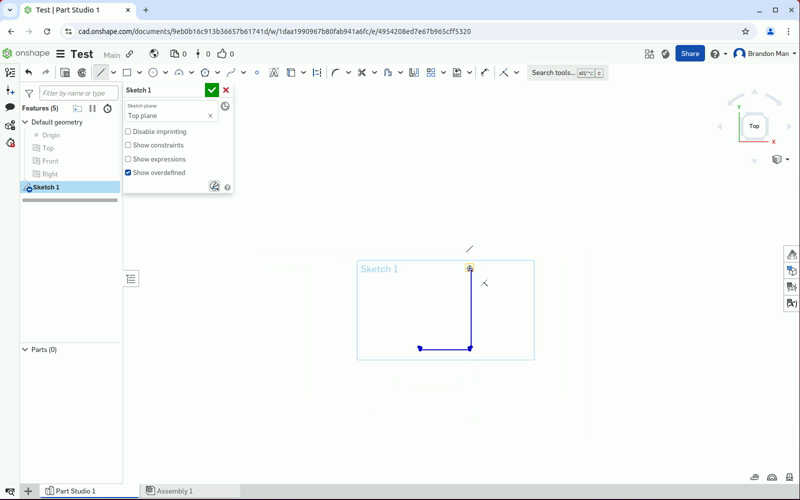
scroll(-6)
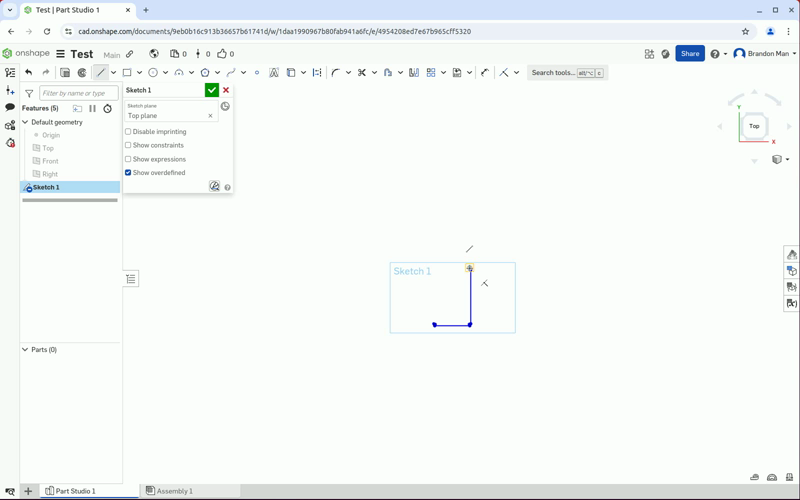
scroll(-6)
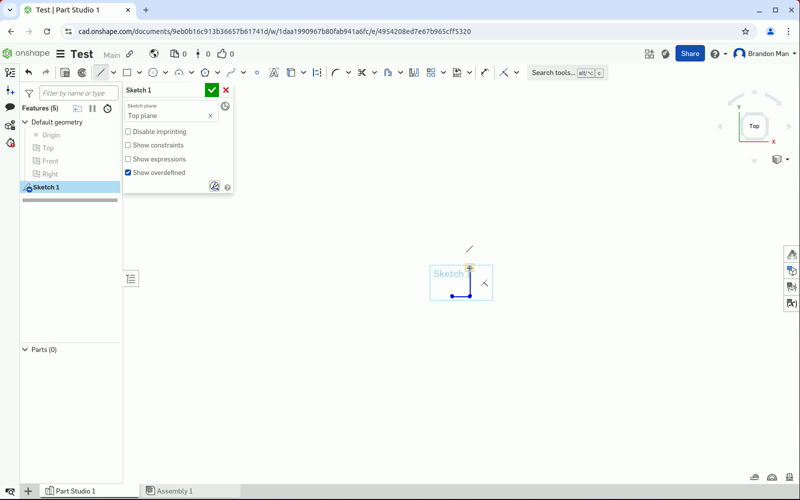
key_down(shift)
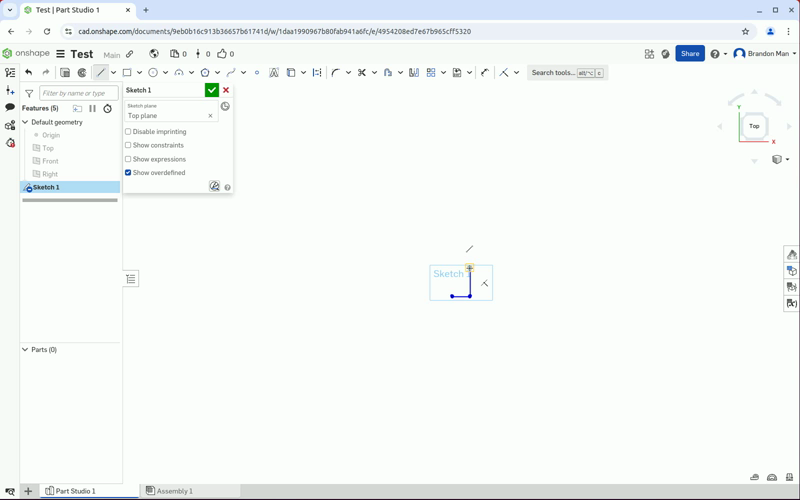
mouse_move(499, 267)
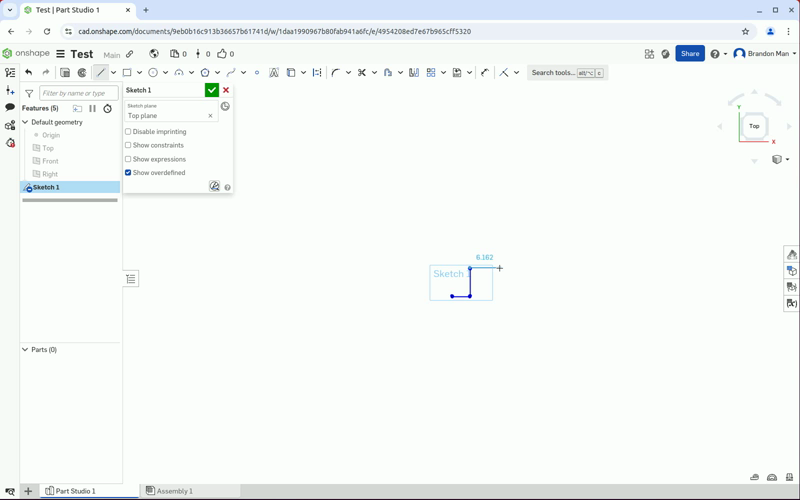
mouse_move(452, 267)
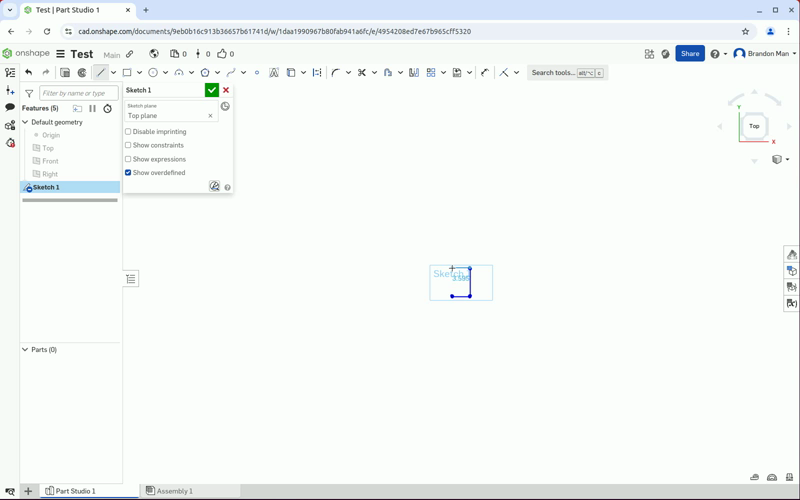
click(452, 267)
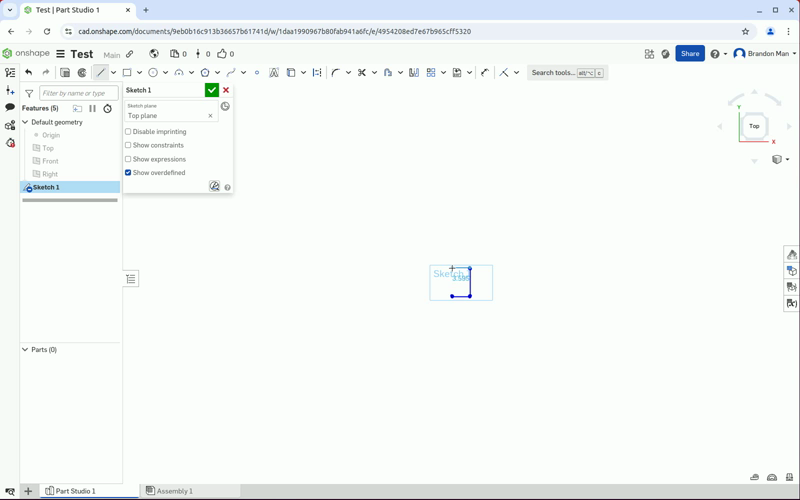
key_up(shift)
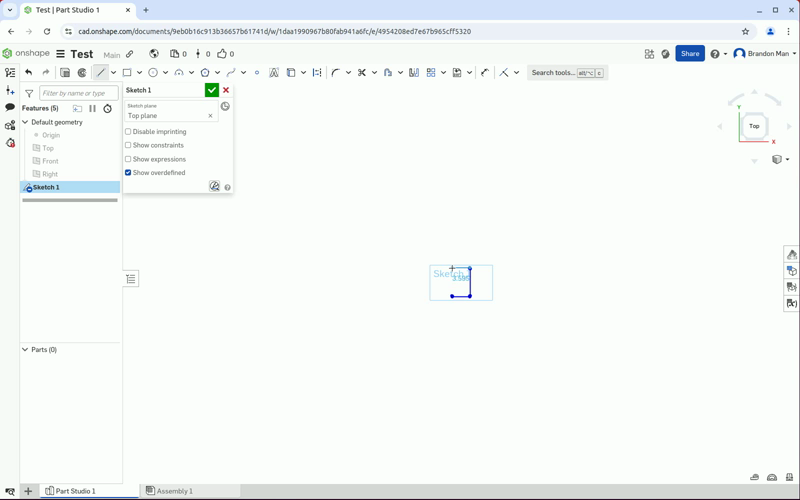
key(esc)
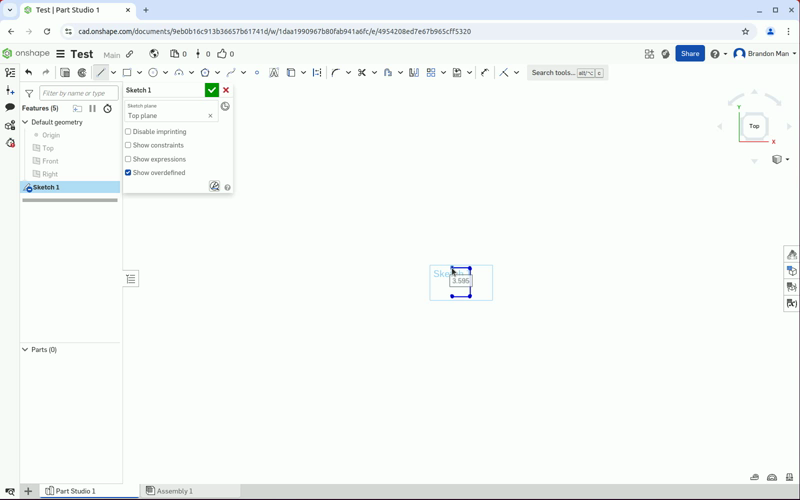
key(a)
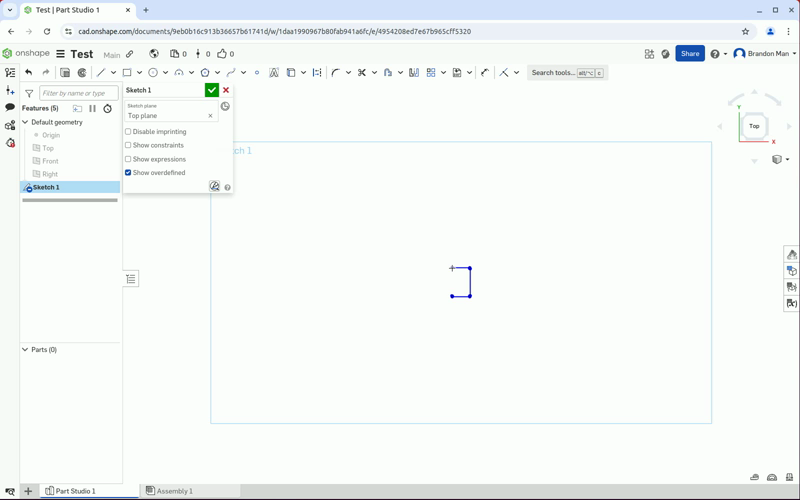
mouse_move(452, 267)
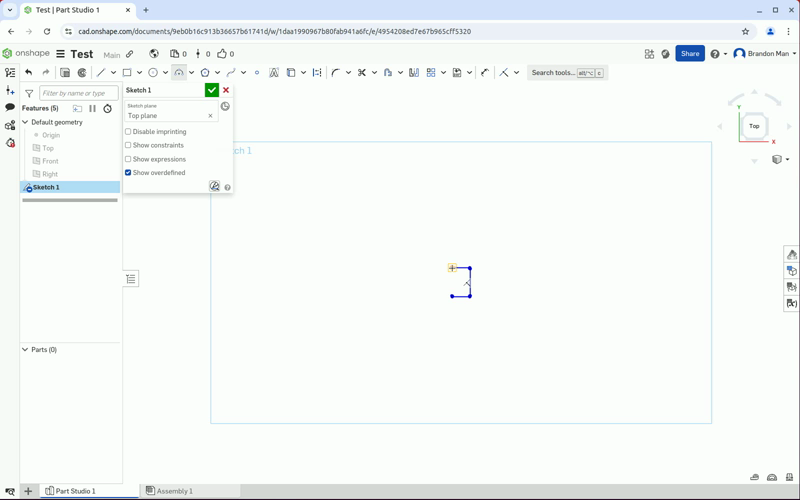
click(452, 267)
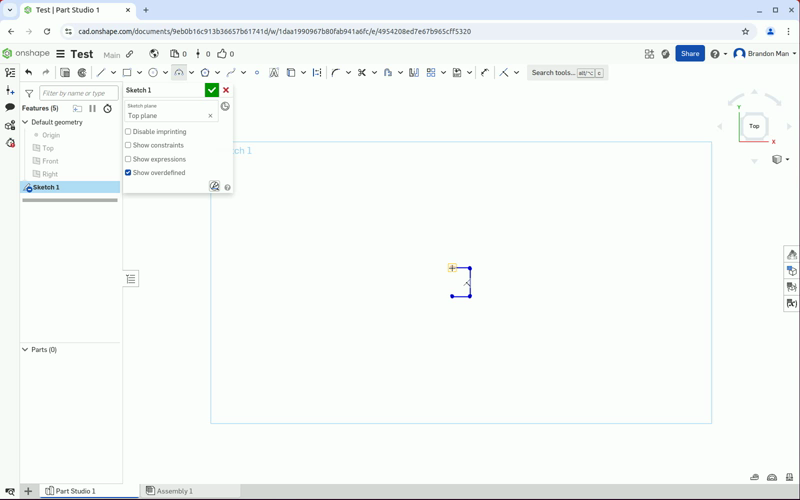
key_down(shift)
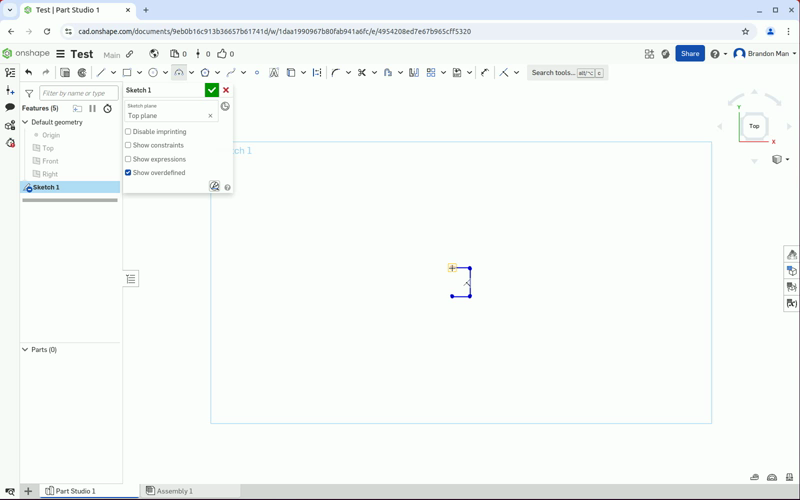
mouse_move(451, 268)
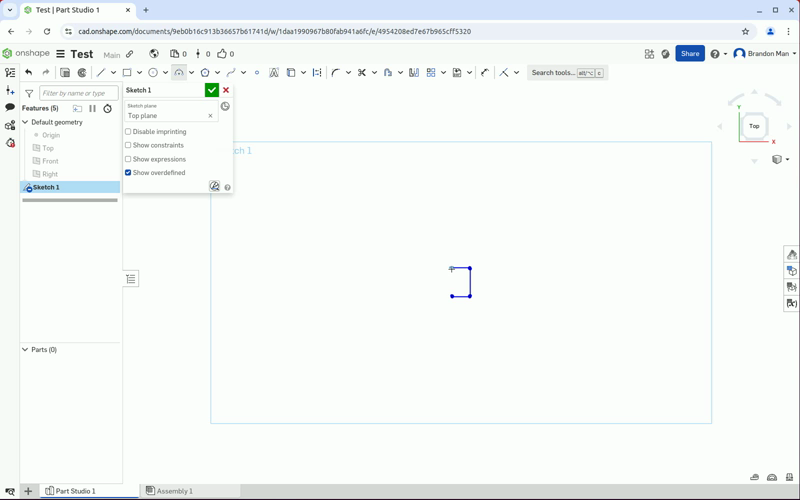
scroll(6)
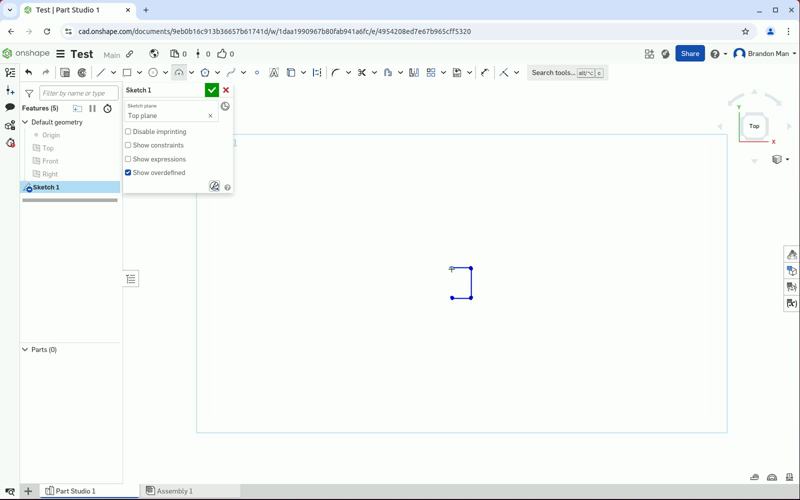
scroll(6)
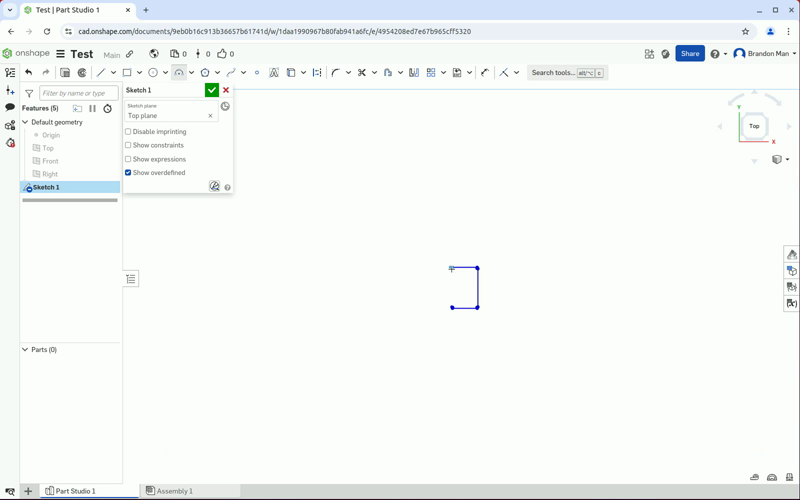
scroll(6)
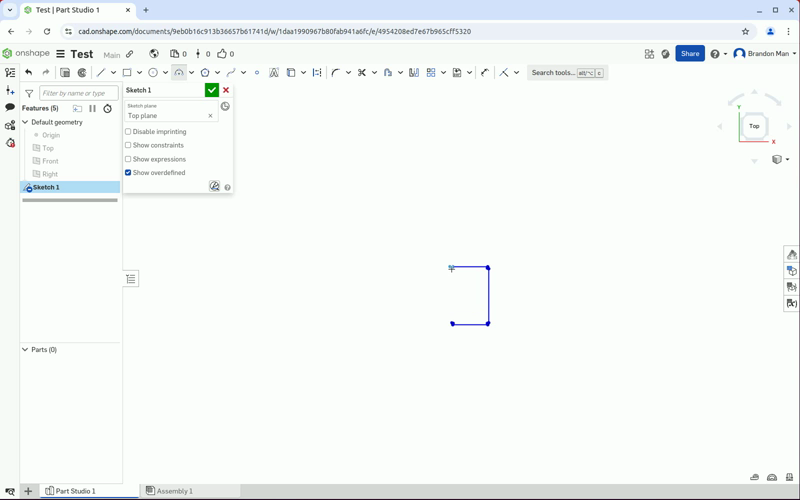
scroll(6)
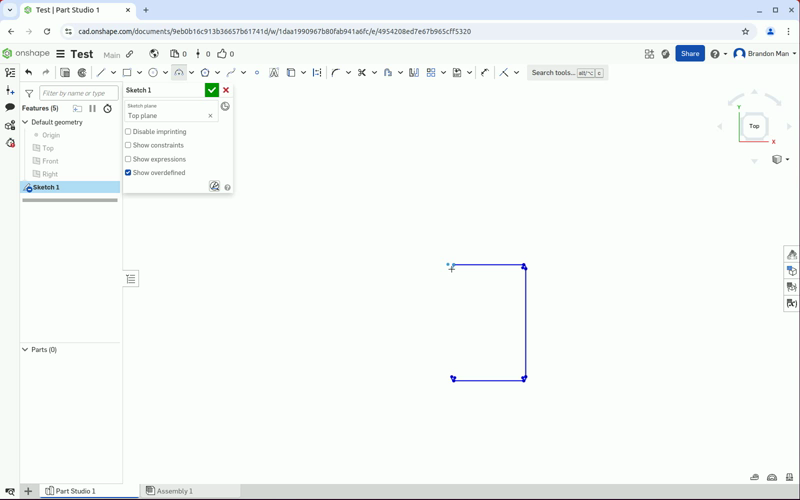
scroll(6)
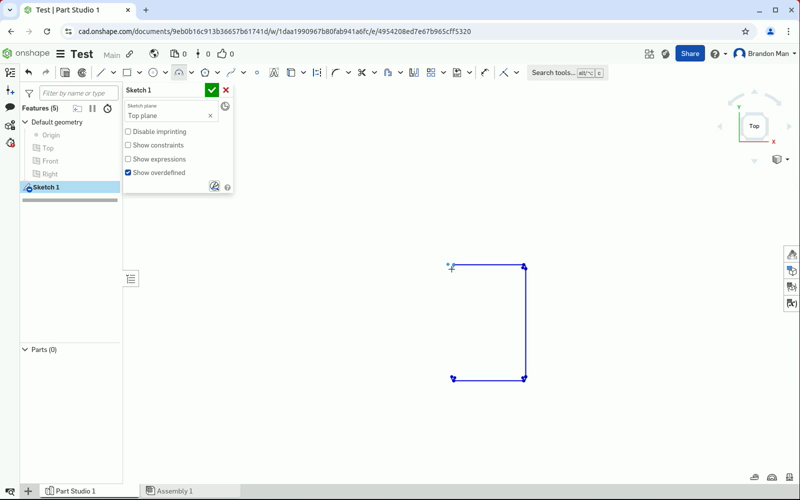
scroll(6)
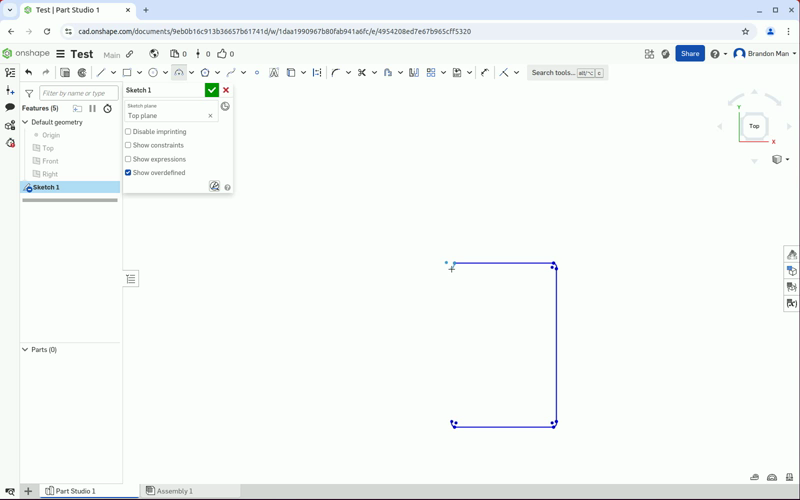
scroll(6)
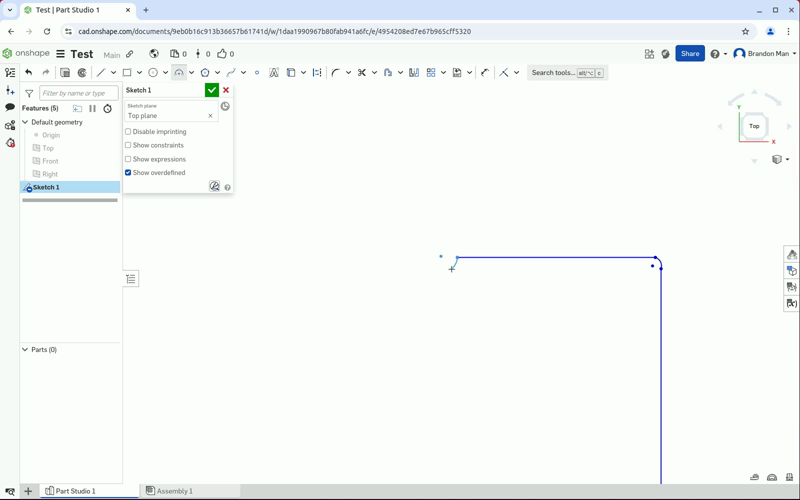
click(451, 268)
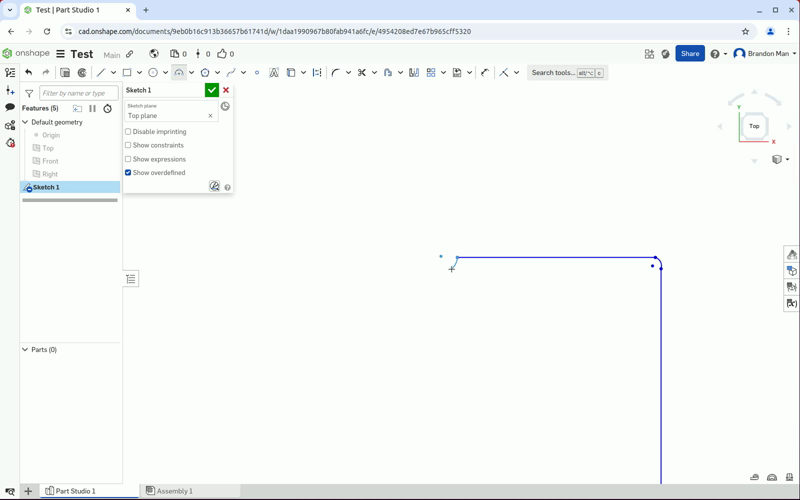
scroll(-6)
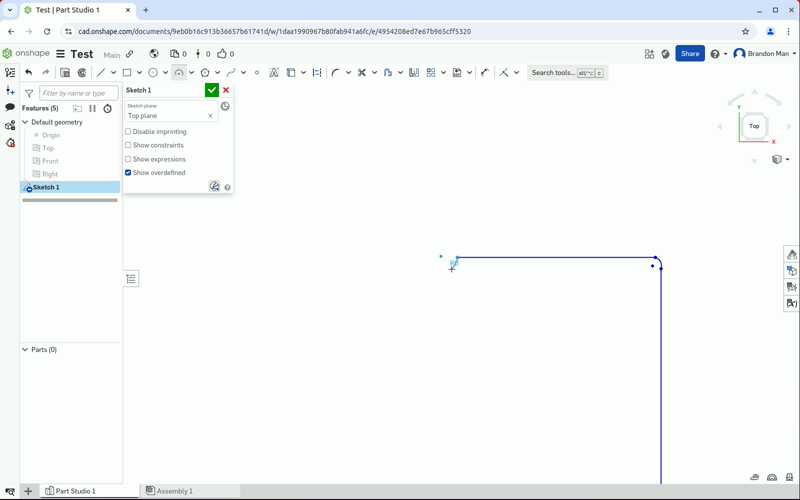
scroll(-6)
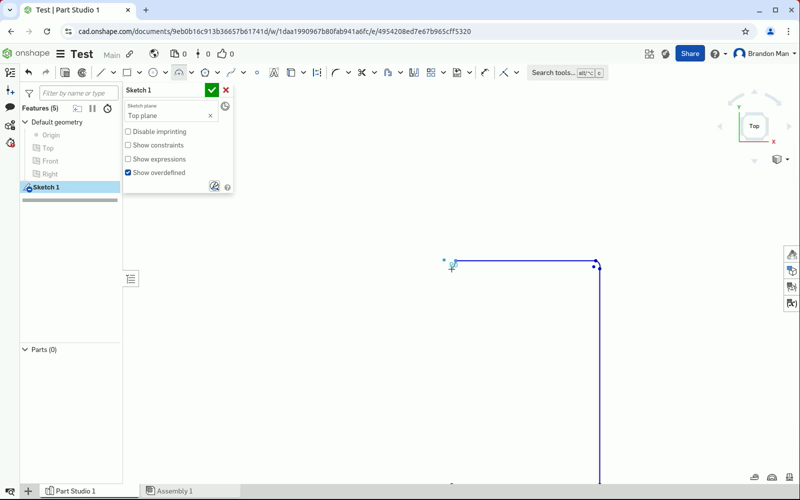
scroll(-6)
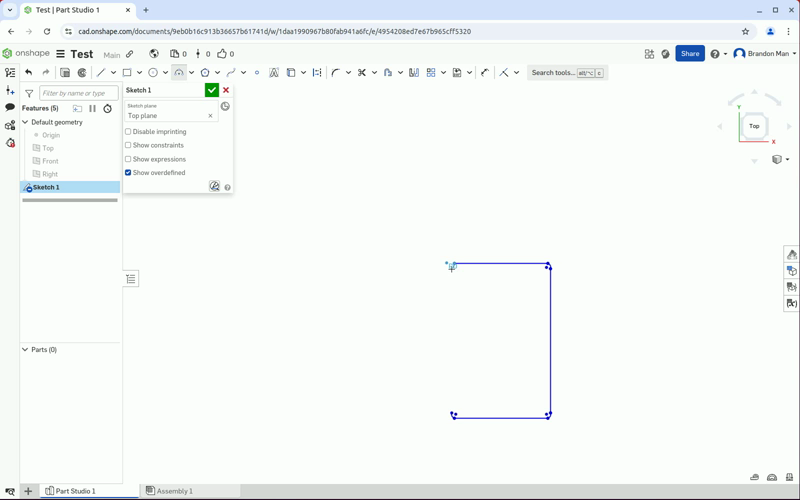
scroll(-6)
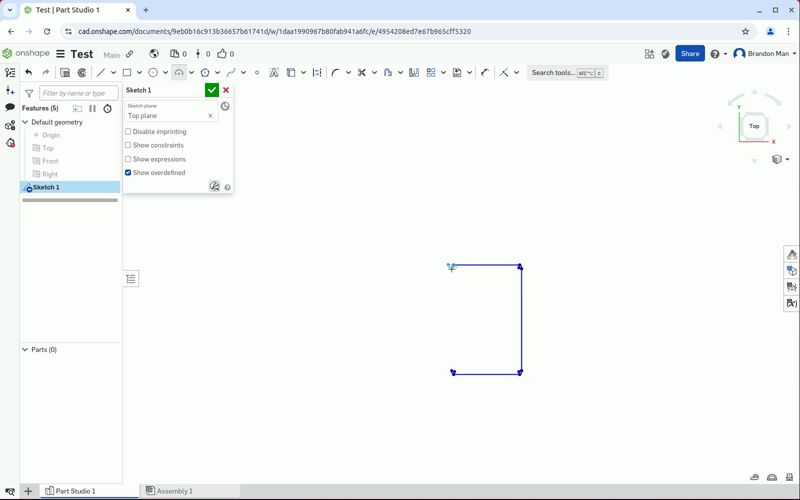
scroll(-6)
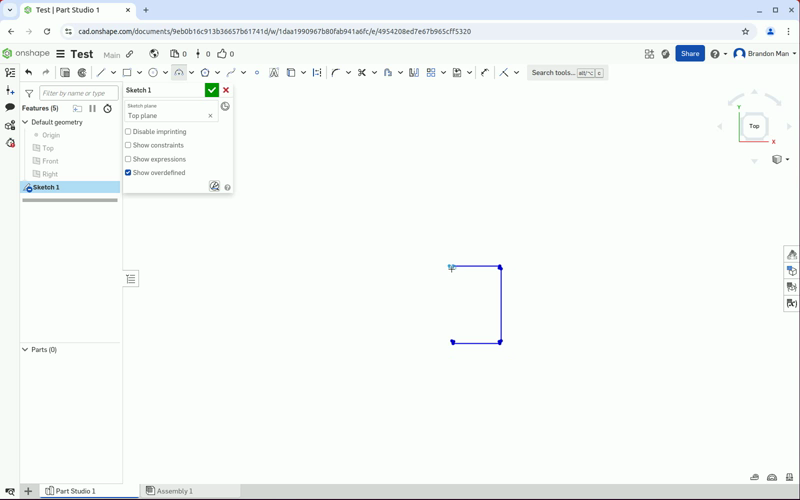
scroll(-6)
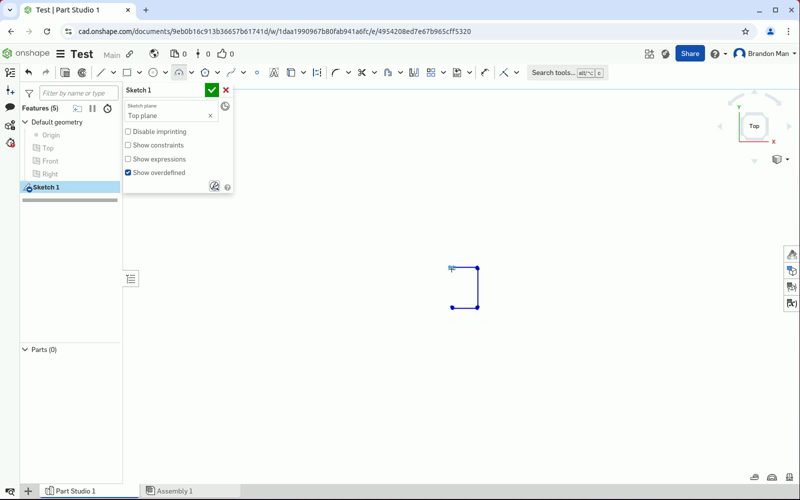
scroll(-6)
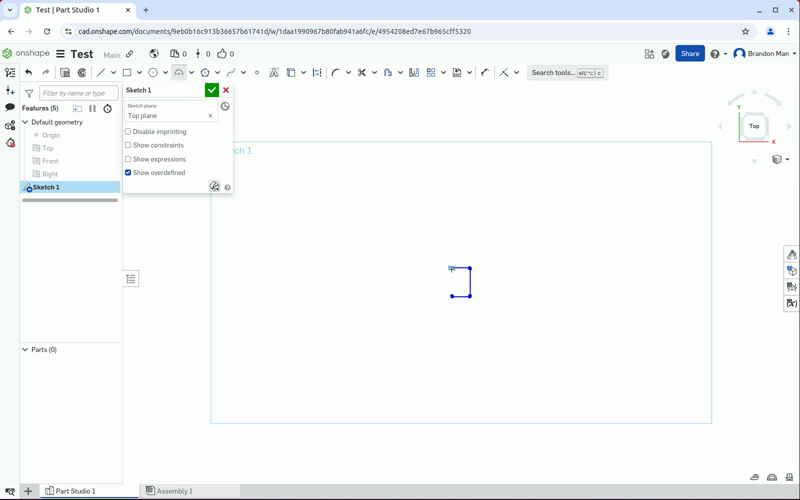
mouse_move(451, 268)
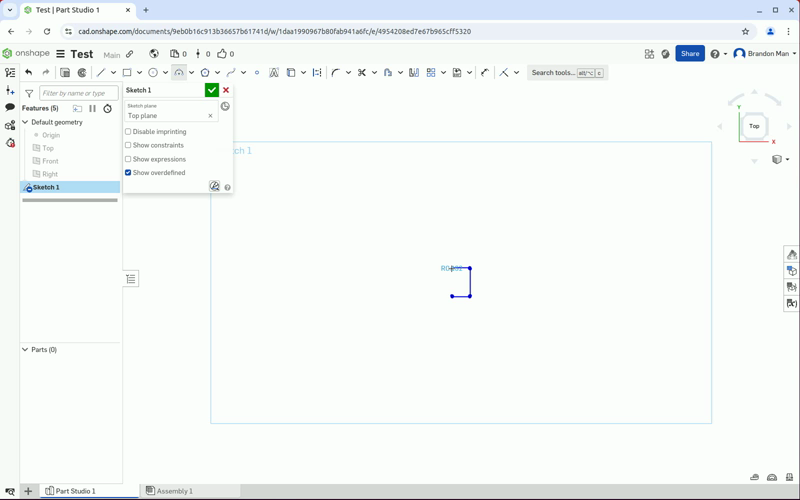
scroll(6)
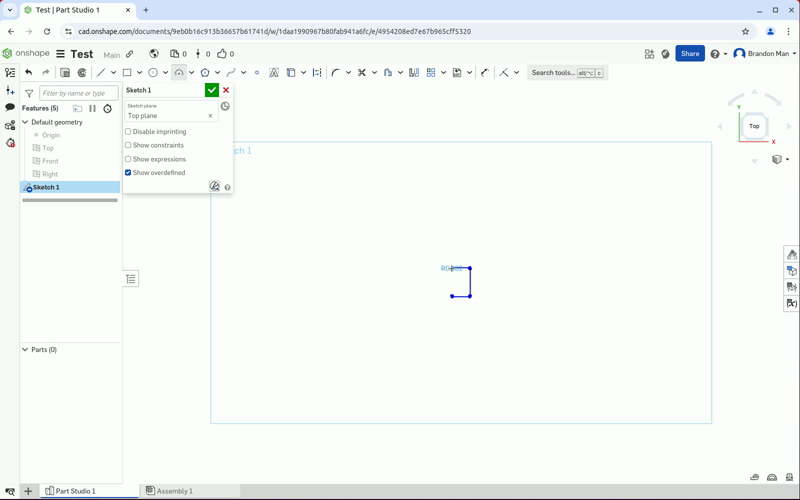
scroll(6)
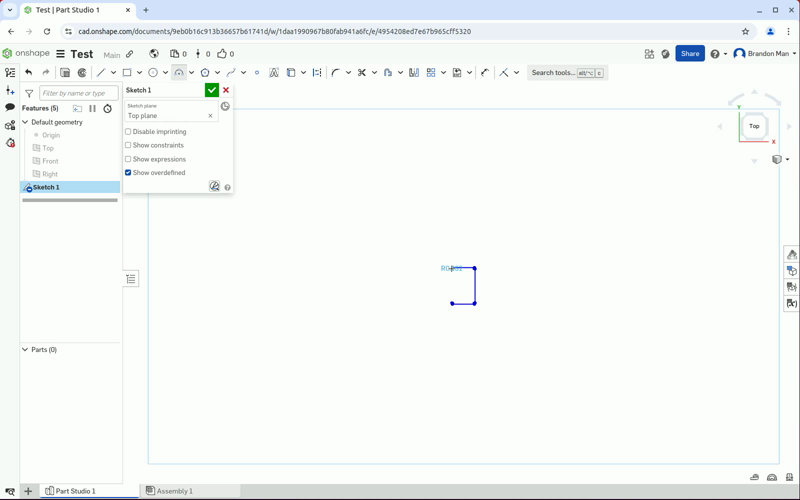
scroll(6)
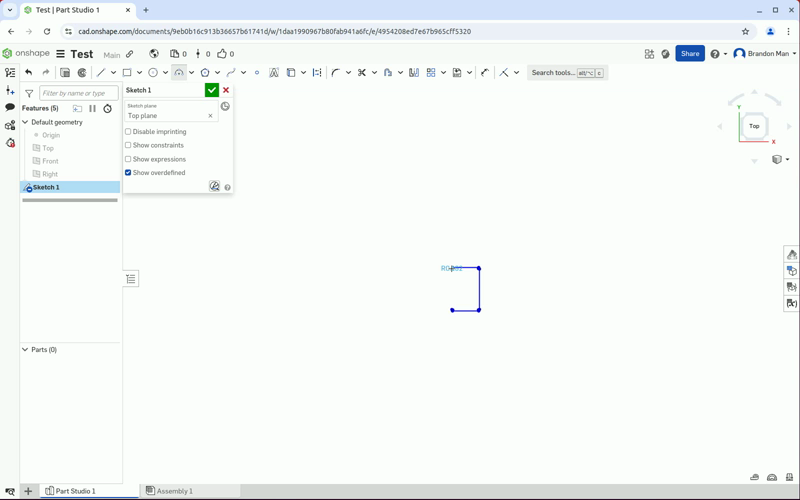
scroll(6)
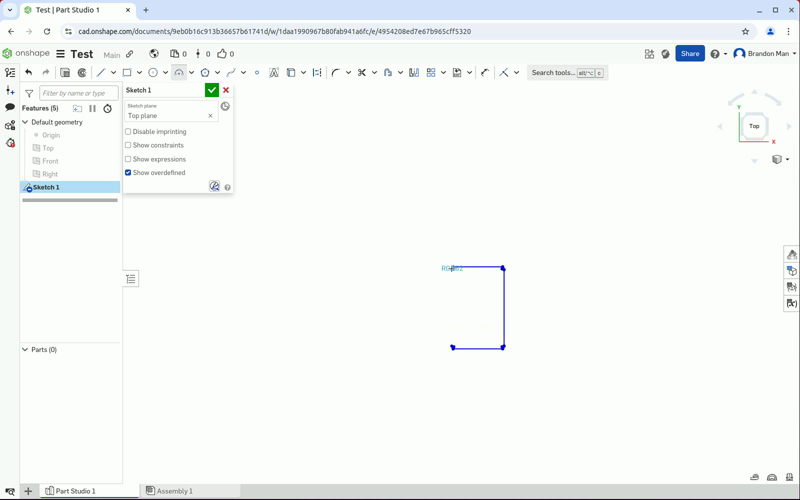
scroll(6)
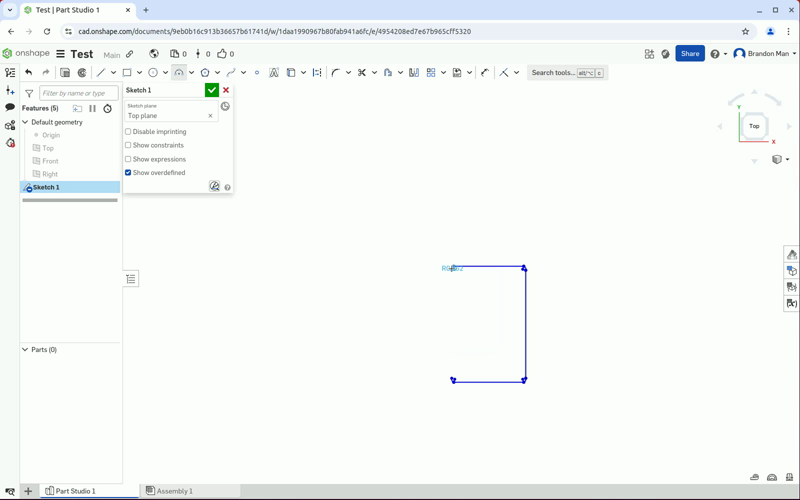
scroll(6)
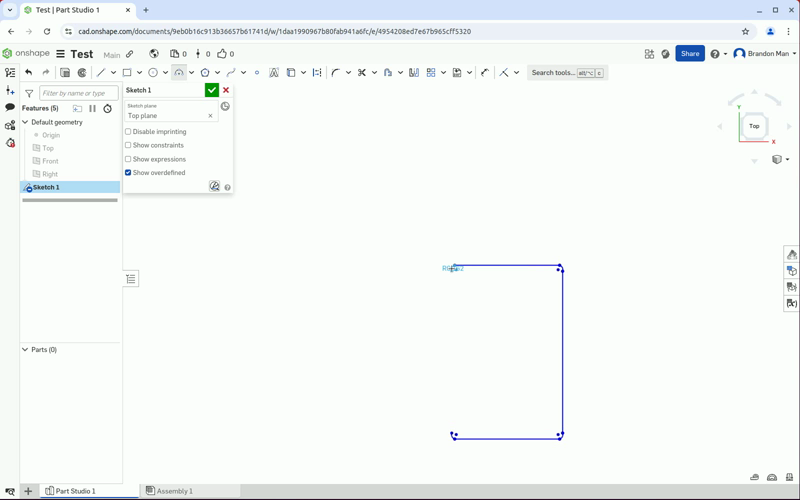
scroll(6)
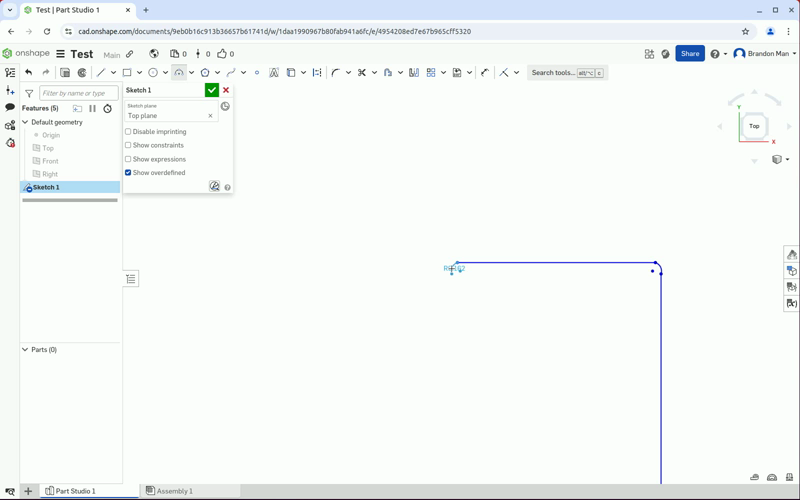
click(451, 268)
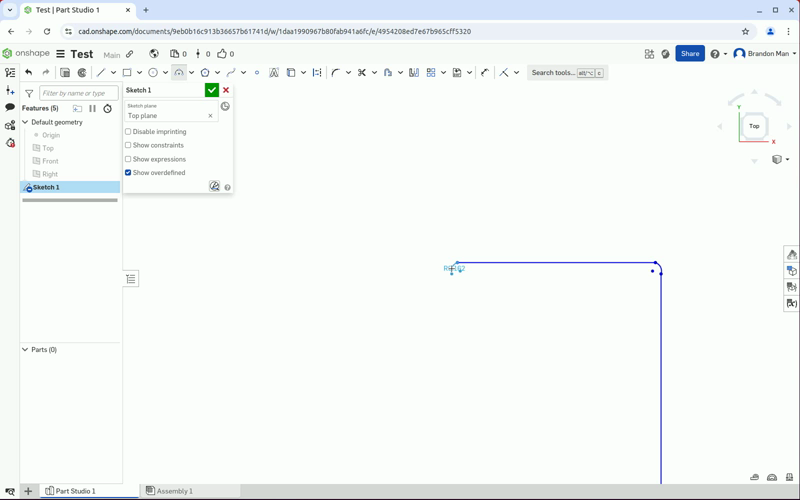
scroll(-6)
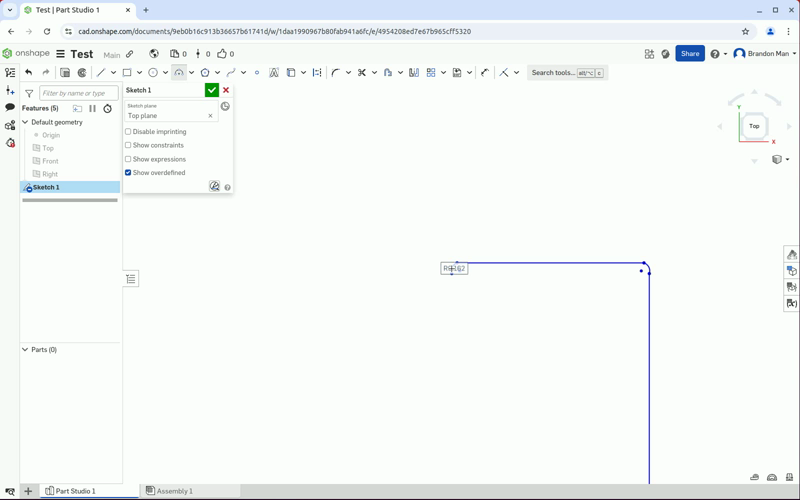
scroll(-6)
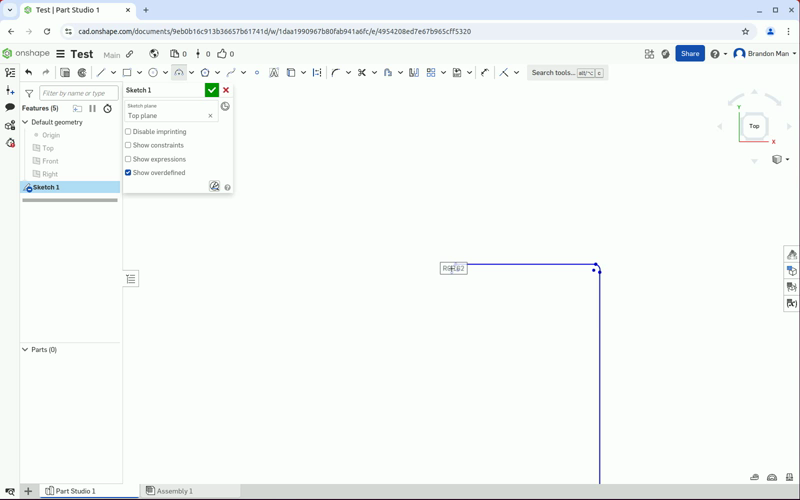
scroll(-6)
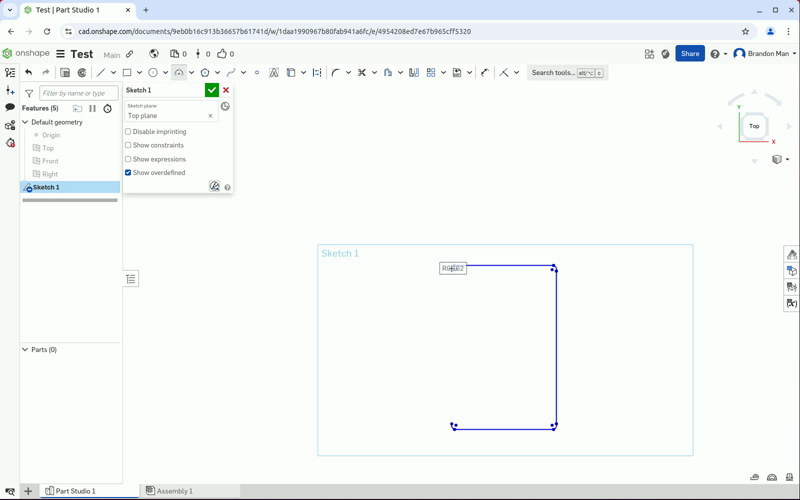
scroll(-6)
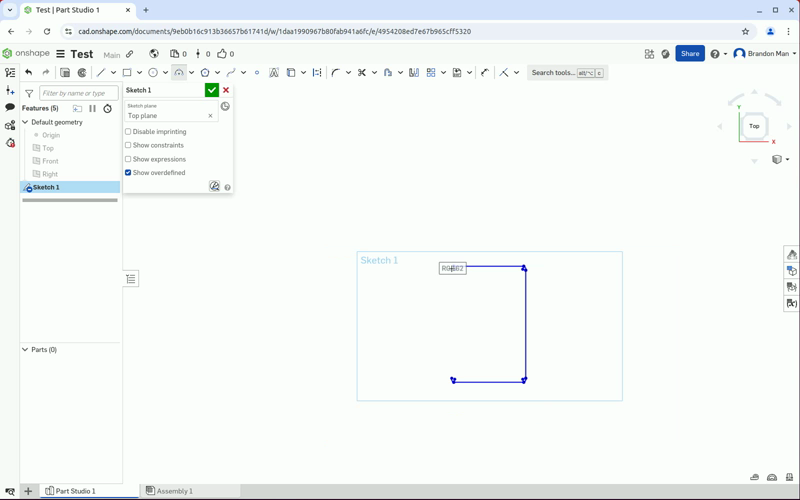
scroll(-6)
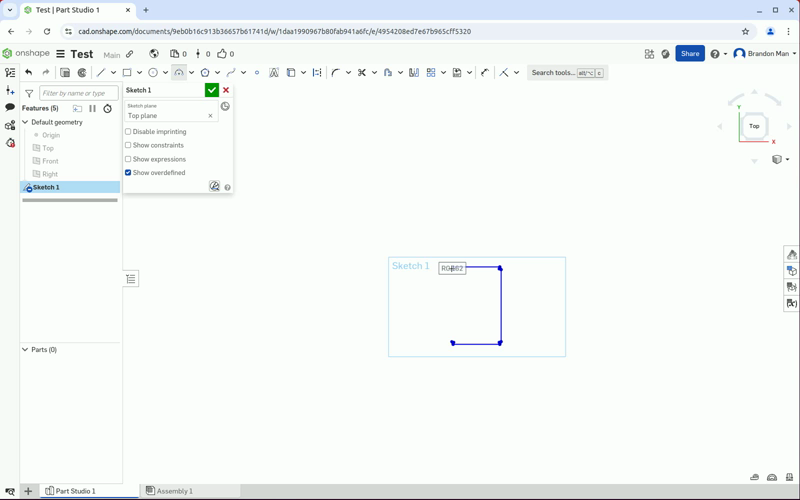
scroll(-6)
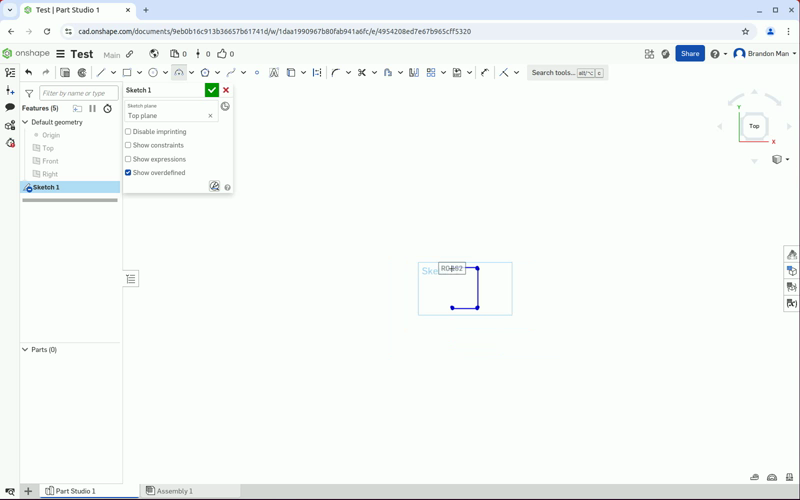
scroll(-6)
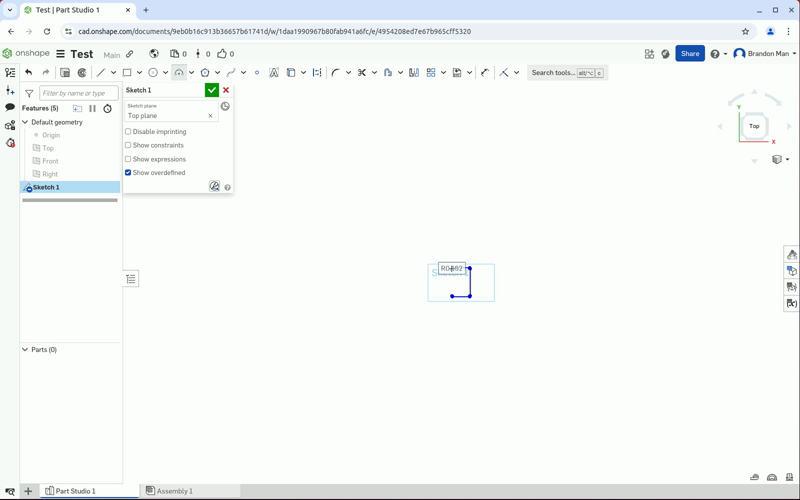
key_up(shift)
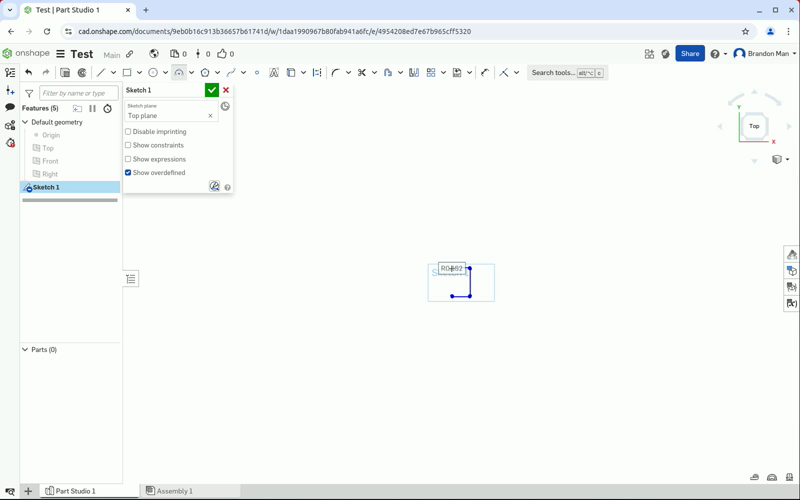
key(esc)
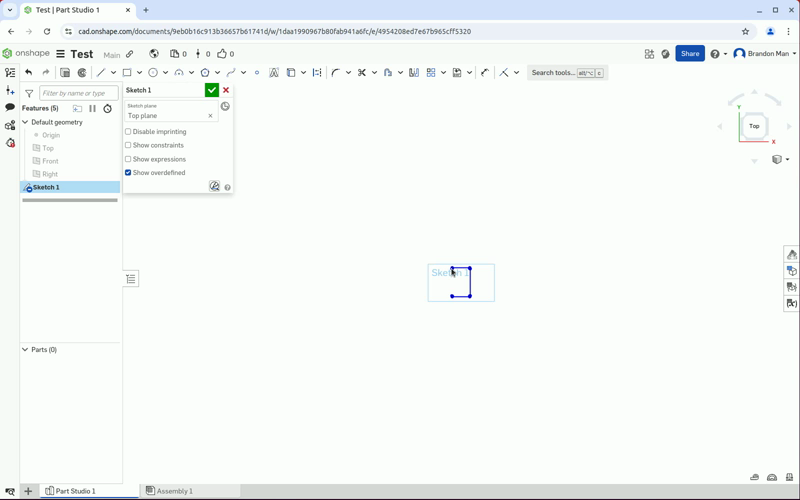
key(l)
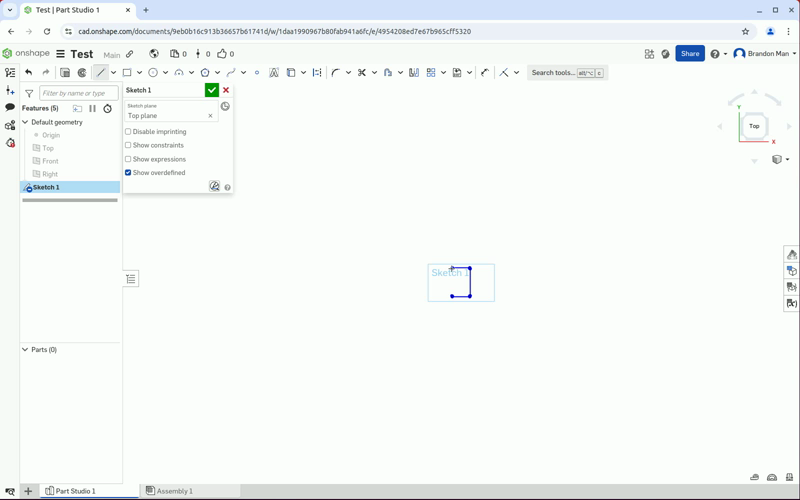
mouse_move(451, 268)
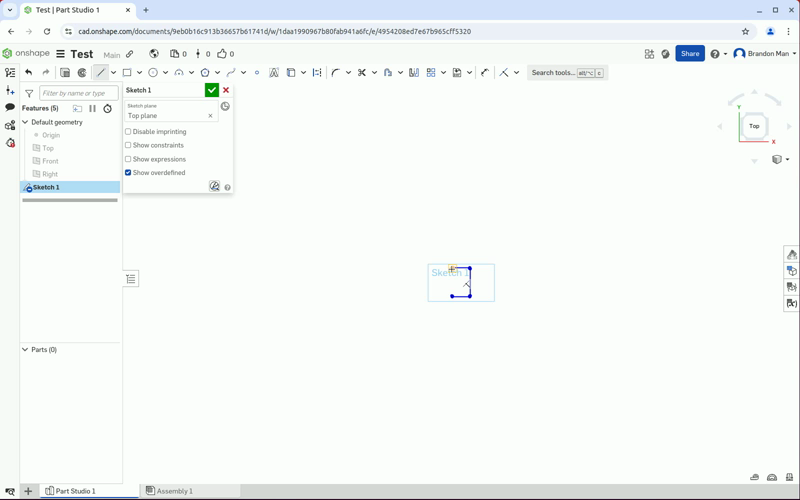
scroll(6)
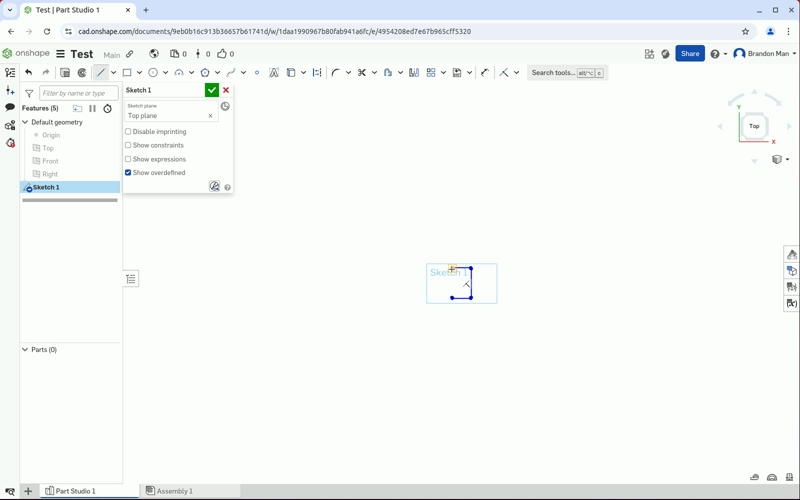
scroll(6)
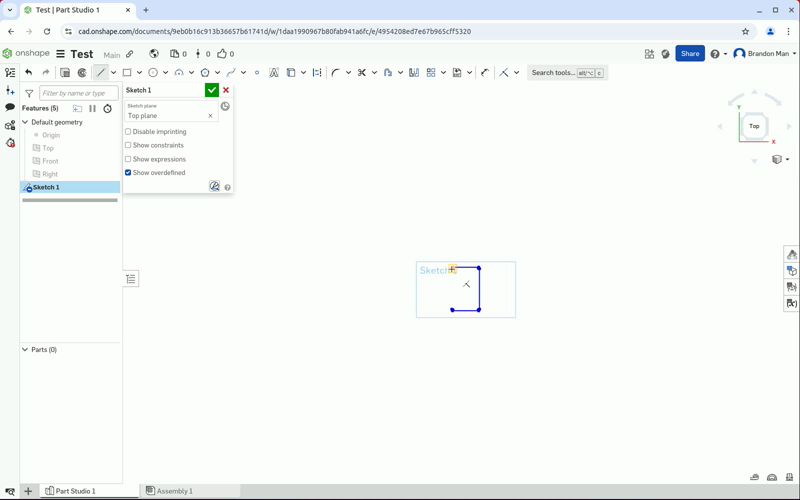
scroll(6)
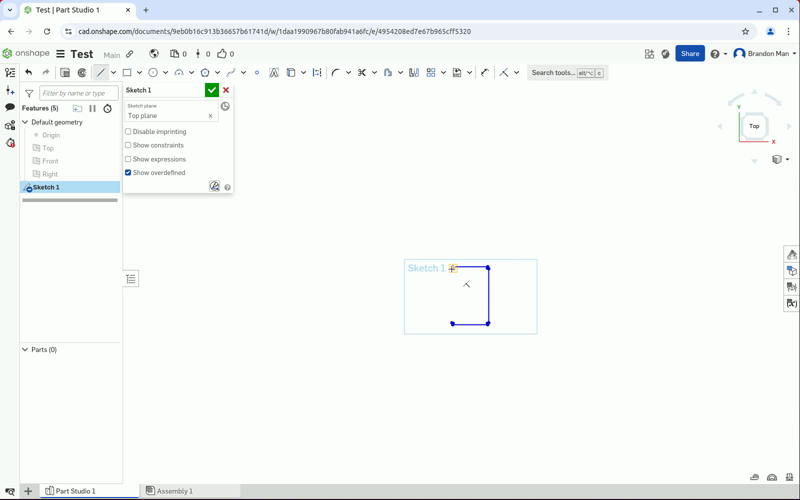
scroll(6)
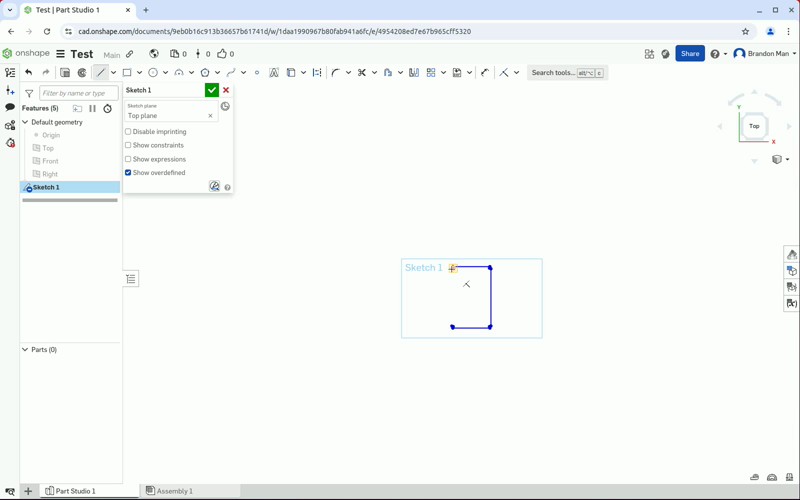
scroll(6)
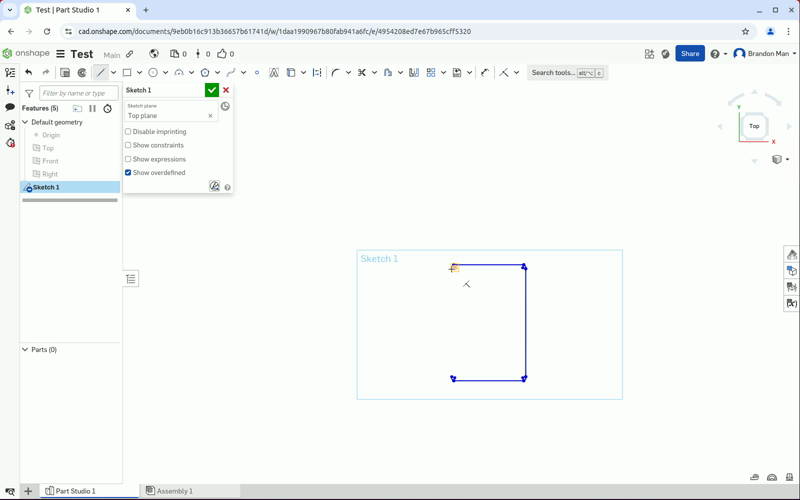
scroll(6)
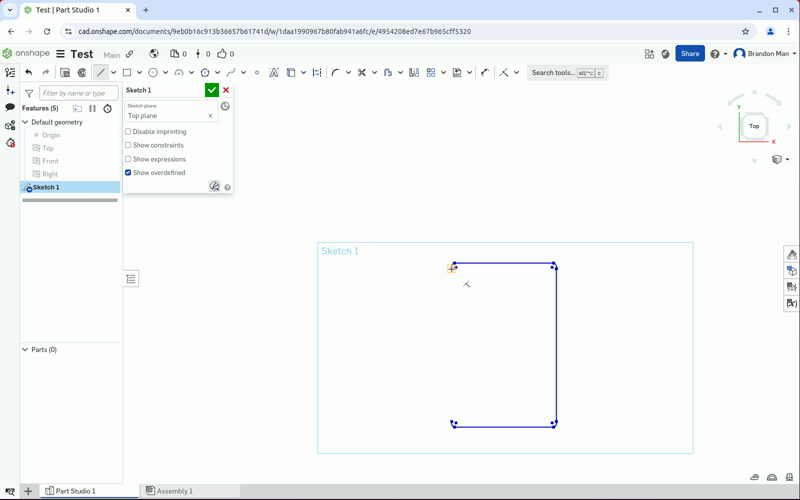
scroll(6)
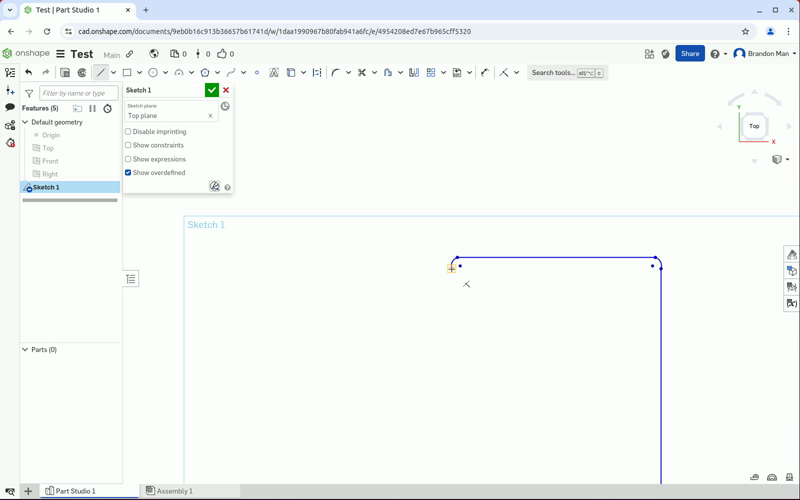
click(451, 268)
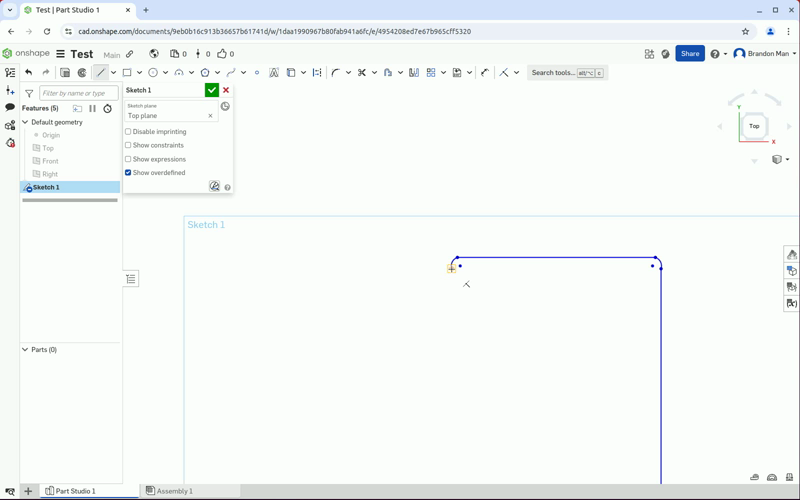
scroll(-6)
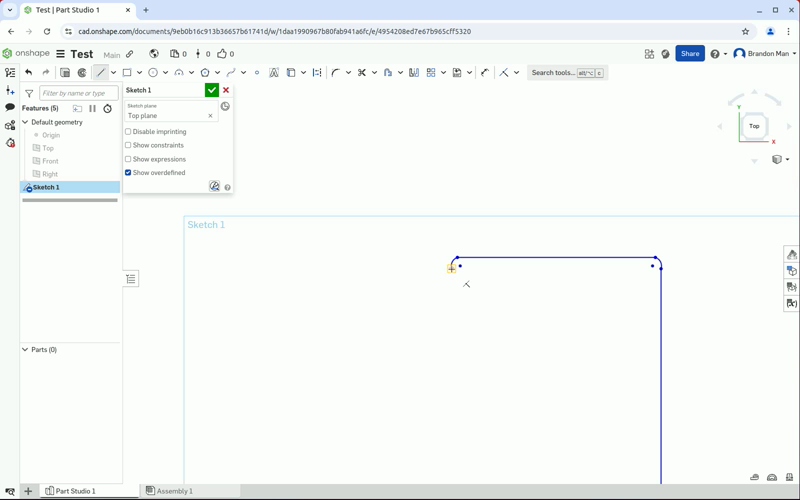
scroll(-6)
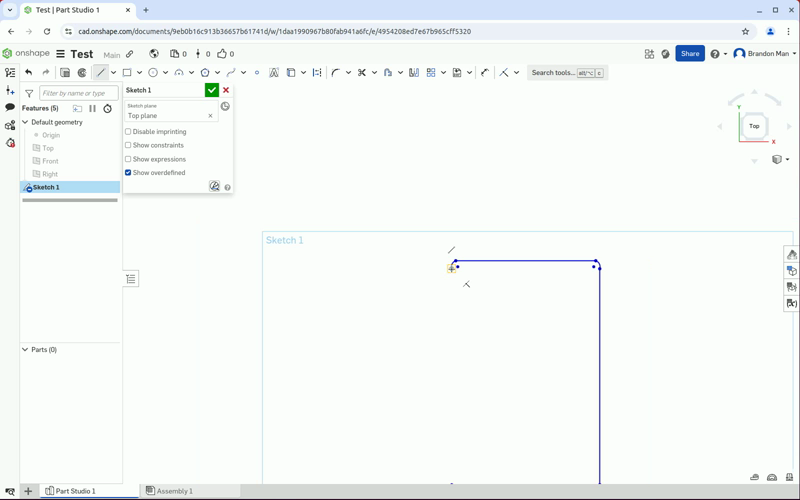
scroll(-6)
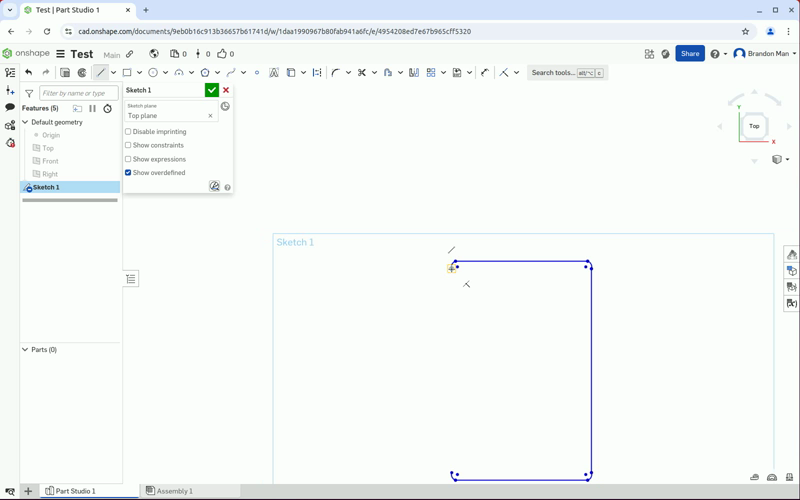
scroll(-6)
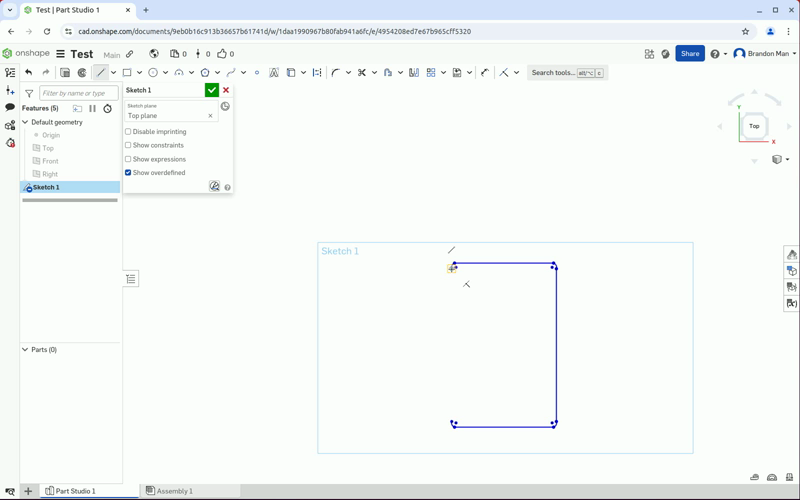
scroll(-6)
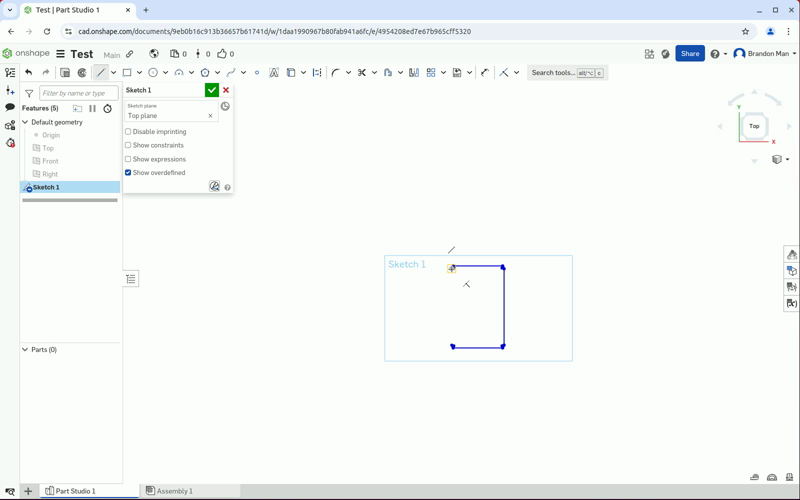
scroll(-6)
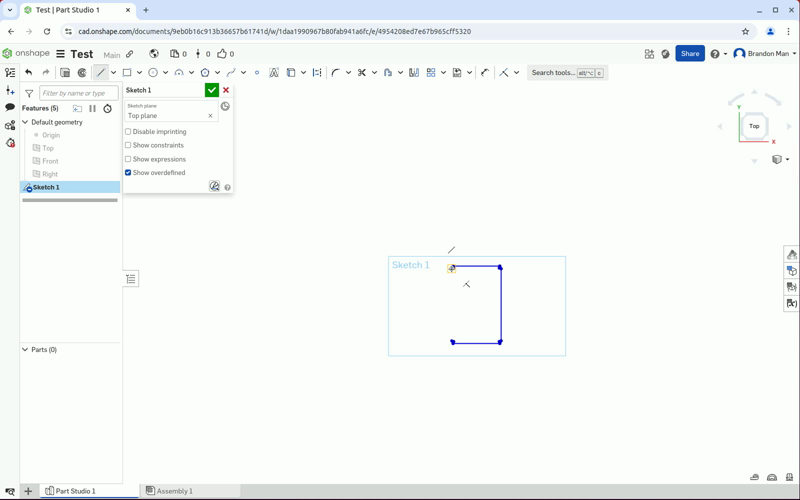
scroll(-6)
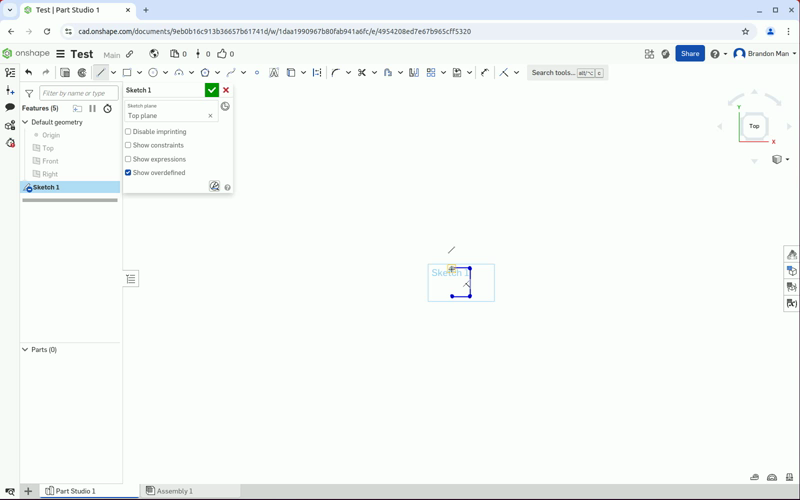
mouse_move(481, 268)
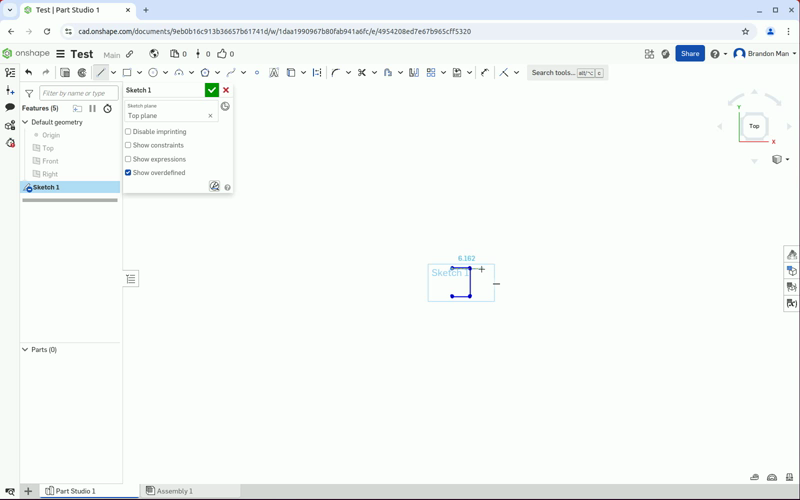
key_down(shift)
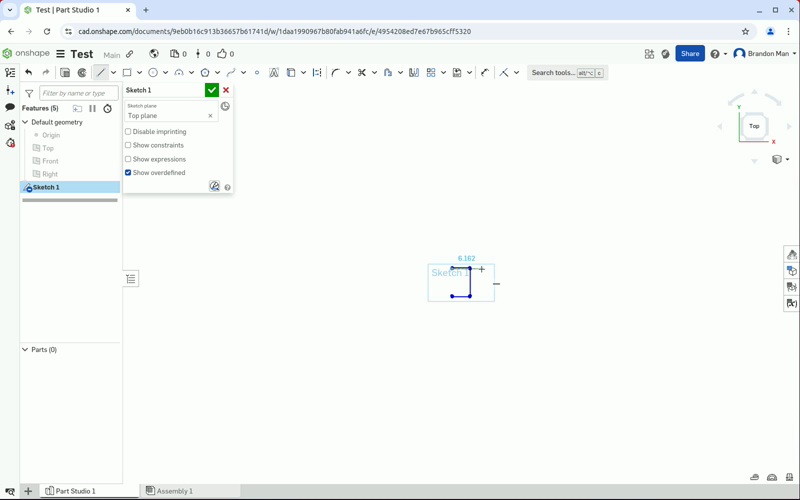
mouse_move(451, 295)
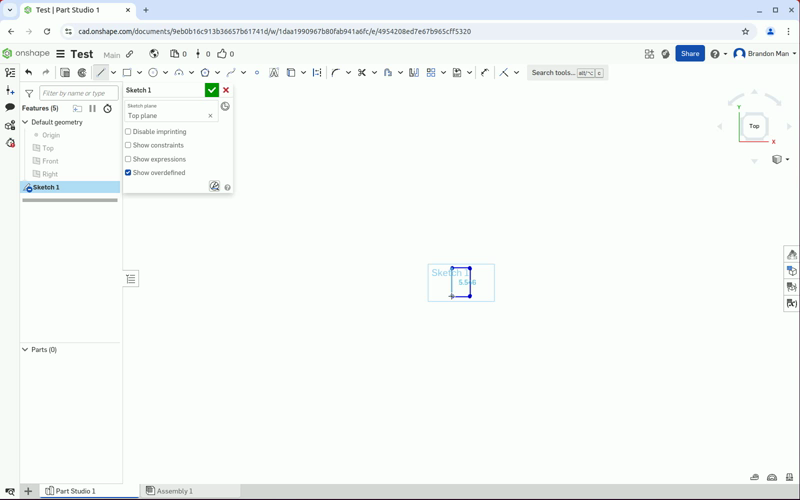
scroll(6)
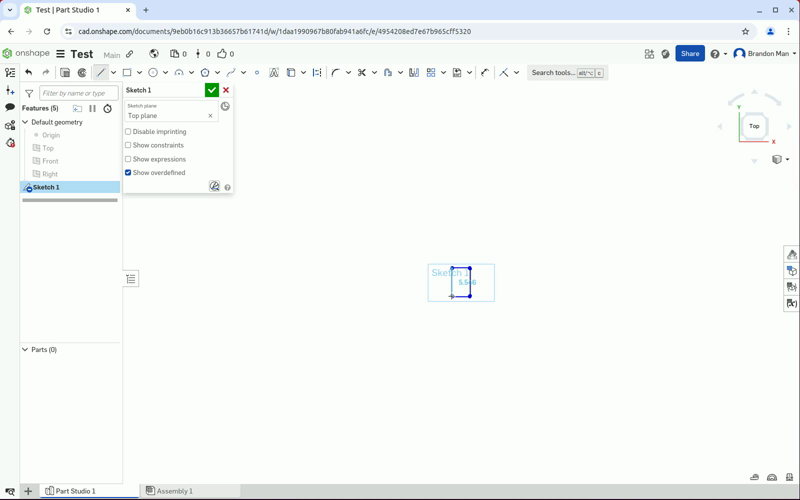
scroll(6)
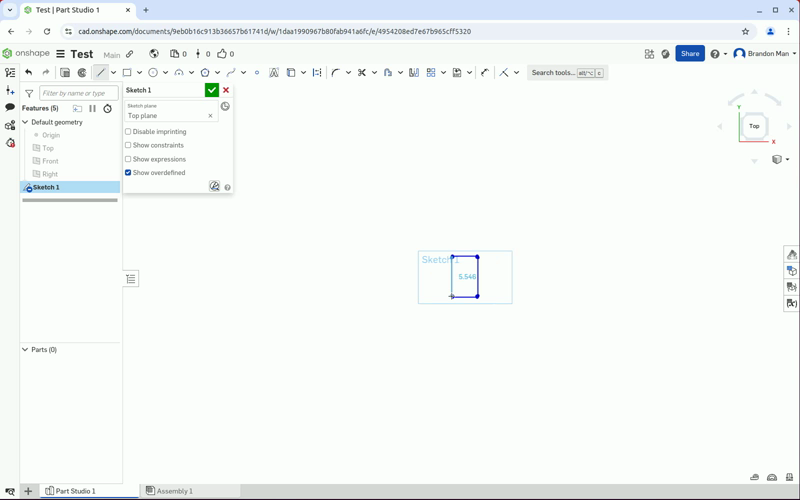
scroll(6)
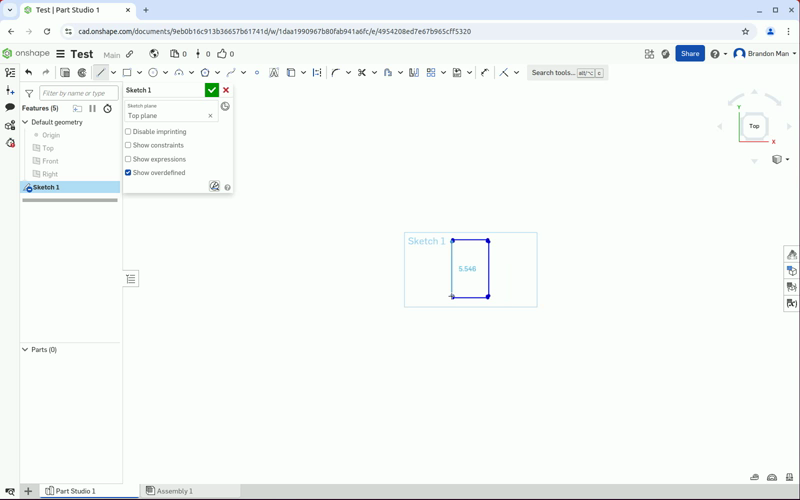
scroll(6)
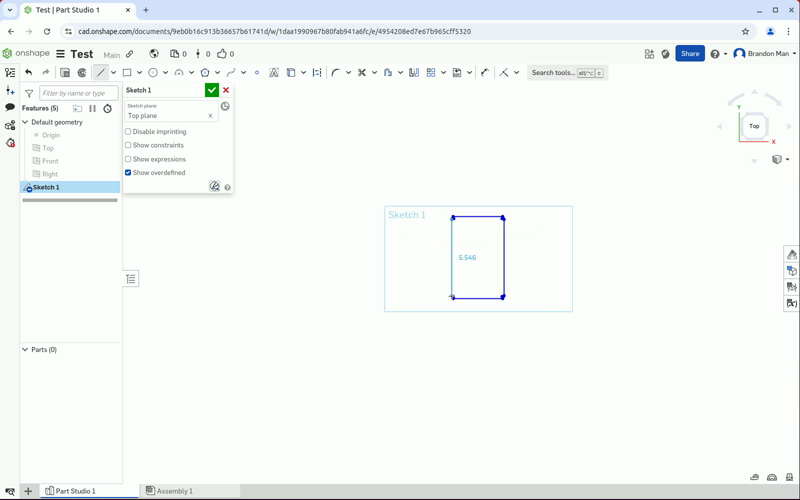
scroll(6)
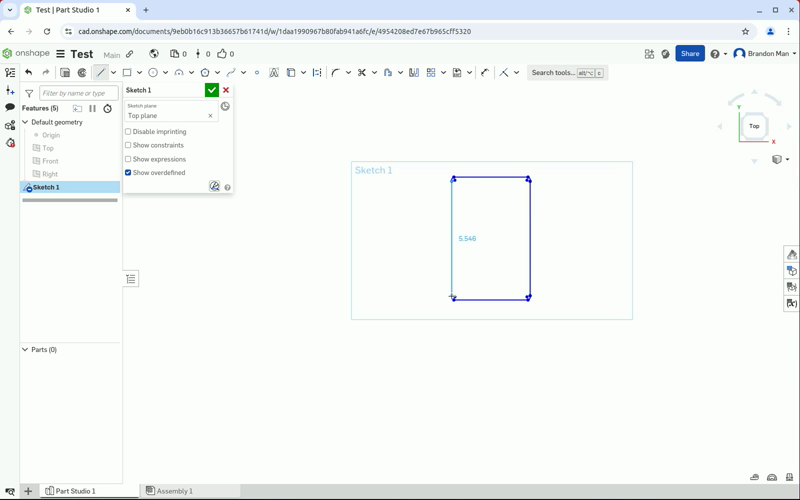
scroll(6)
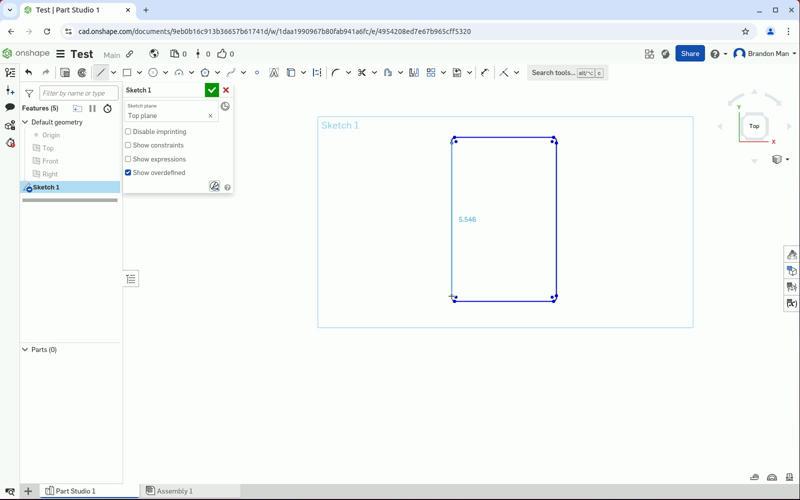
scroll(6)
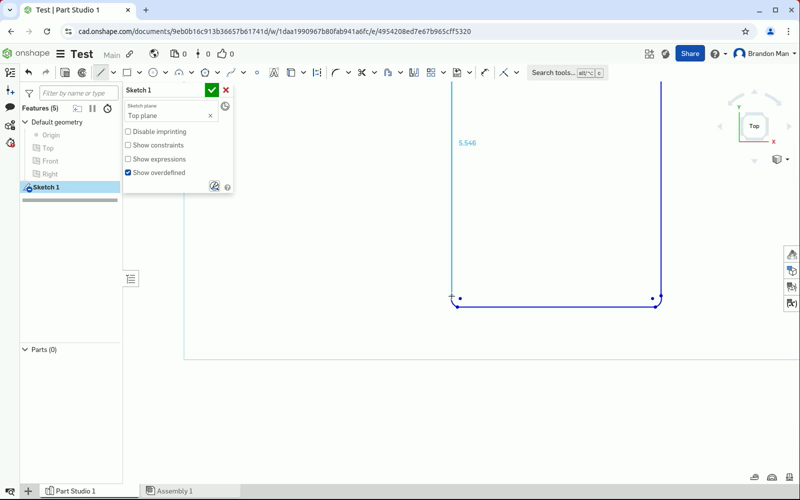
key_up(shift)
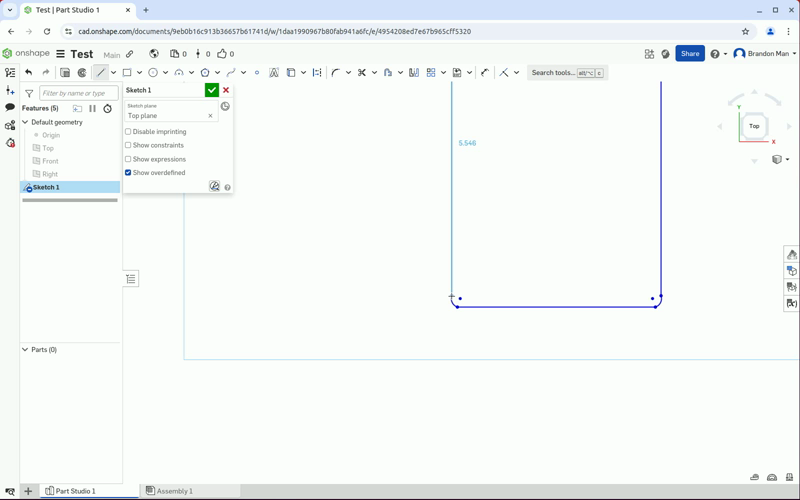
click(451, 295)
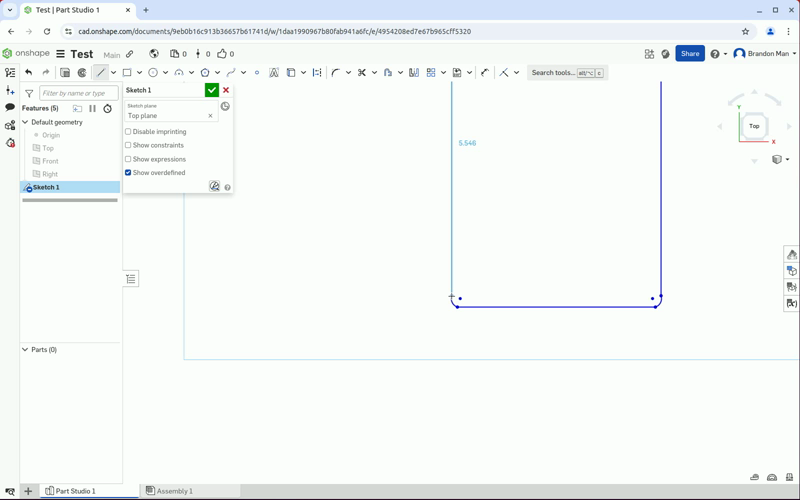
scroll(-6)
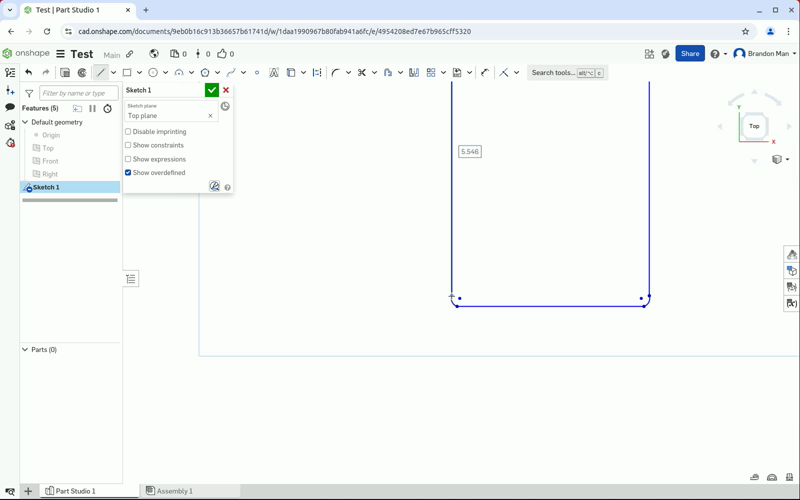
scroll(-6)
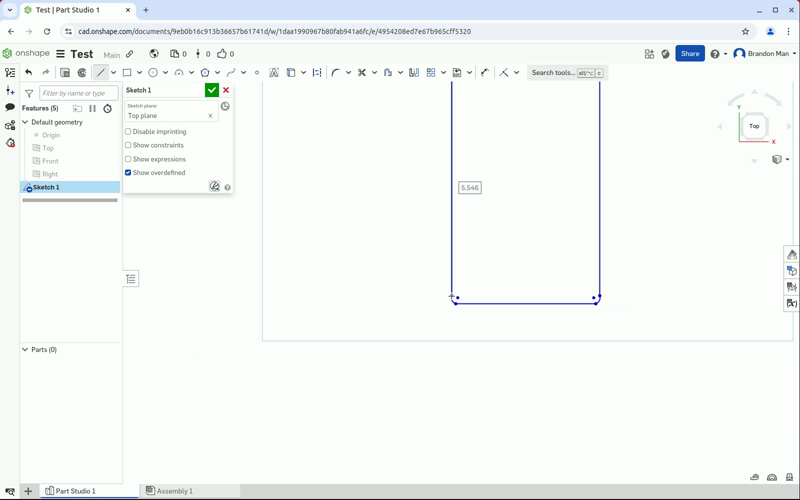
scroll(-6)
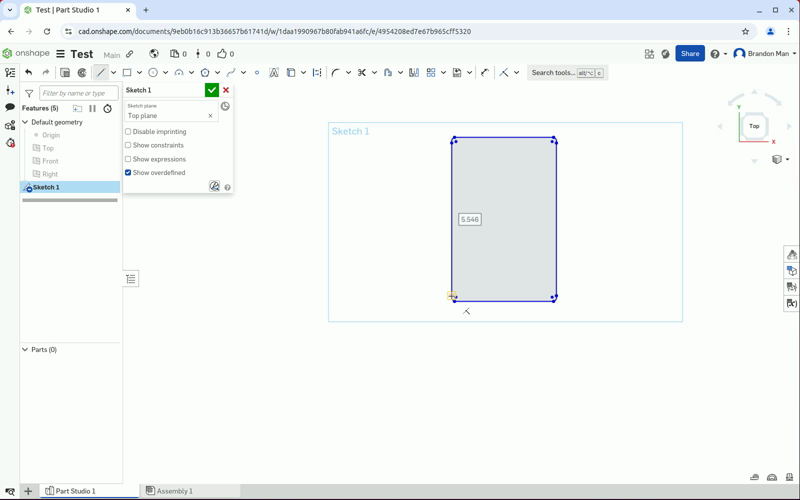
scroll(-6)
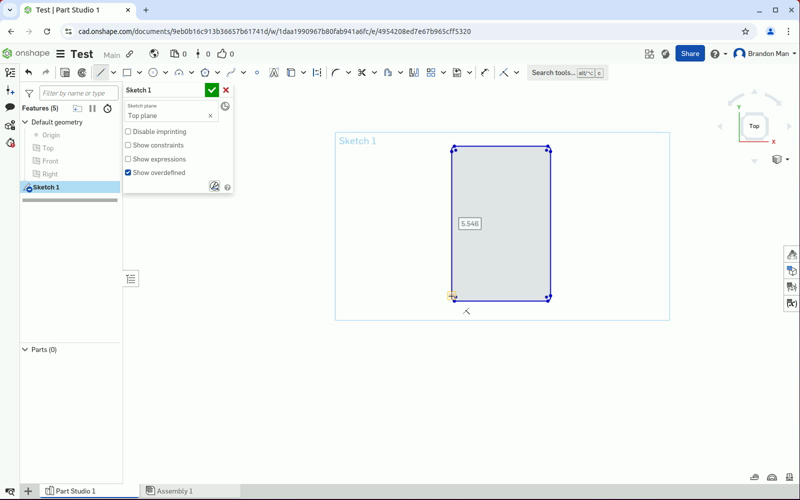
scroll(-6)
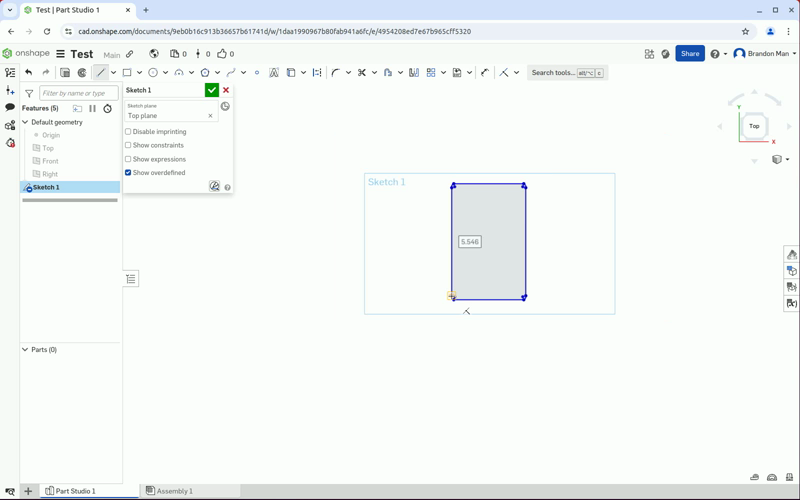
scroll(-6)
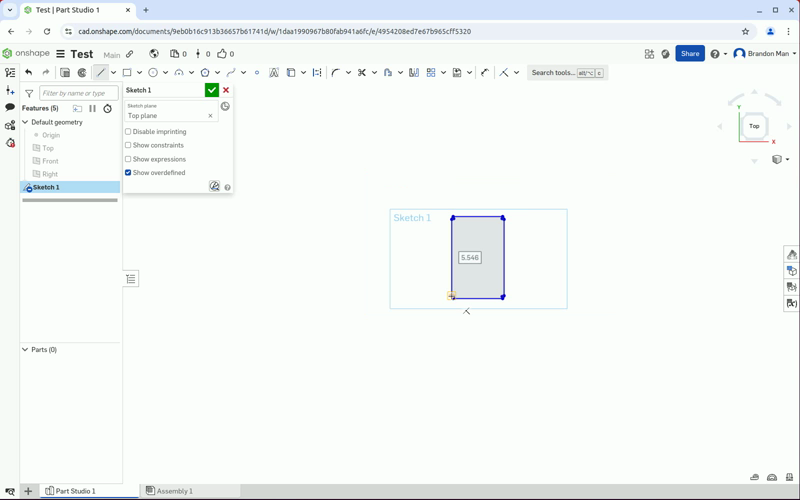
scroll(-6)
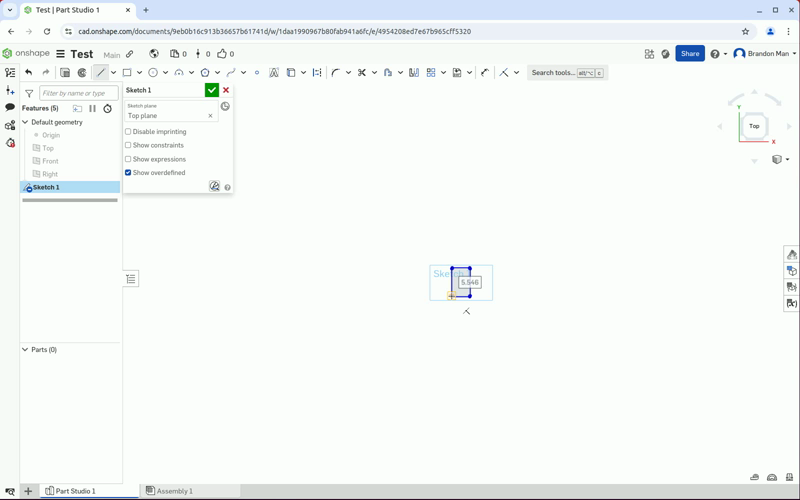
key(esc)
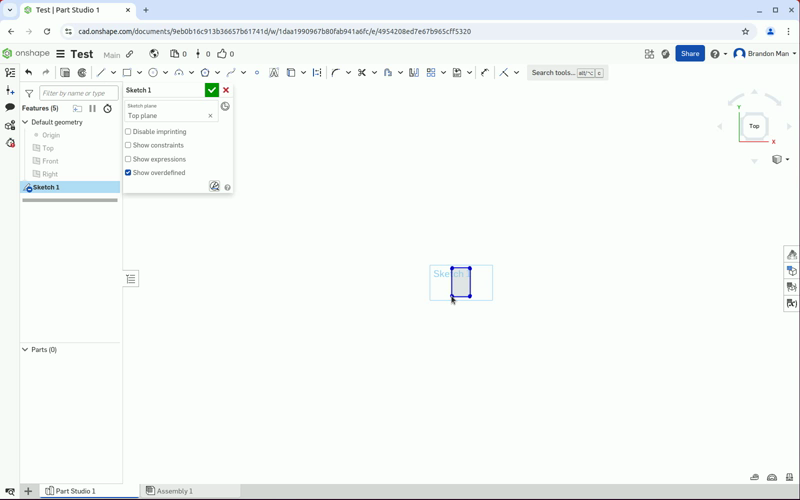
key(l)
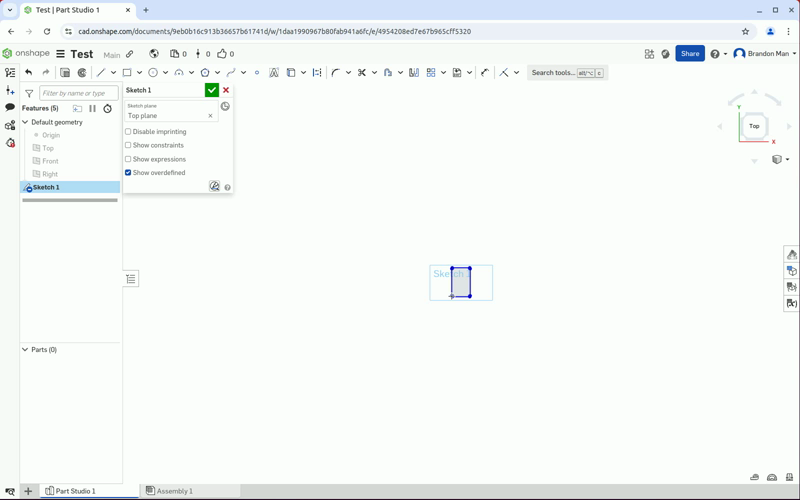
key_down(shift)
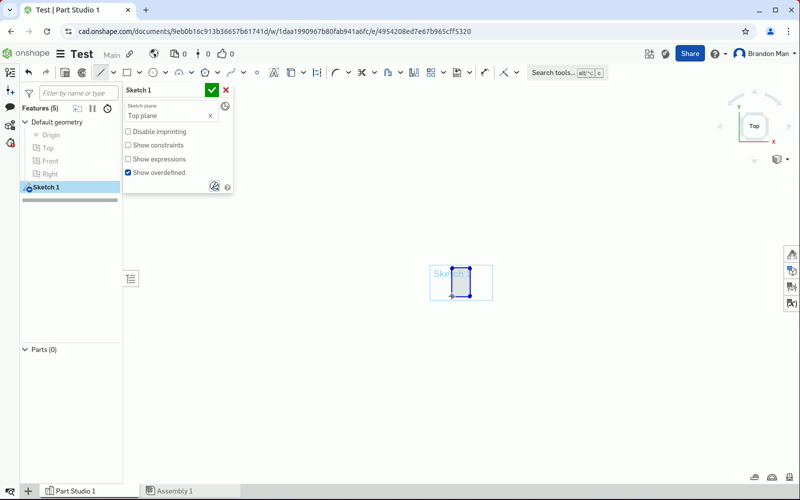
mouse_move(453, 294)
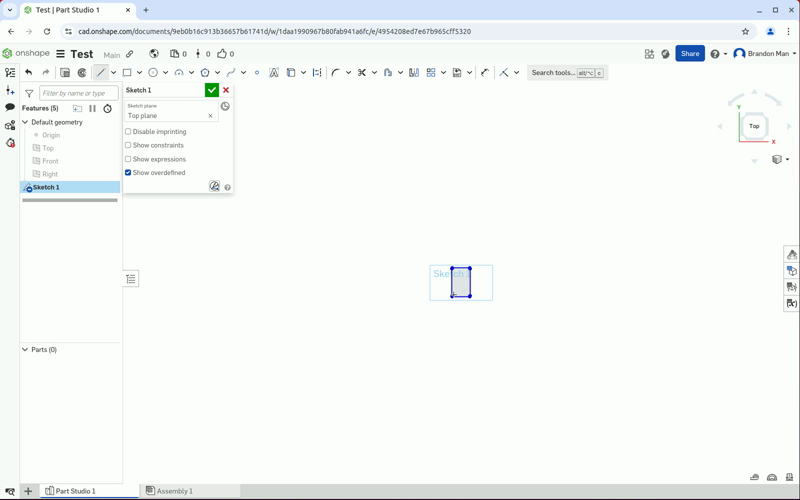
scroll(6)
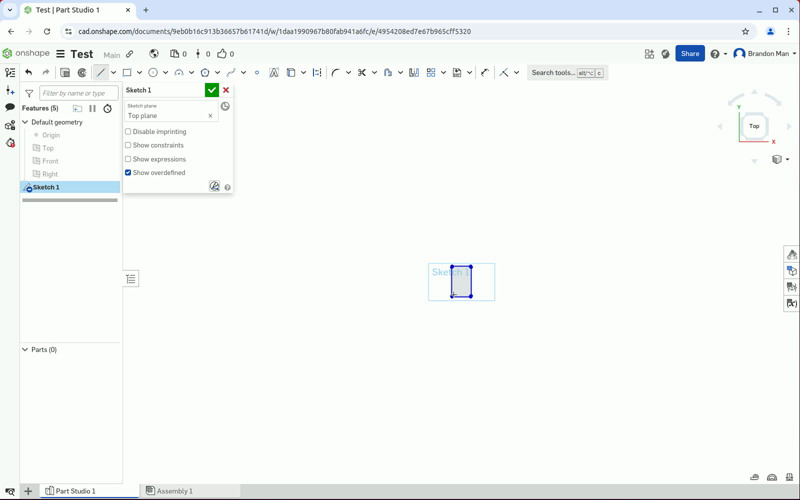
scroll(6)
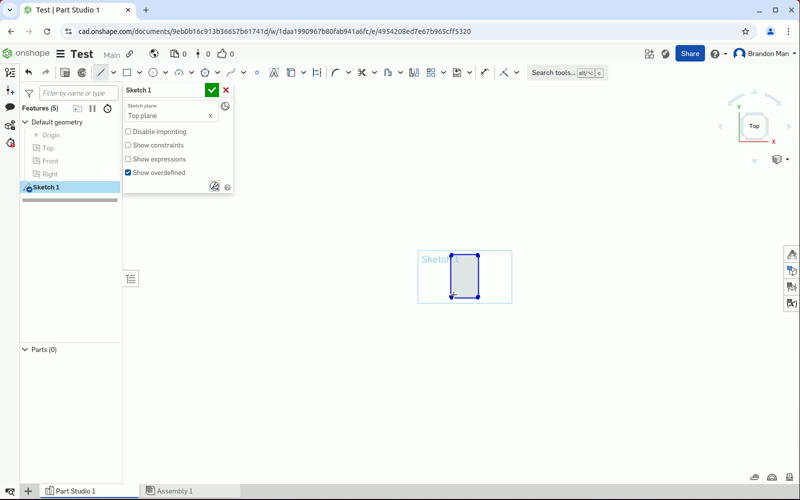
scroll(6)
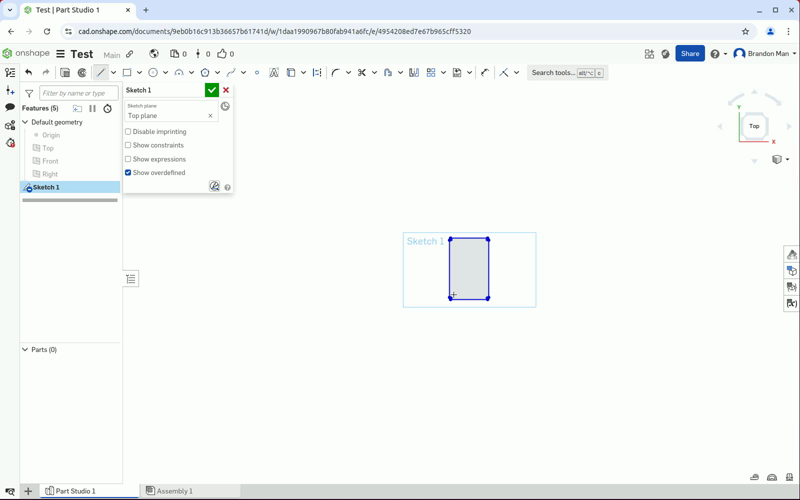
scroll(6)
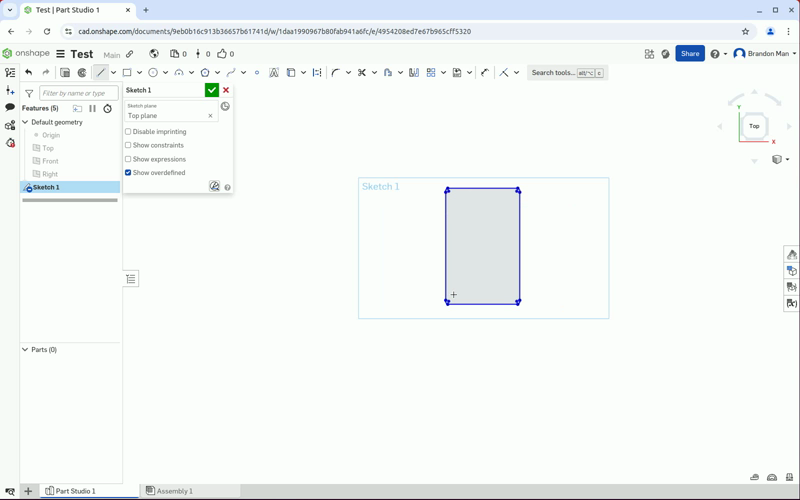
scroll(6)
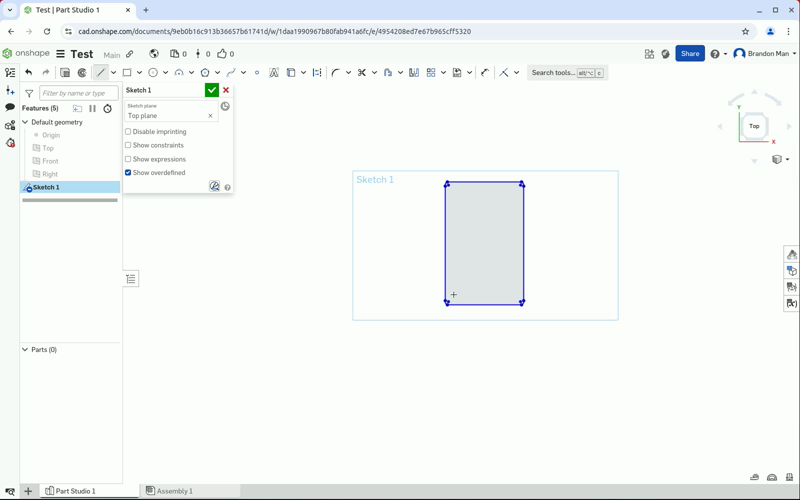
scroll(6)
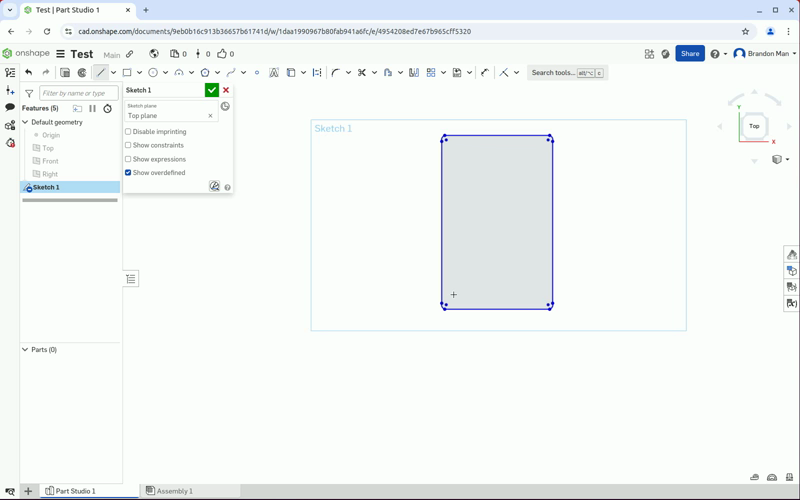
scroll(6)
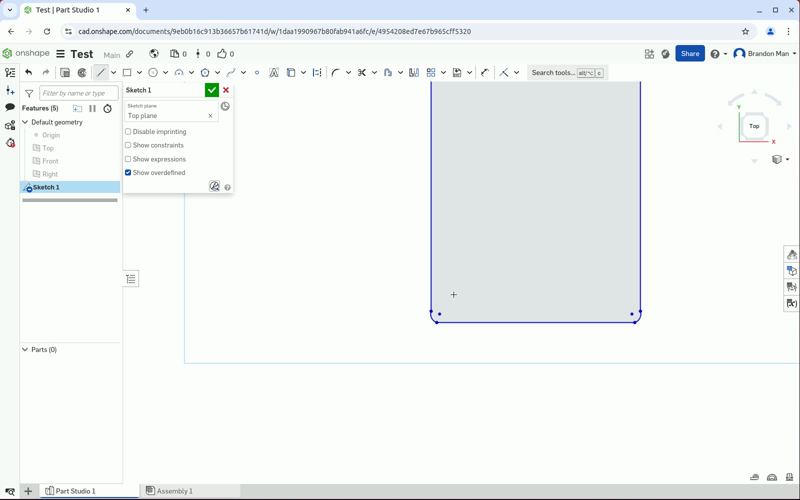
click(453, 294)
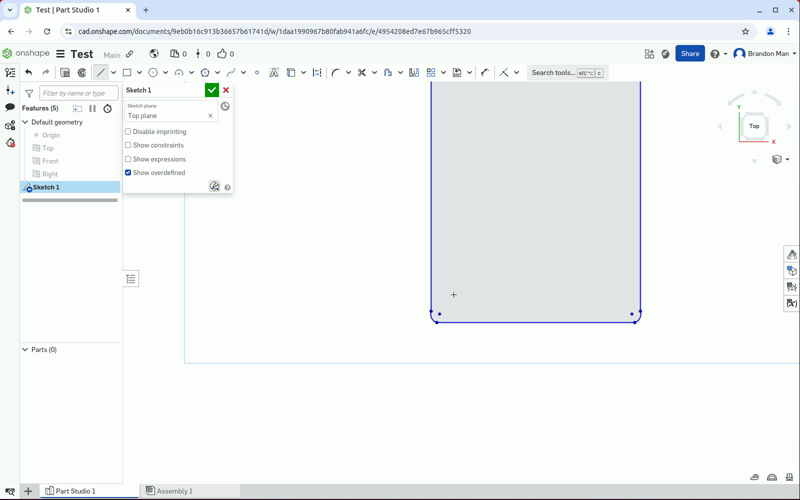
scroll(-6)
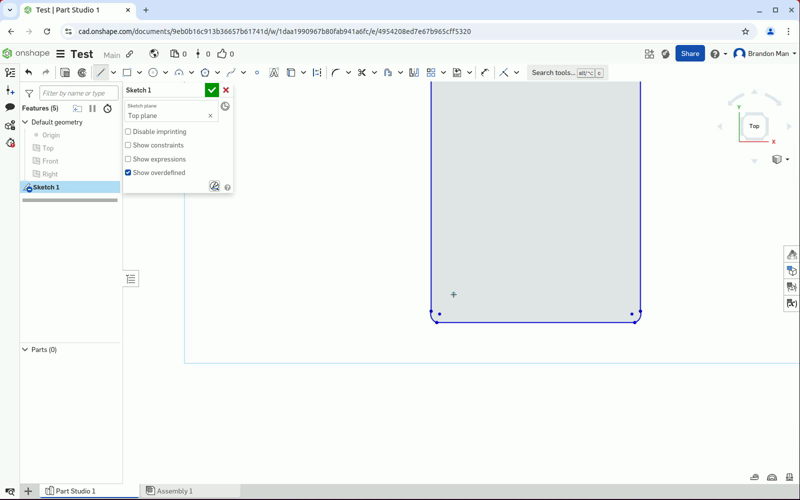
scroll(-6)
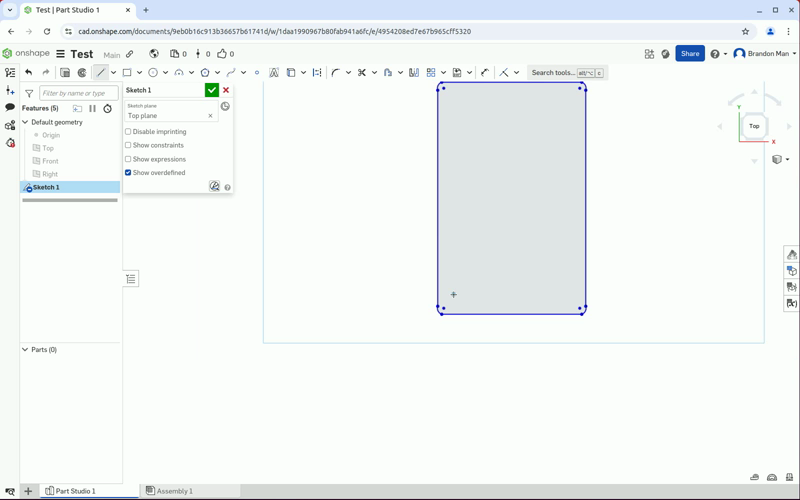
scroll(-6)
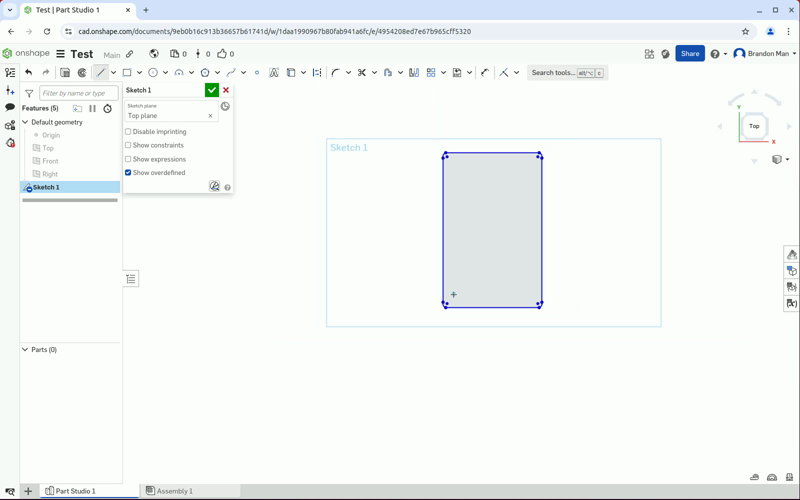
scroll(-6)
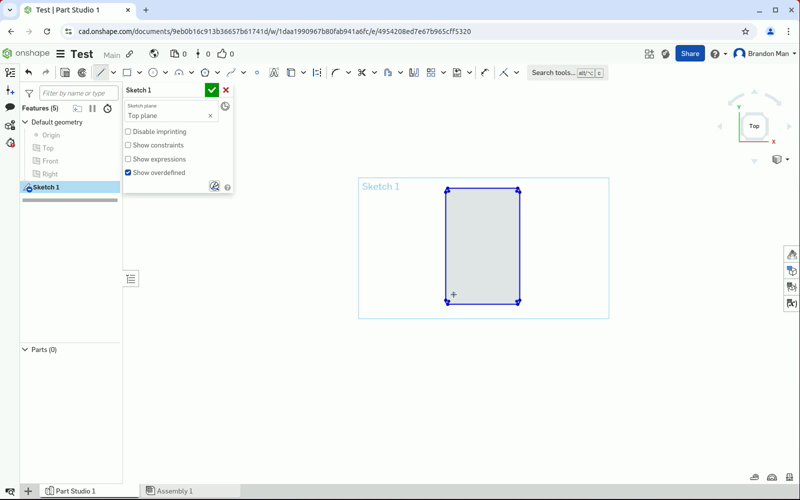
scroll(-6)
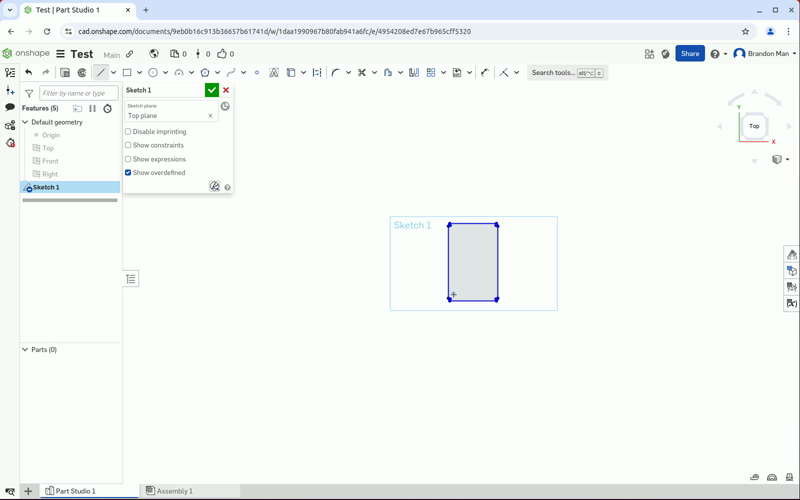
scroll(-6)
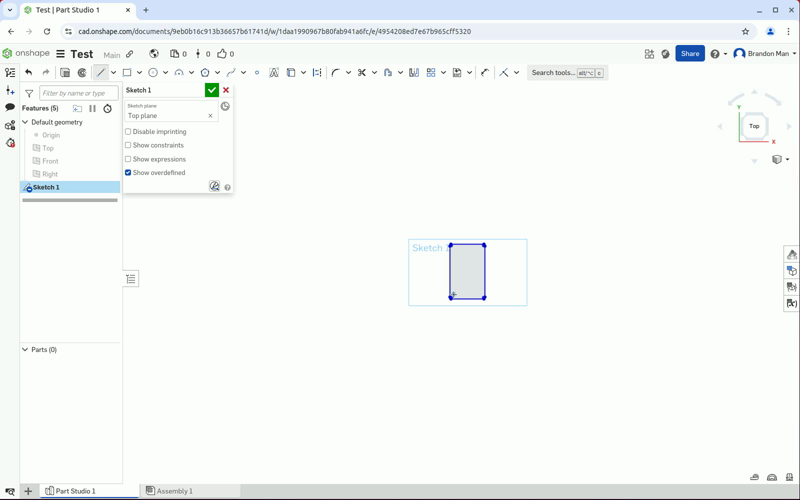
scroll(-6)
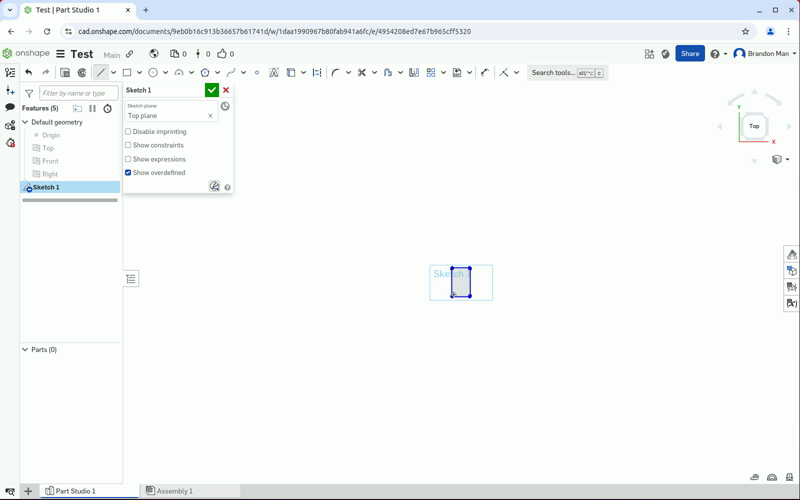
key_up(shift)
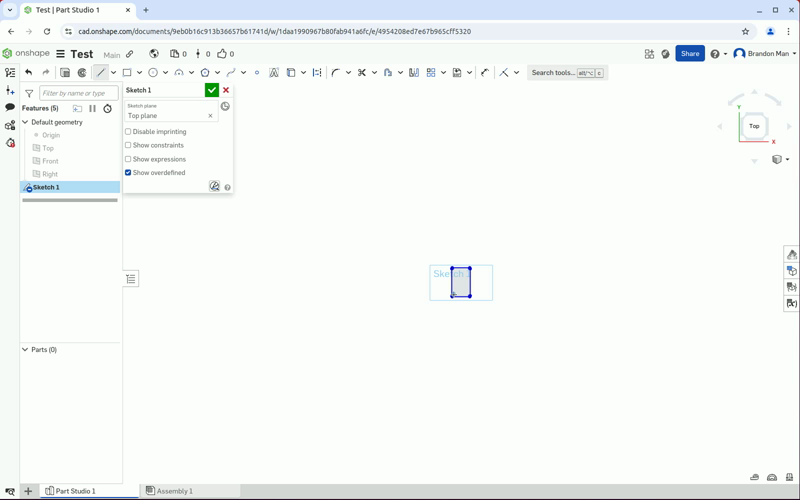
key_down(shift)
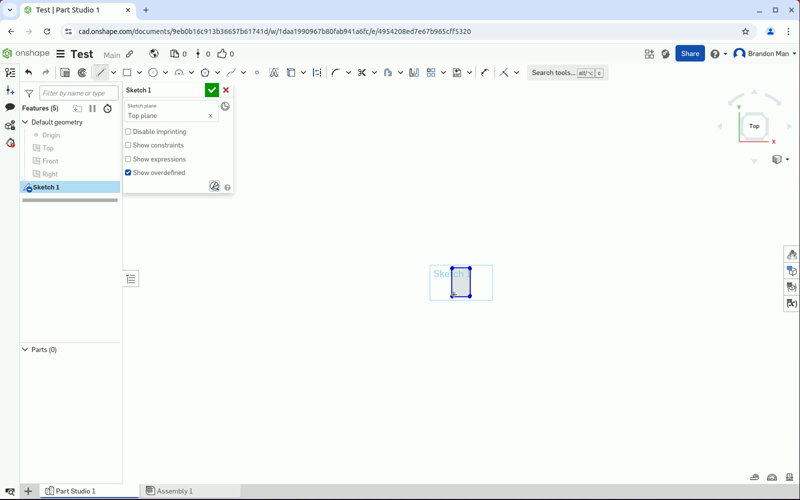
mouse_move(483, 294)
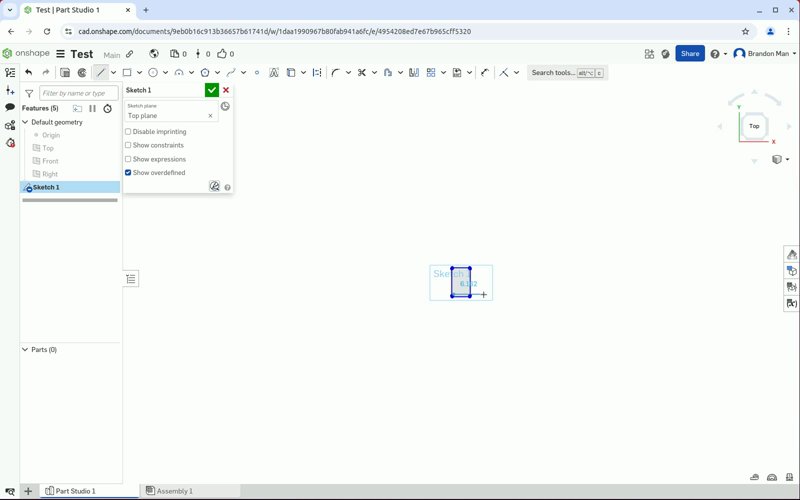
mouse_move(468, 294)
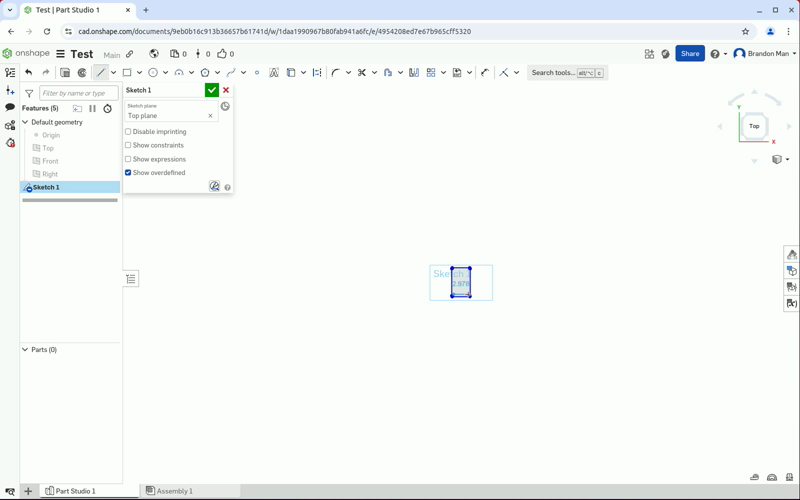
scroll(6)
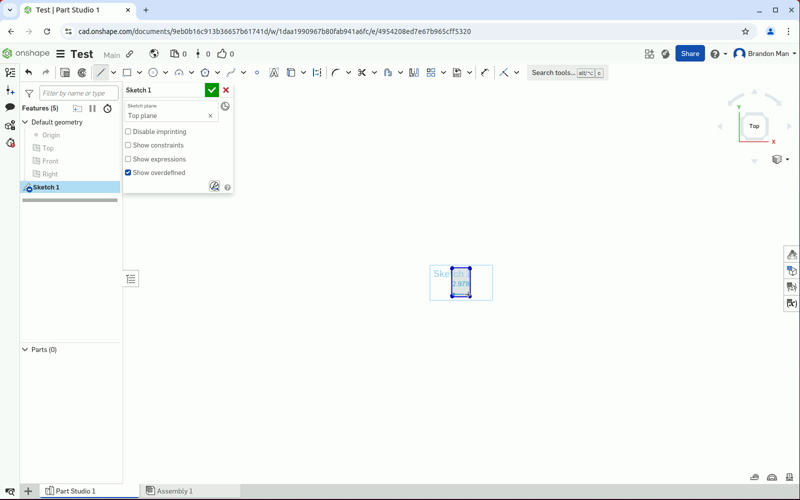
scroll(6)
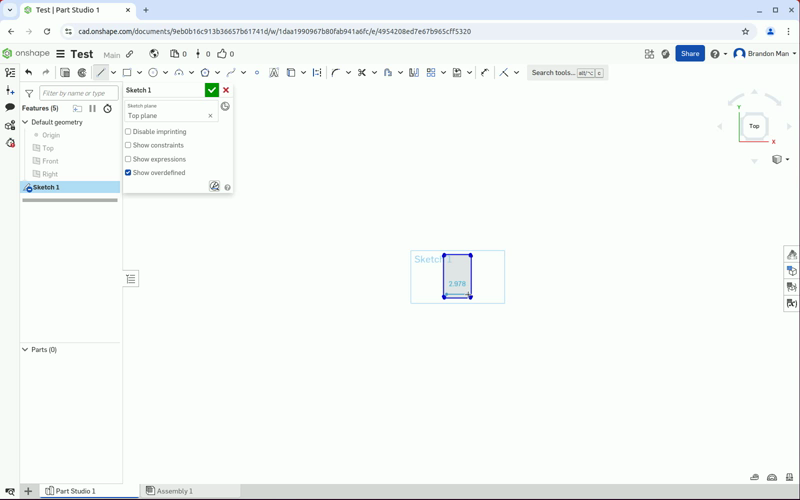
scroll(6)
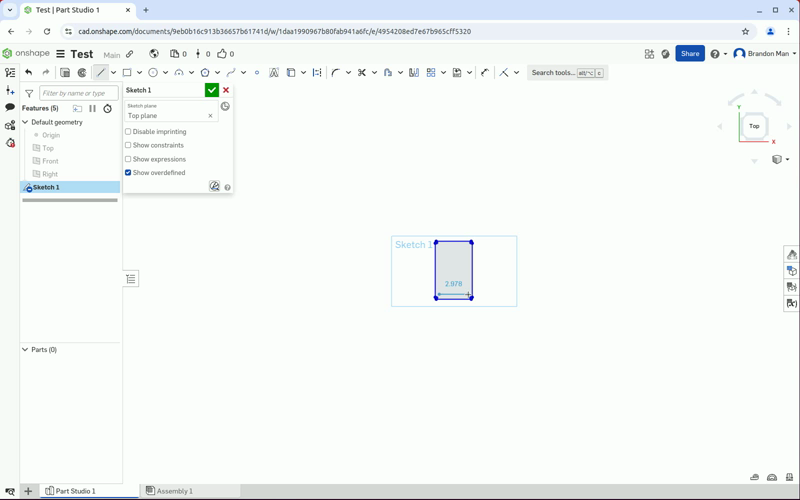
scroll(6)
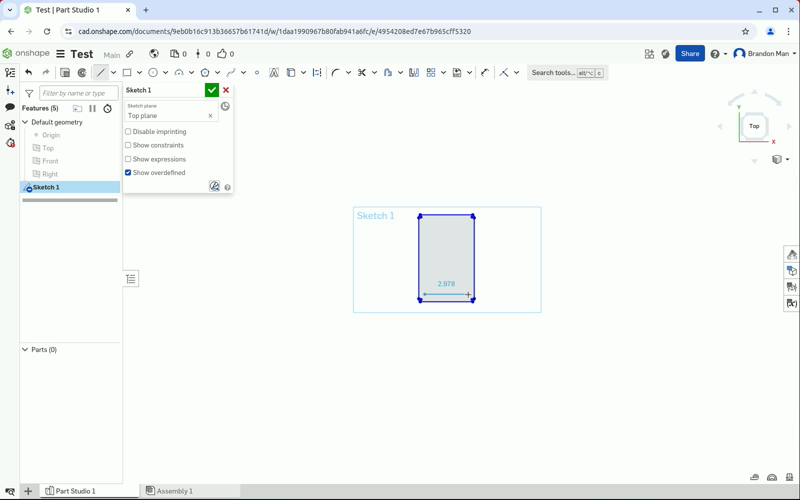
scroll(6)
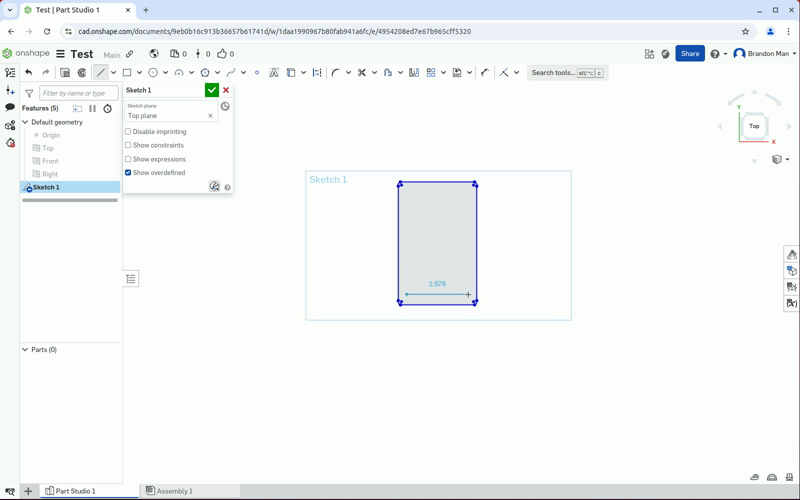
scroll(6)
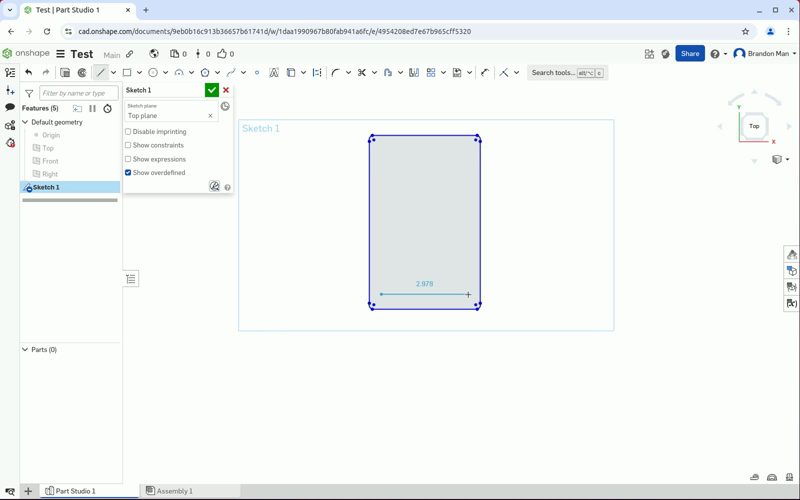
scroll(6)
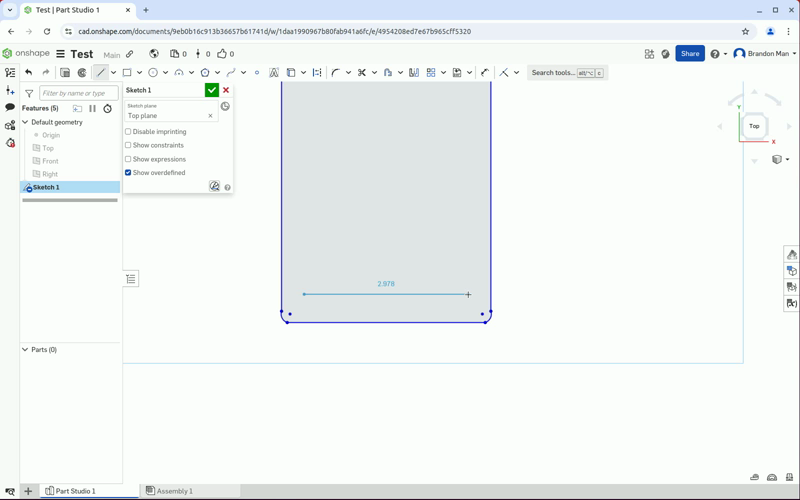
click(468, 294)
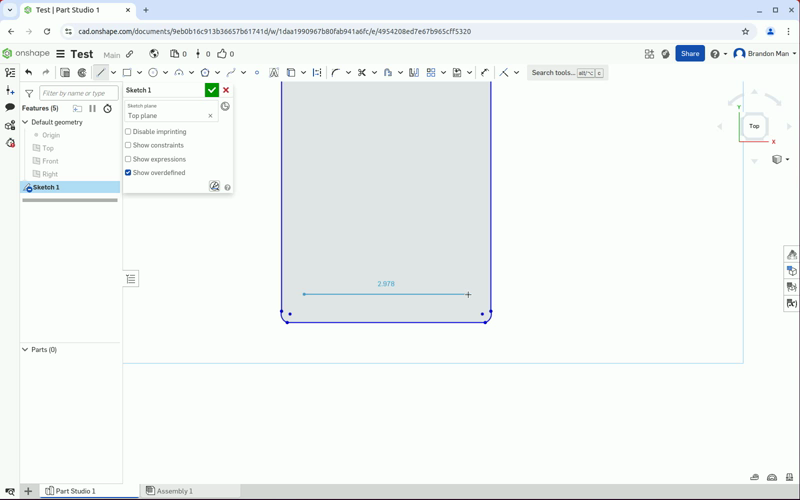
scroll(-6)
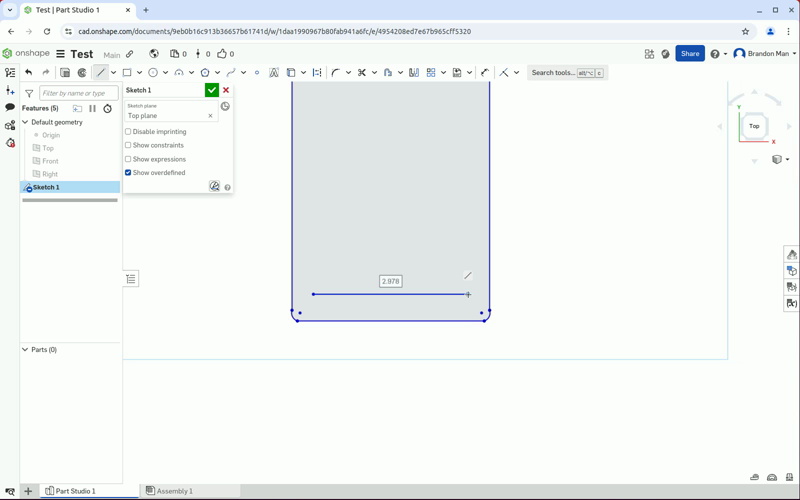
scroll(-6)
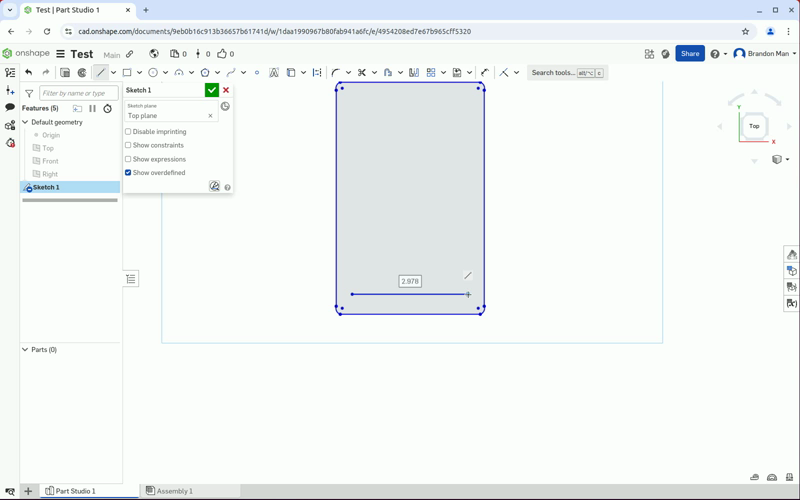
scroll(-6)
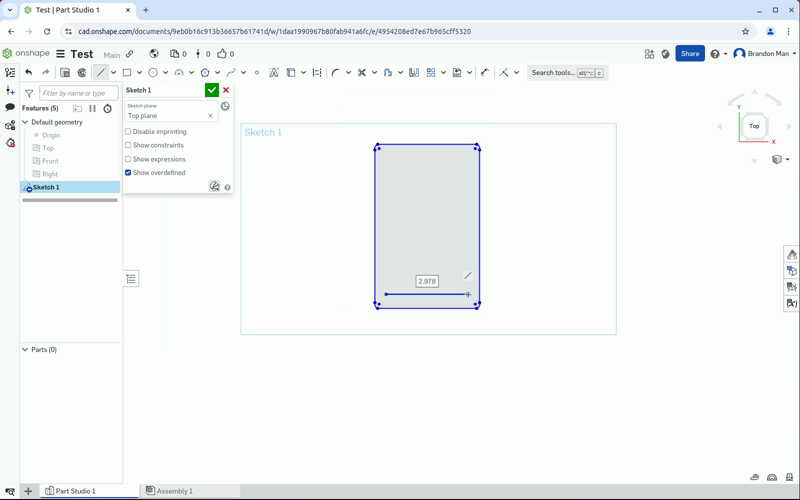
scroll(-6)
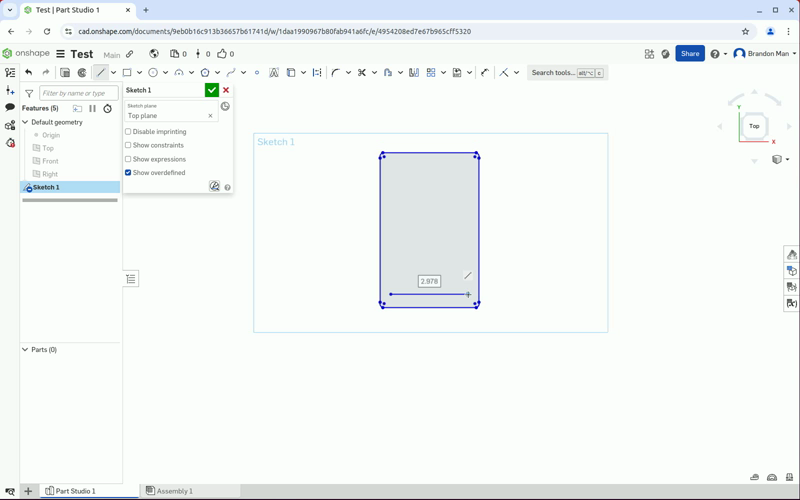
scroll(-6)
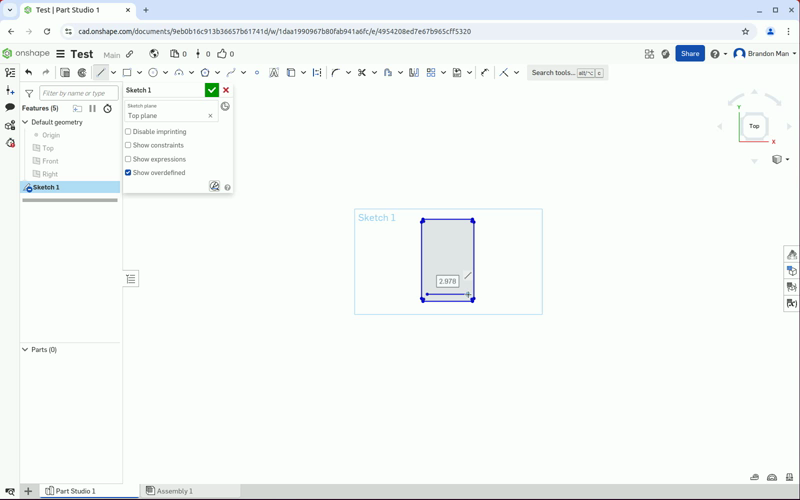
scroll(-6)
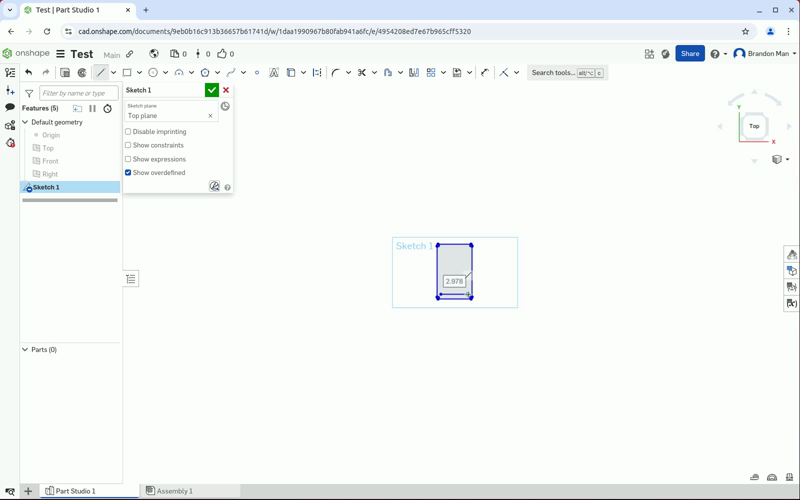
scroll(-6)
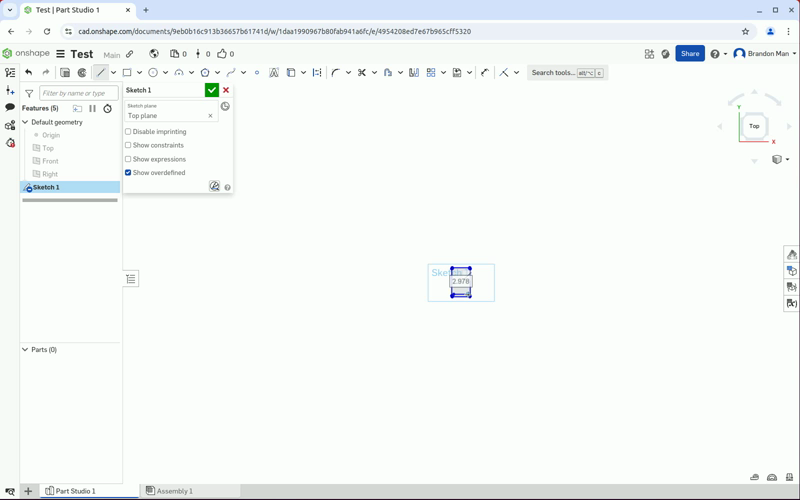
key_up(shift)
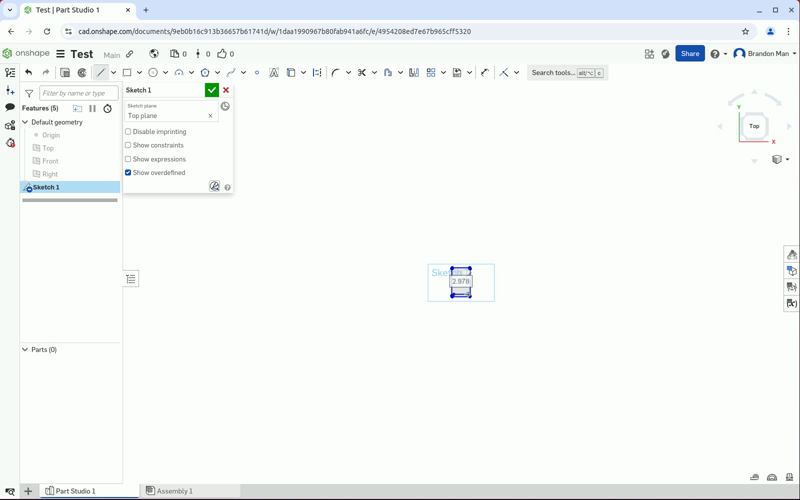
key_down(shift)
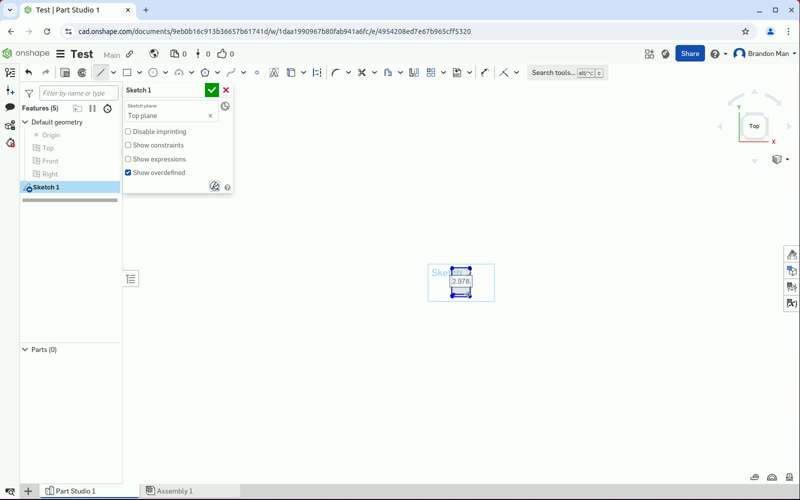
mouse_move(498, 294)
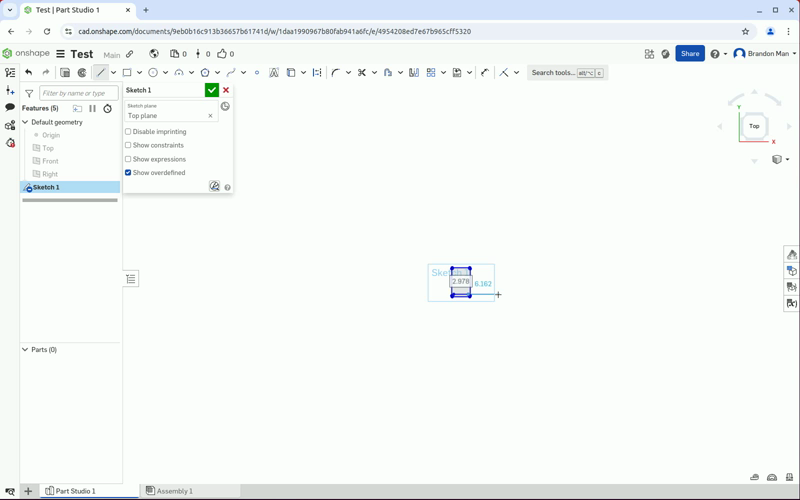
mouse_move(468, 270)
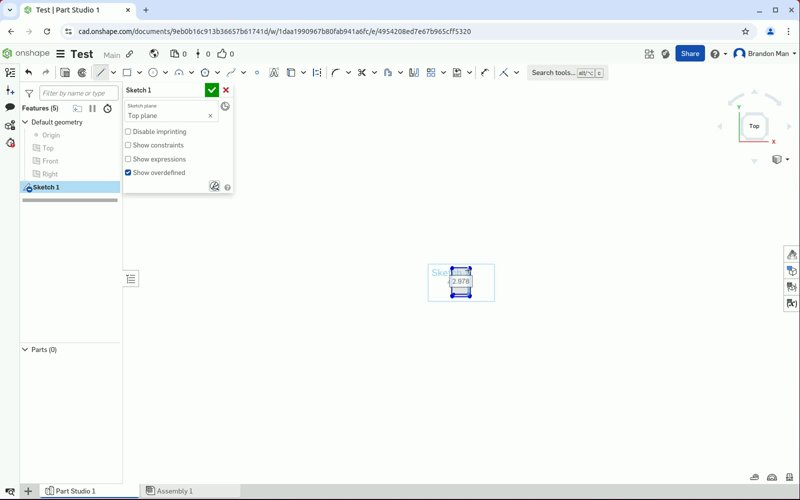
scroll(6)
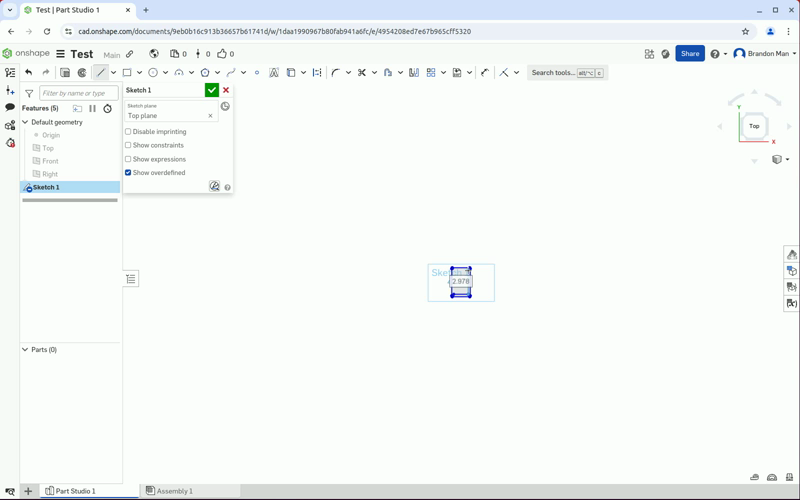
scroll(6)
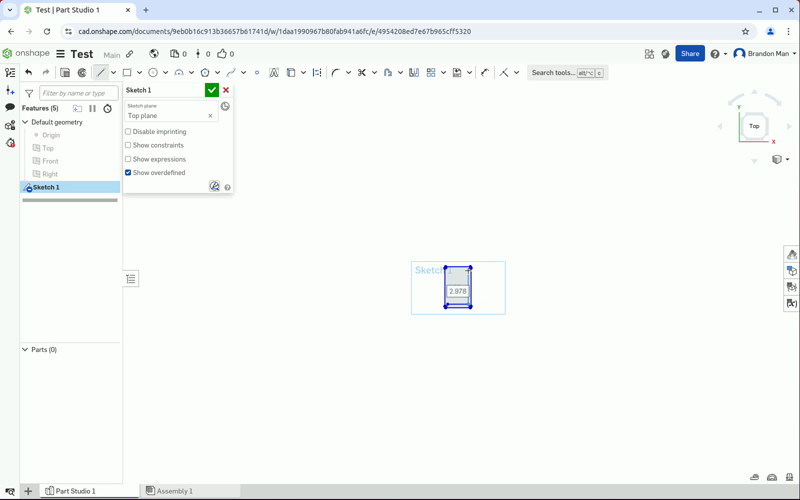
scroll(6)
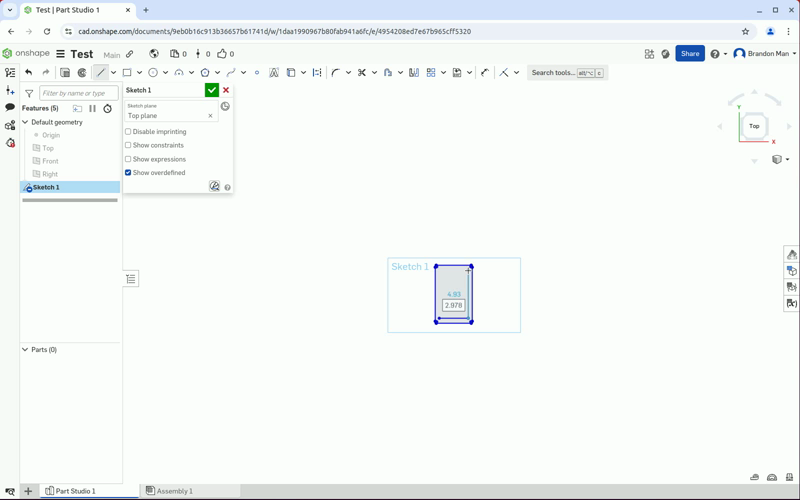
scroll(6)
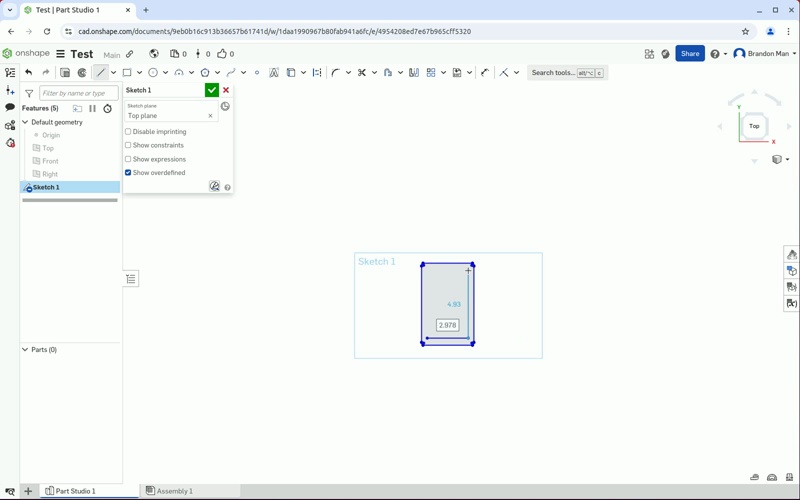
scroll(6)
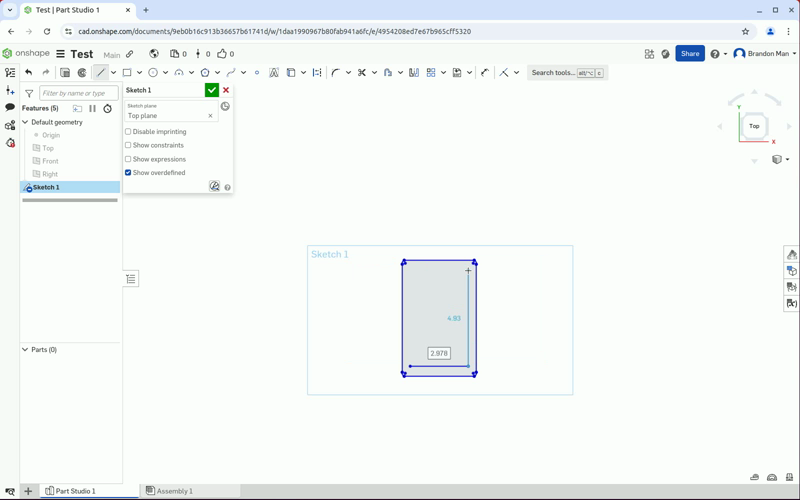
scroll(6)
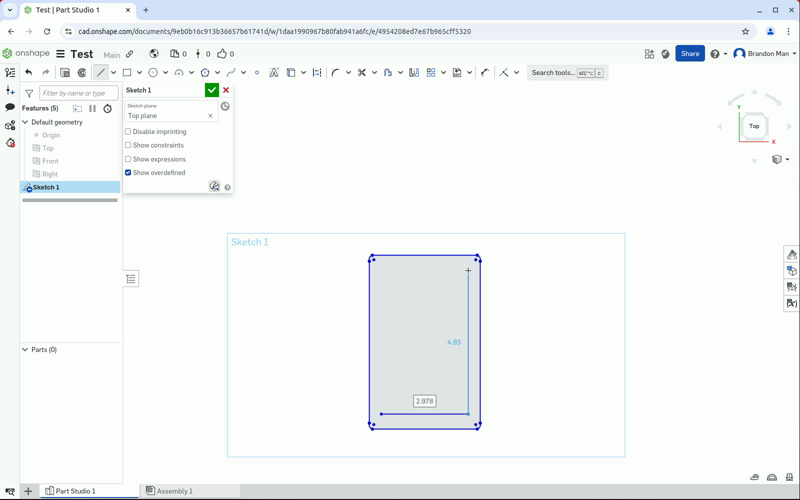
scroll(6)
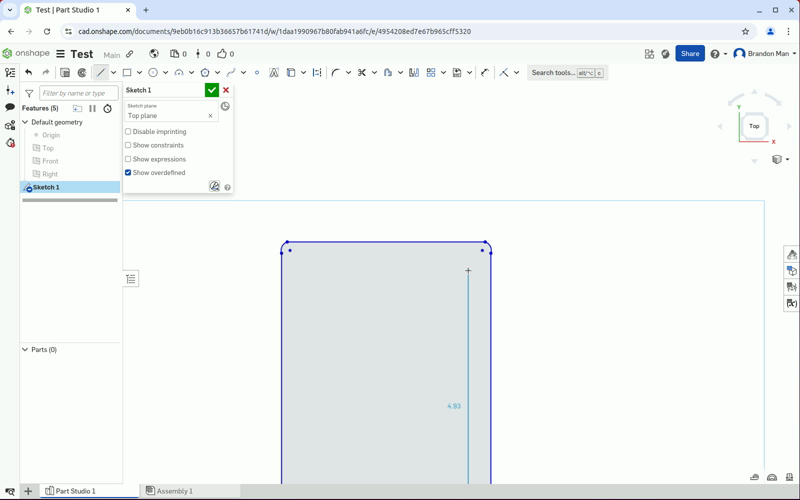
click(468, 270)
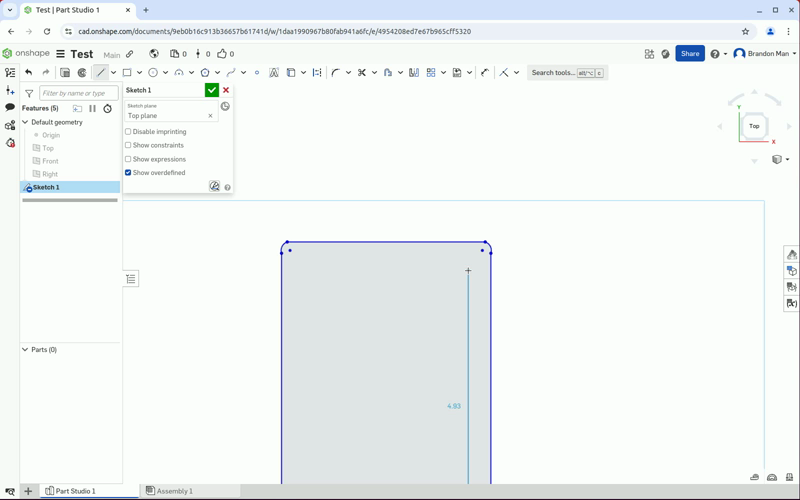
scroll(-6)
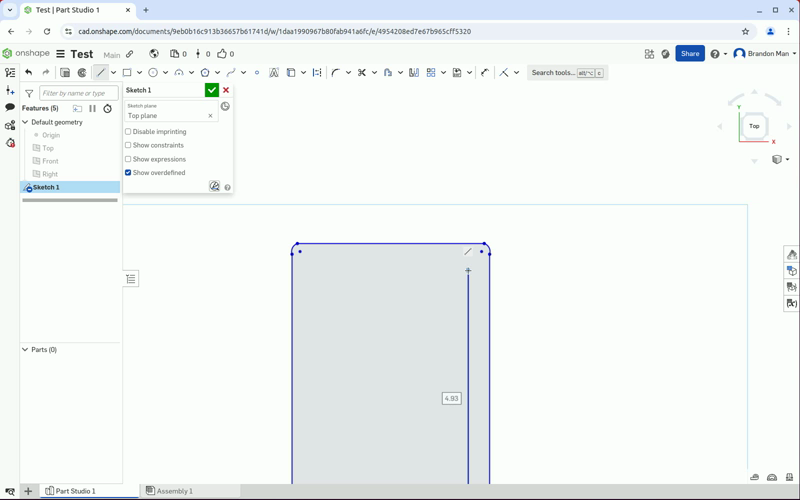
scroll(-6)
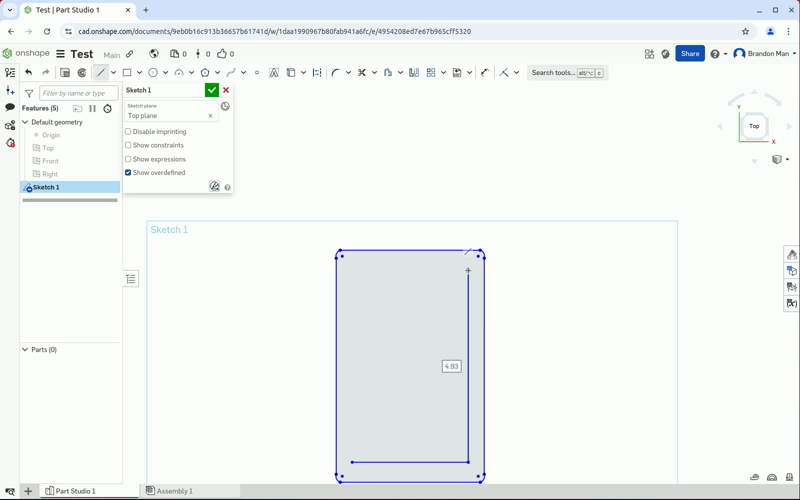
scroll(-6)
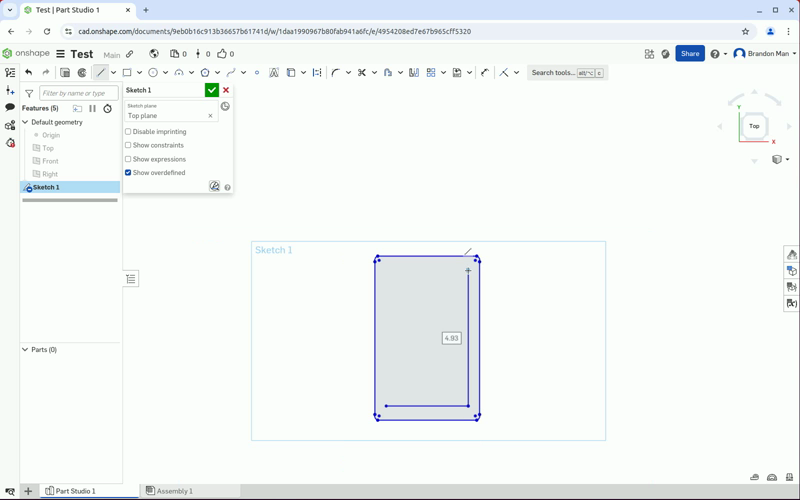
scroll(-6)
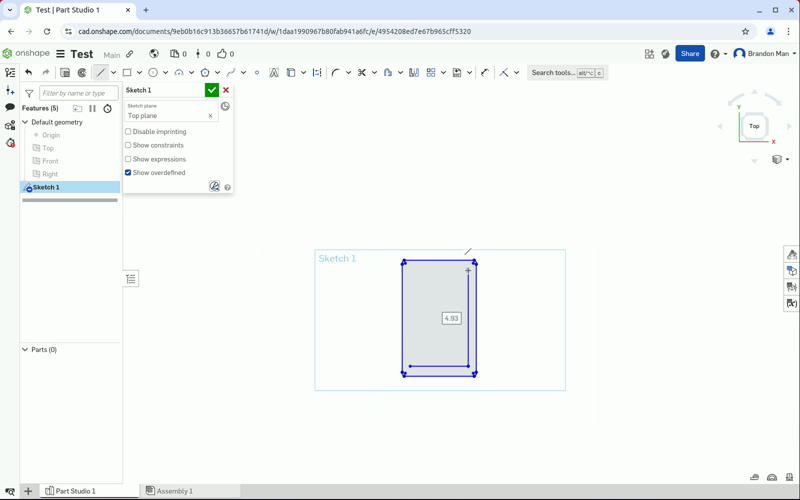
scroll(-6)
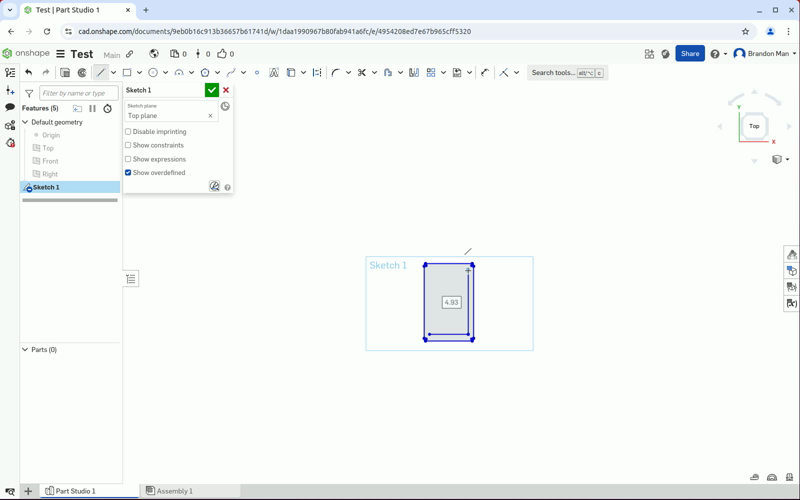
scroll(-6)
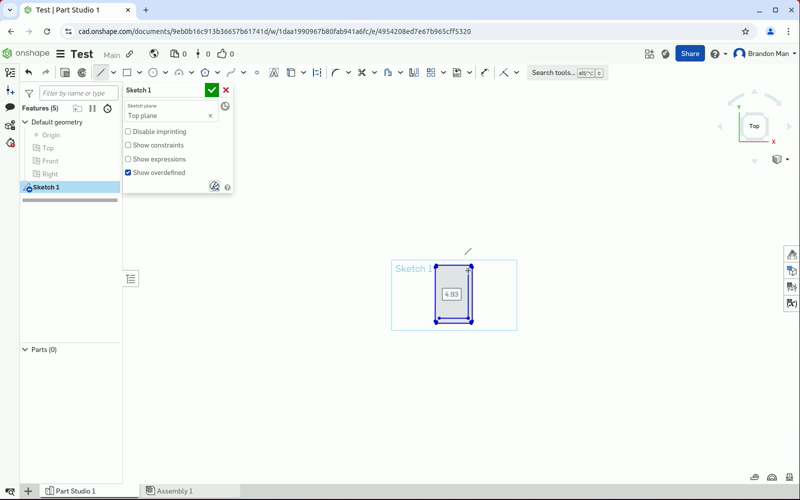
scroll(-6)
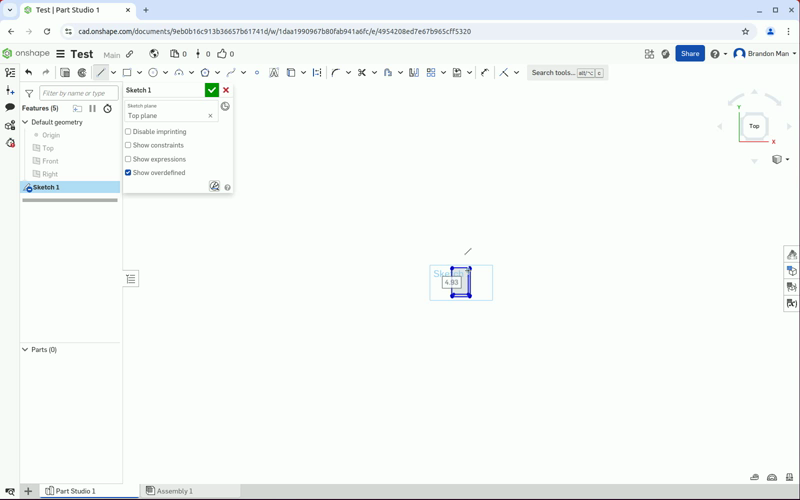
key_up(shift)
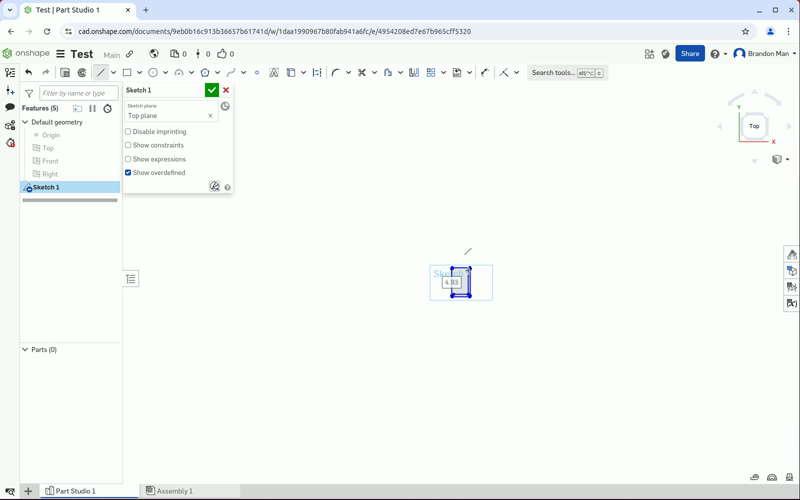
key_down(shift)
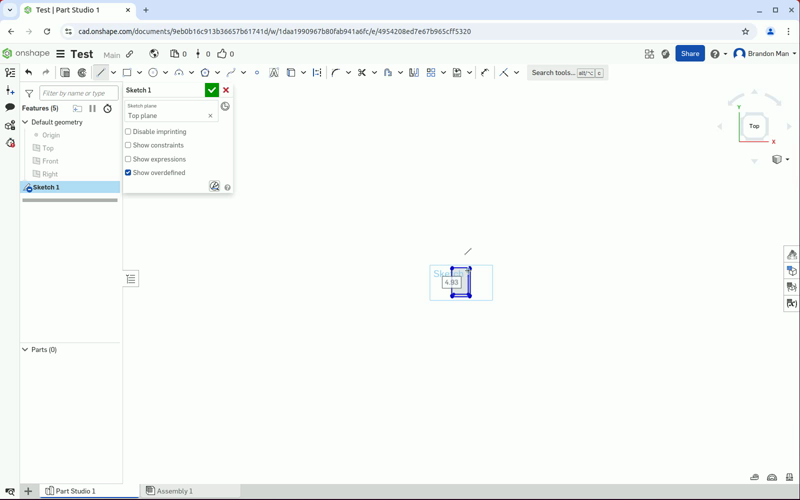
mouse_move(498, 270)
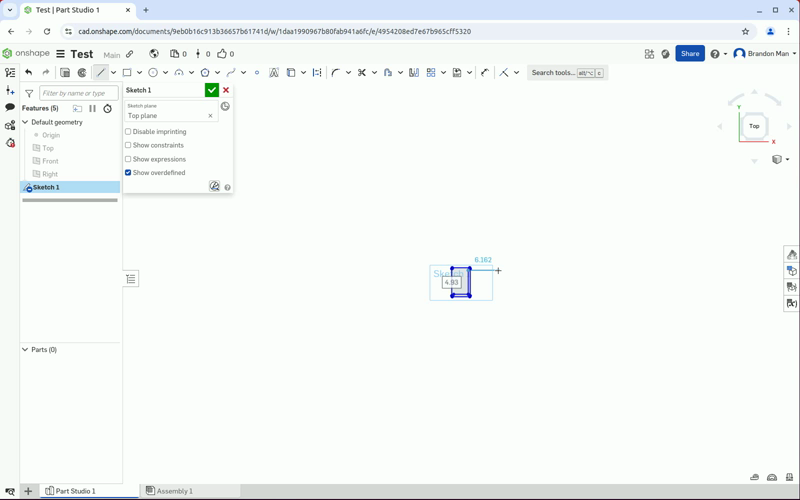
mouse_move(453, 270)
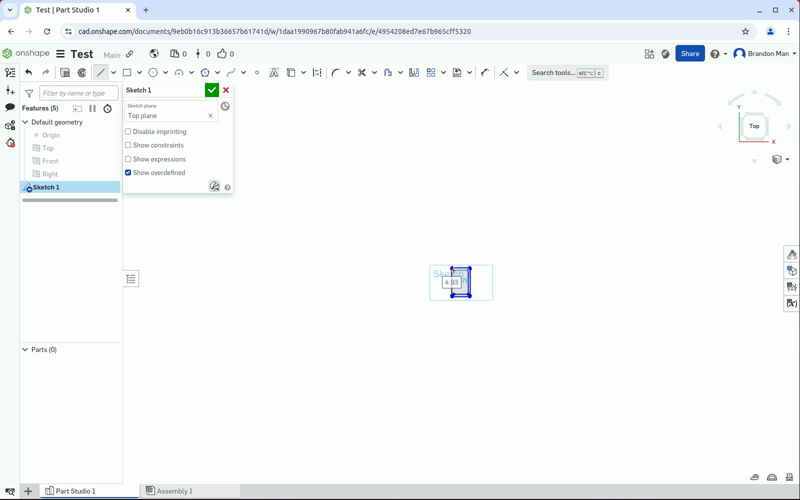
scroll(6)
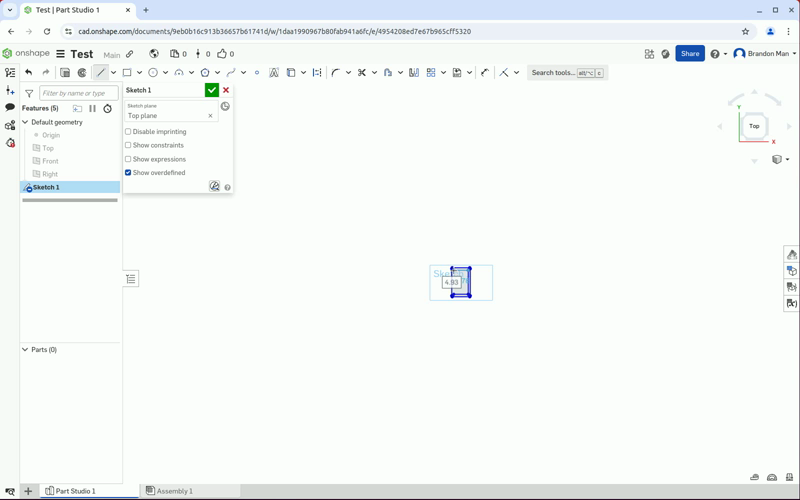
scroll(6)
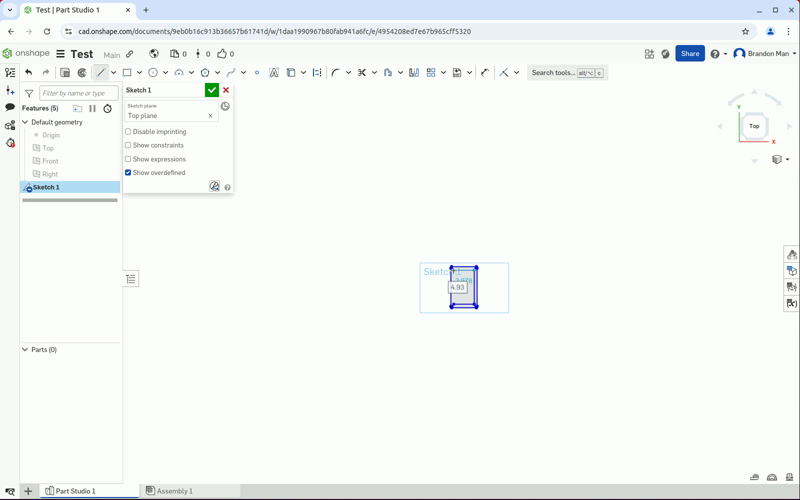
scroll(6)
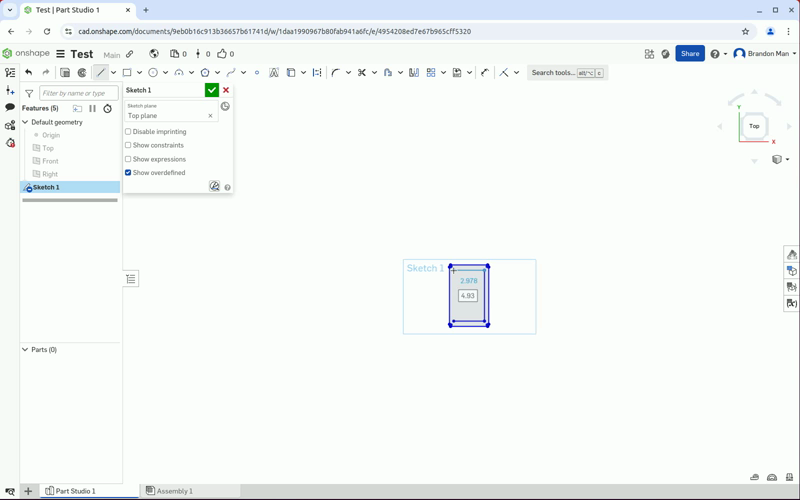
scroll(6)
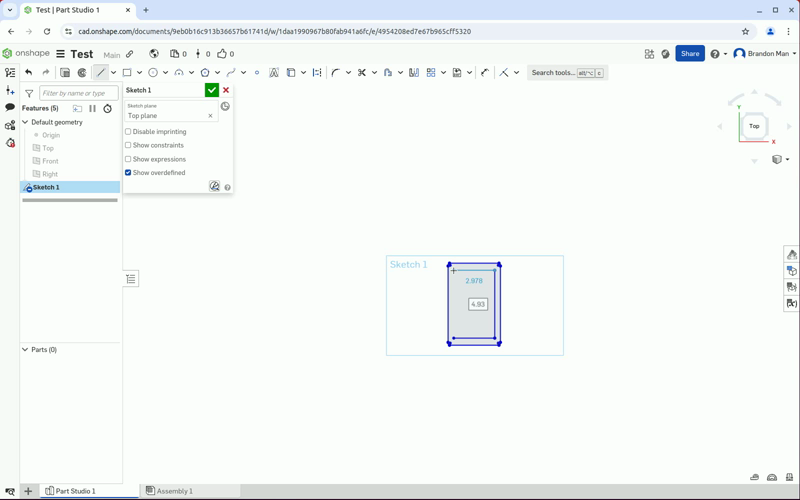
scroll(6)
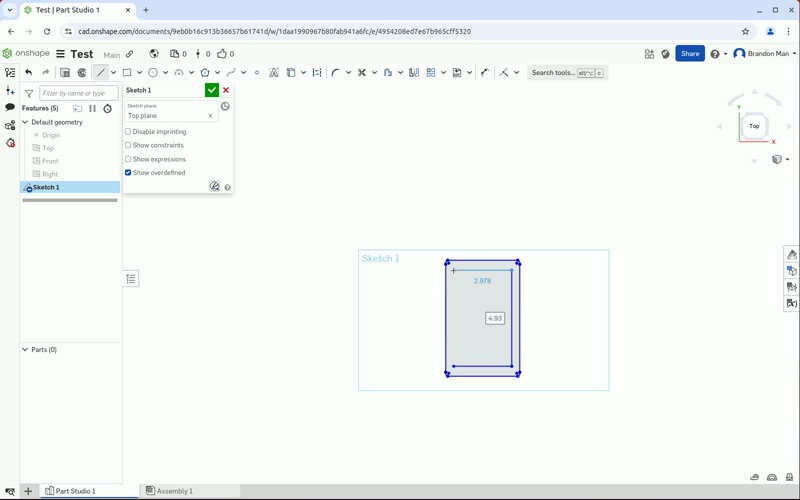
scroll(6)
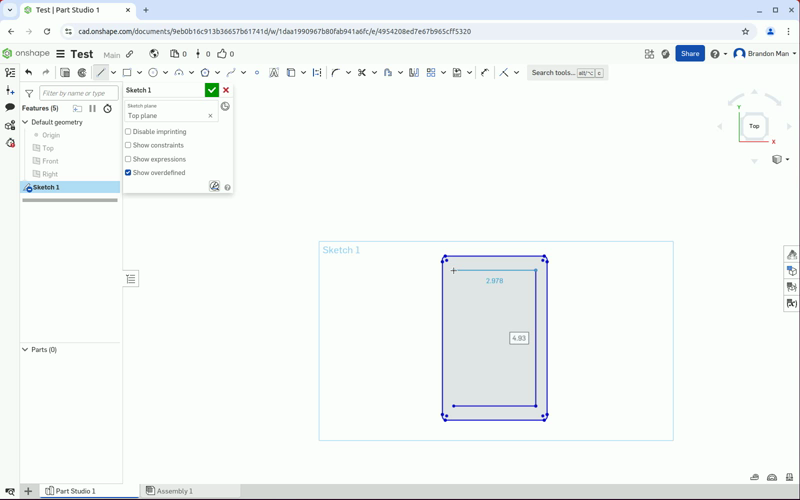
scroll(6)
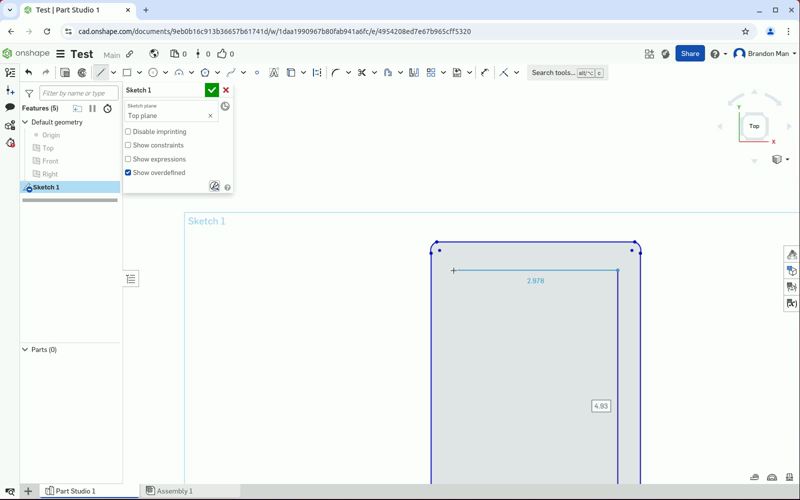
click(453, 270)
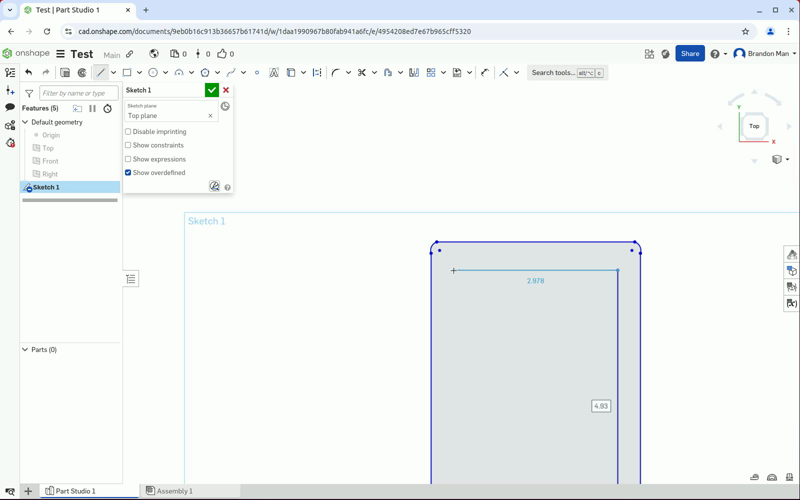
scroll(-6)
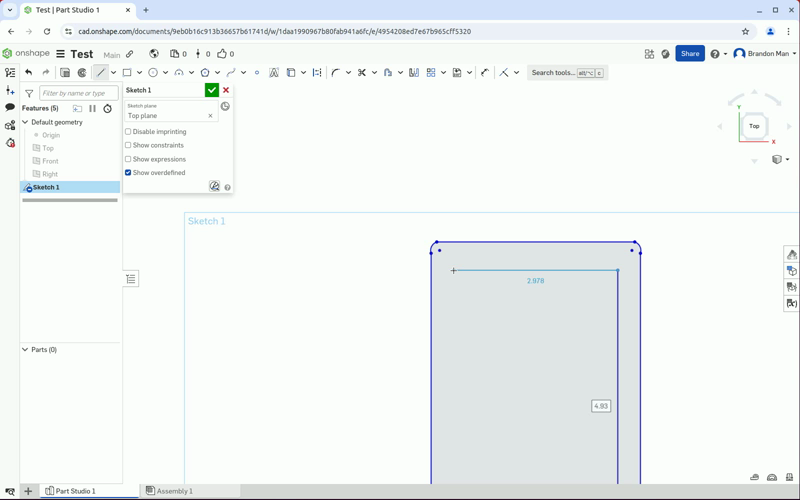
scroll(-6)
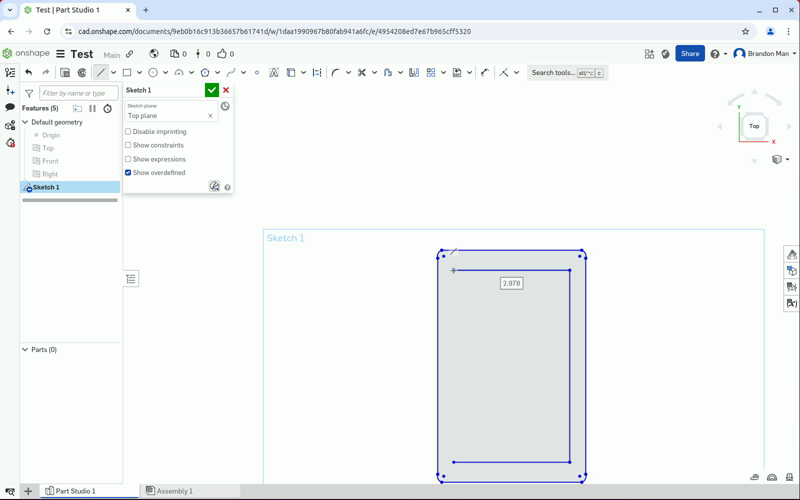
scroll(-6)
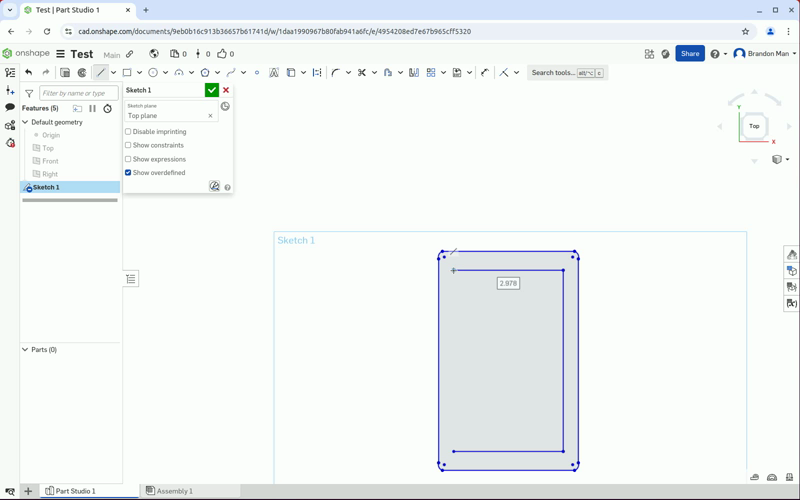
scroll(-6)
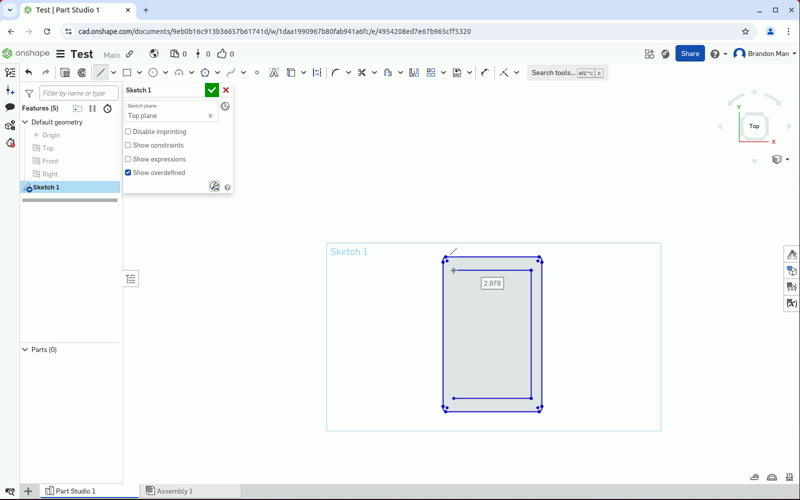
scroll(-6)
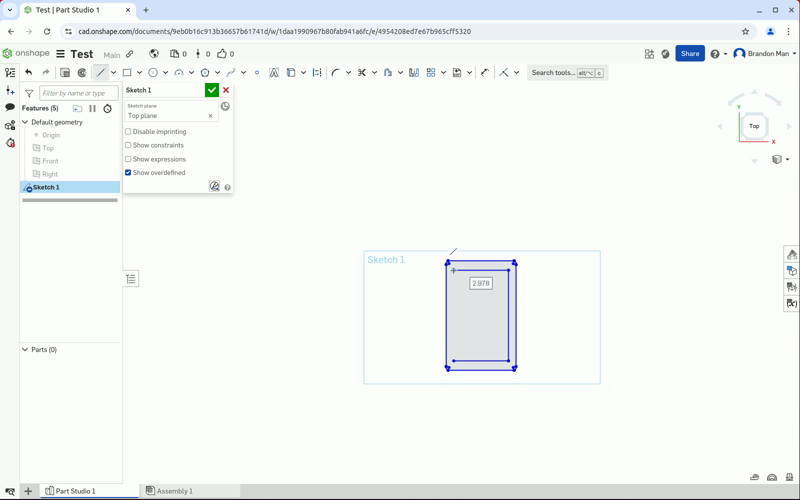
scroll(-6)
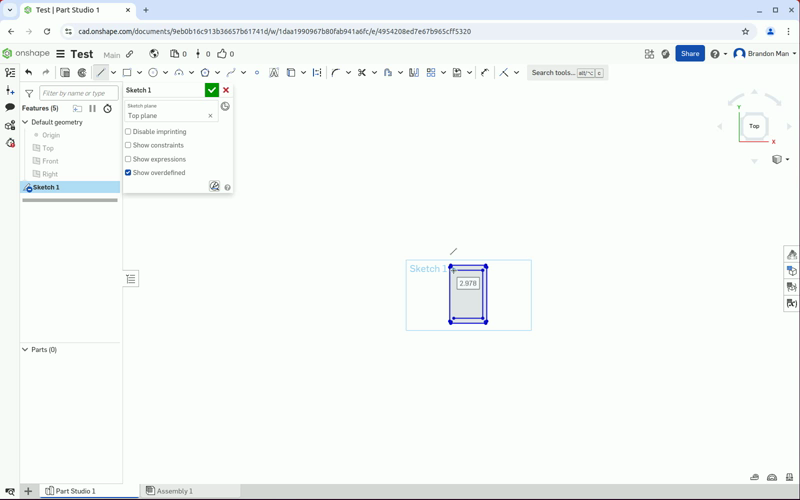
scroll(-6)
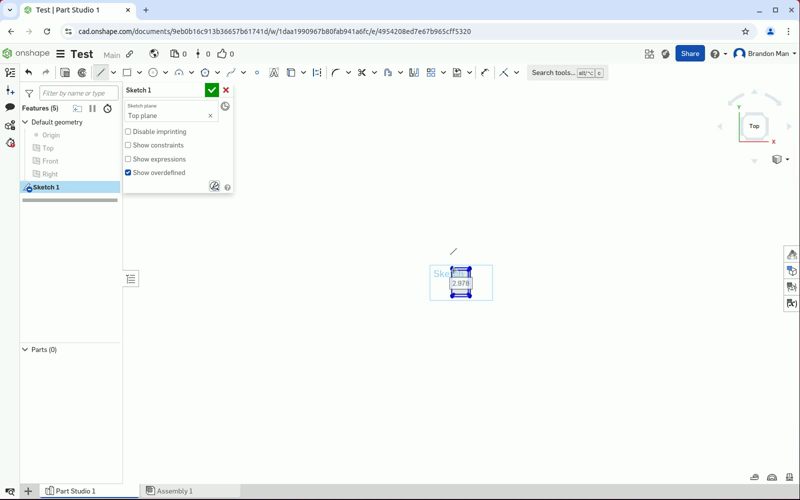
key_up(shift)
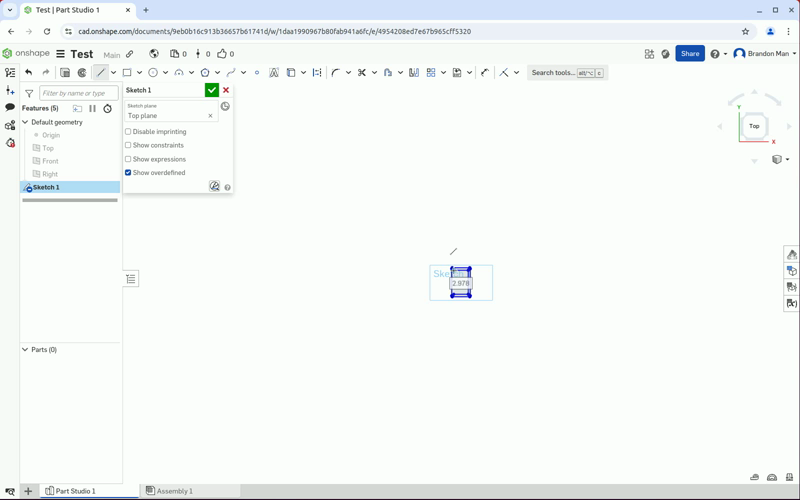
mouse_move(483, 270)
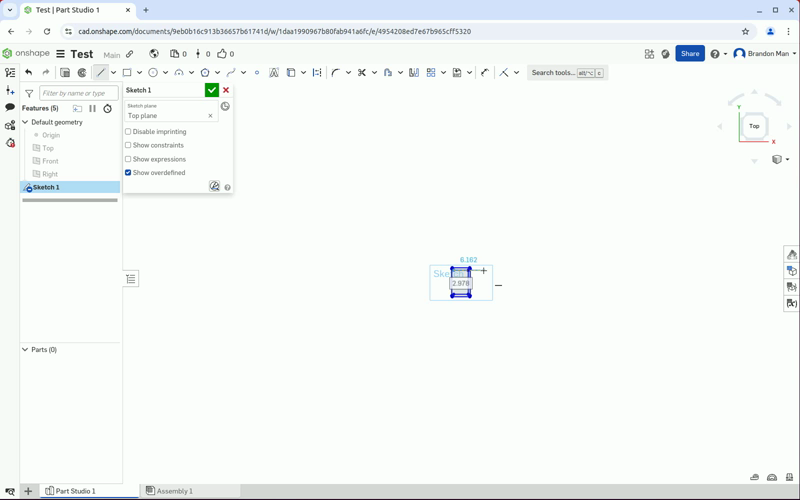
key_down(shift)
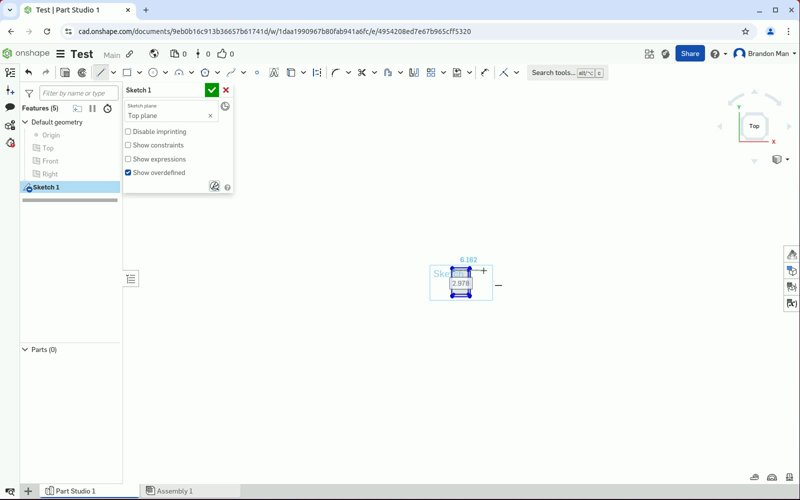
mouse_move(453, 294)
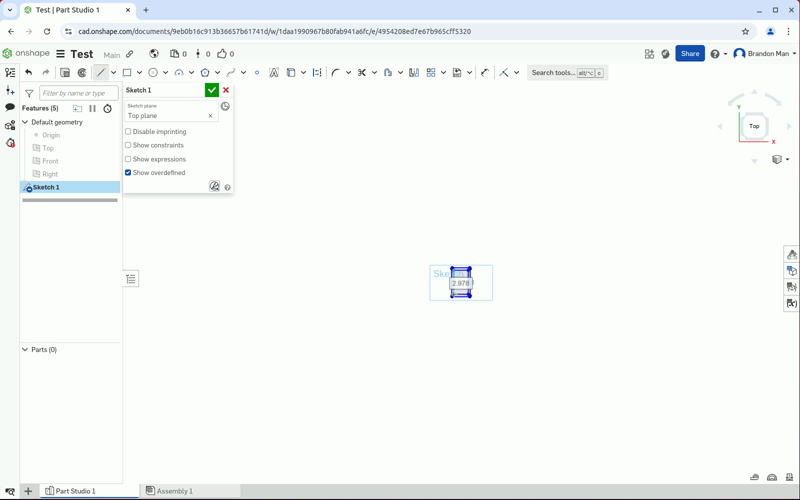
scroll(6)
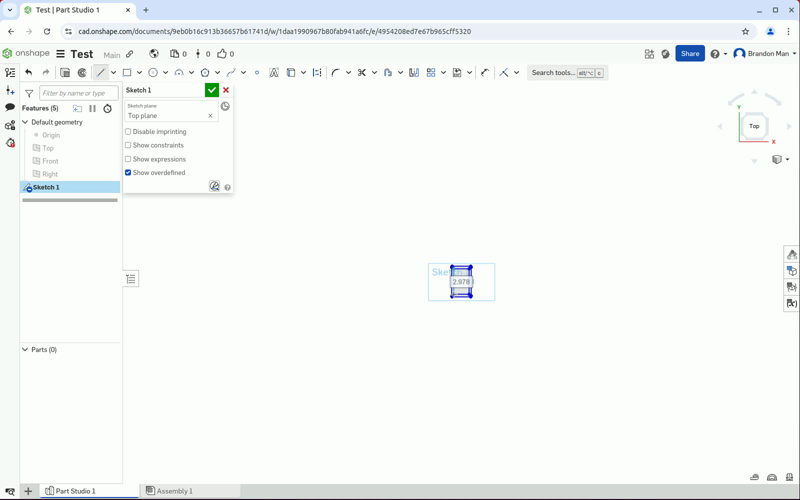
scroll(6)
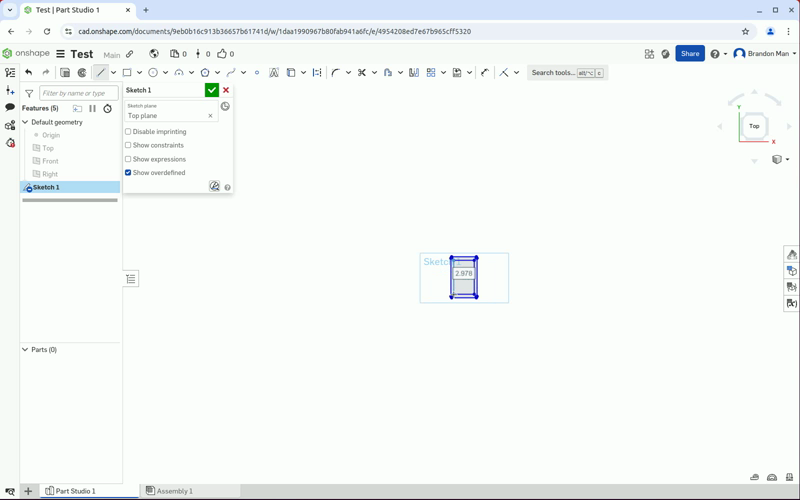
scroll(6)
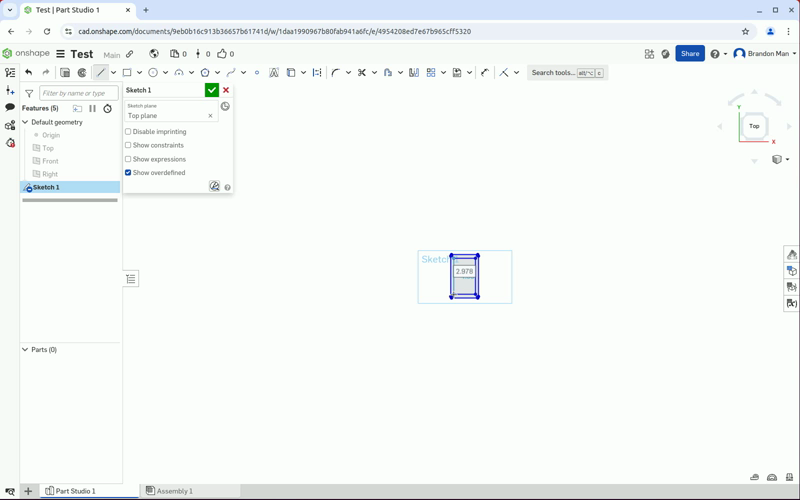
scroll(6)
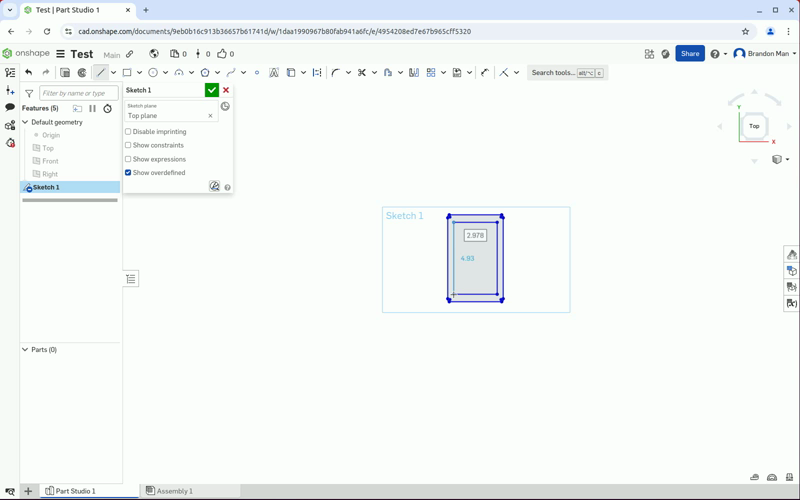
scroll(6)
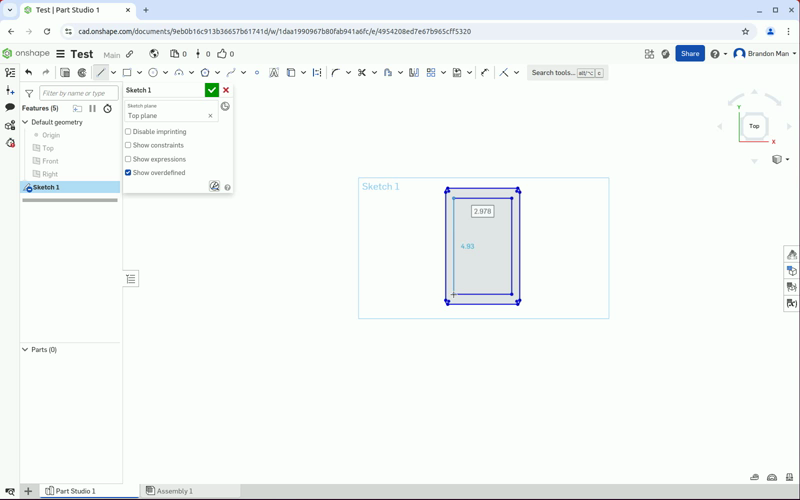
scroll(6)
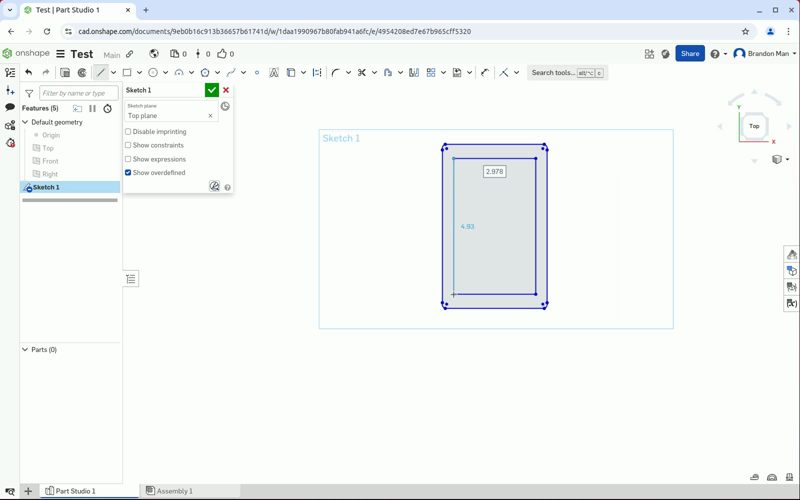
scroll(6)
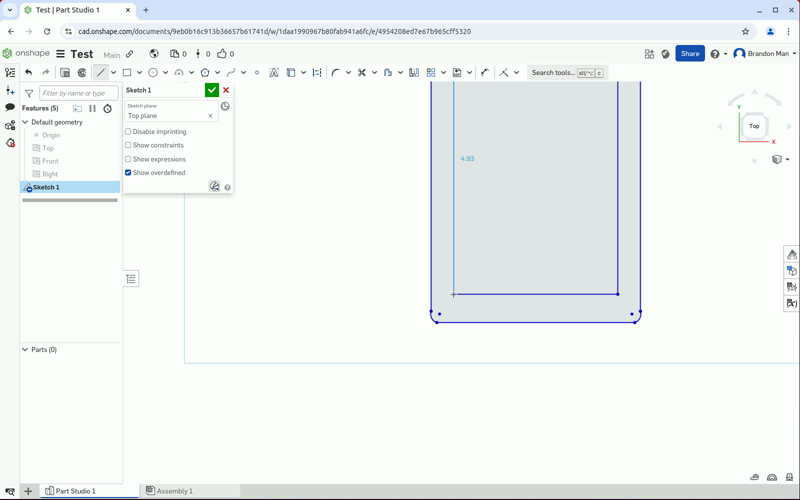
key_up(shift)
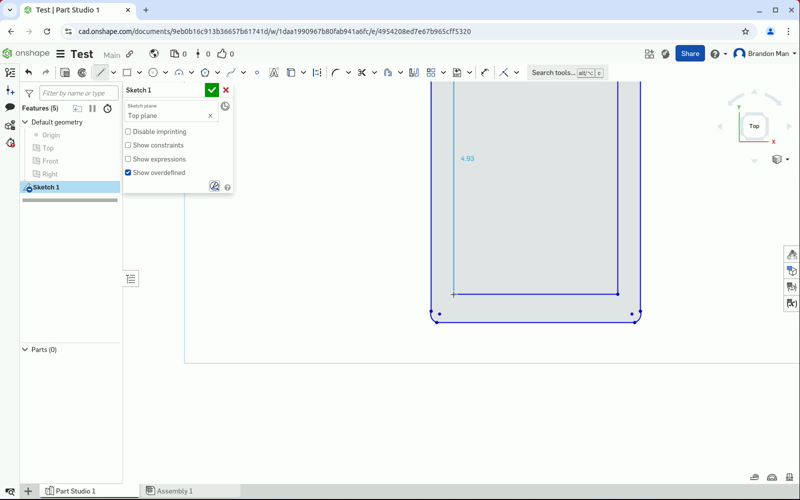
click(453, 294)
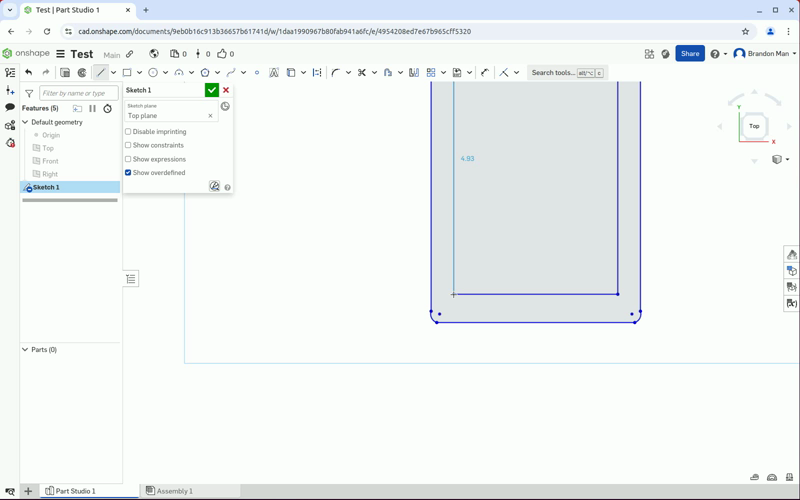
scroll(-6)
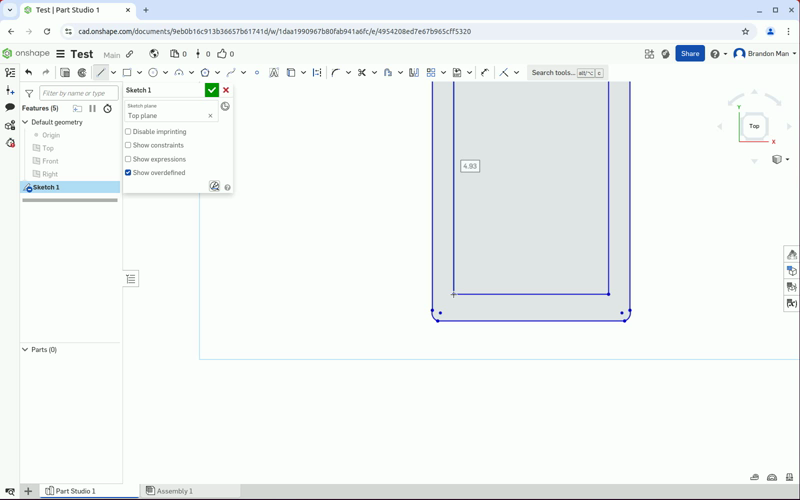
scroll(-6)
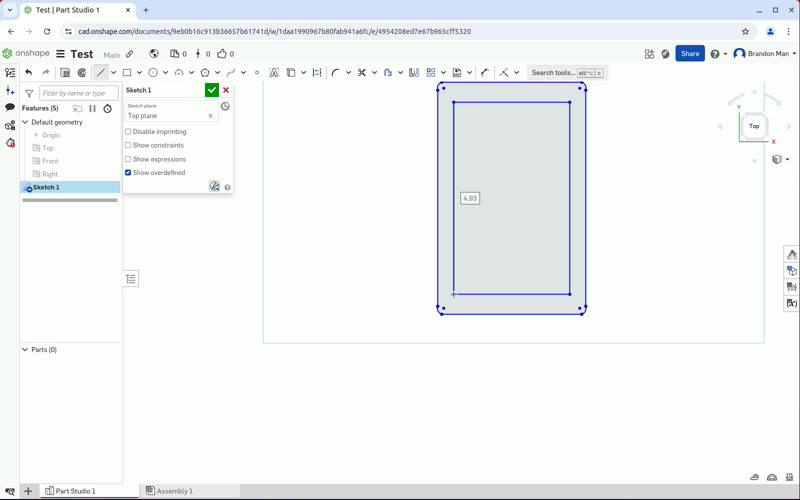
scroll(-6)
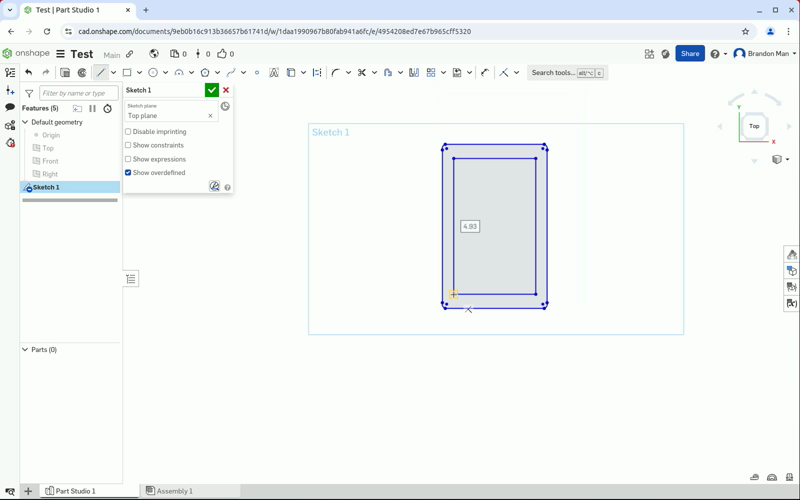
scroll(-6)
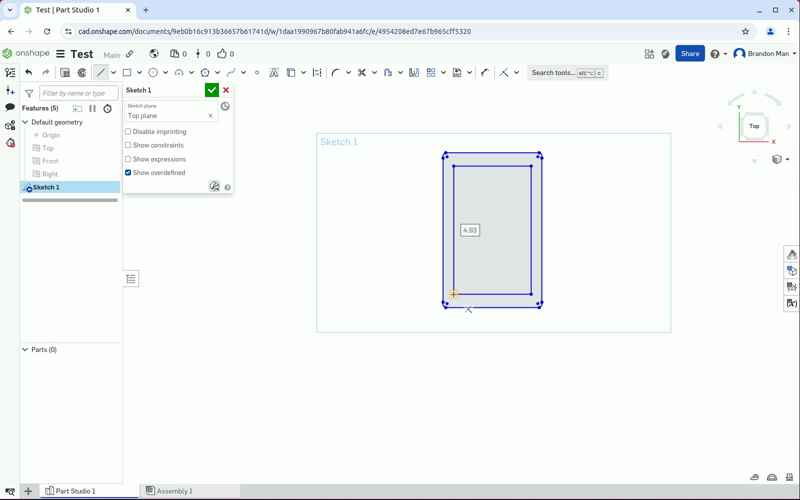
scroll(-6)
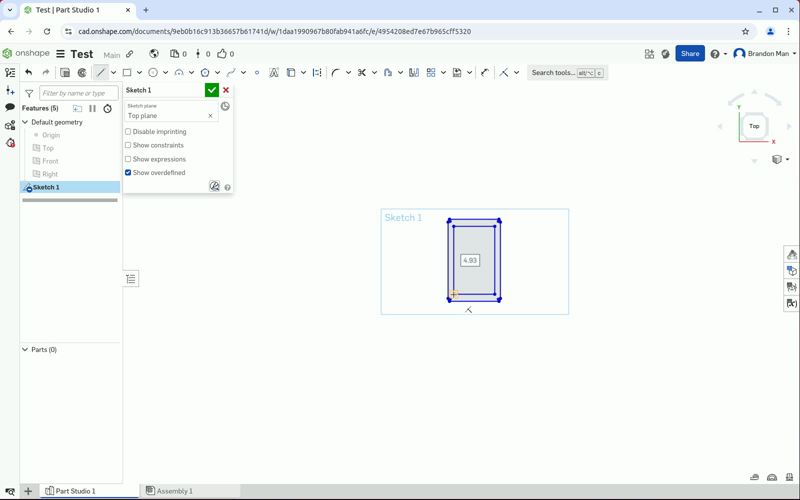
scroll(-6)
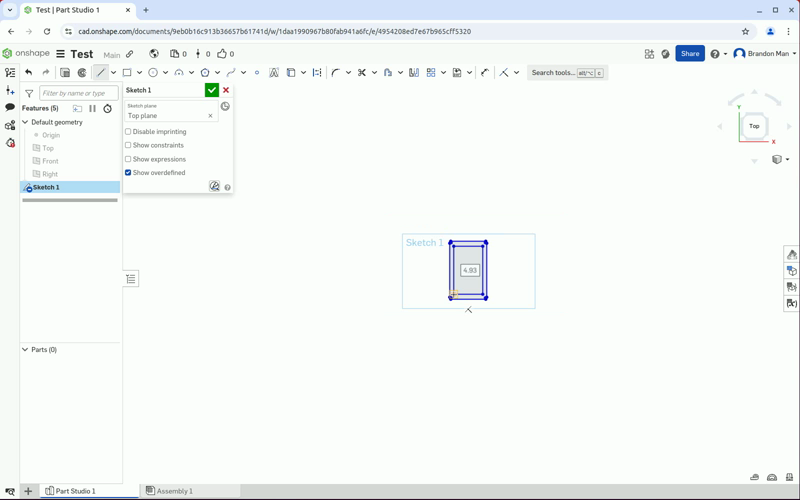
scroll(-6)
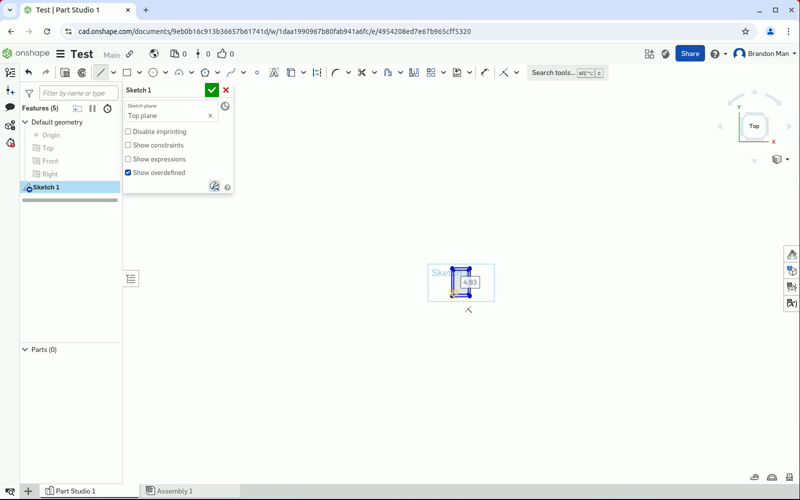
key(esc)
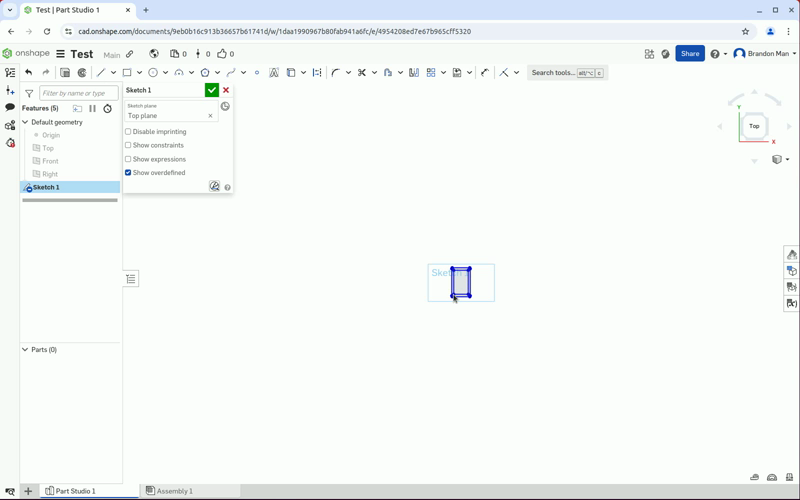
mouse_move(456, 295)
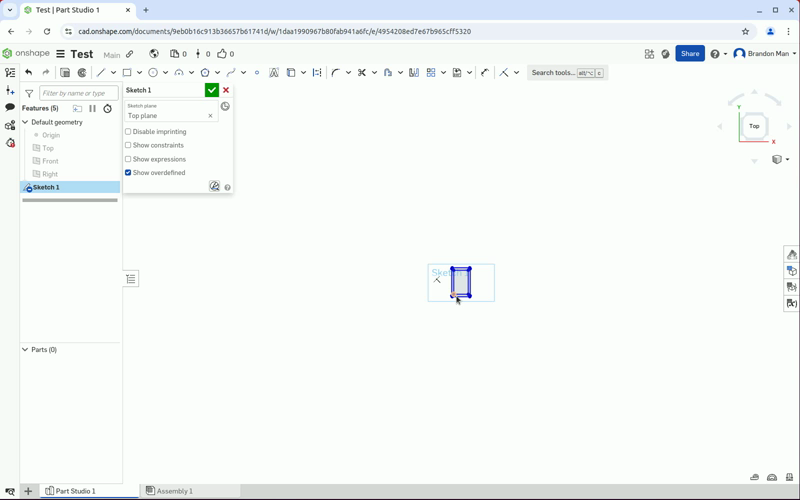
scroll(6)
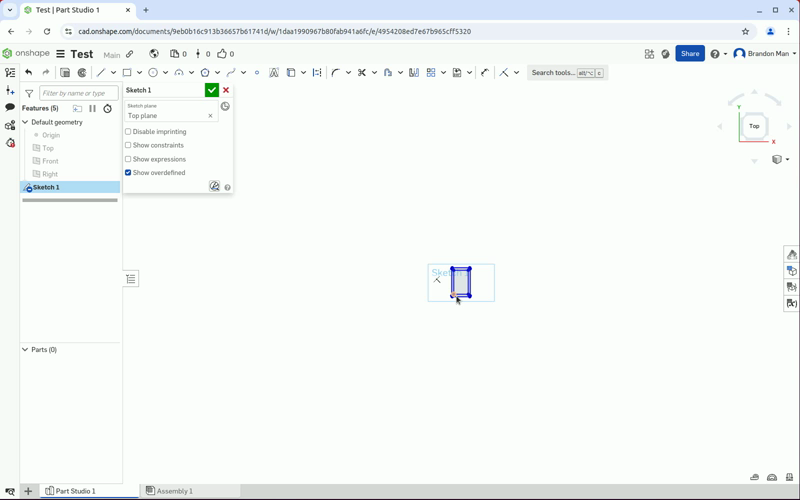
scroll(6)
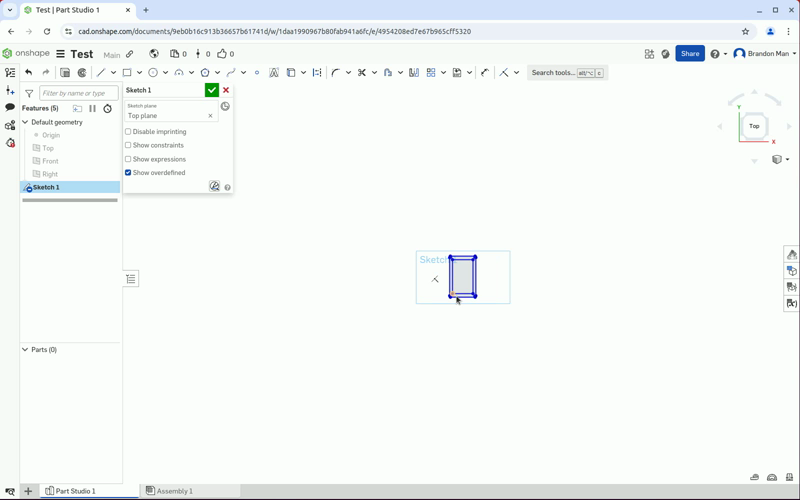
scroll(6)
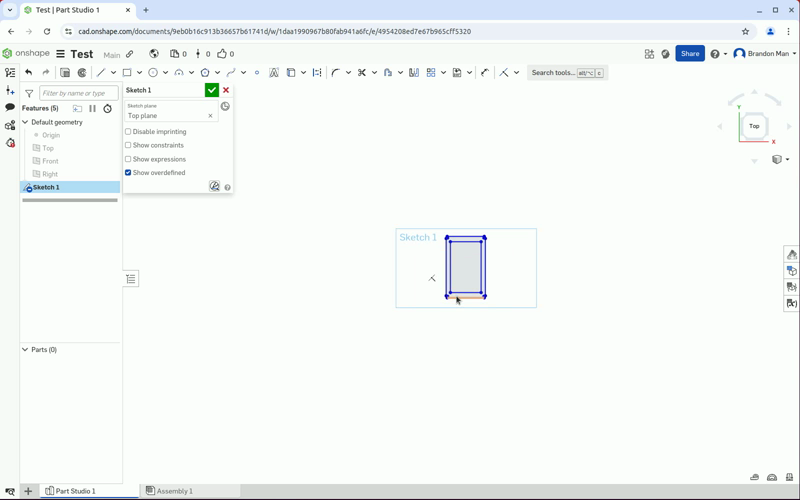
scroll(6)
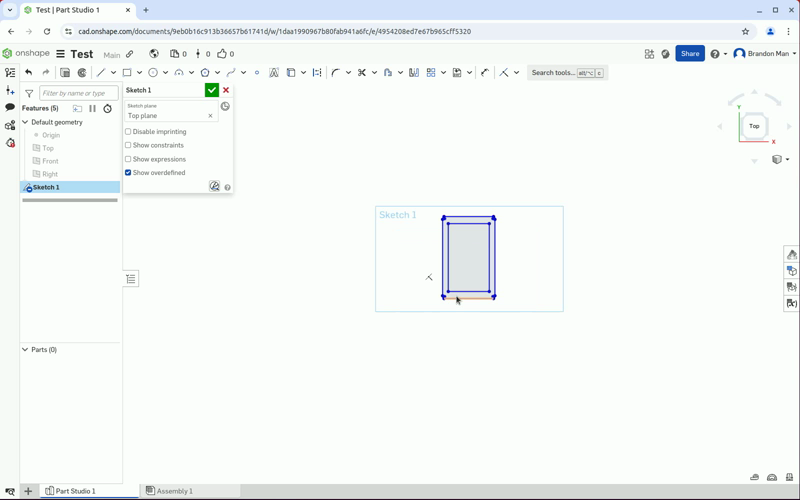
scroll(6)
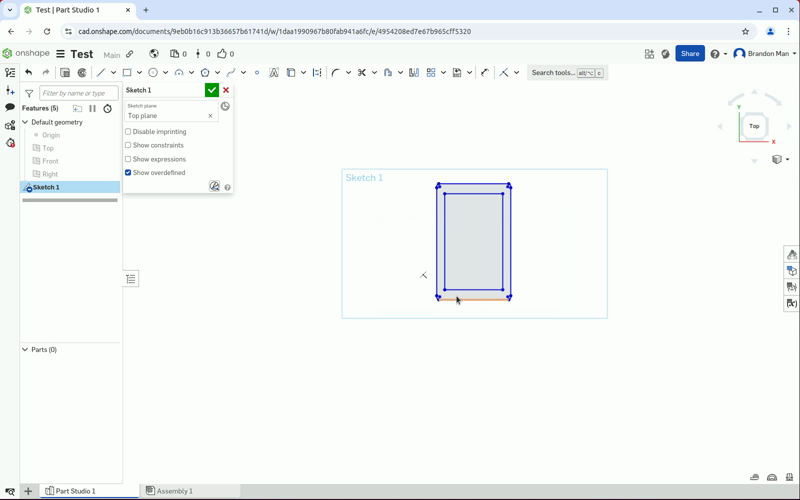
scroll(6)
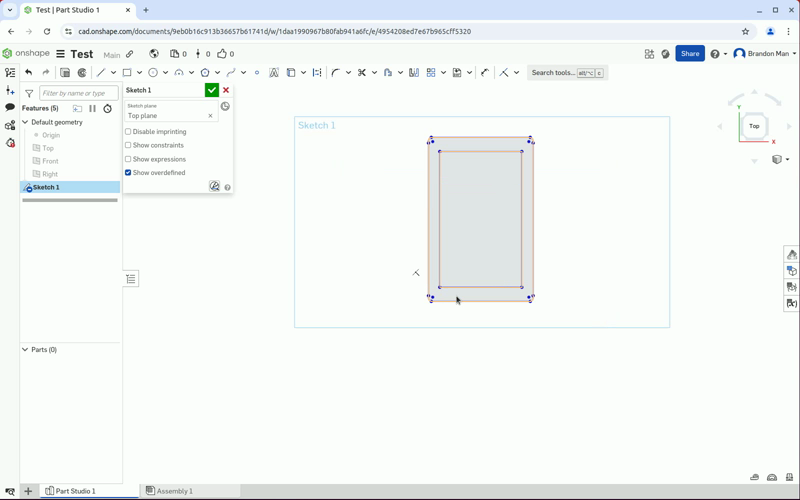
scroll(6)
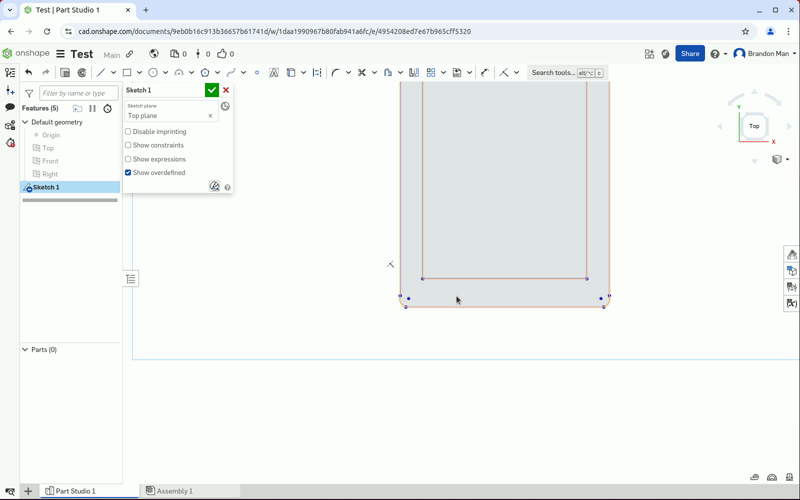
click(456, 295)
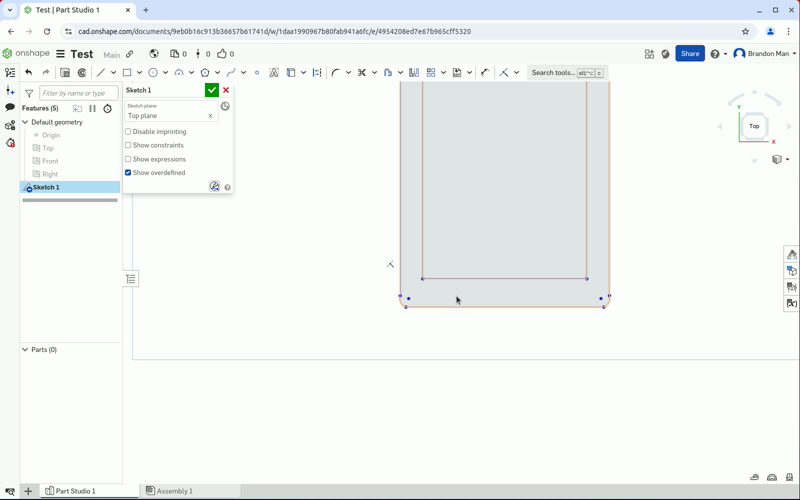
scroll(-6)
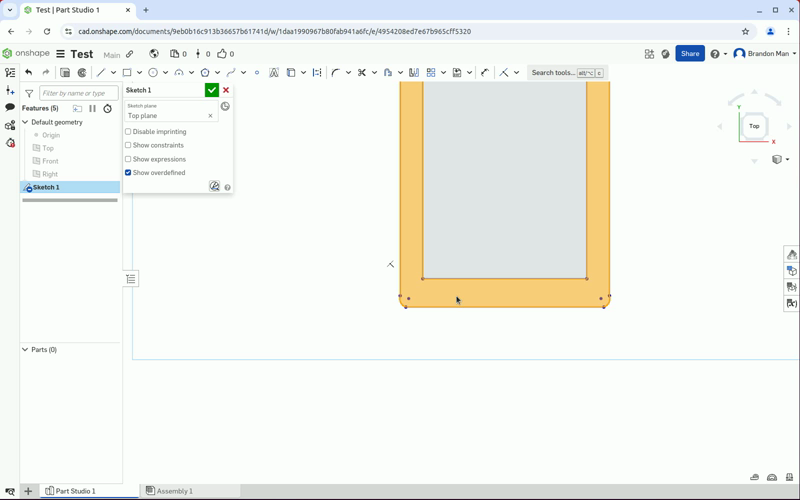
scroll(-6)
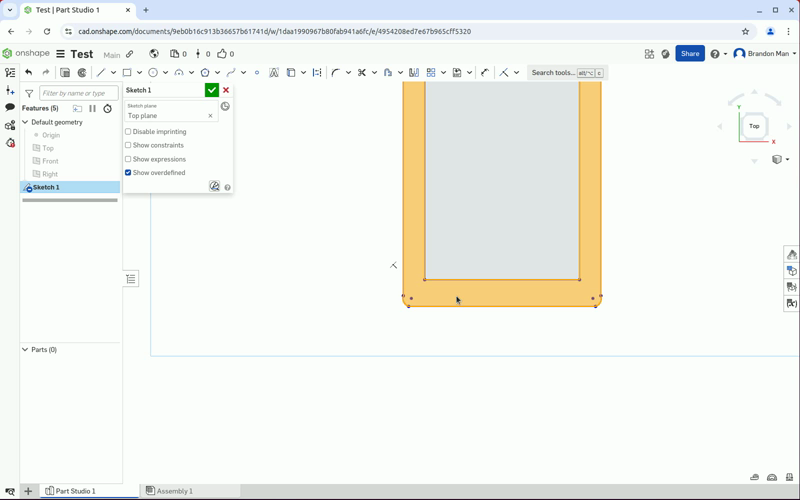
scroll(-6)
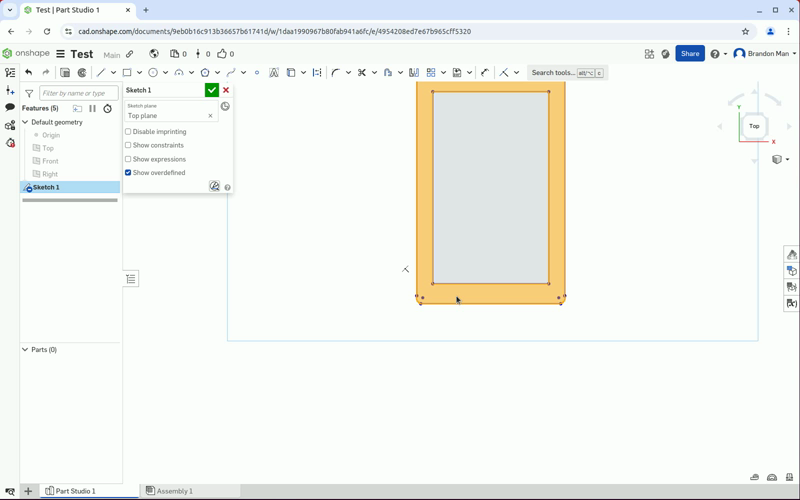
scroll(-6)
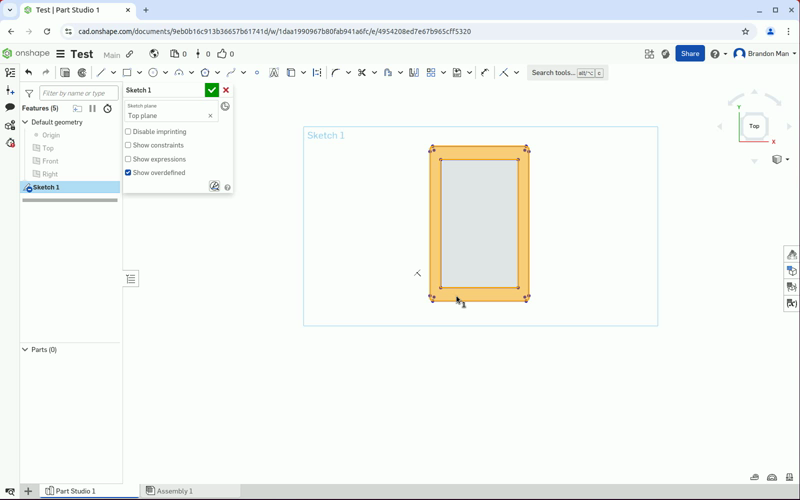
scroll(-6)
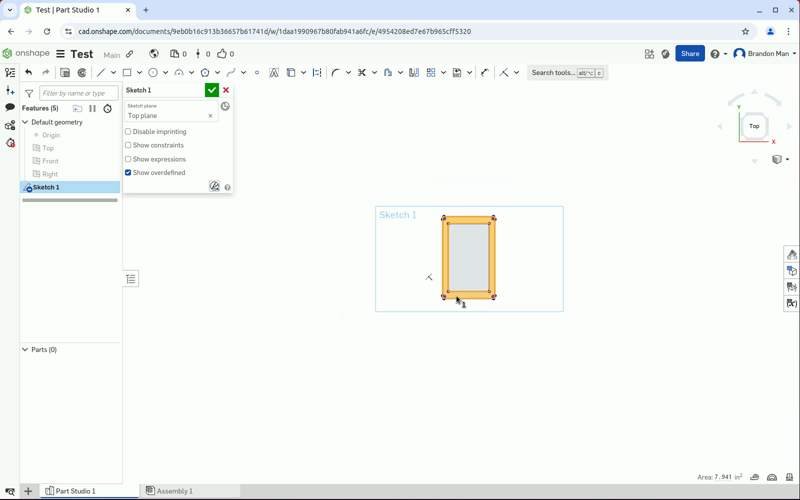
scroll(-6)
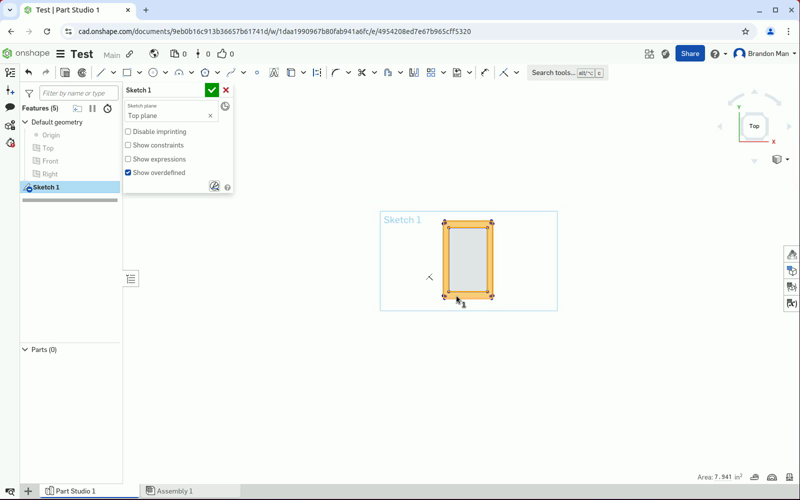
scroll(-6)
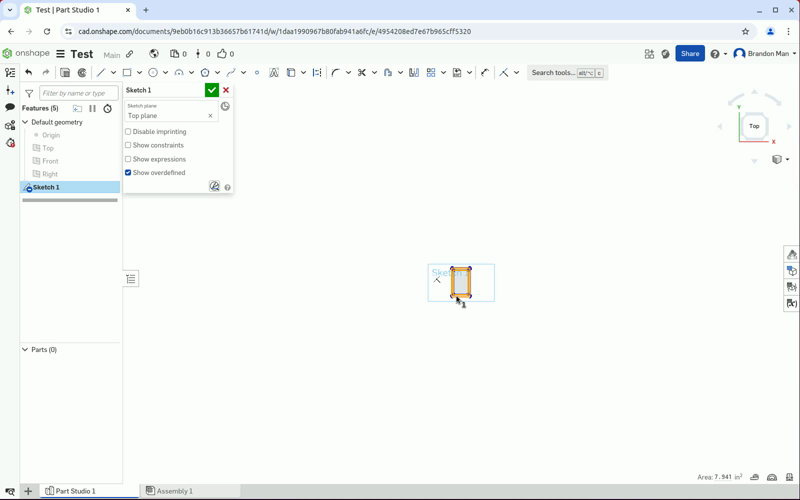
mouse_move(73, 352)
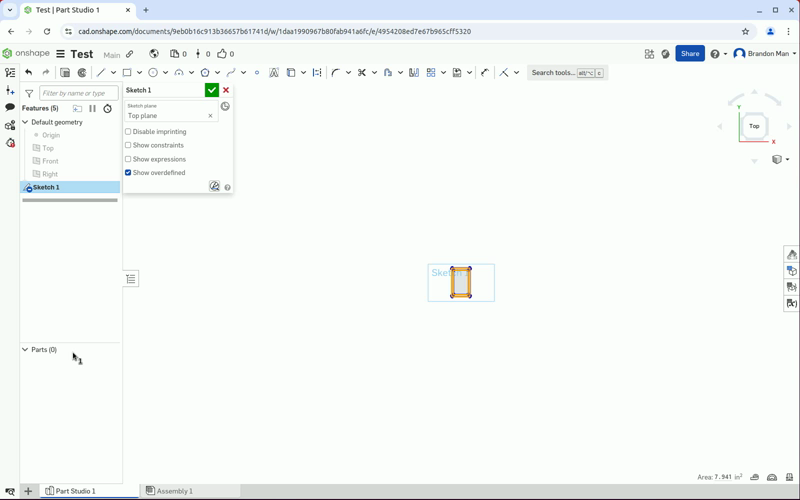
key(shift+y)
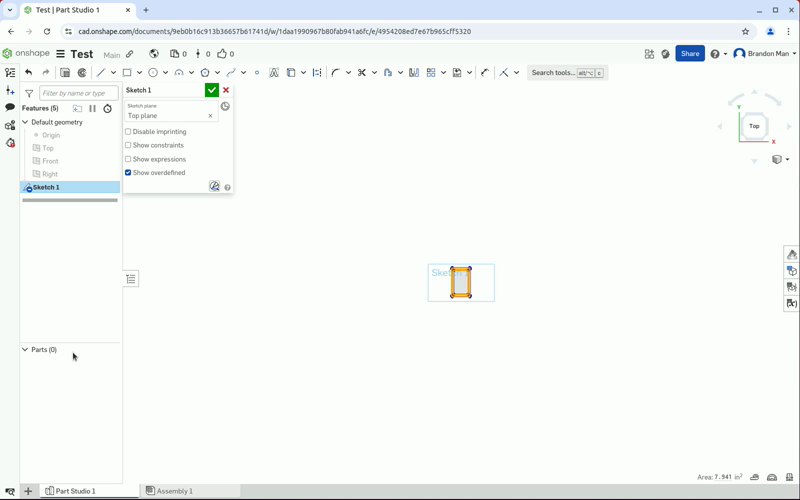
key(shift+e)
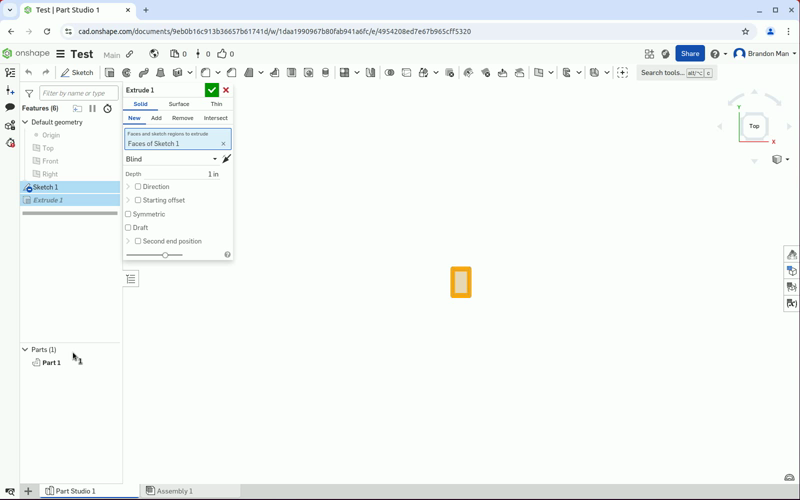
mouse_move(143, 106)
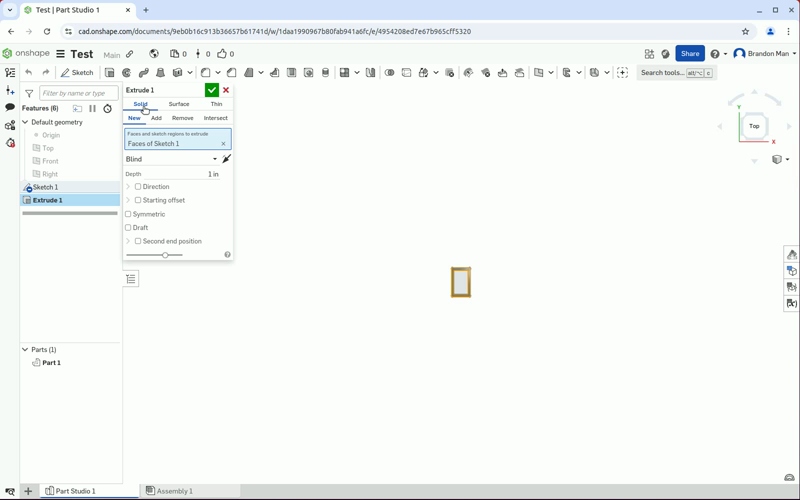
click(143, 106)
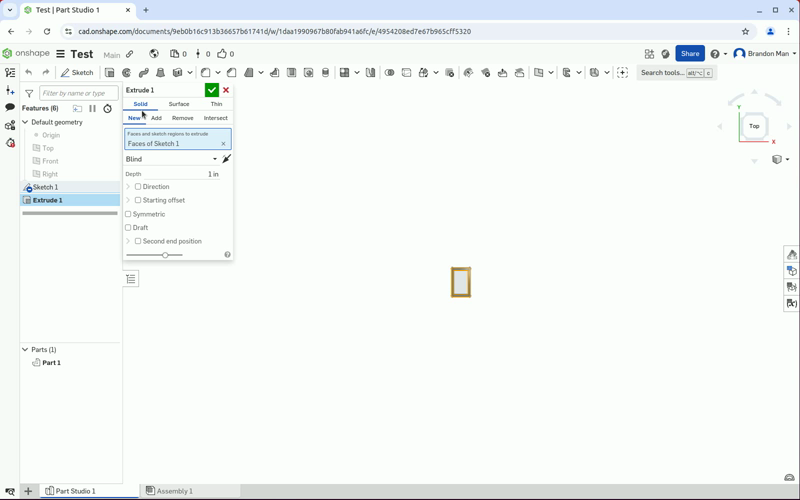
mouse_move(137, 120)
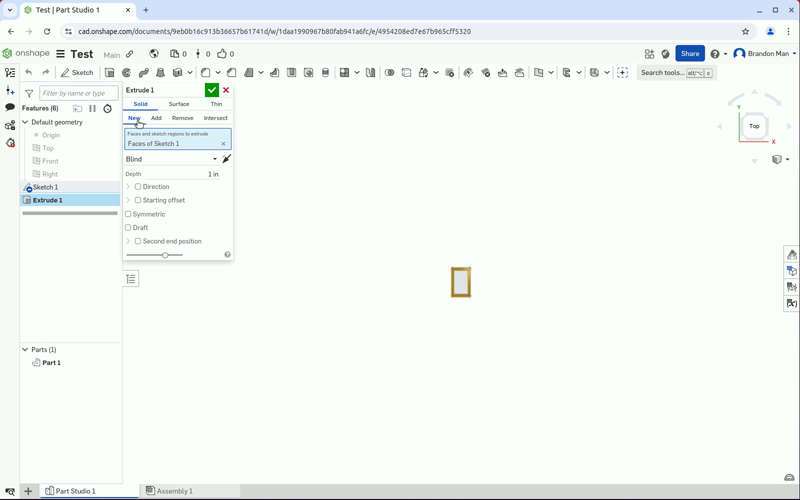
click(137, 120)
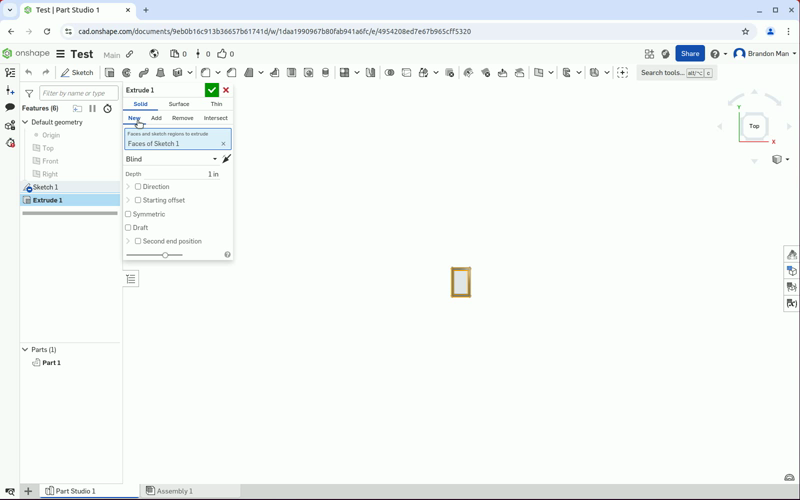
key(tab, 4)
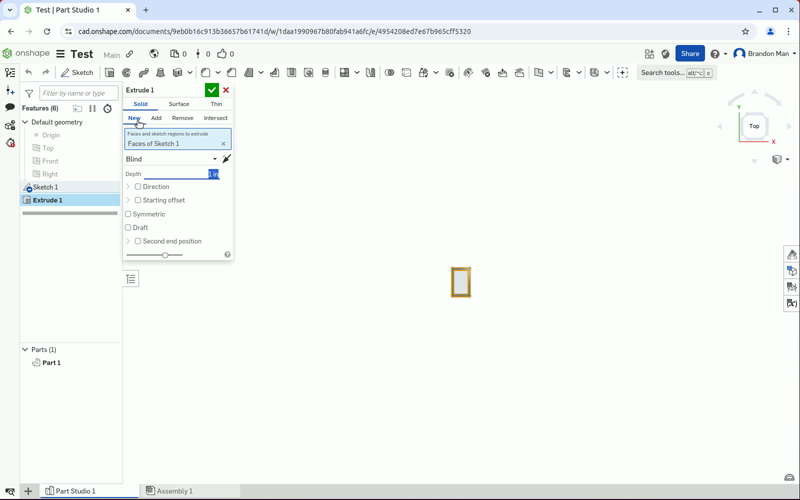
text(23.108)
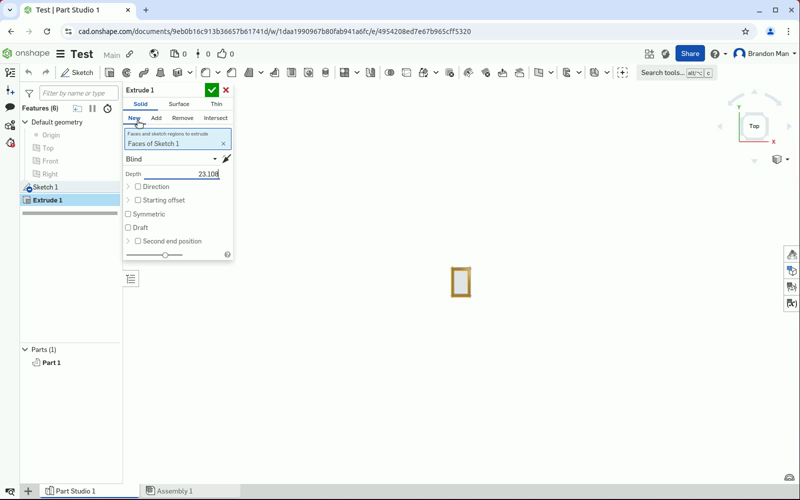
key(enter)
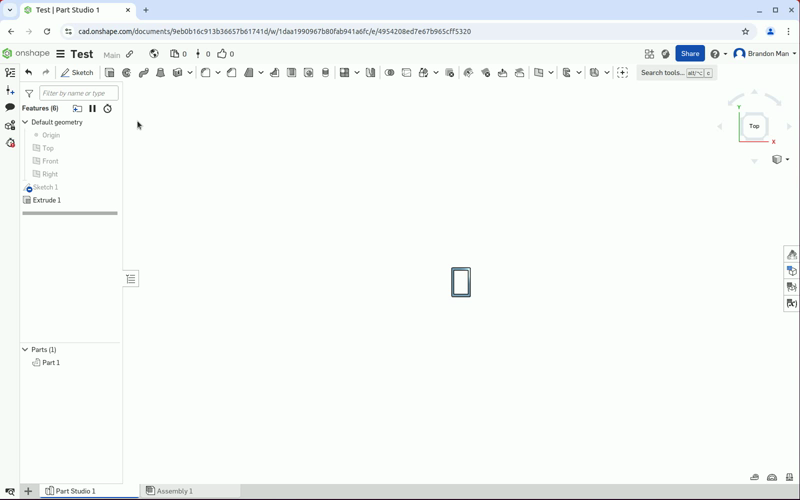
key(shift+h)
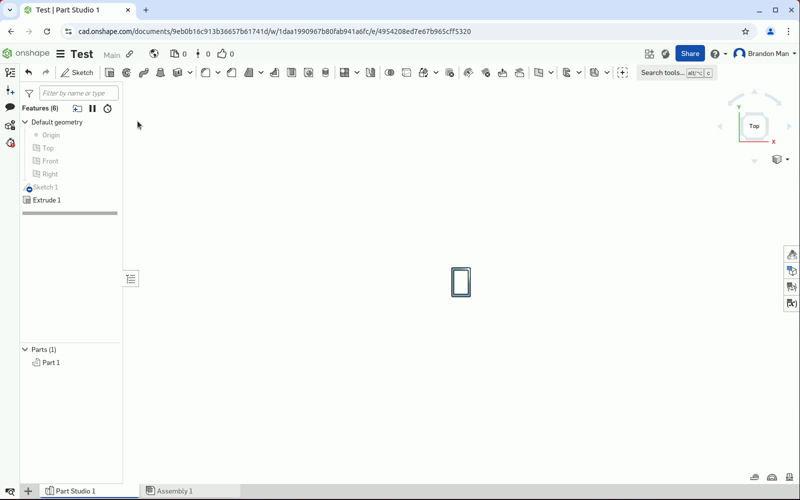
key(shift+h)
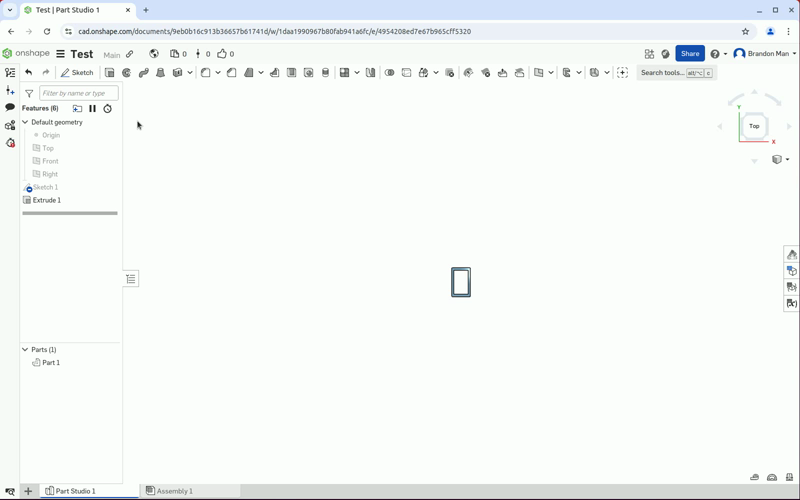
mouse_move(73, 189)
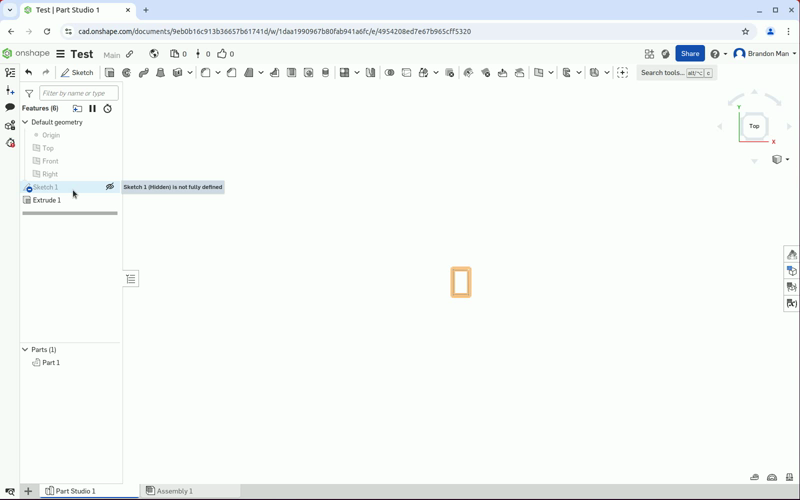
click(73, 189)
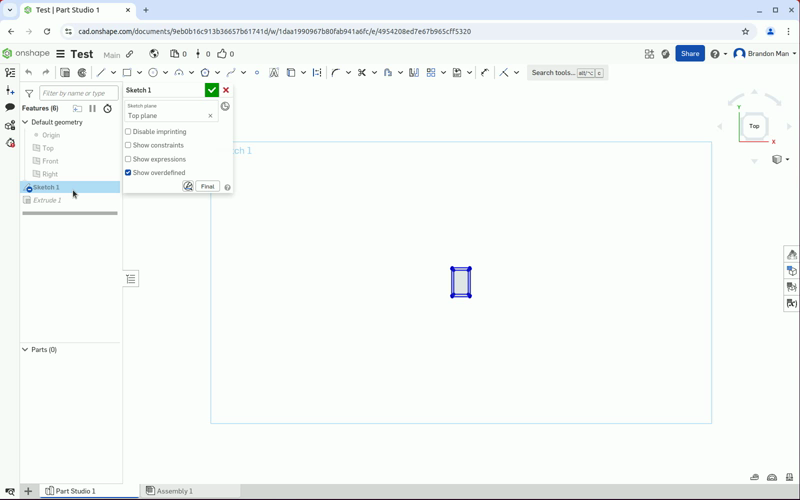
mouse_move(229, 92)
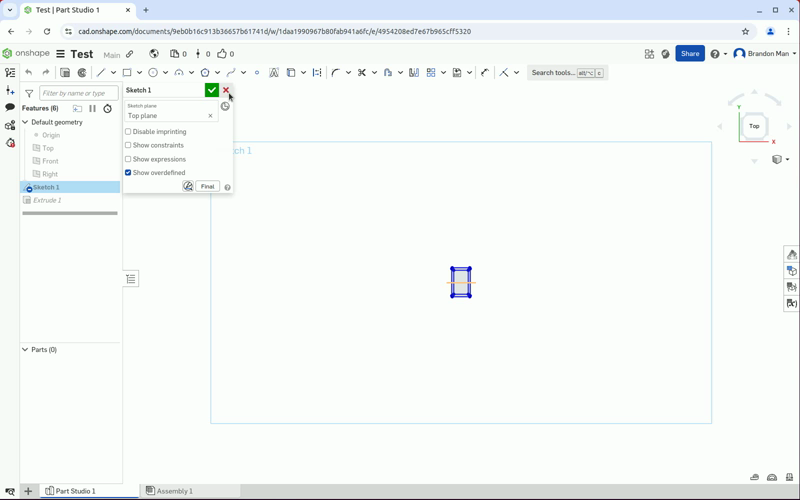
click(229, 92)
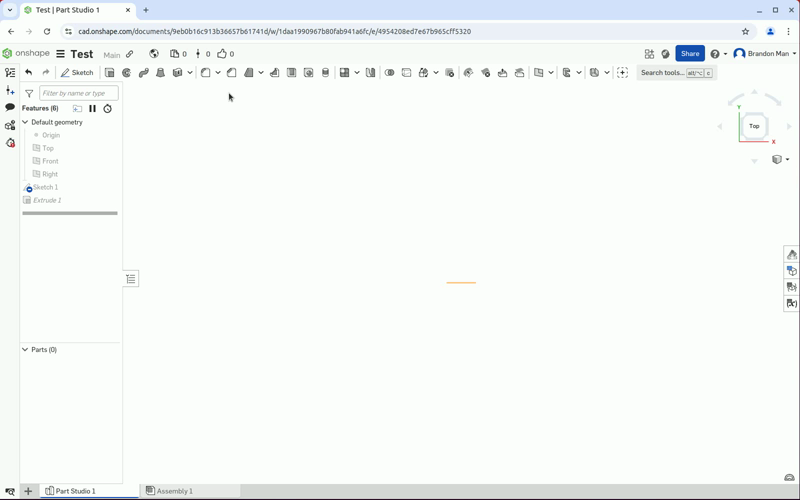
mouse_move(73, 352)
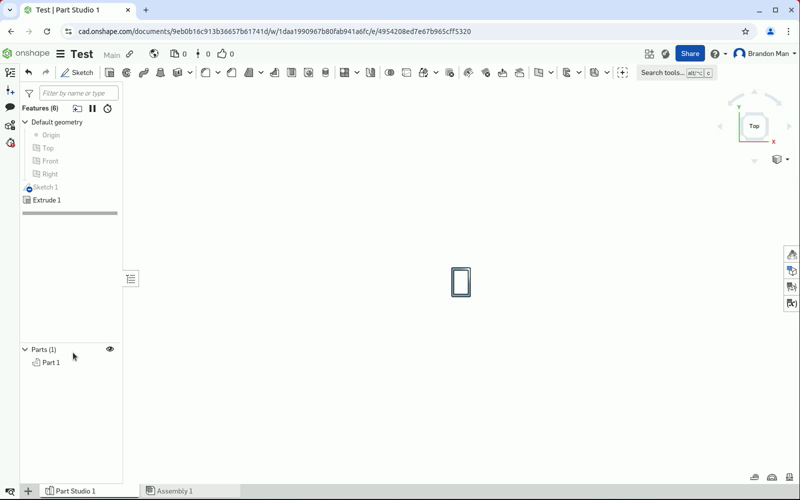
key(y)
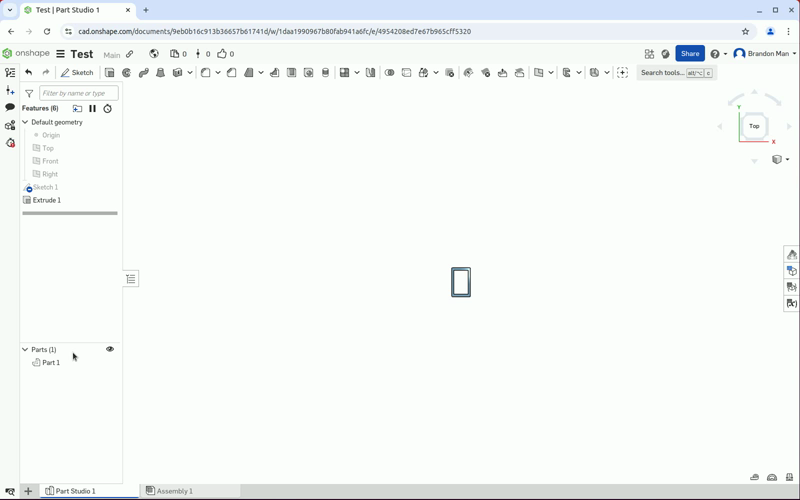
key(shift+p)
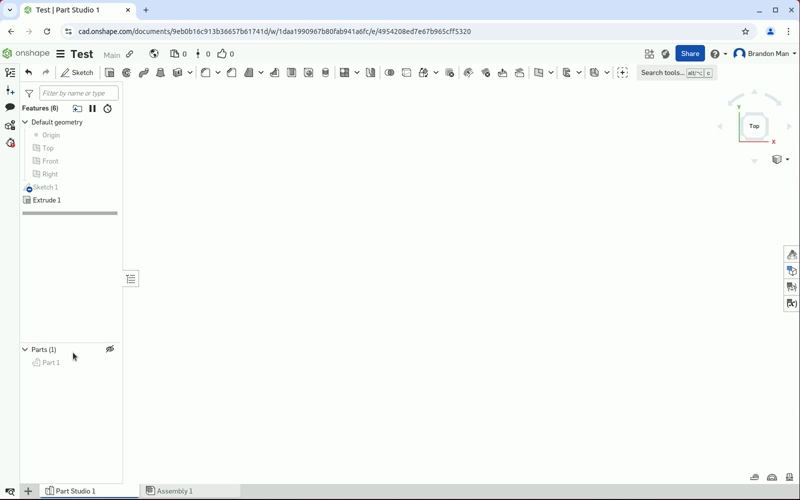
key(space)
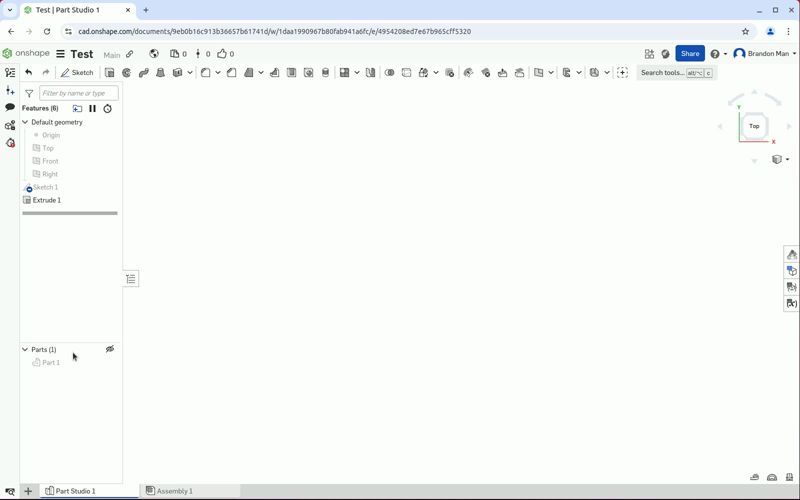
key_down(shift)
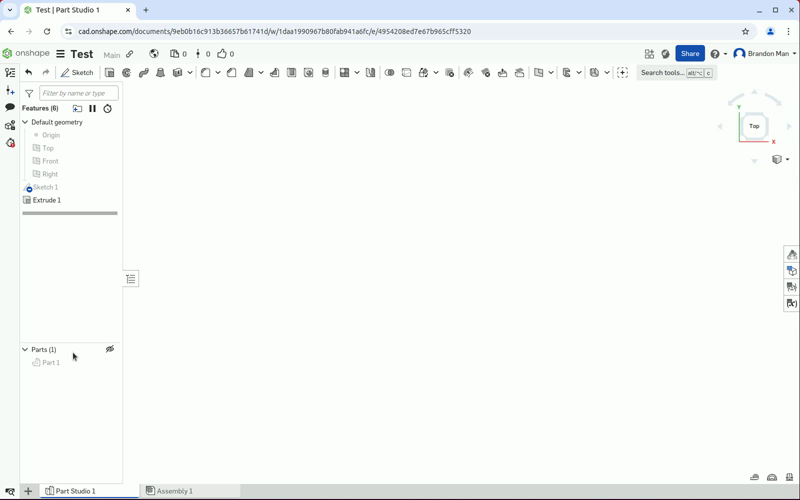
key(up)
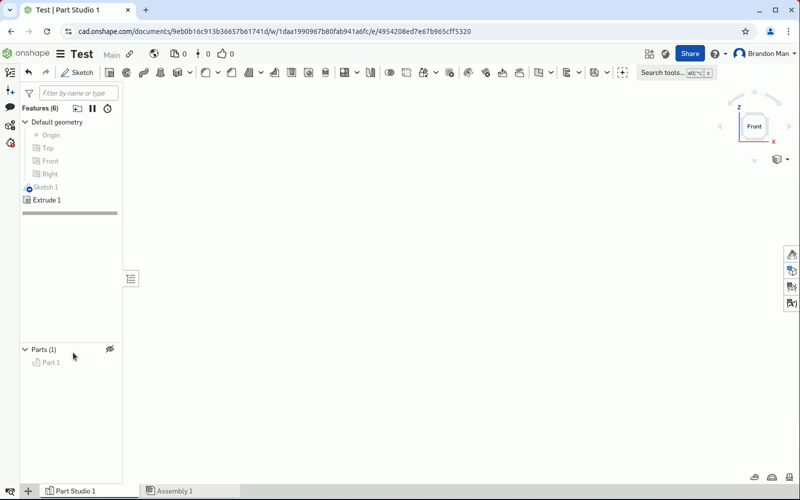
key_up(shift)
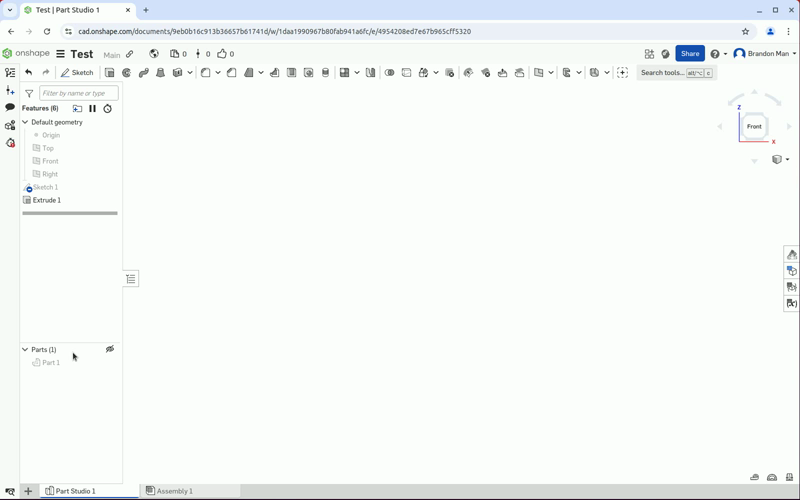
key(space)
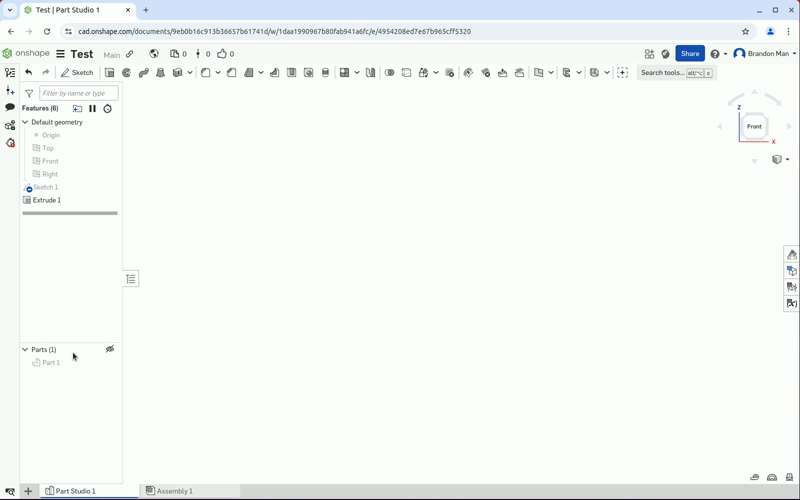
key_down(shift)
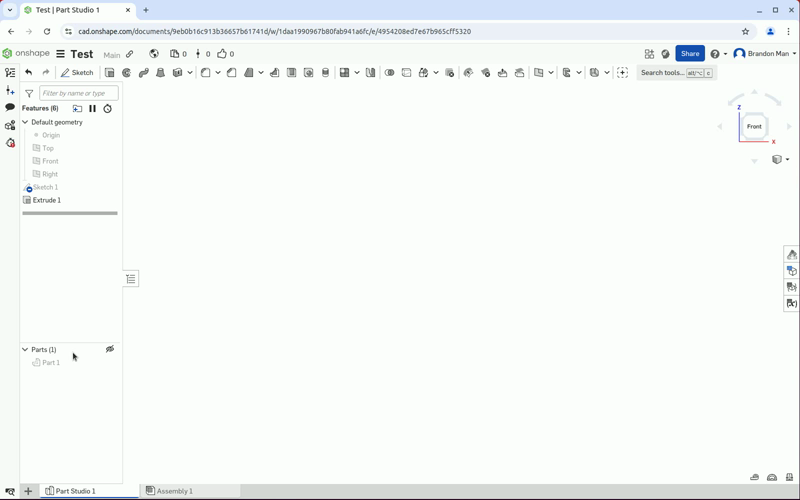
key(left)
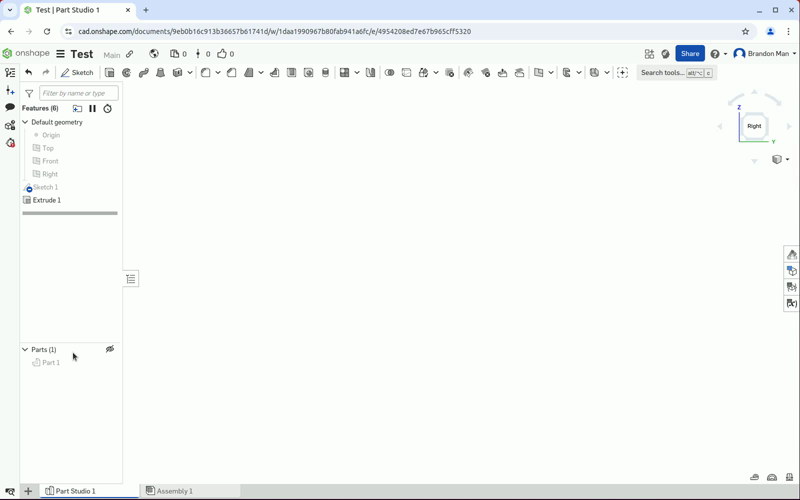
key_up(shift)
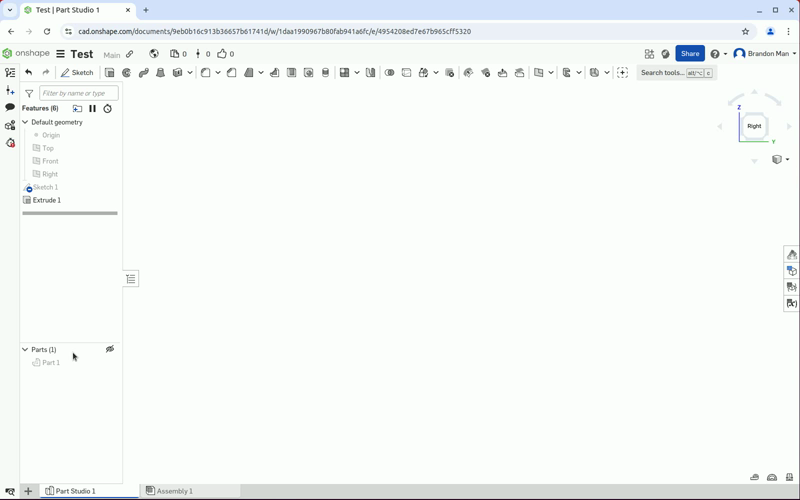
mouse_move(73, 352)
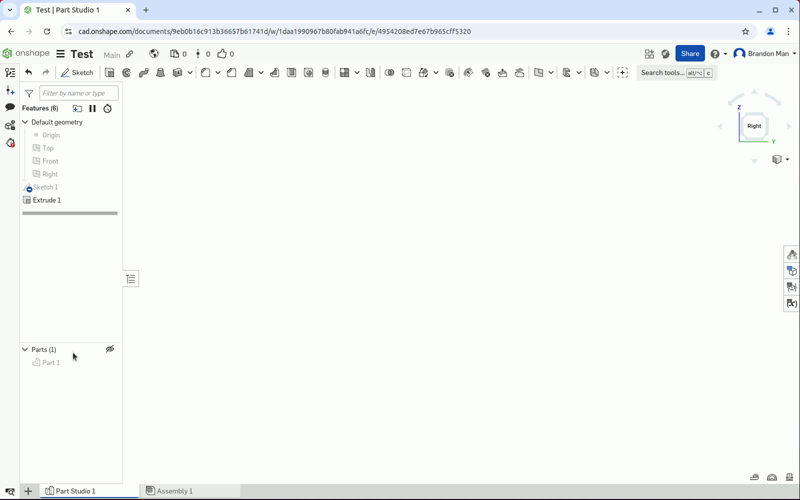
key(shift+y)
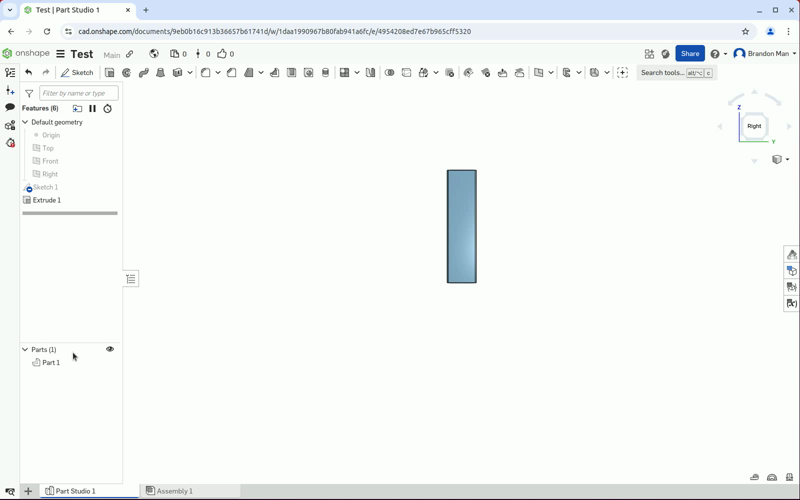
mouse_move(541, 75)
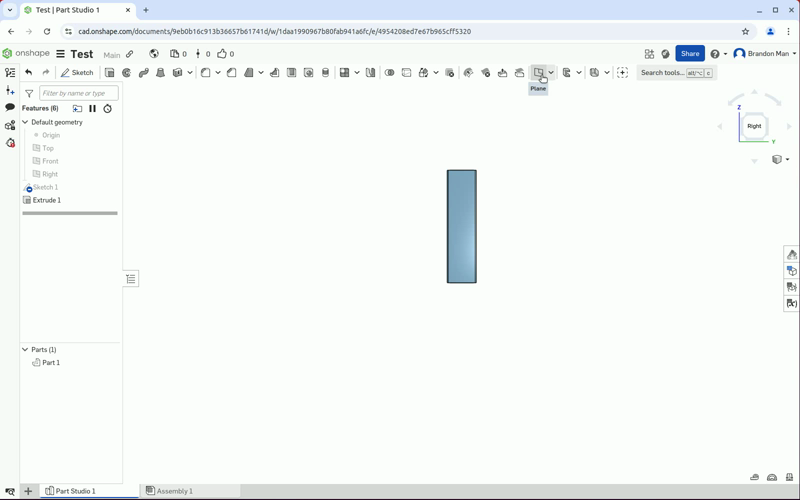
click(541, 75)
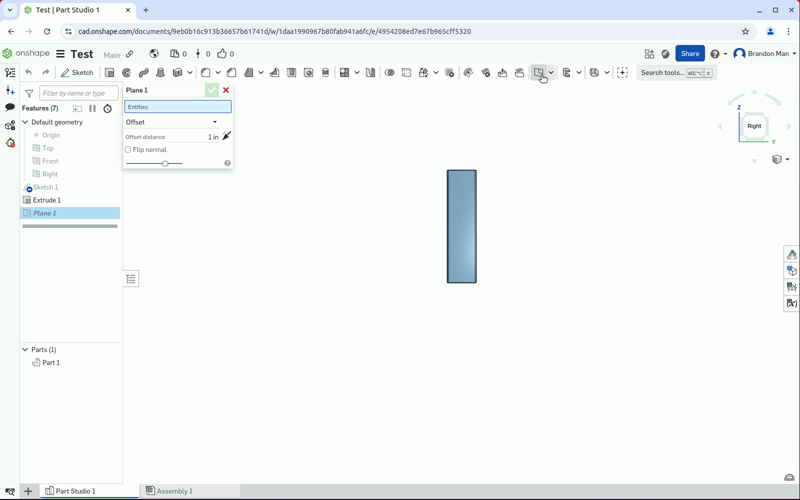
mouse_move(73, 176)
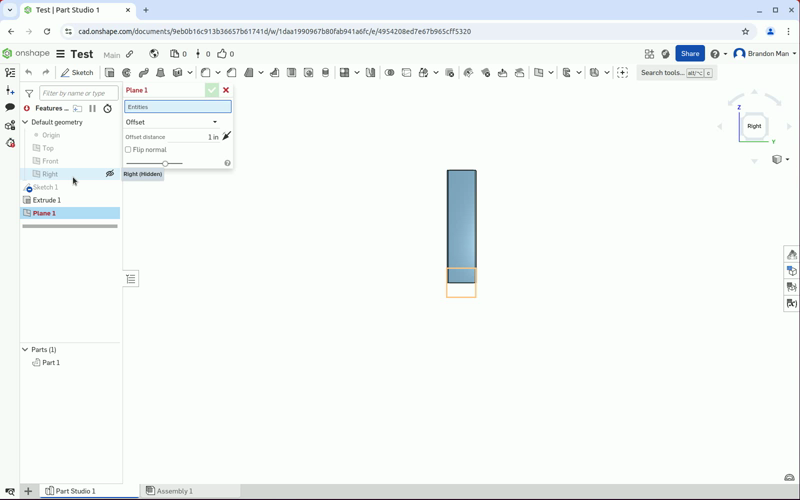
click(73, 176)
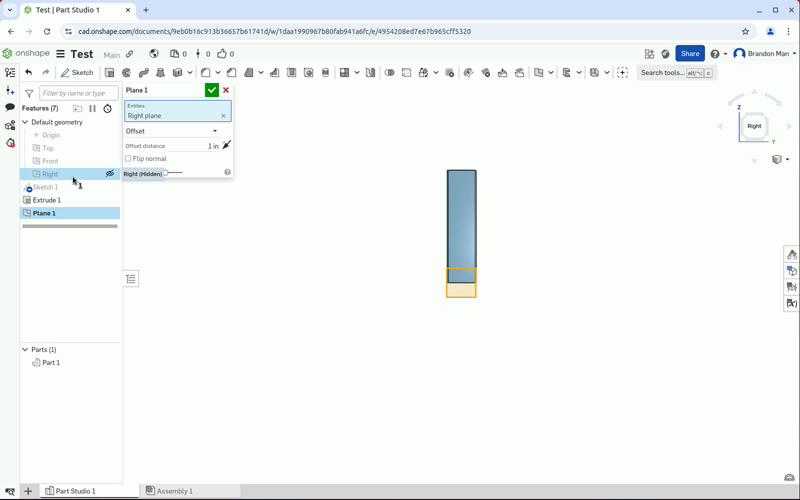
key(tab, 2)
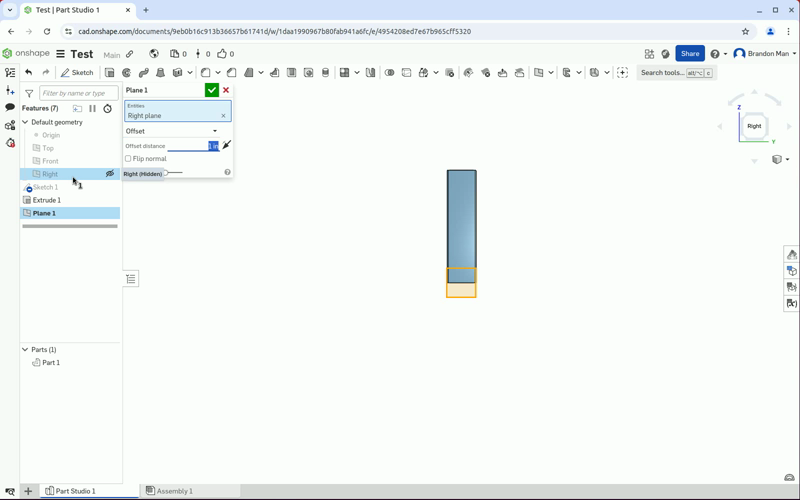
text(1.91)
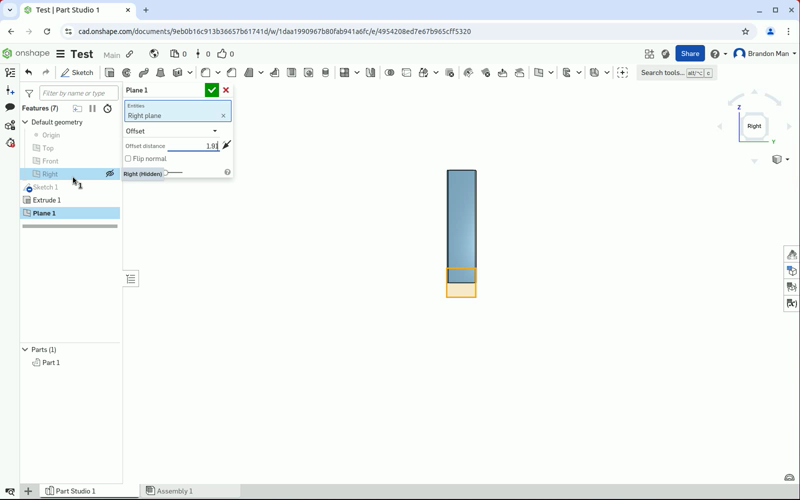
key(enter, 2)
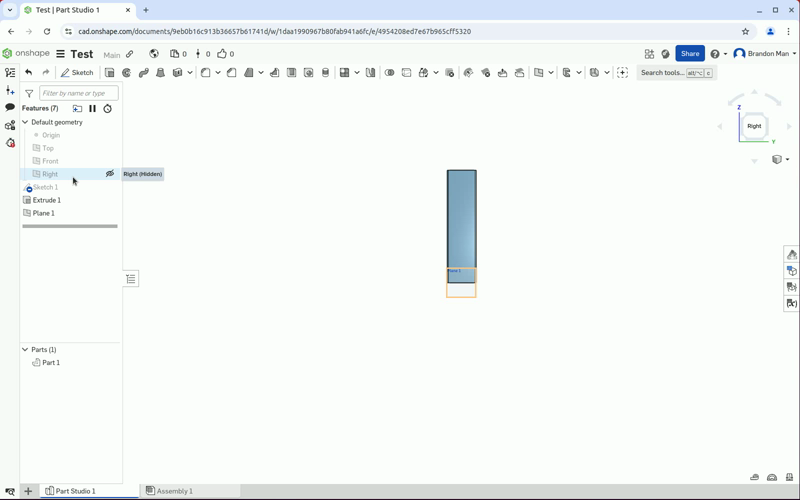
key(shift+s)
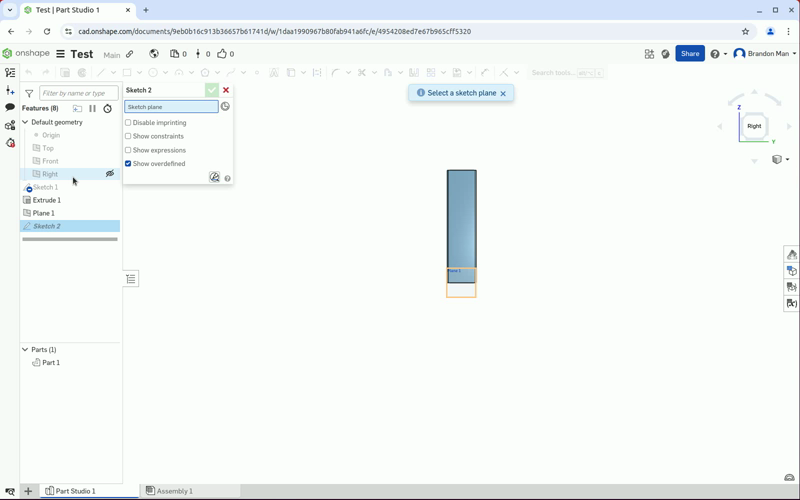
mouse_move(73, 215)
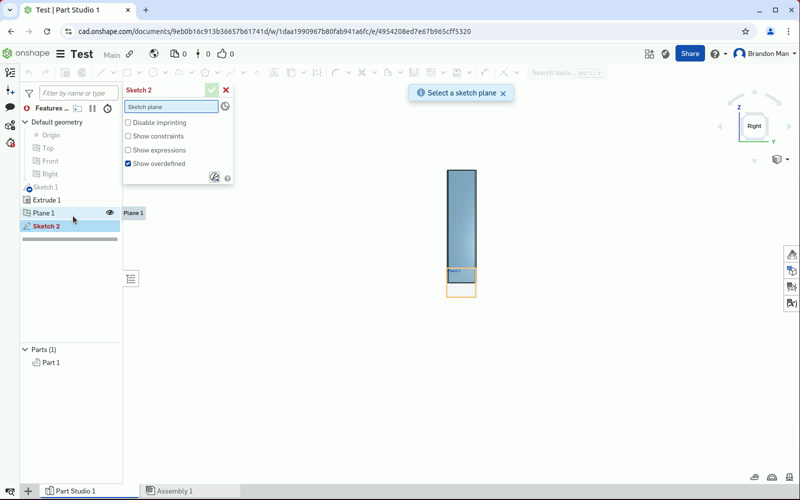
click(73, 215)
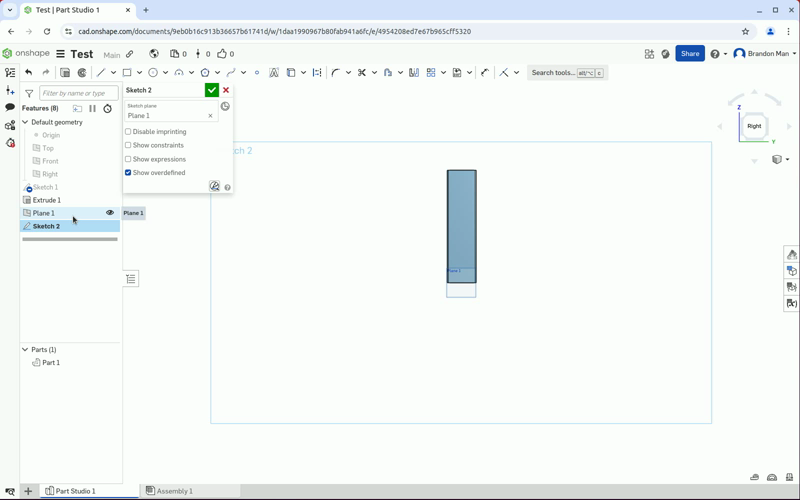
mouse_move(73, 352)
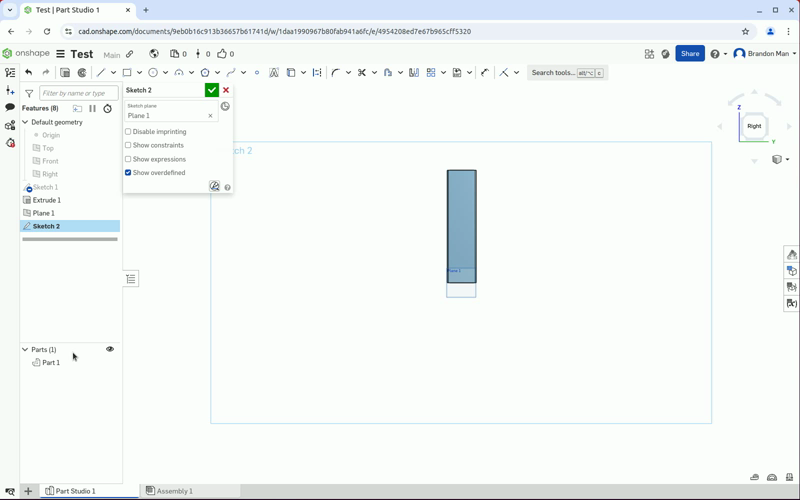
key(y)
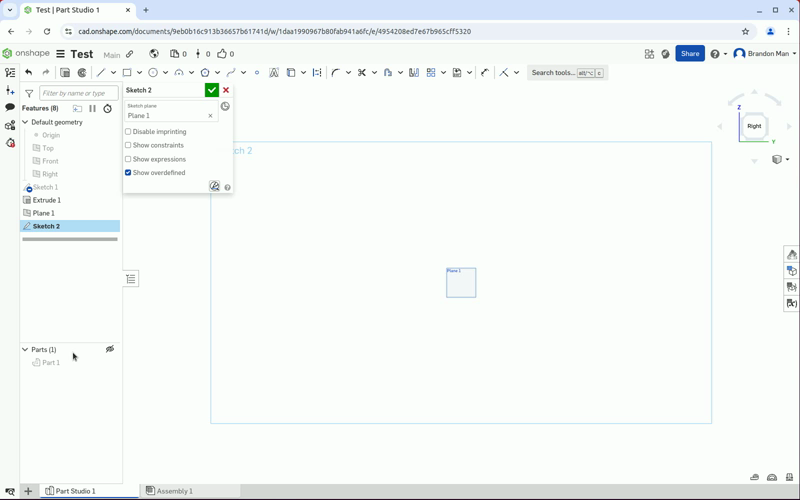
key(c)
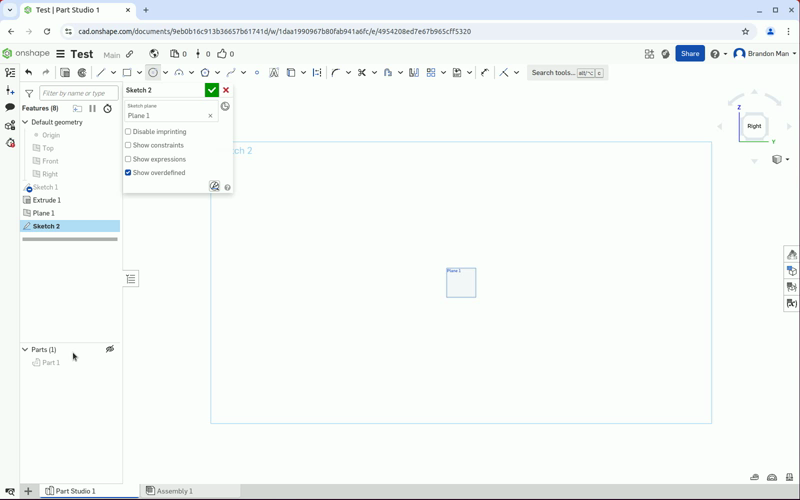
key_down(shift)
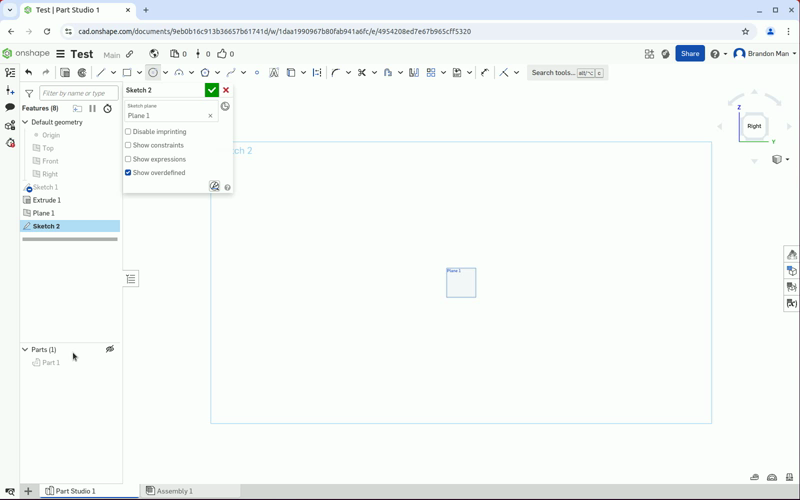
mouse_move(462, 226)
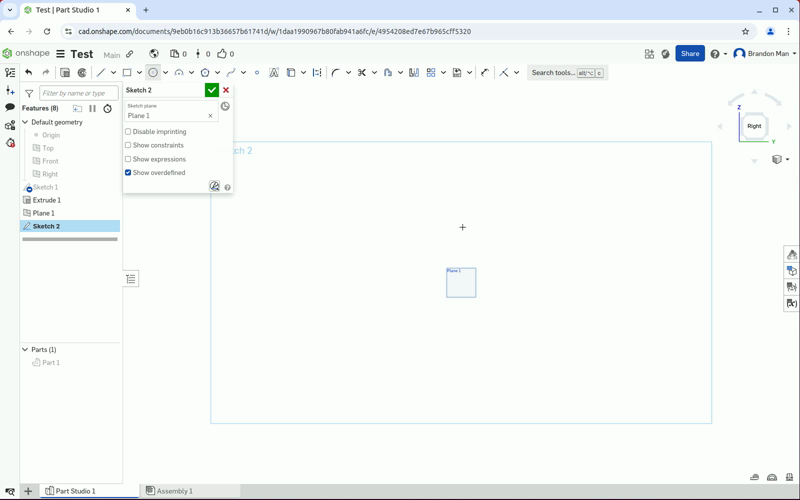
click(462, 226)
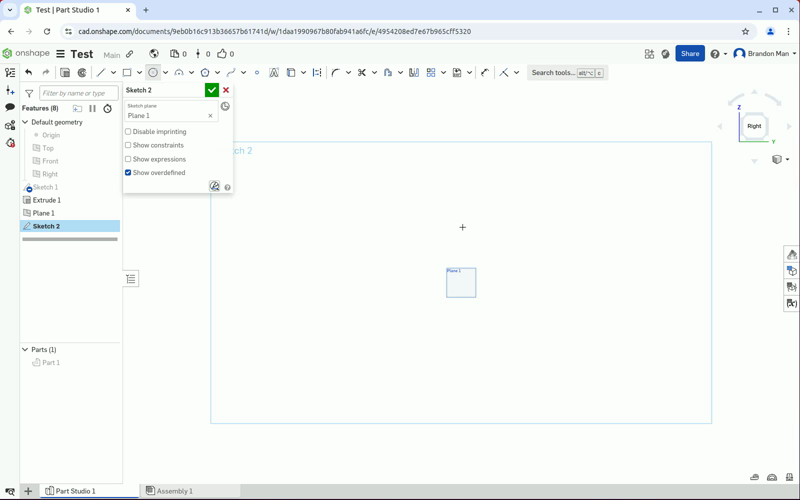
key_up(shift)
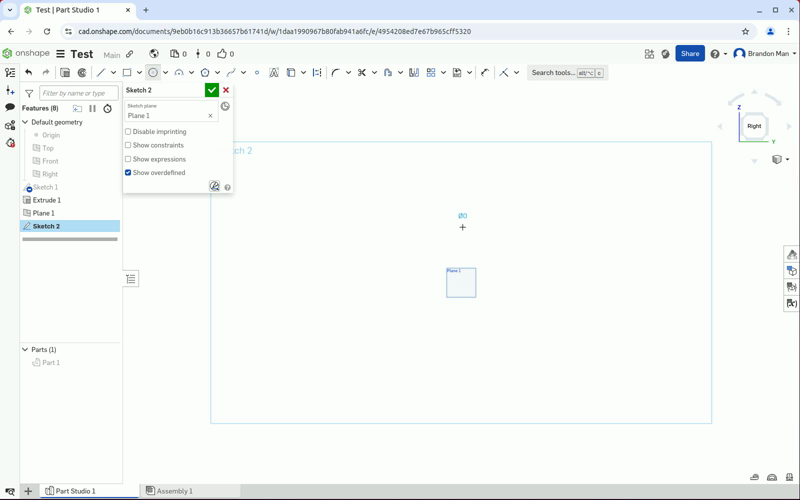
mouse_move(465, 226)
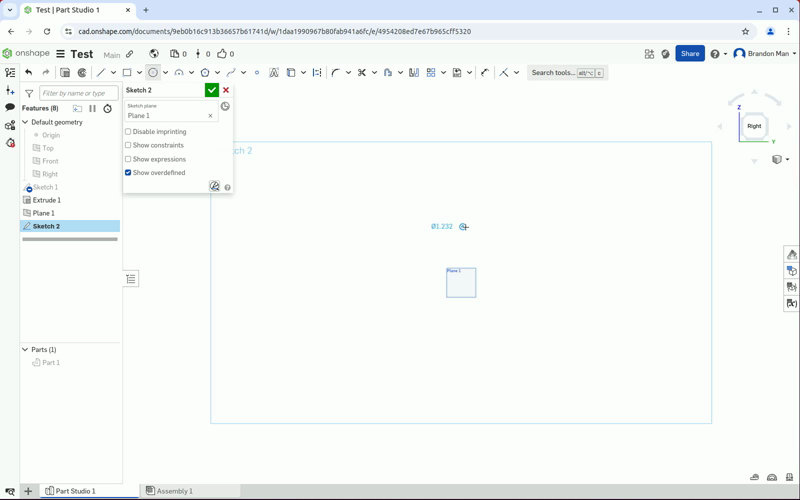
click(465, 226)
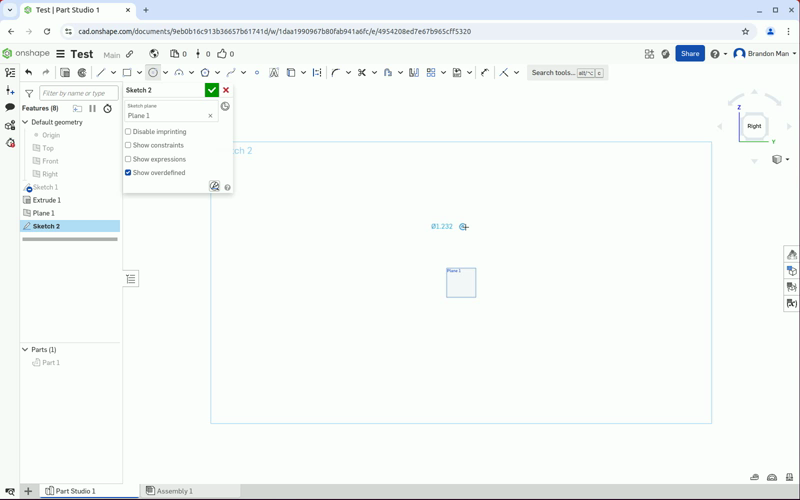
key(esc)
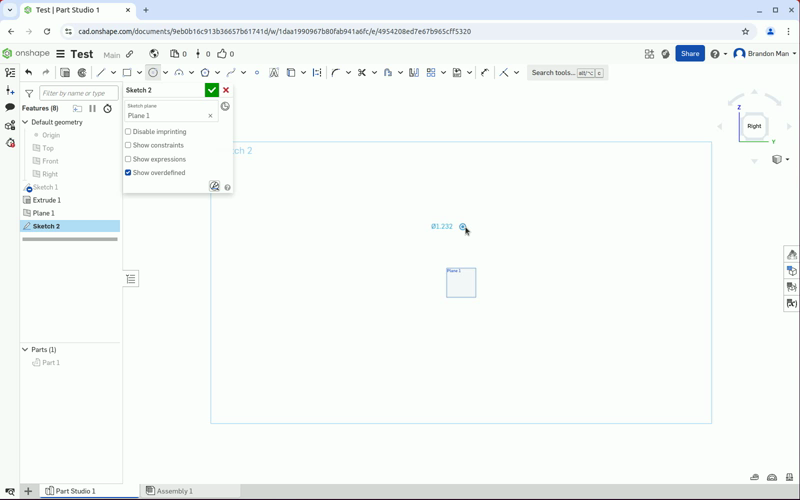
mouse_move(464, 225)
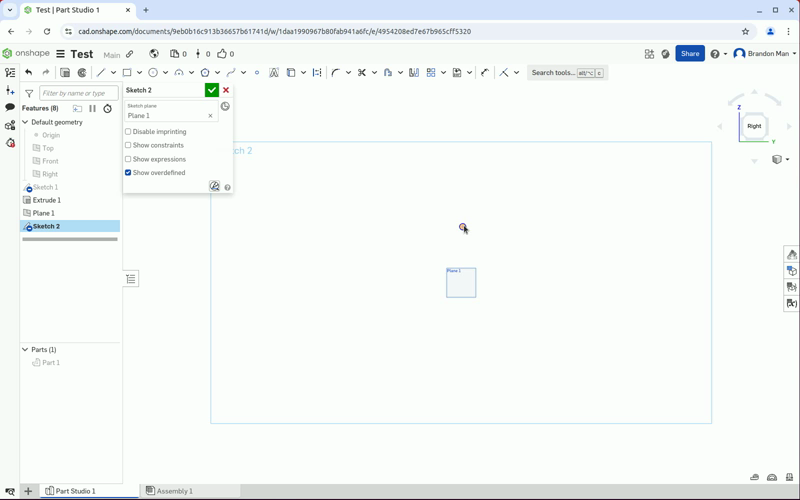
scroll(6)
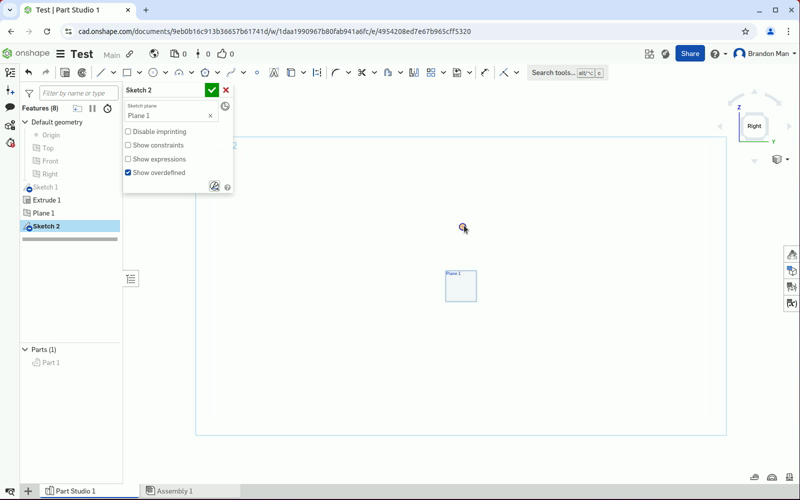
scroll(6)
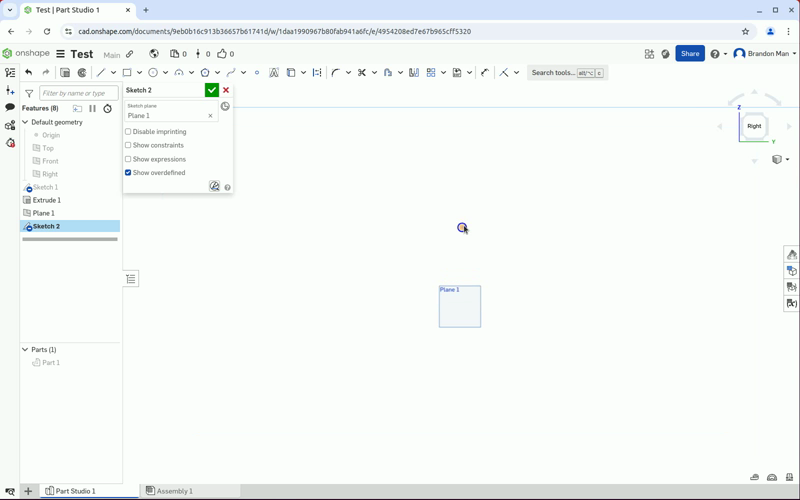
scroll(6)
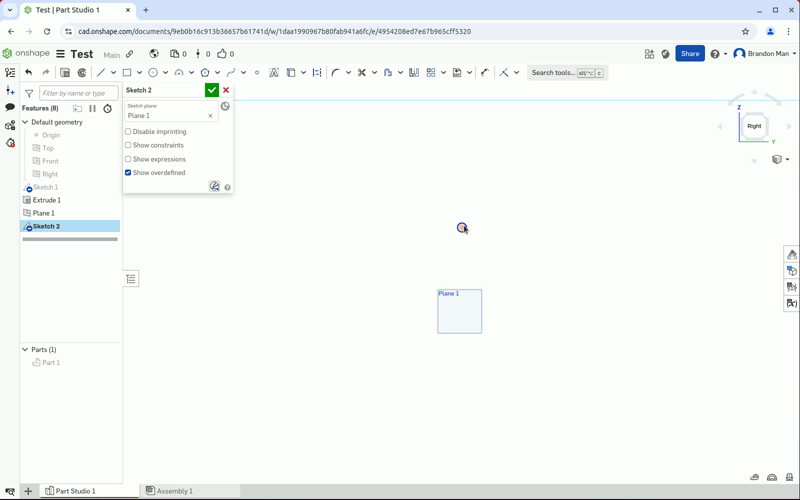
scroll(6)
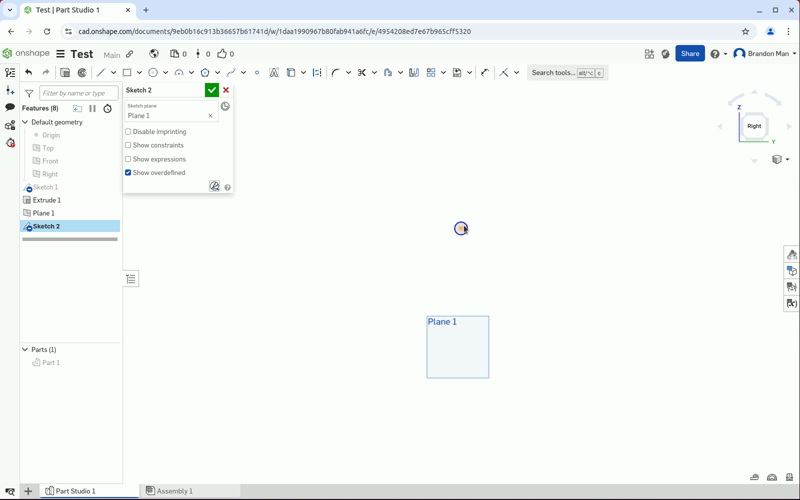
scroll(6)
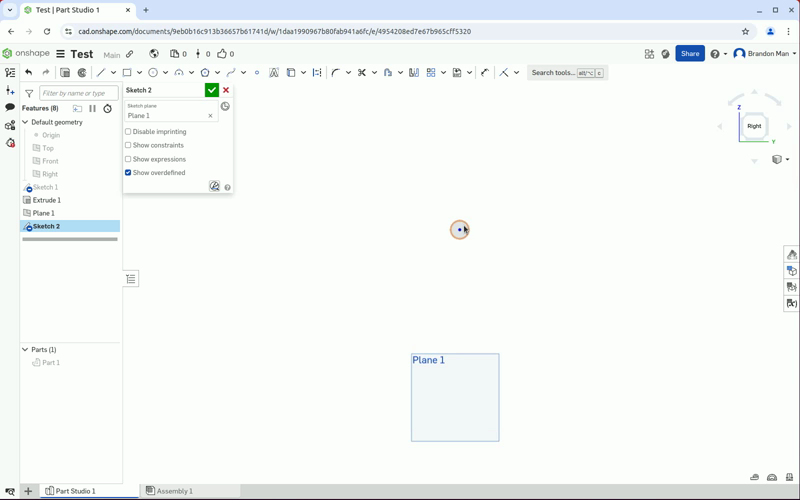
scroll(6)
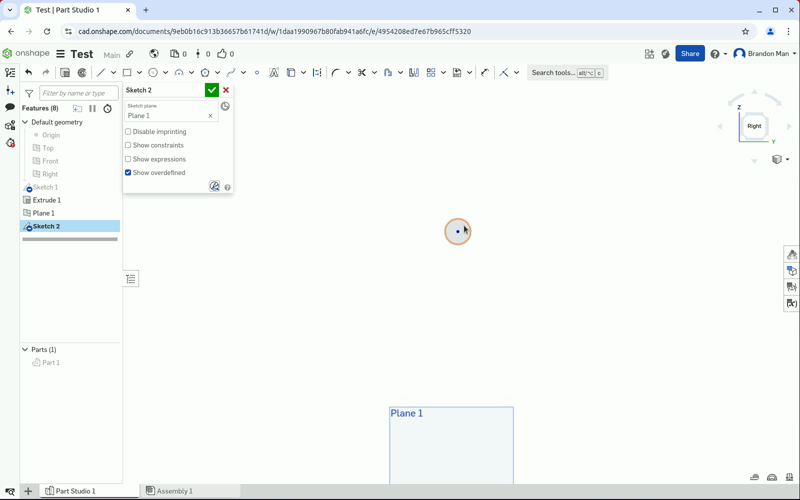
scroll(6)
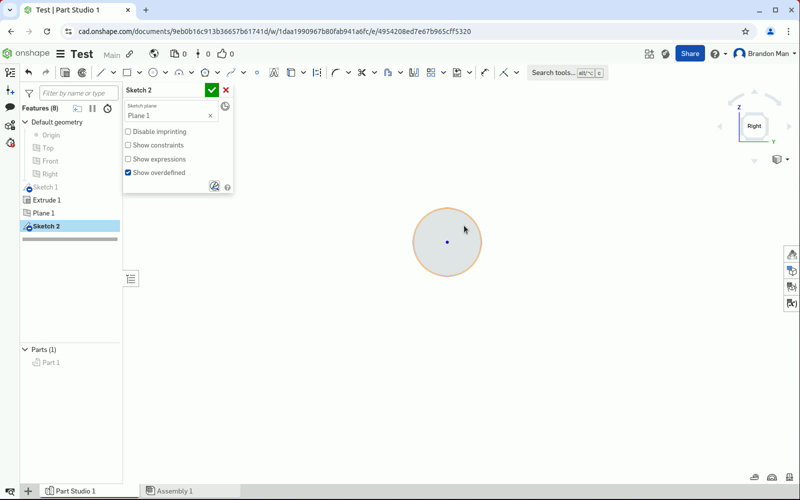
click(464, 225)
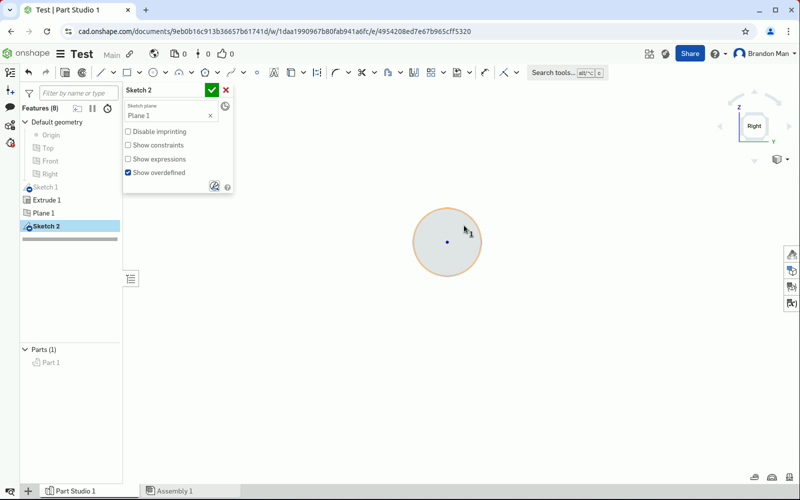
scroll(-6)
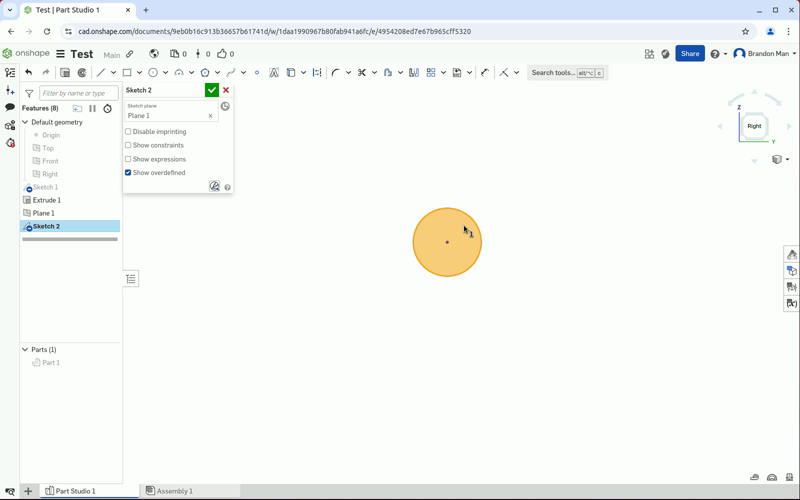
scroll(-6)
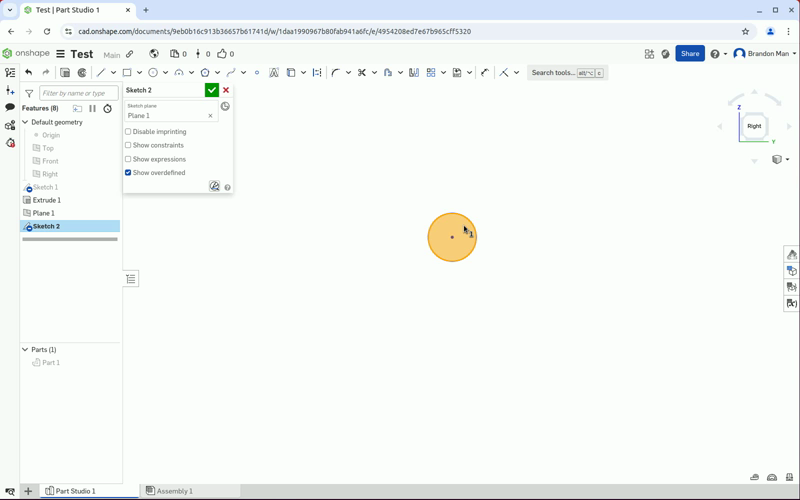
scroll(-6)
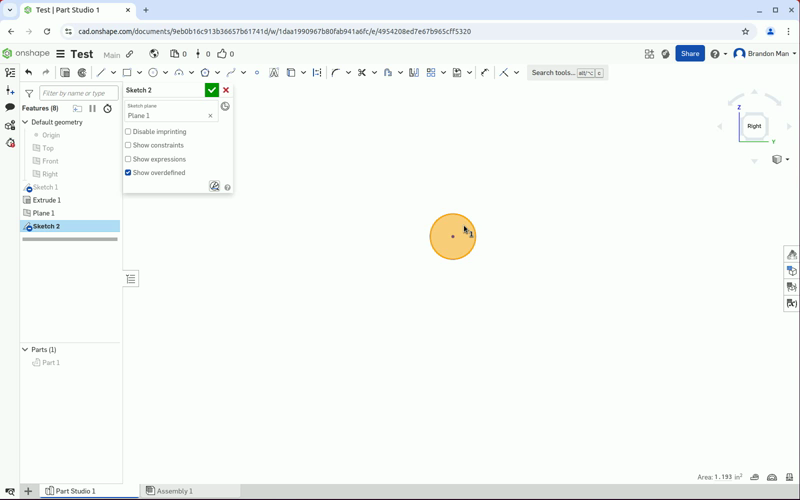
scroll(-6)
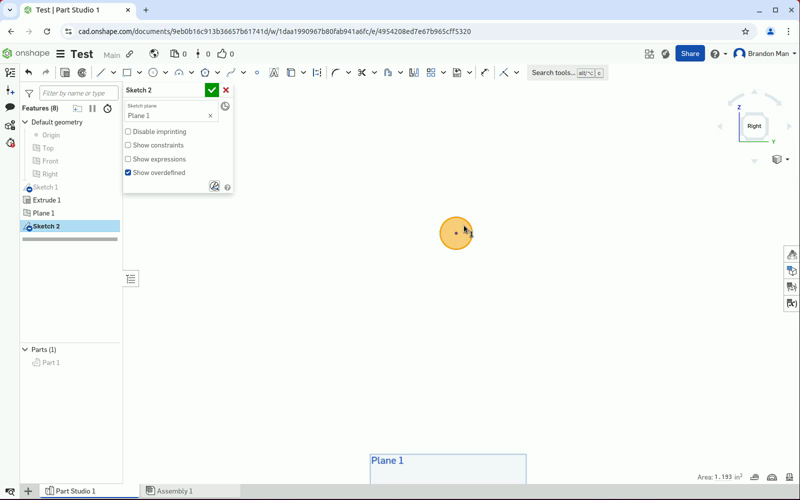
scroll(-6)
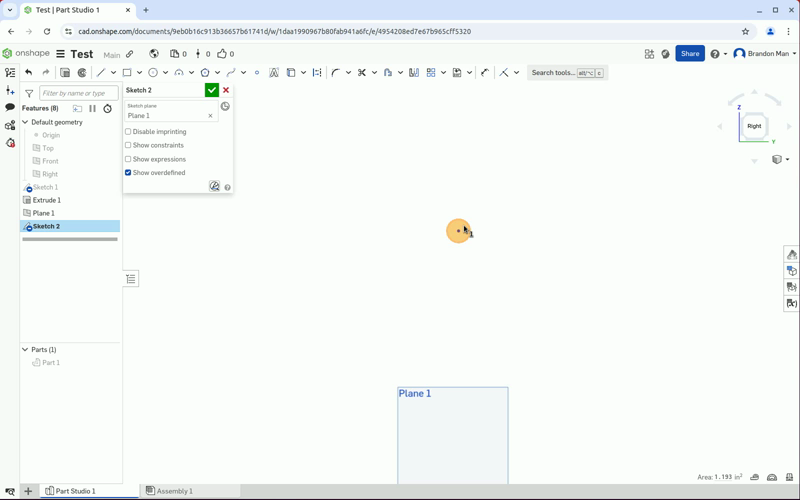
scroll(-6)
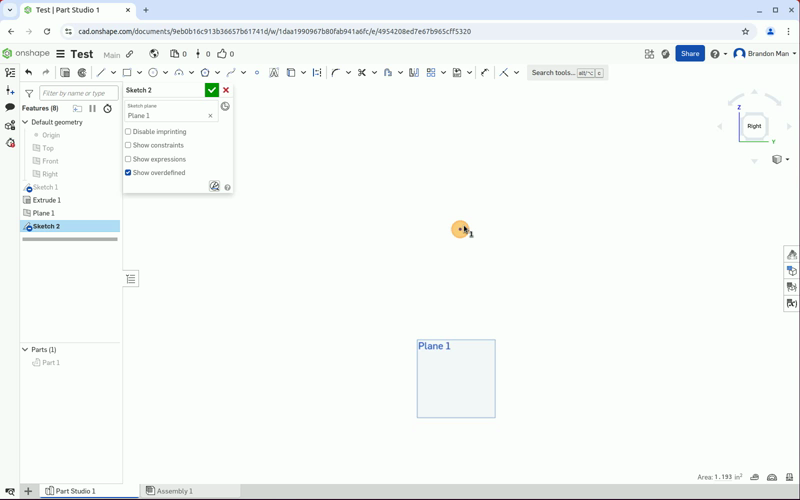
scroll(-6)
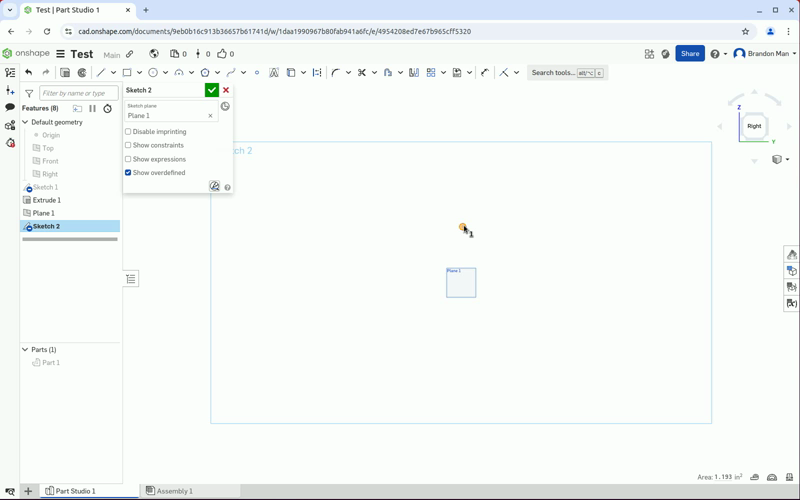
mouse_move(73, 352)
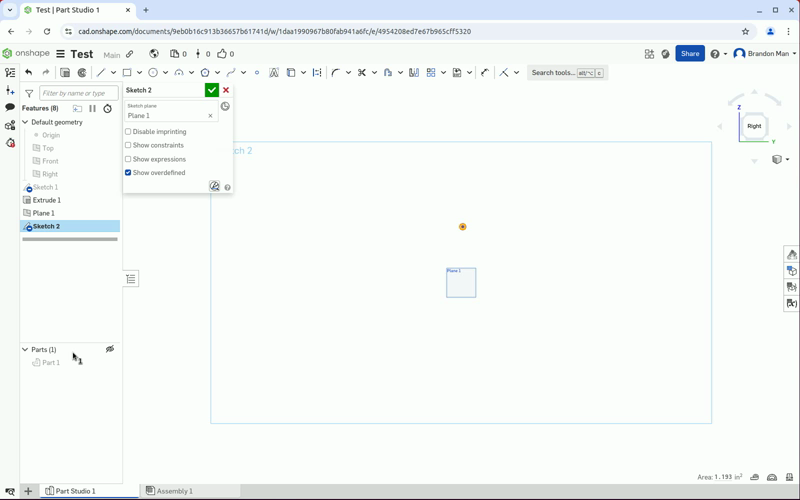
key(shift+y)
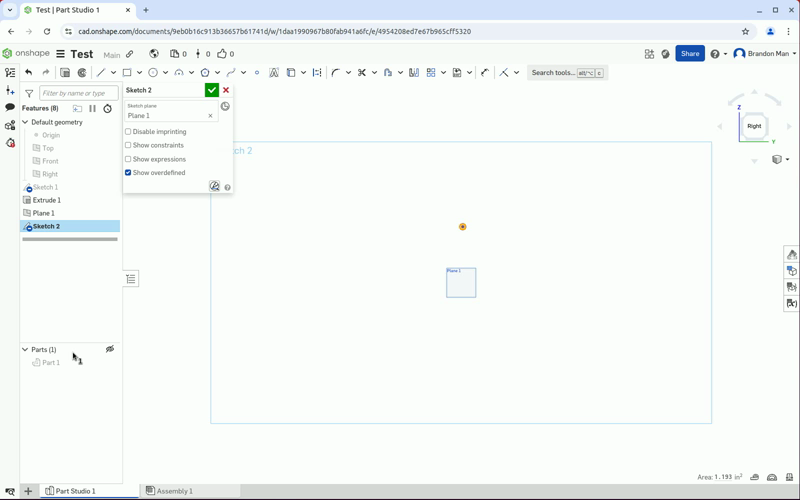
key(shift+e)
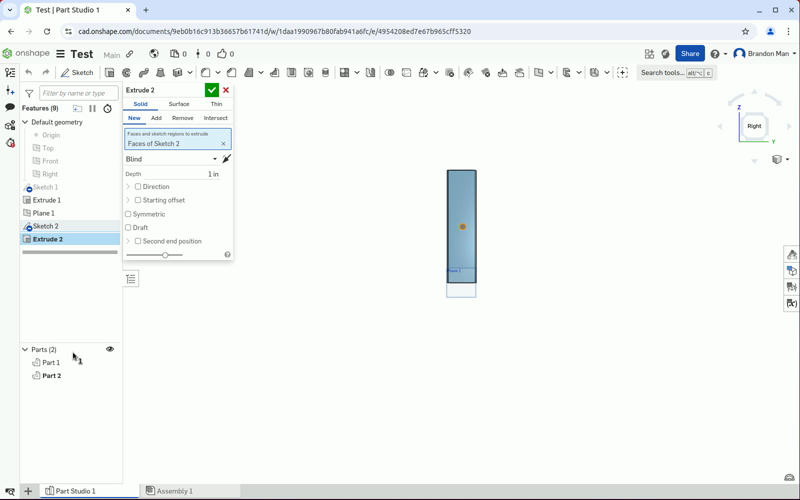
mouse_move(143, 106)
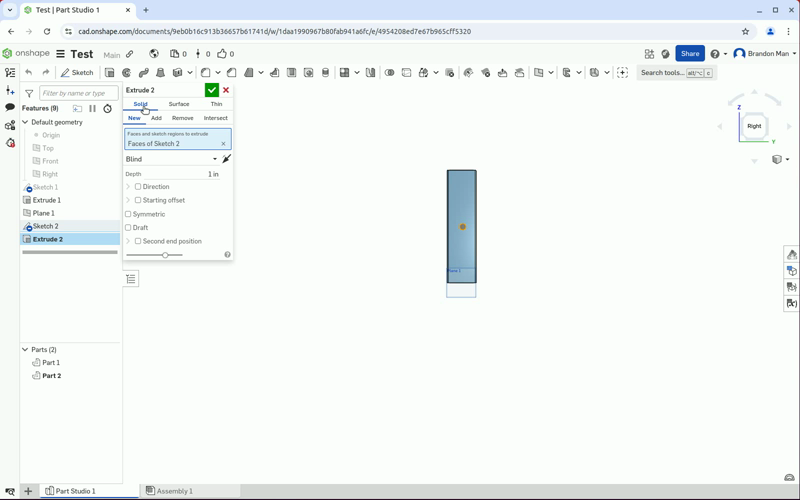
click(143, 106)
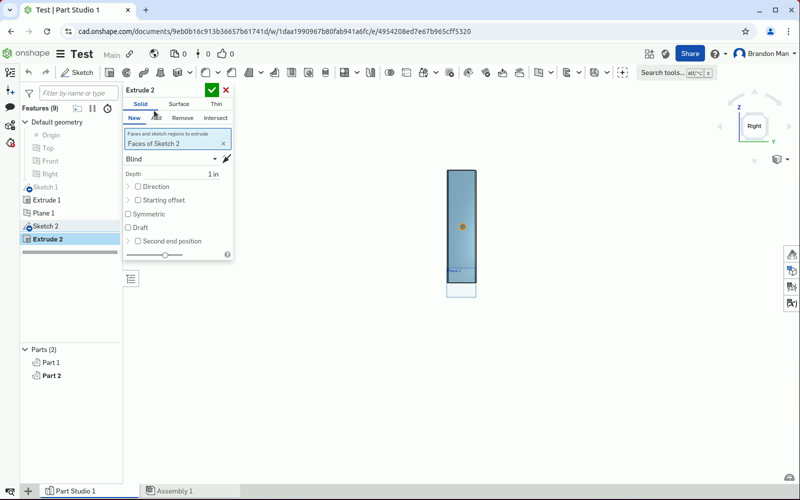
mouse_move(186, 120)
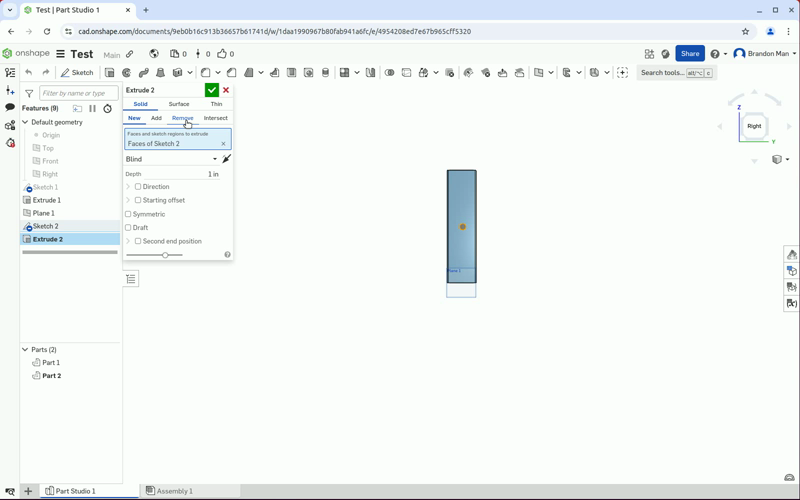
click(186, 120)
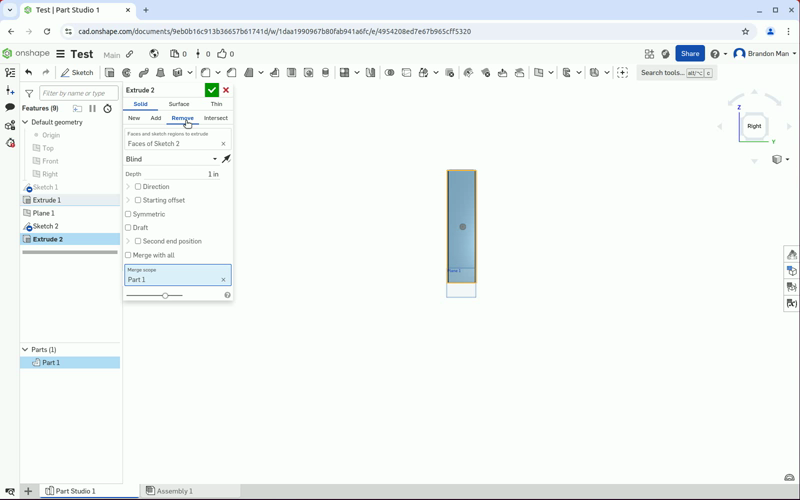
key(tab, 4)
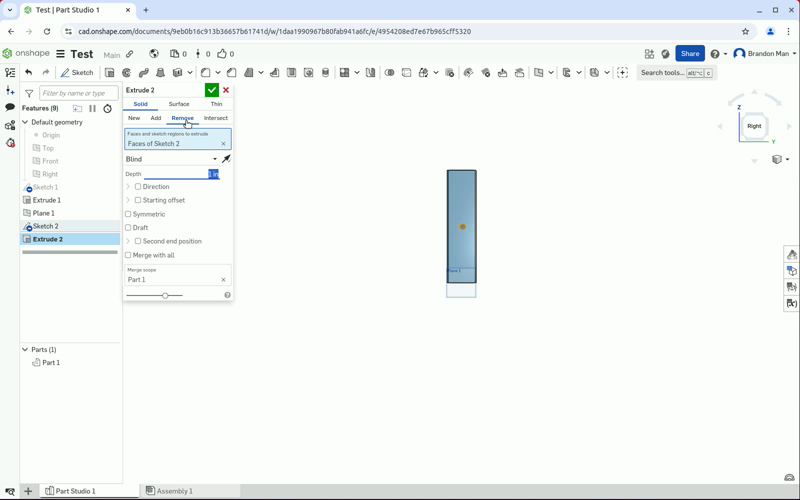
text(3.851)
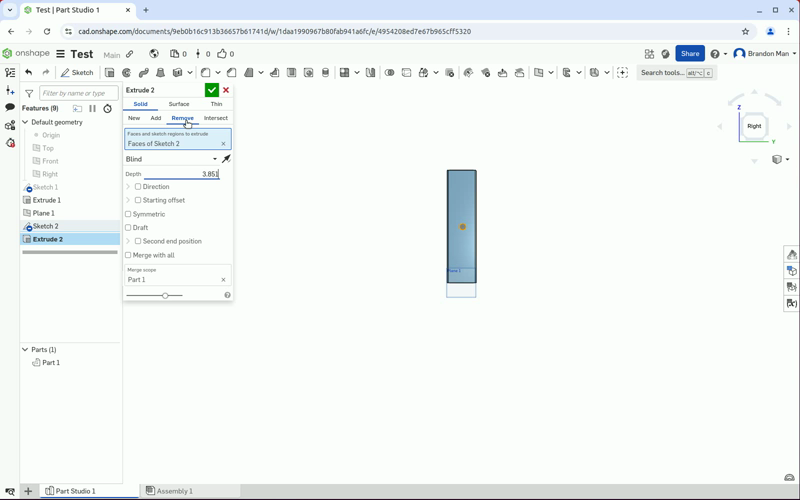
key(tab, 6)
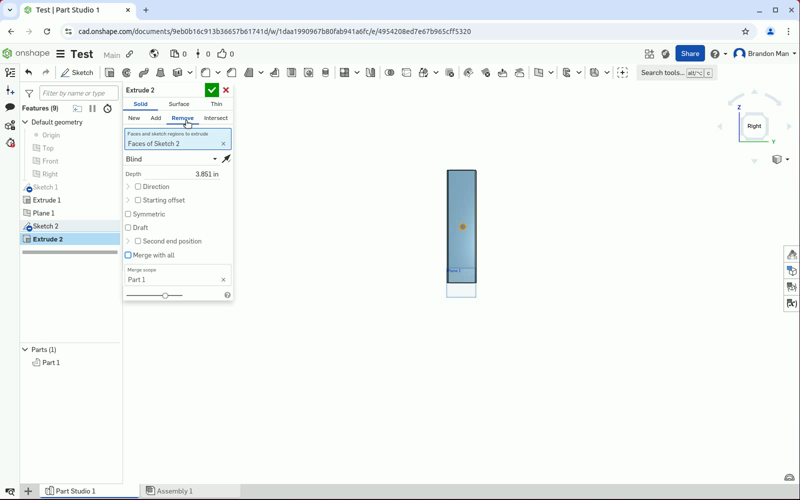
key(space)
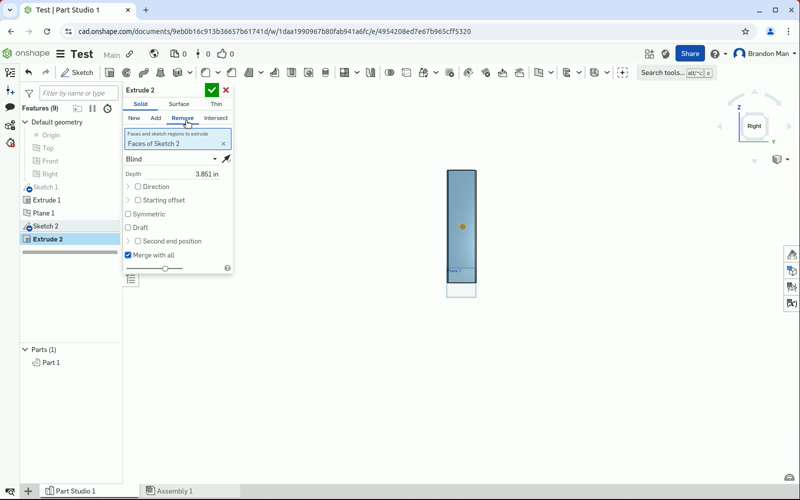
key(enter)
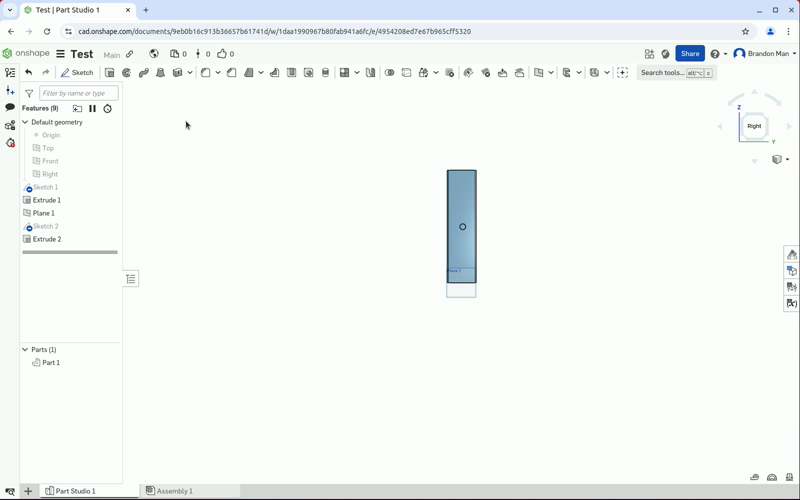
key(shift+h)
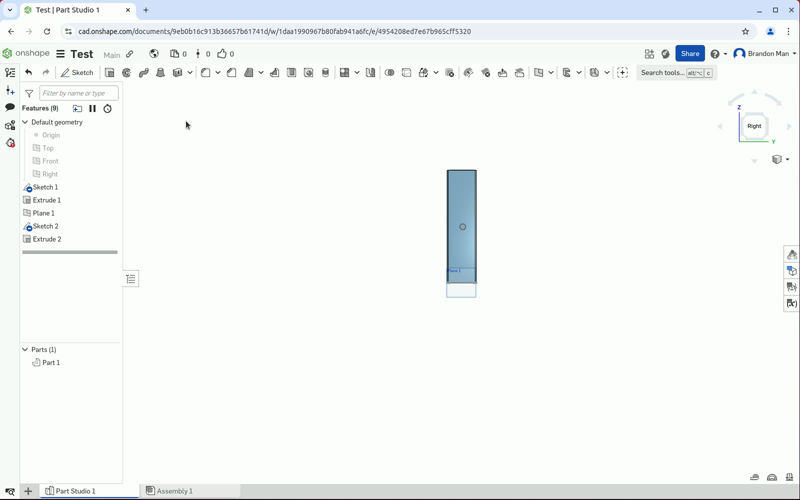
key(shift+h)
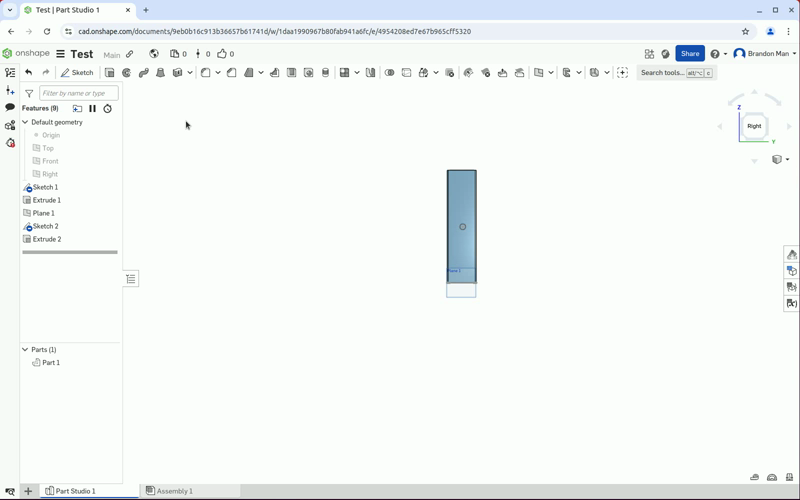
key(shift+7)
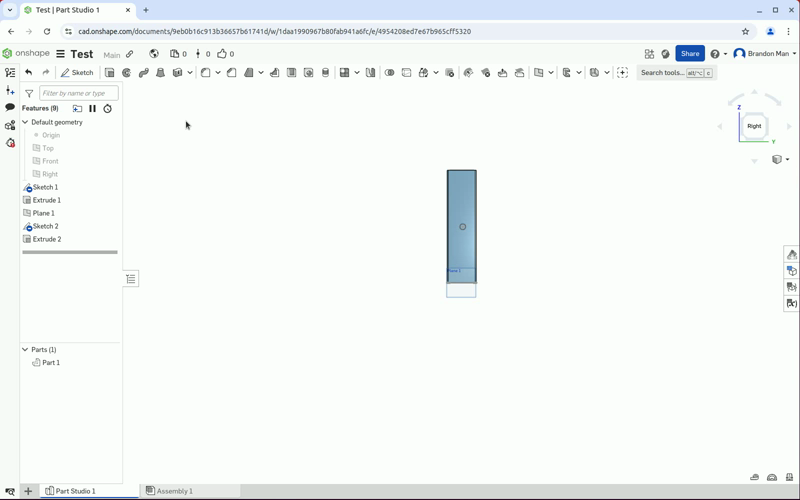
key(right, 2)
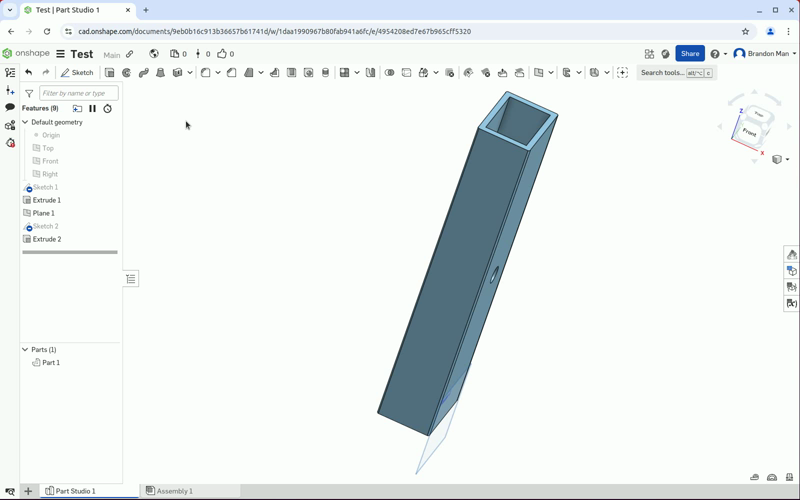
key(down, 2)
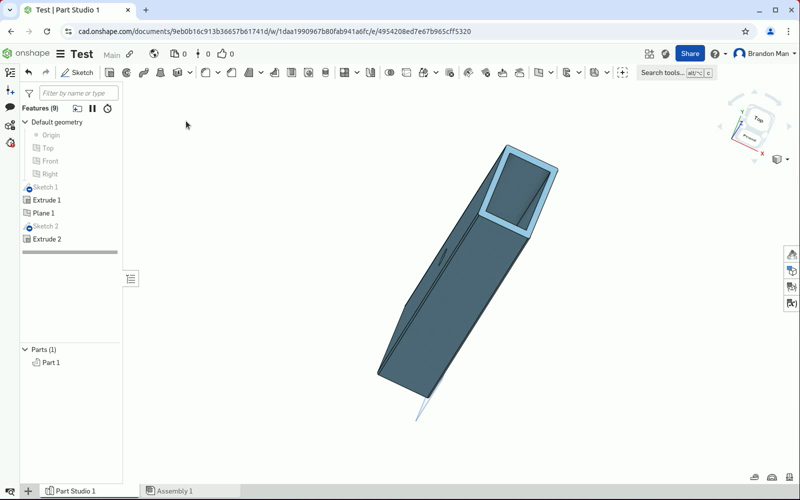
key(up, 2)
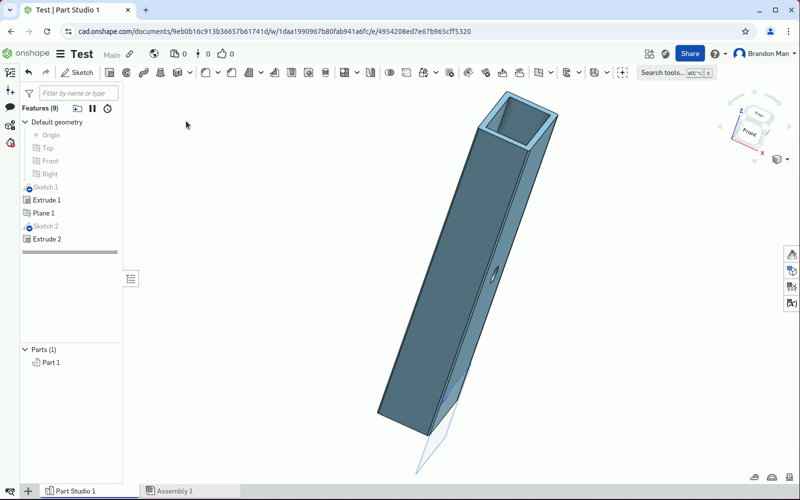
key(left, 2)
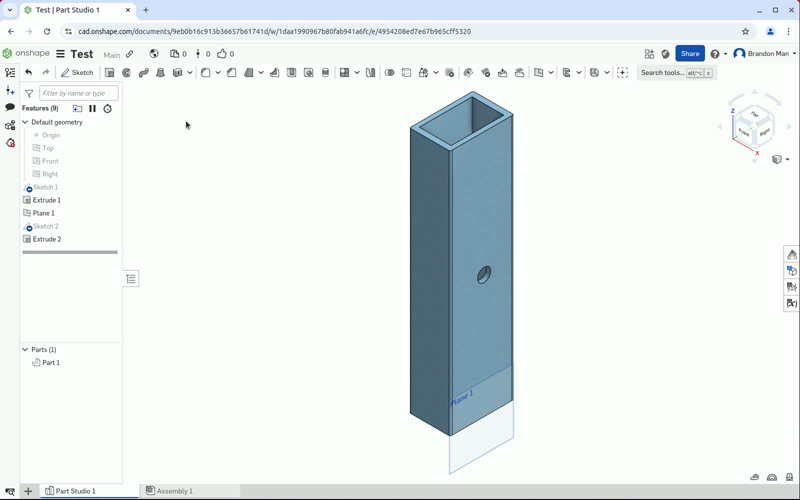
mouse_move(73, 189)
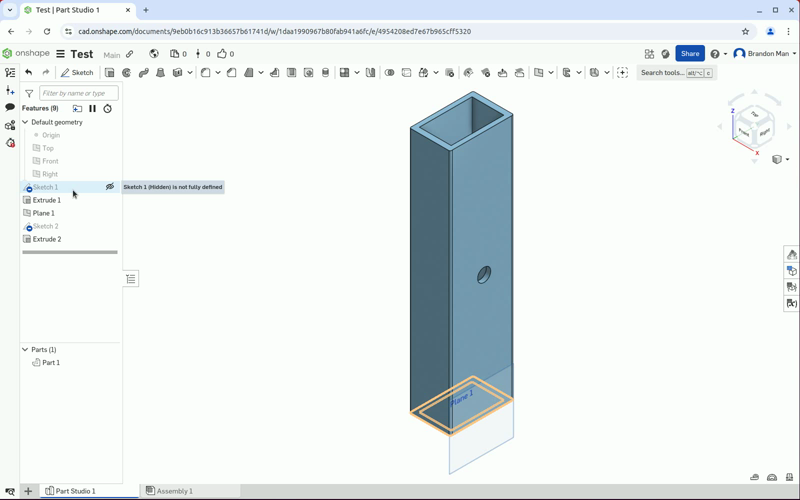
click(73, 189)